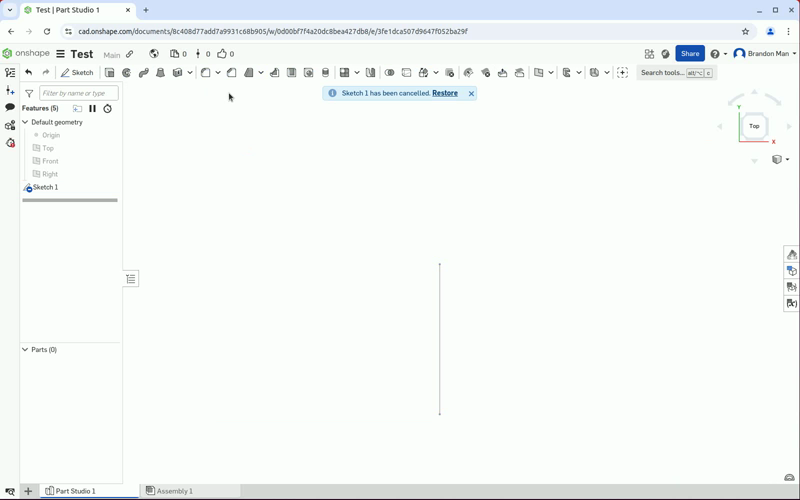
key(shift+h)
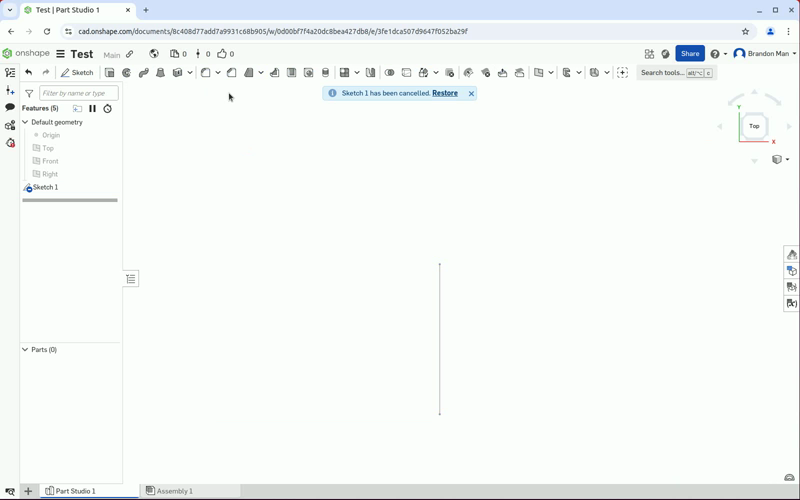
key(shift+s)
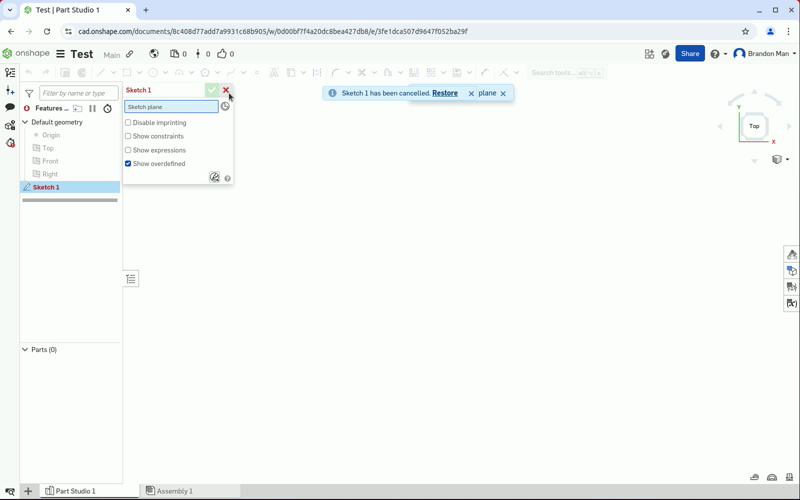
mouse_move(73, 150)
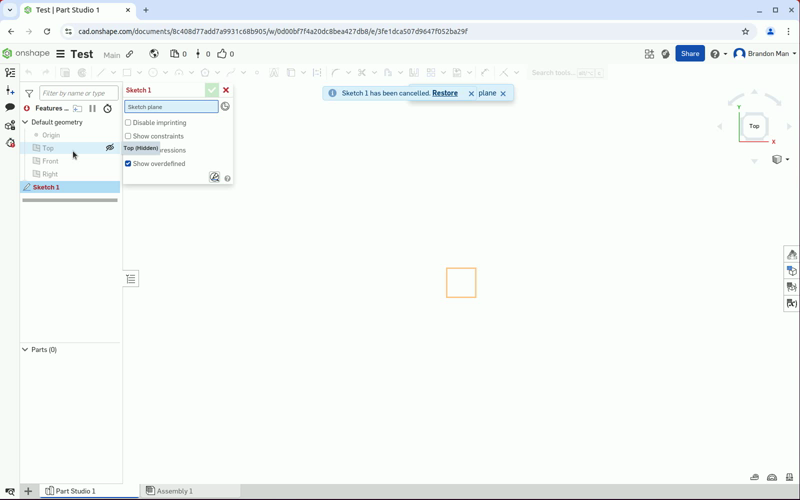
click(73, 150)
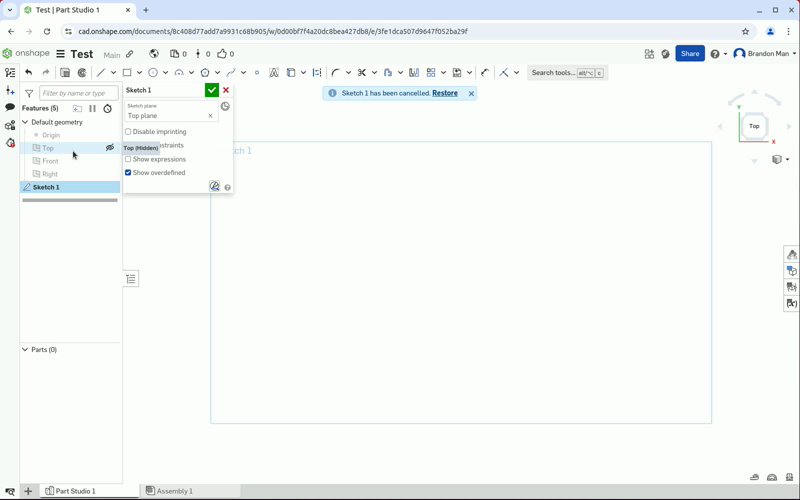
mouse_move(73, 352)
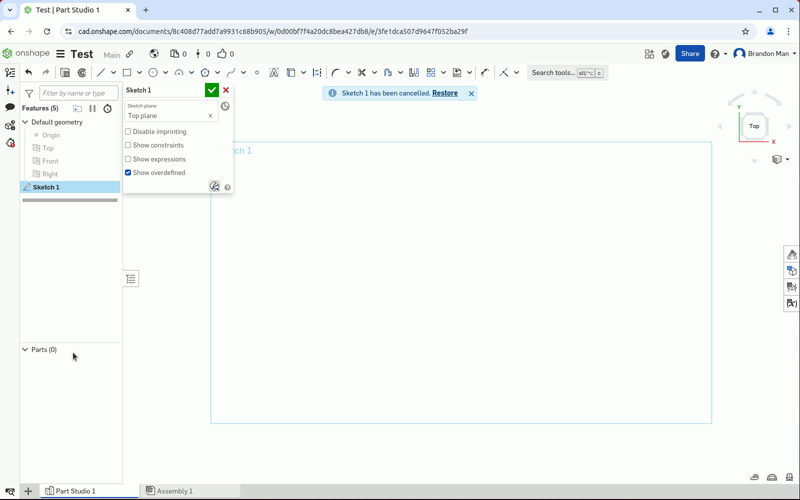
key(y)
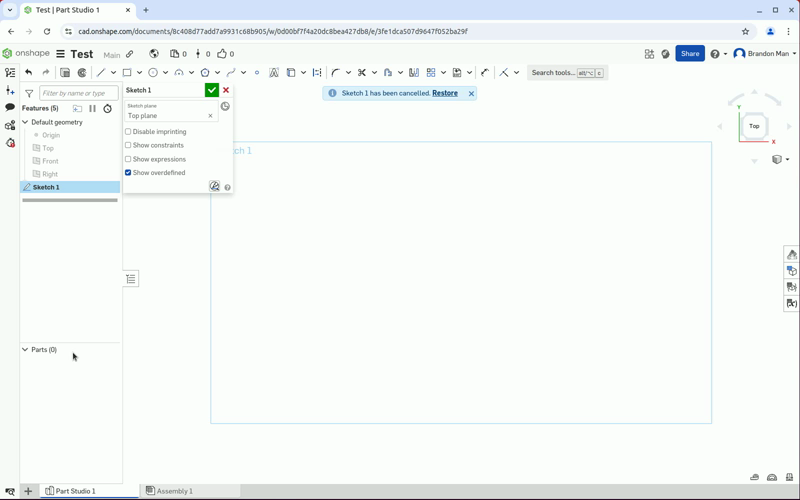
key(l)
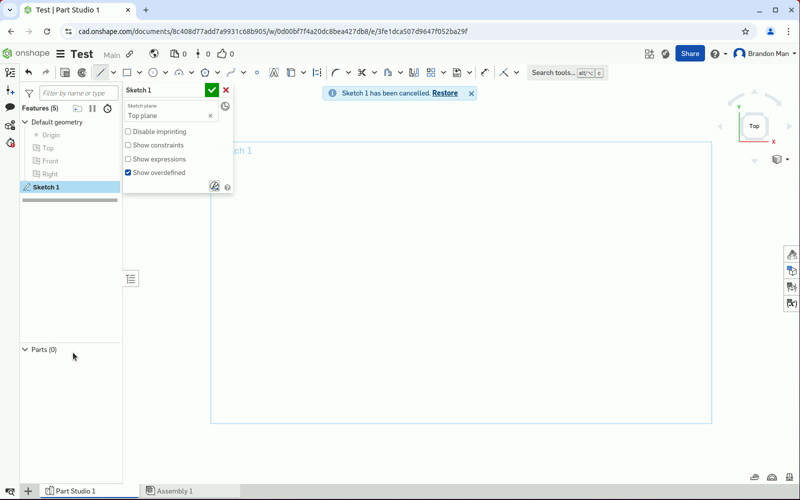
key_down(shift)
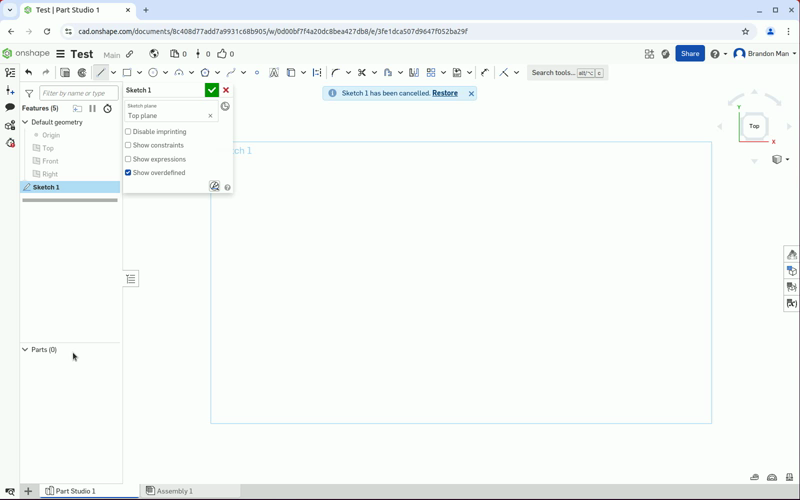
mouse_move(349, 301)
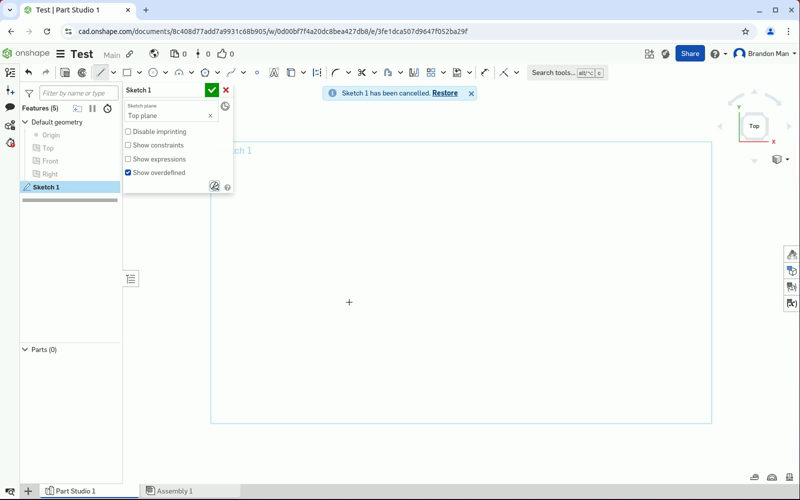
click(349, 301)
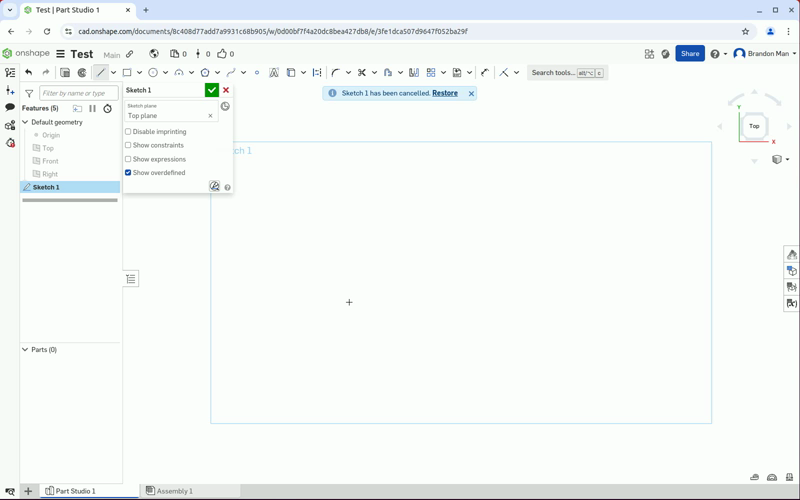
key_up(shift)
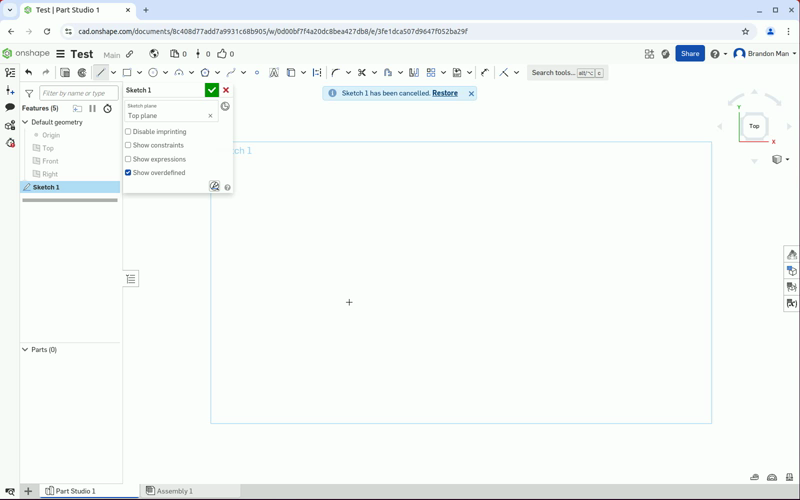
key_down(shift)
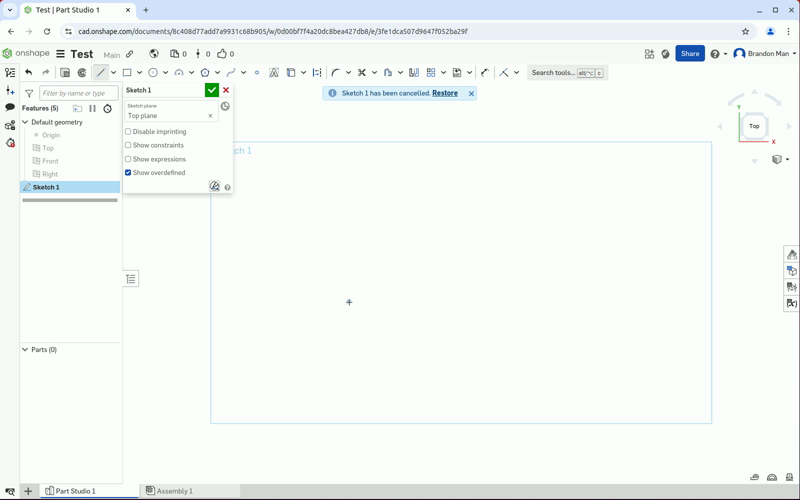
mouse_move(572, 301)
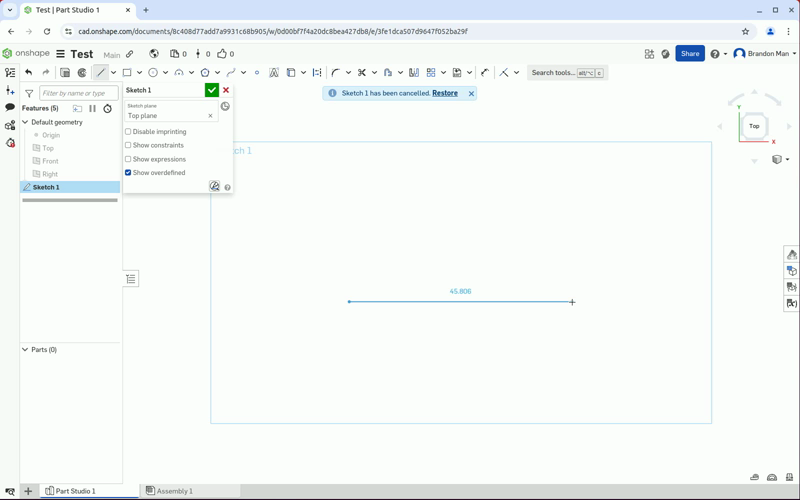
click(572, 301)
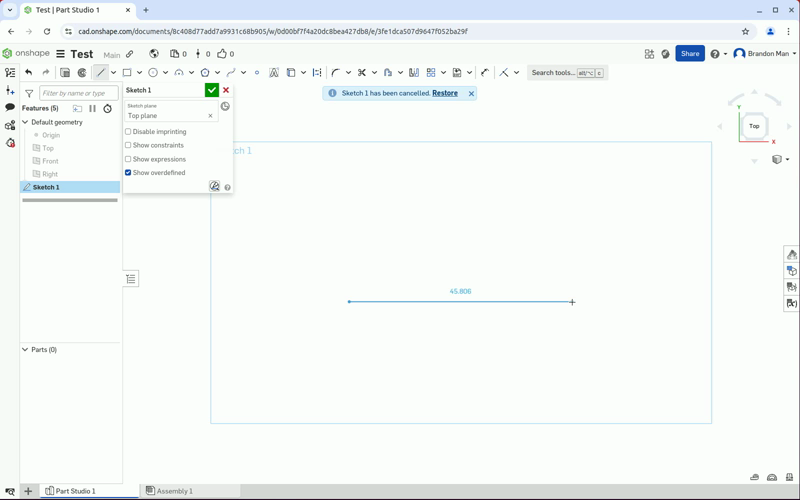
key_up(shift)
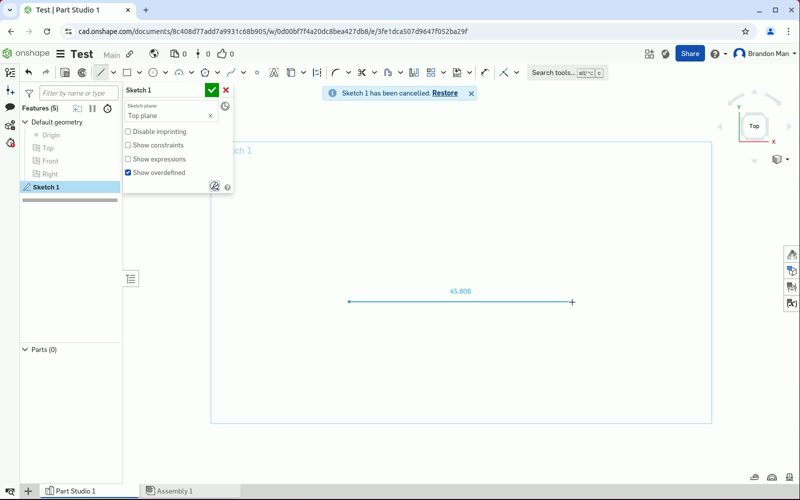
key_down(shift)
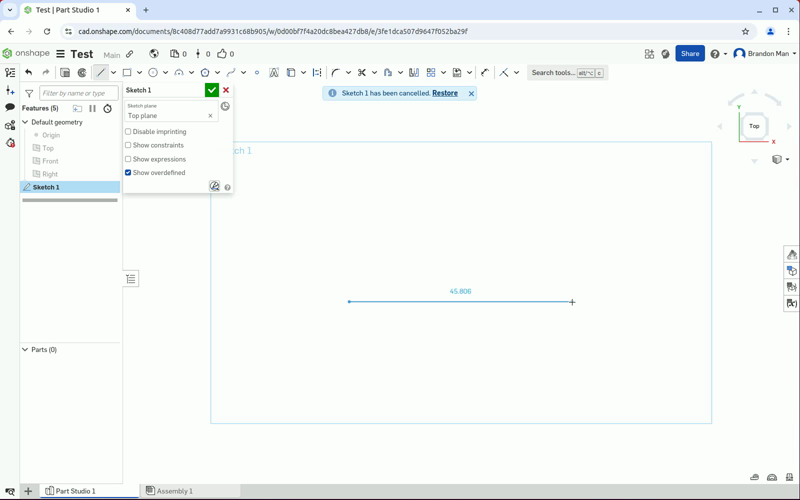
mouse_move(589, 301)
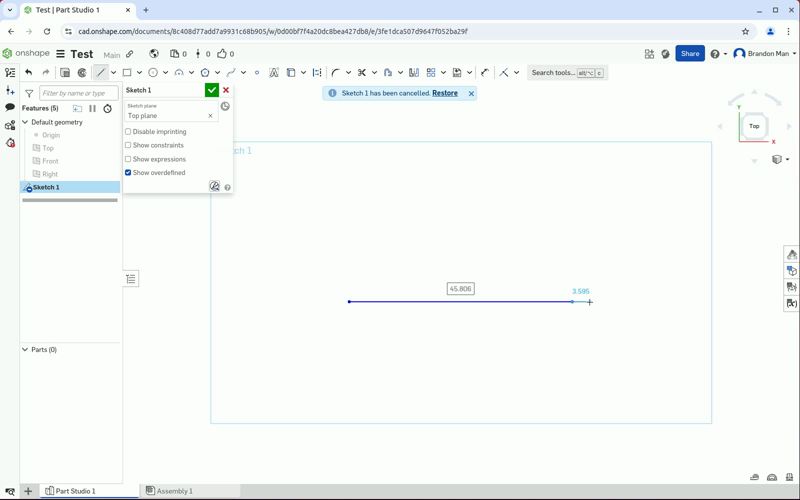
mouse_move(572, 254)
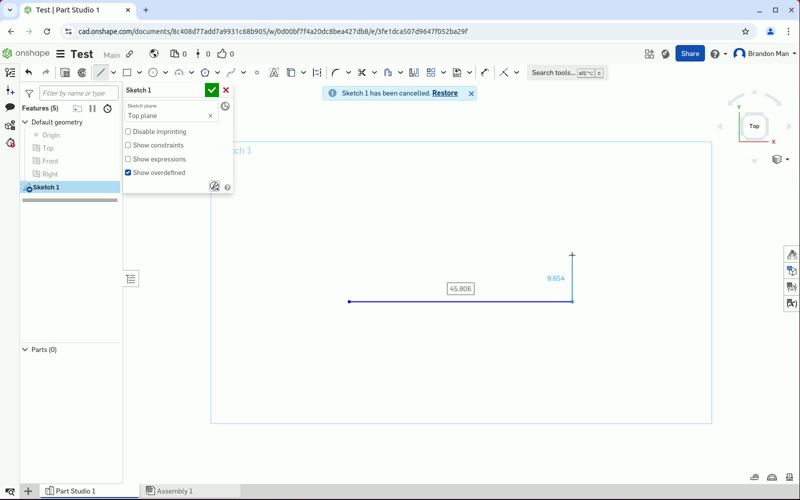
click(572, 254)
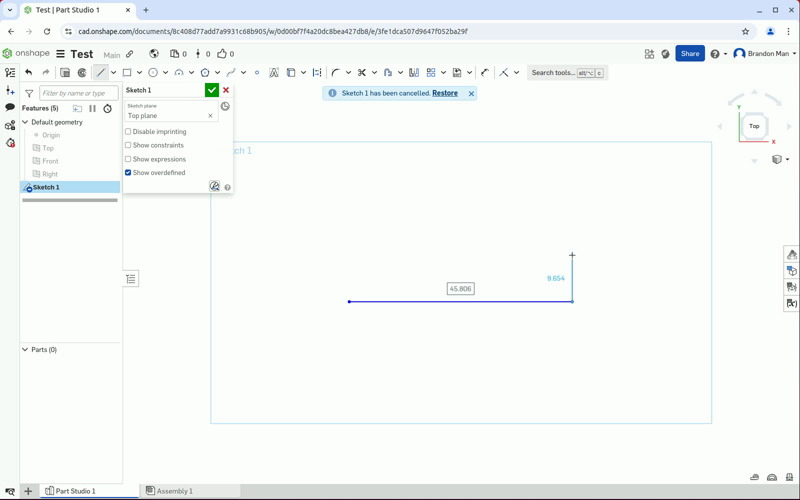
key_up(shift)
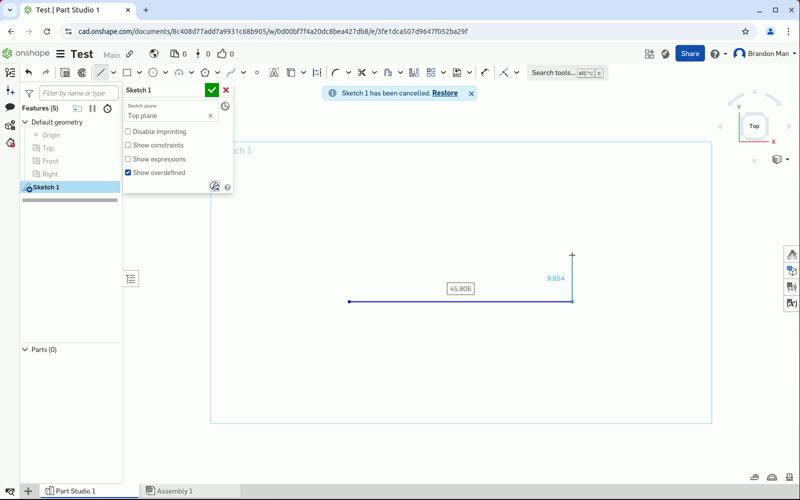
key_down(shift)
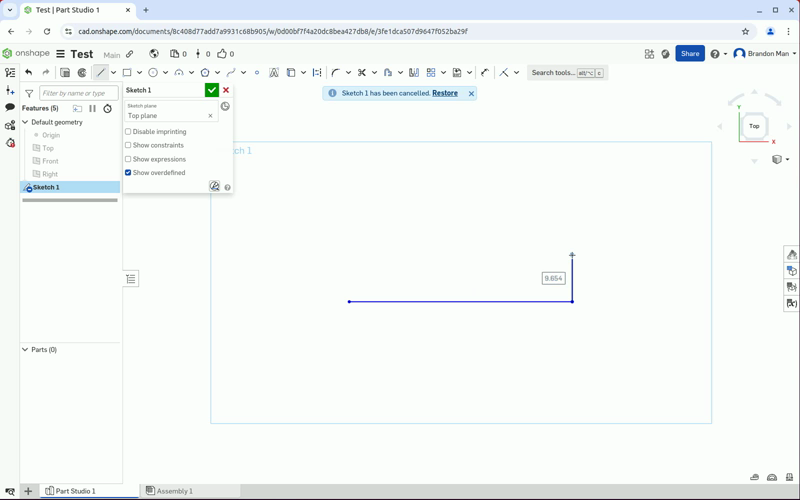
mouse_move(349, 254)
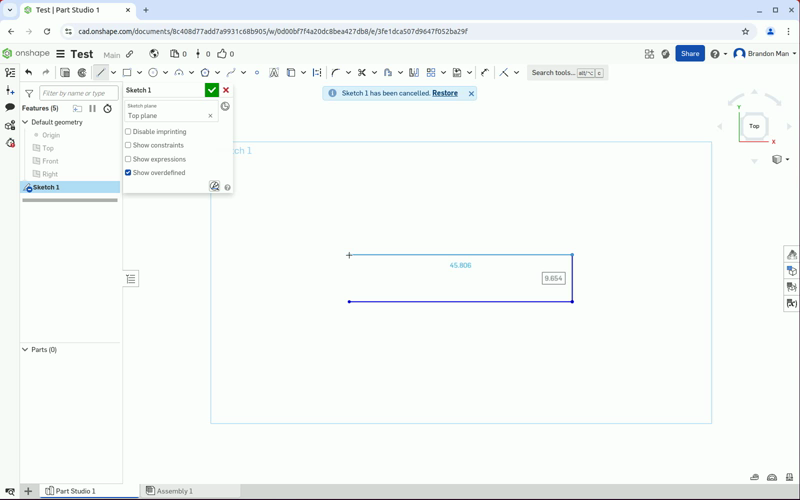
click(349, 254)
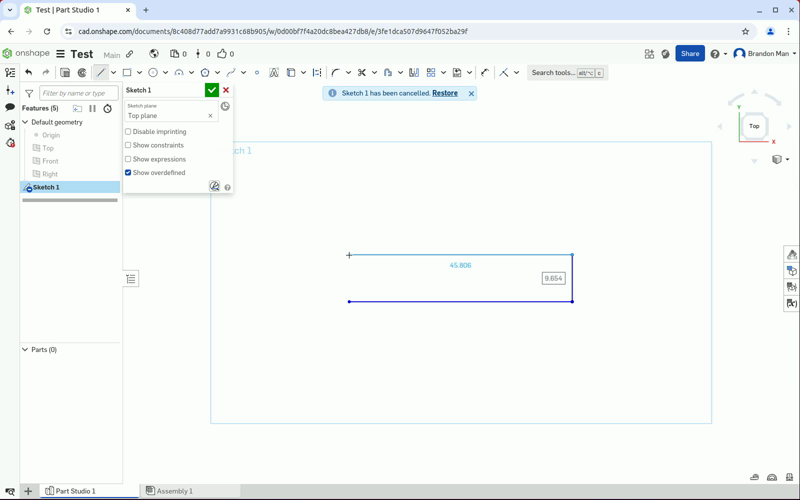
key_up(shift)
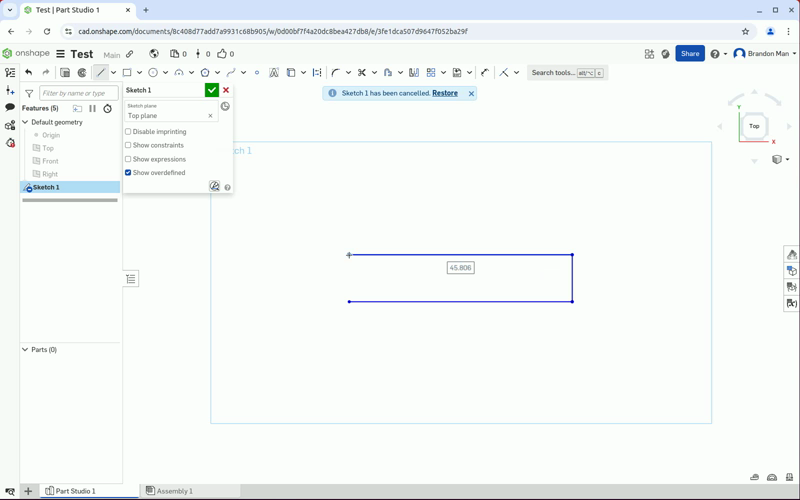
mouse_move(379, 254)
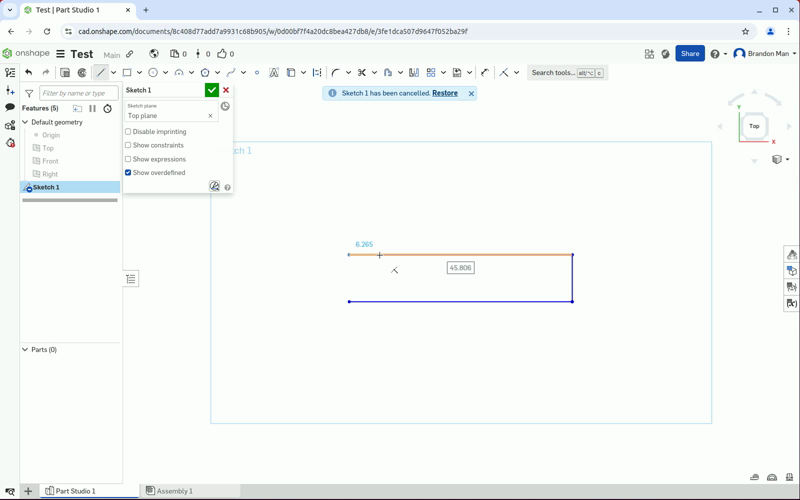
key_down(shift)
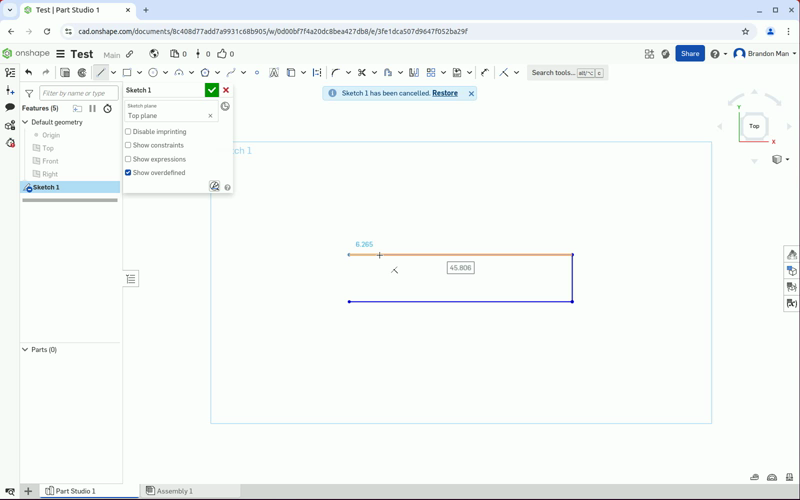
mouse_move(349, 301)
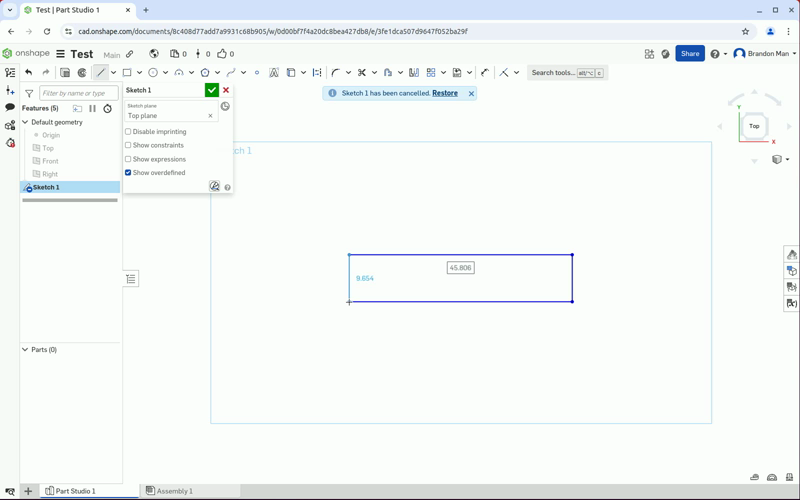
key_up(shift)
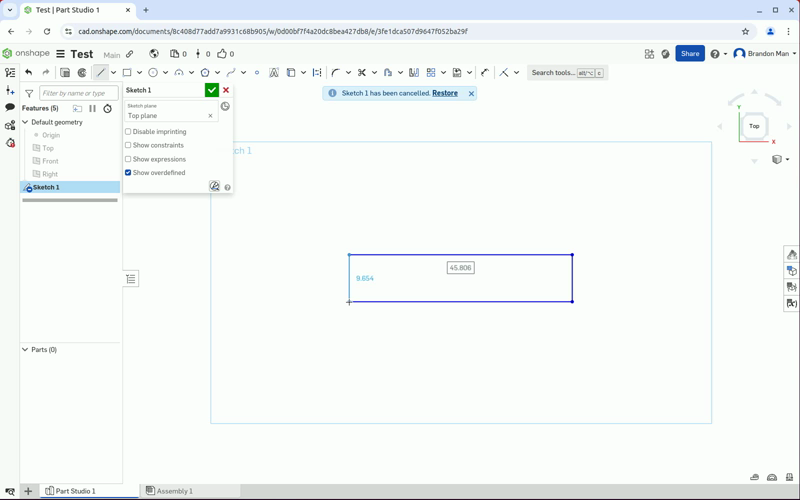
click(349, 301)
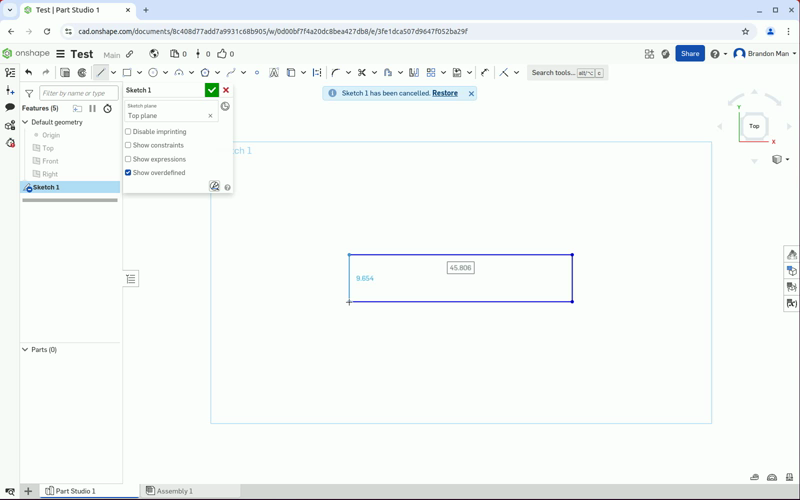
key(esc)
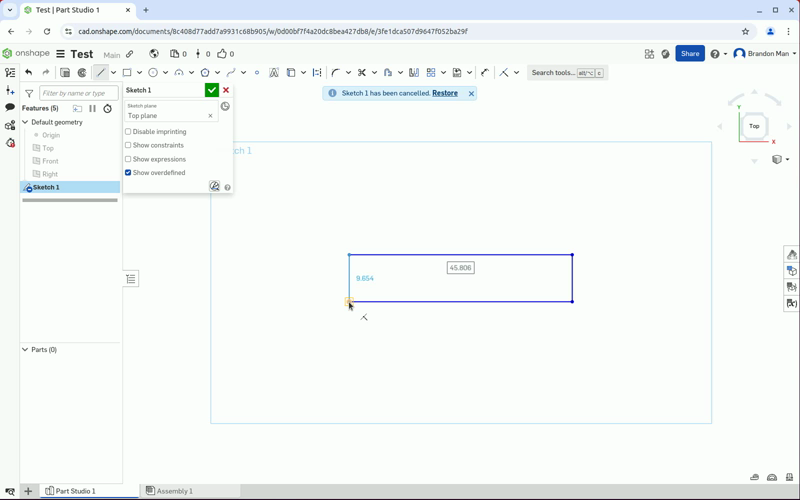
mouse_move(430, 289)
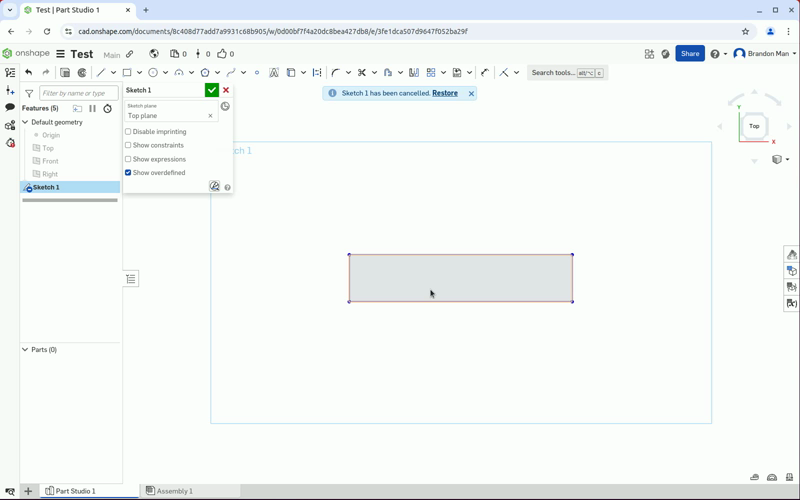
click(430, 289)
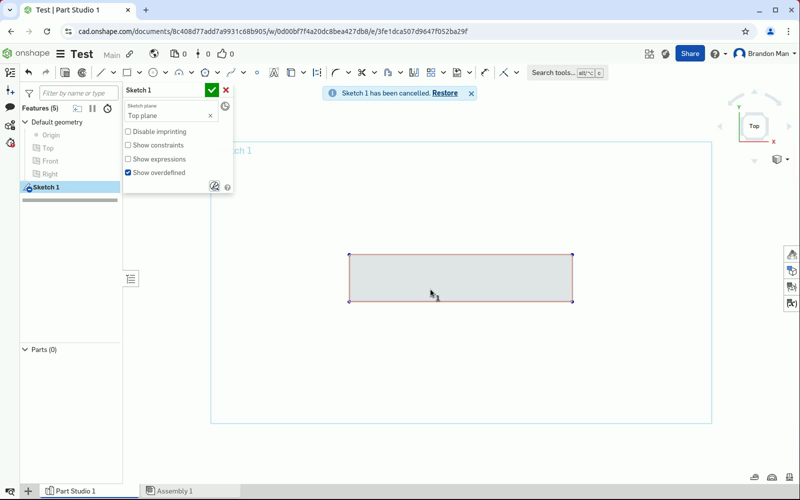
mouse_move(73, 352)
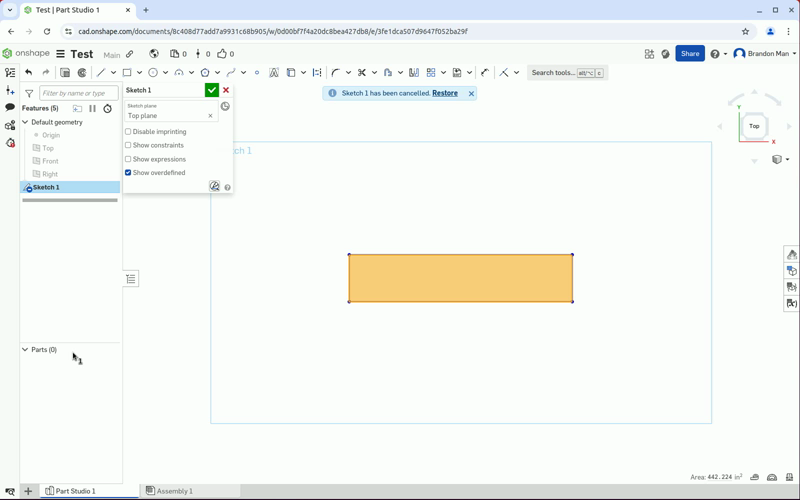
key(shift+y)
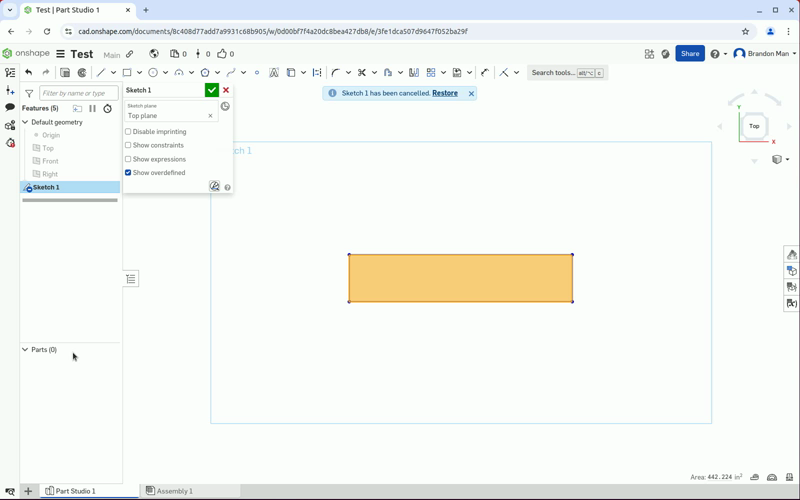
key(shift+e)
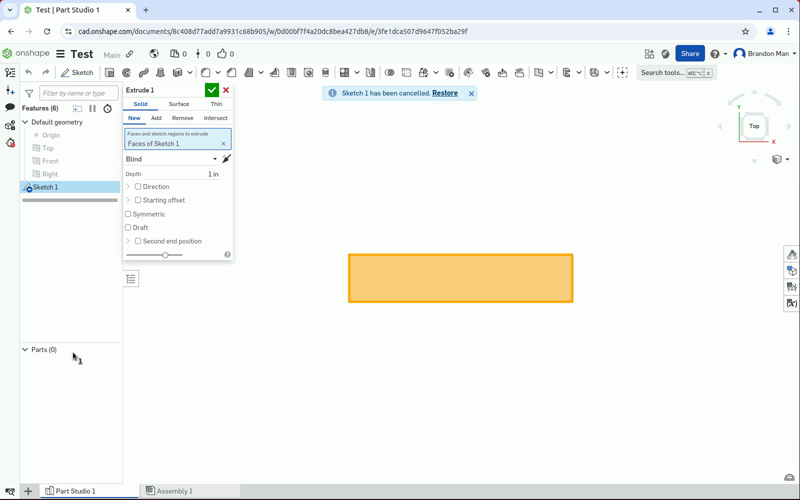
mouse_move(143, 106)
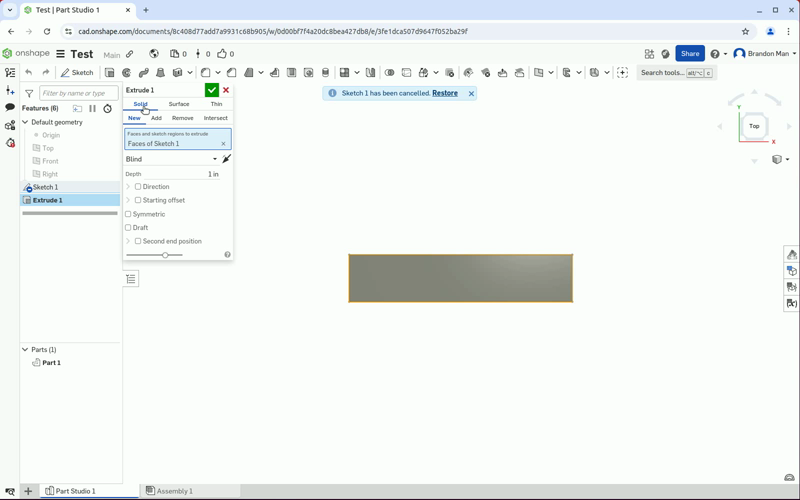
click(143, 106)
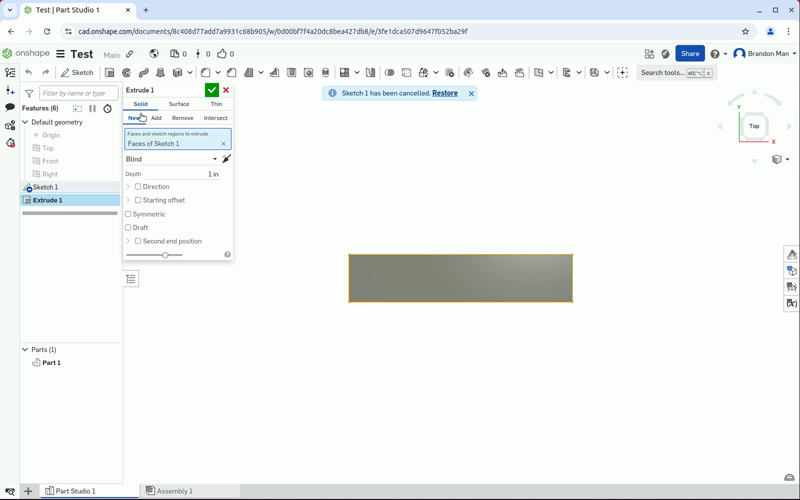
mouse_move(137, 120)
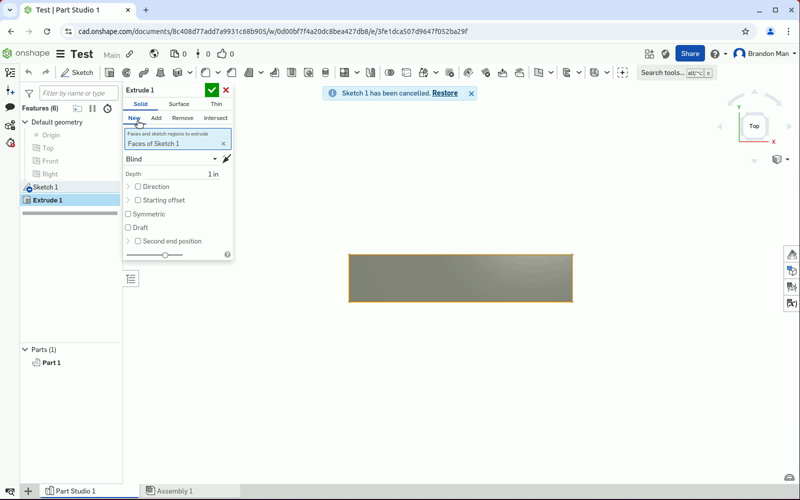
click(137, 120)
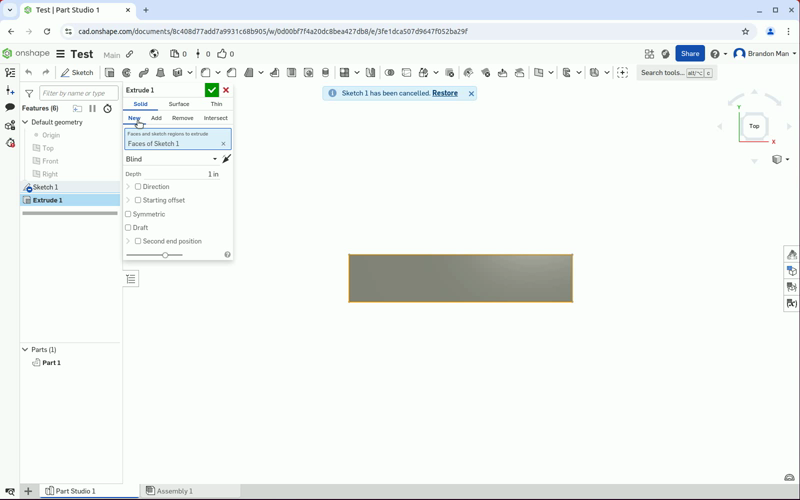
key(tab, 4)
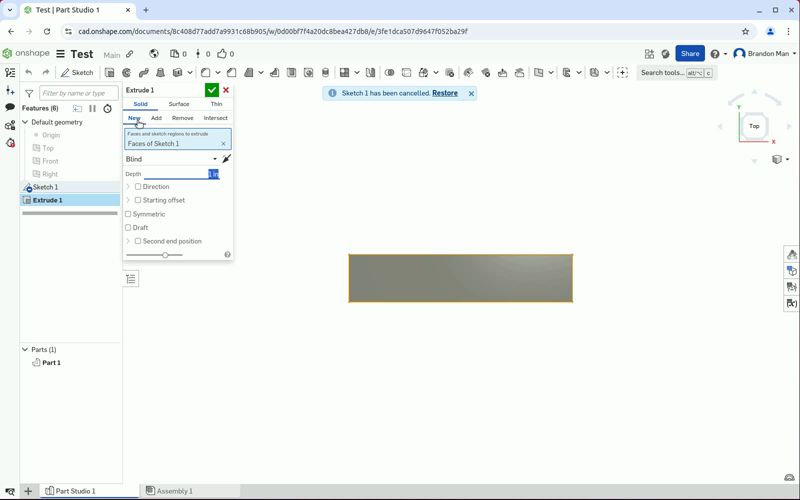
text(-0.963)
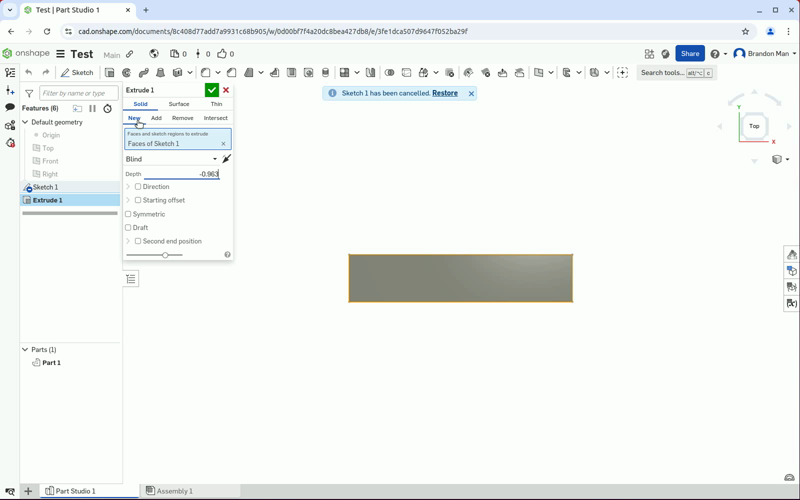
key(enter)
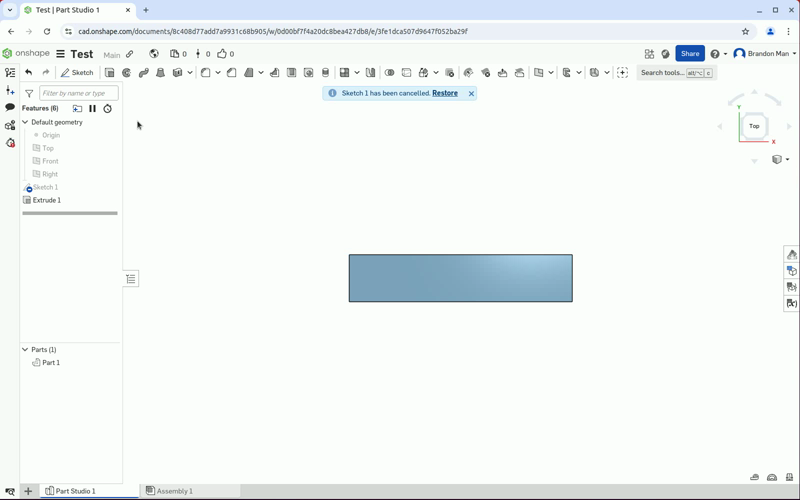
key(shift+h)
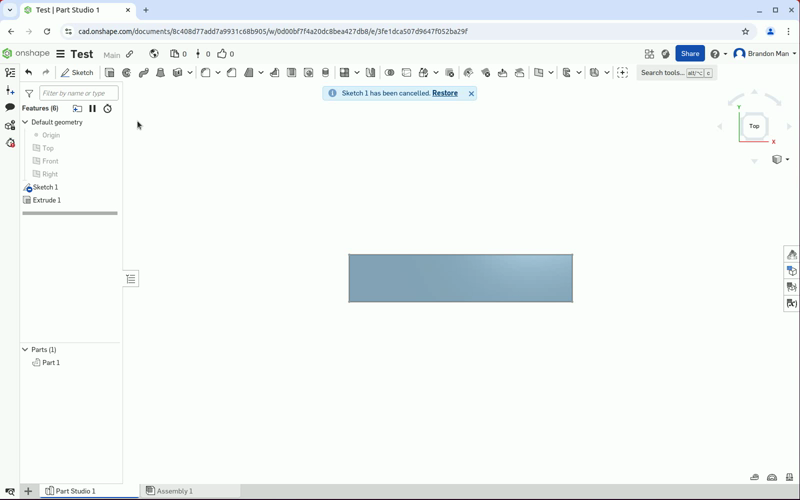
key(shift+h)
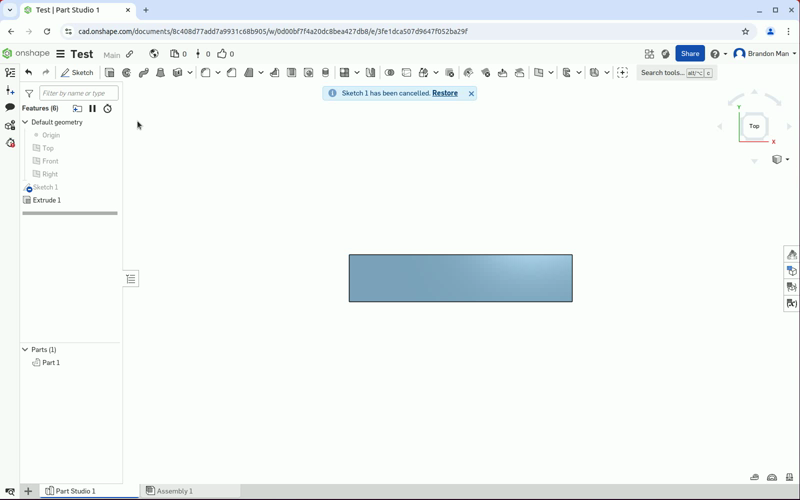
mouse_move(73, 189)
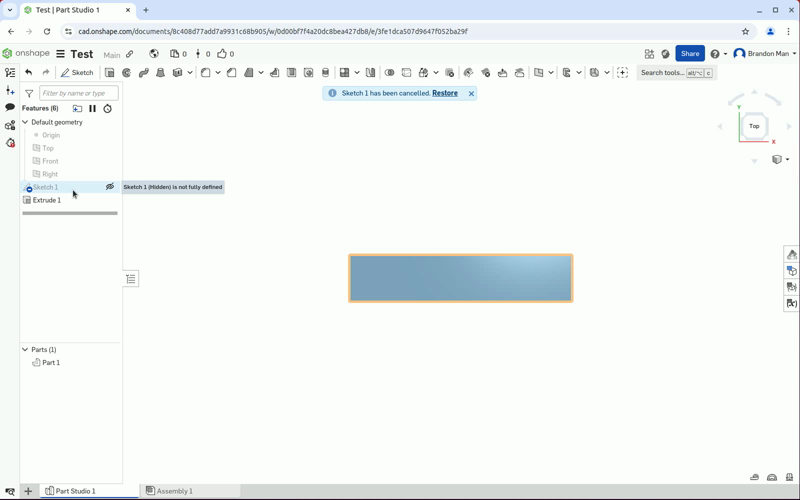
click(73, 189)
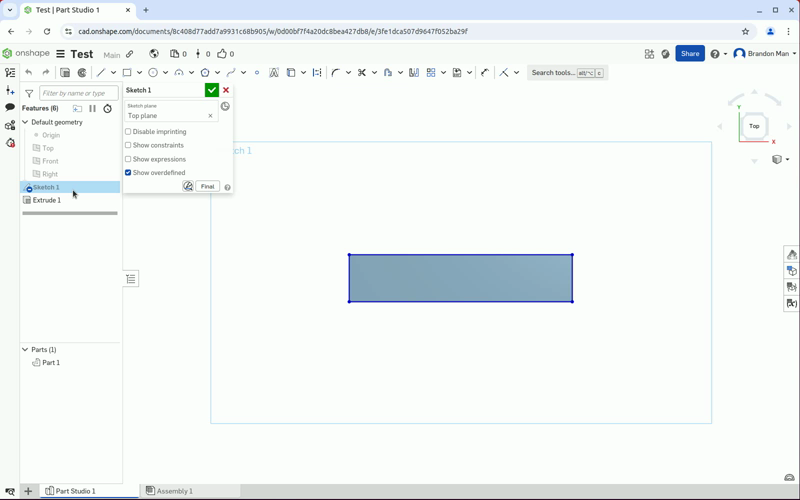
mouse_move(229, 92)
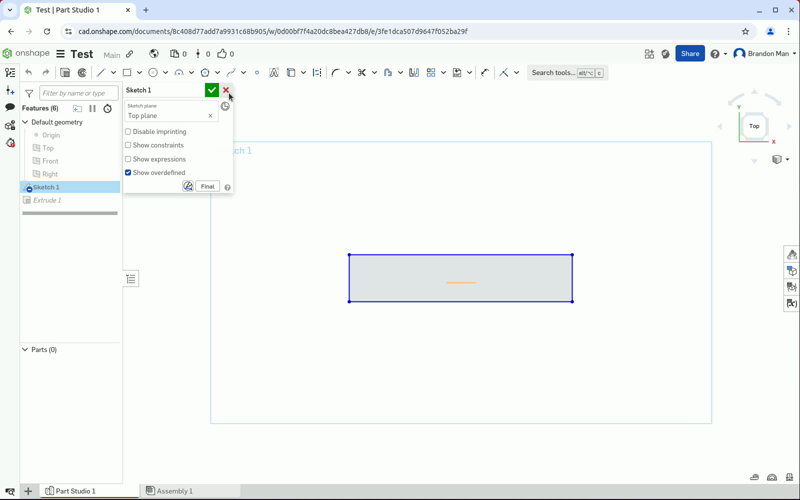
click(229, 92)
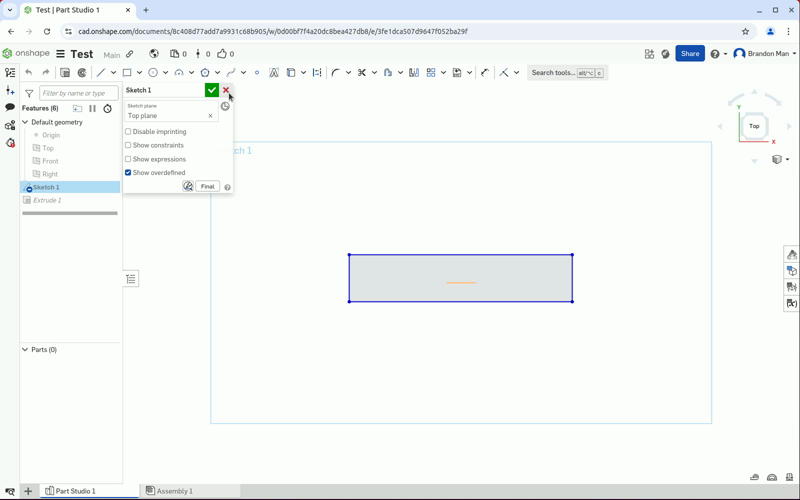
key(shift+s)
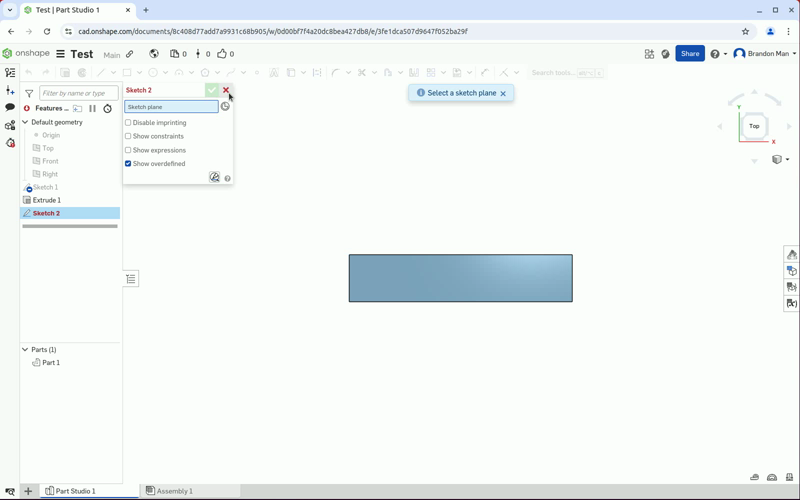
mouse_move(73, 150)
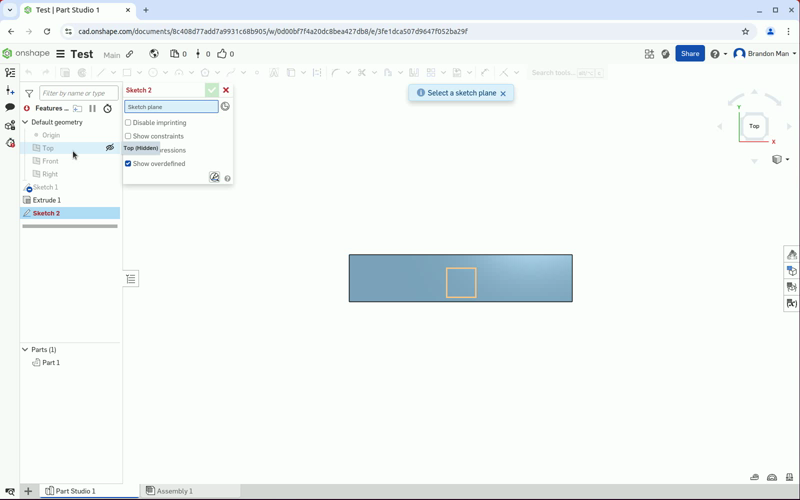
click(73, 150)
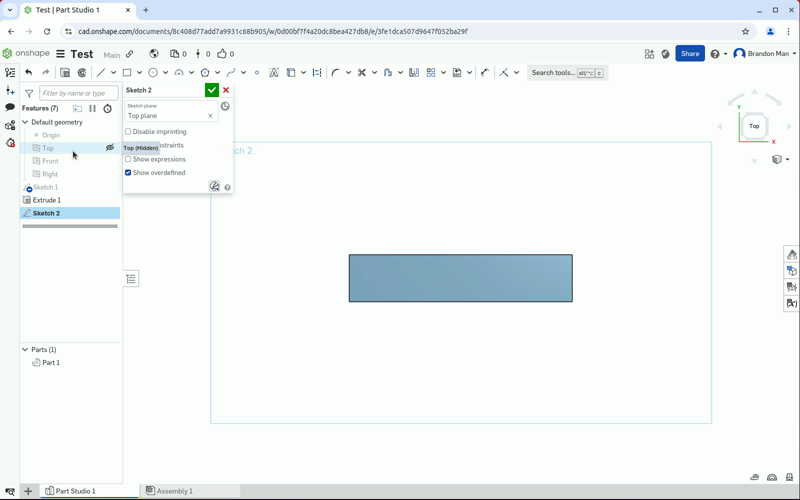
mouse_move(73, 352)
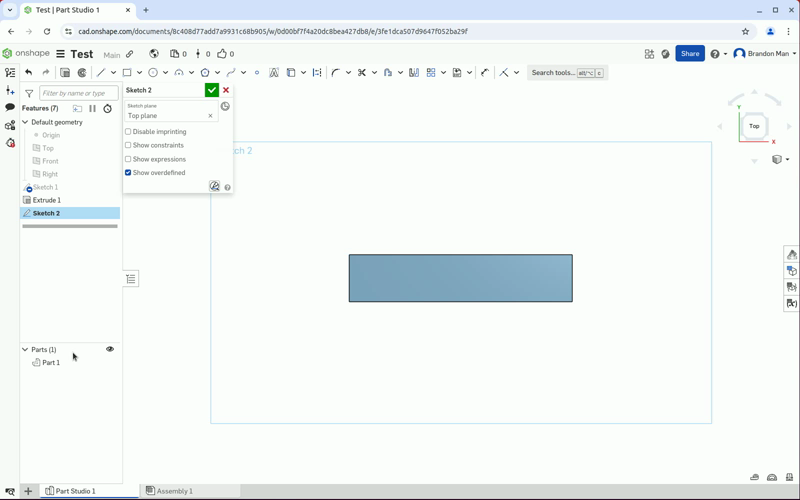
key(y)
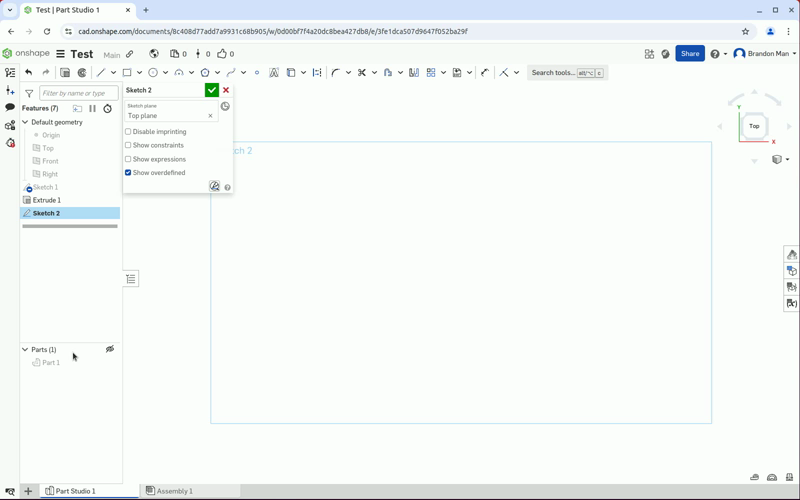
key(l)
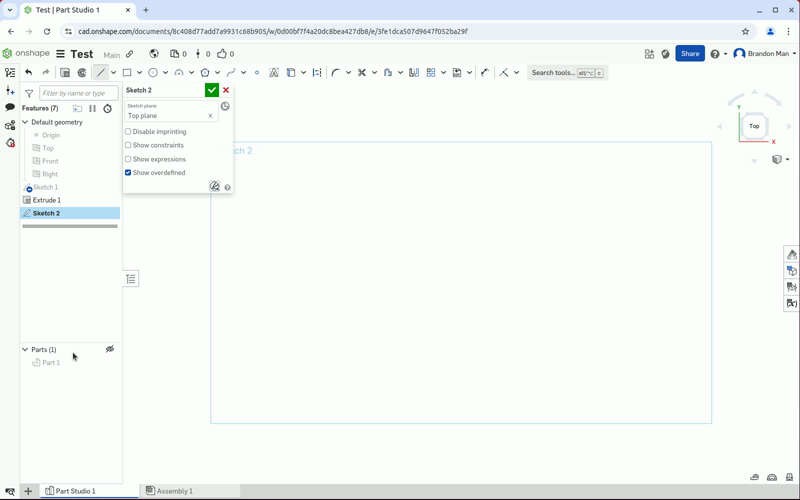
key_down(shift)
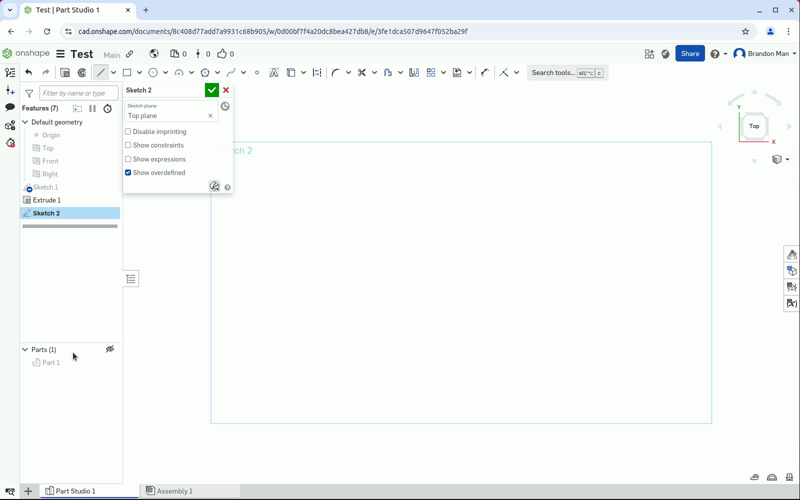
mouse_move(350, 301)
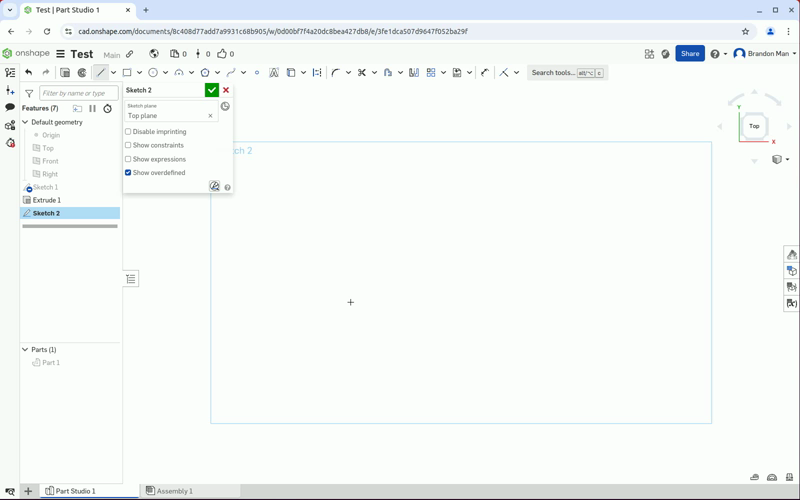
click(350, 301)
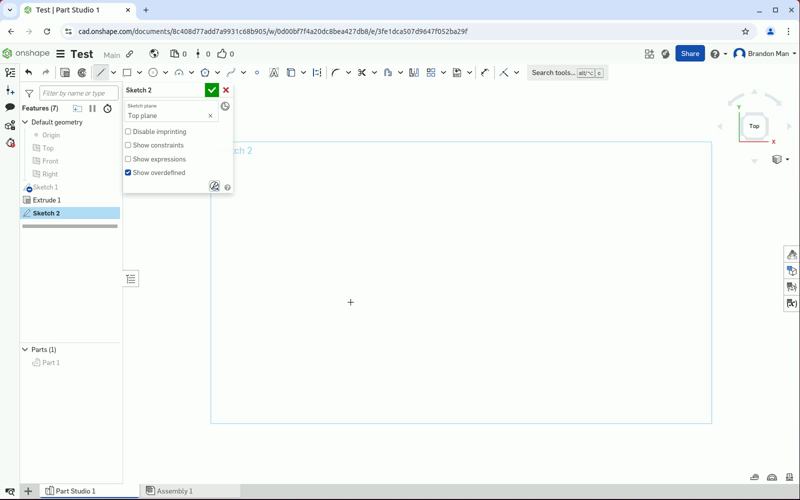
key_up(shift)
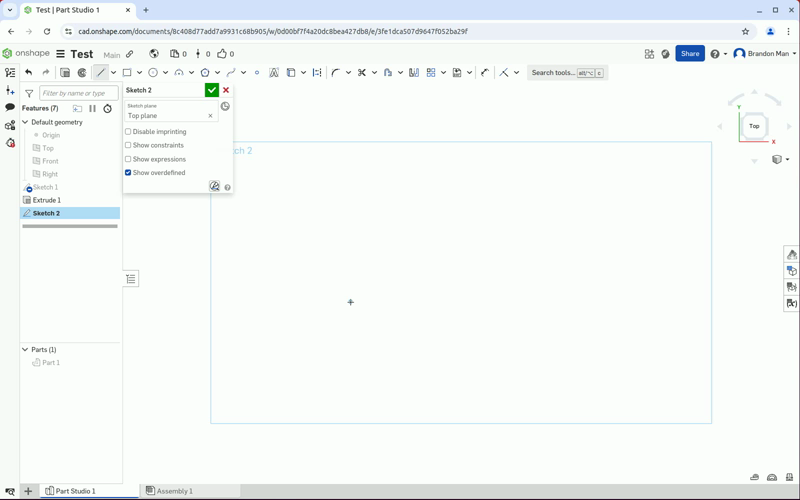
key_down(shift)
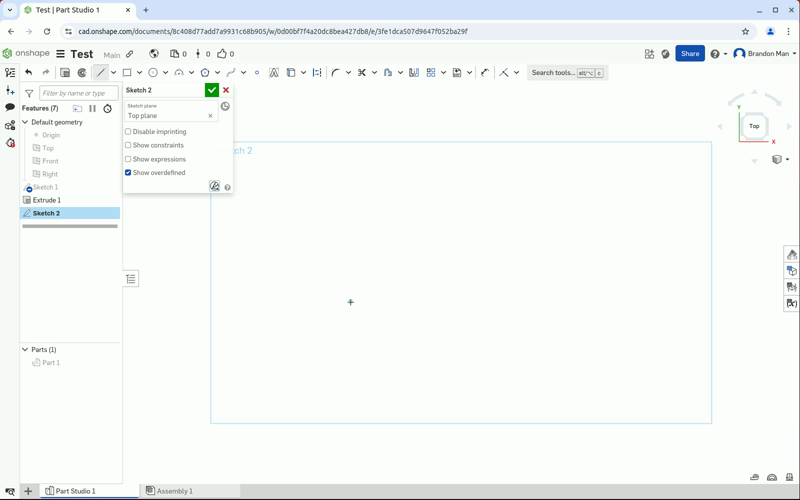
mouse_move(570, 301)
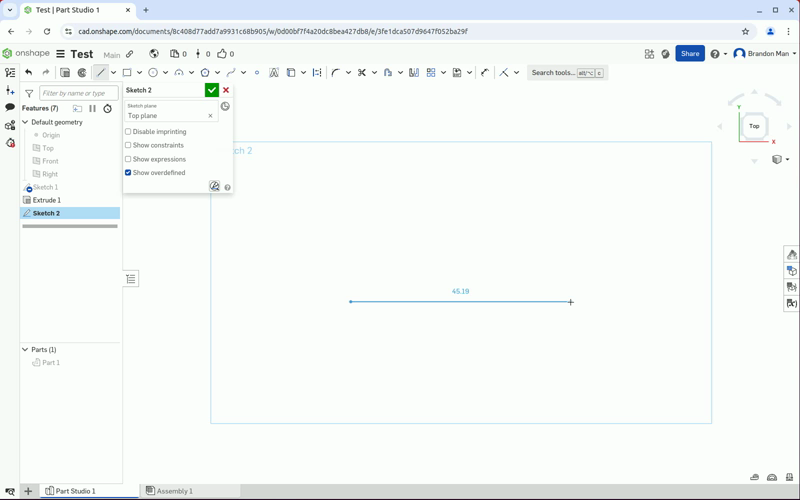
click(570, 301)
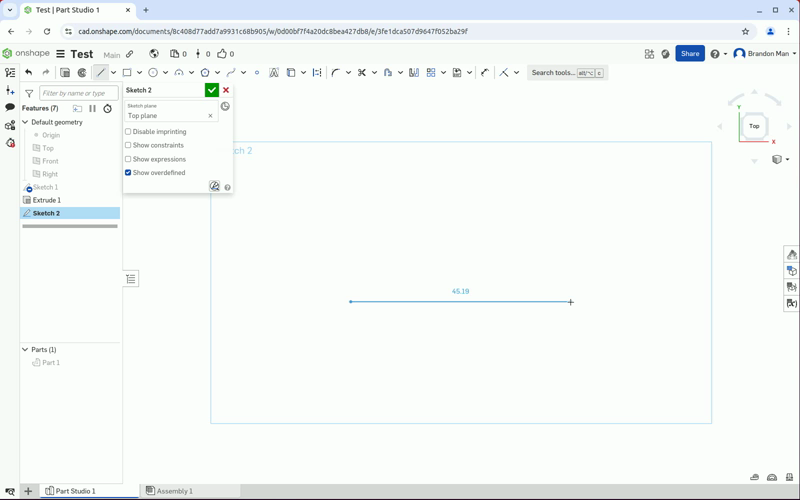
key_up(shift)
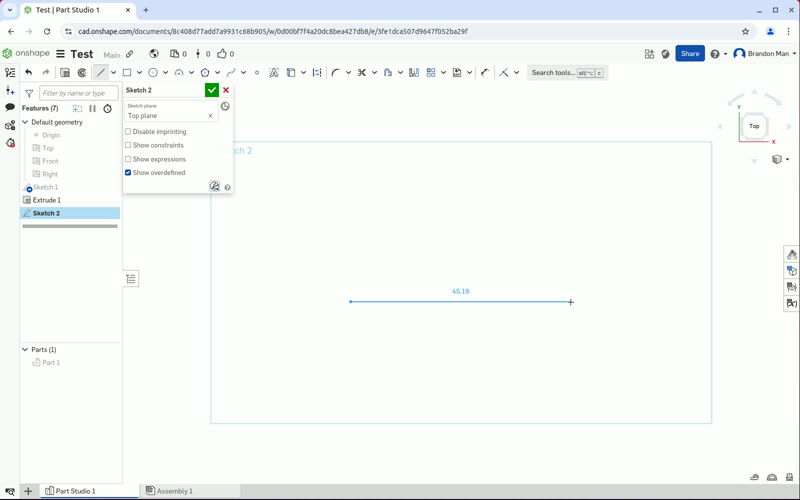
key_down(shift)
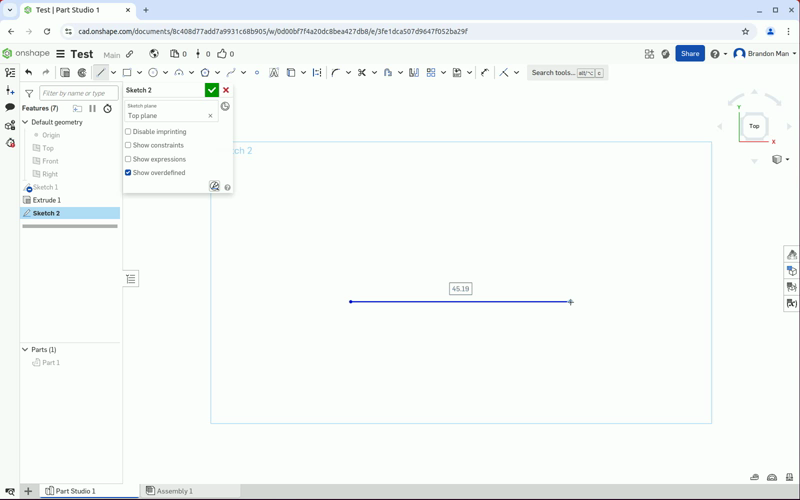
mouse_move(589, 301)
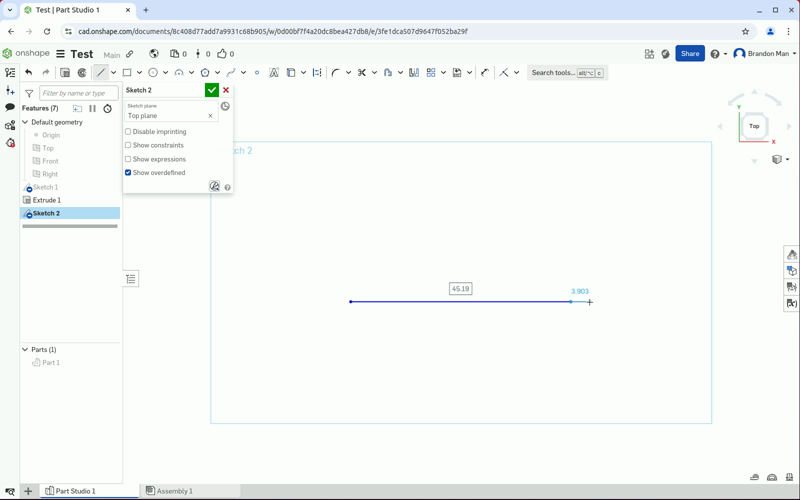
mouse_move(570, 294)
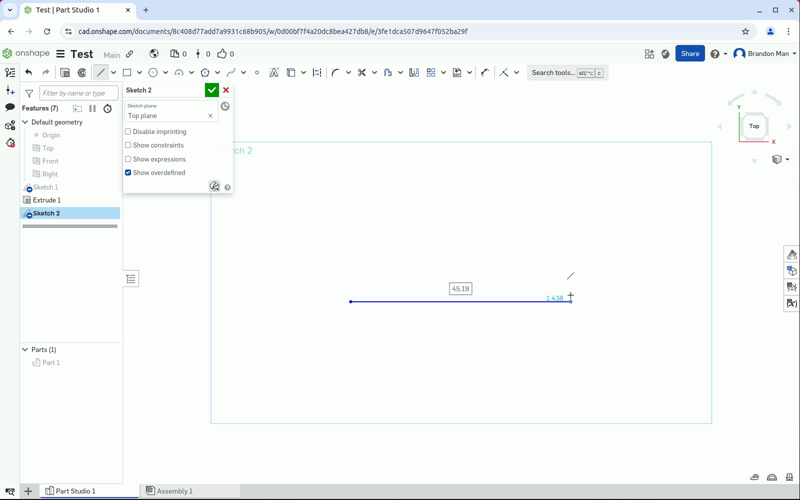
scroll(6)
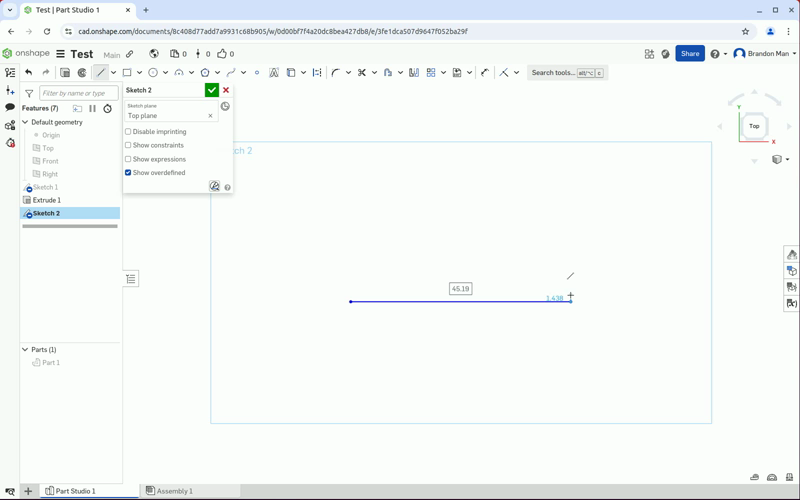
scroll(6)
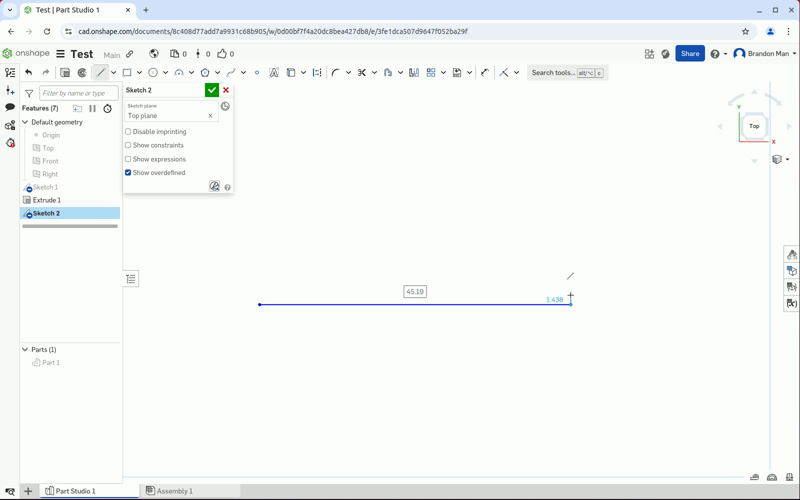
scroll(6)
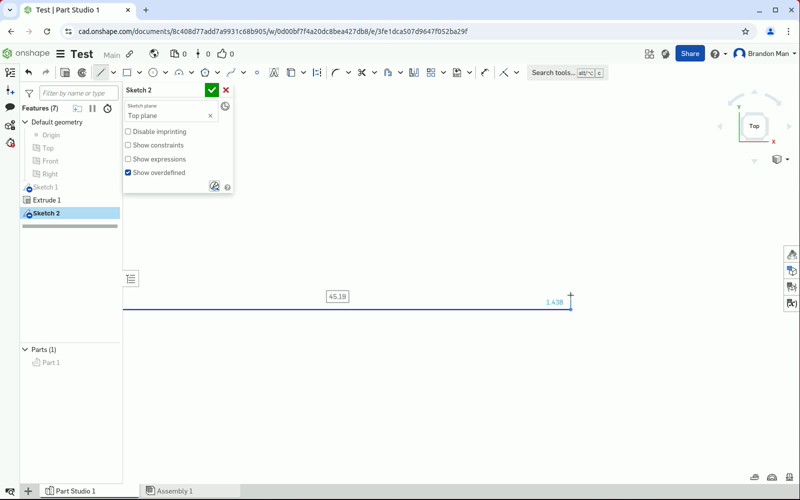
scroll(6)
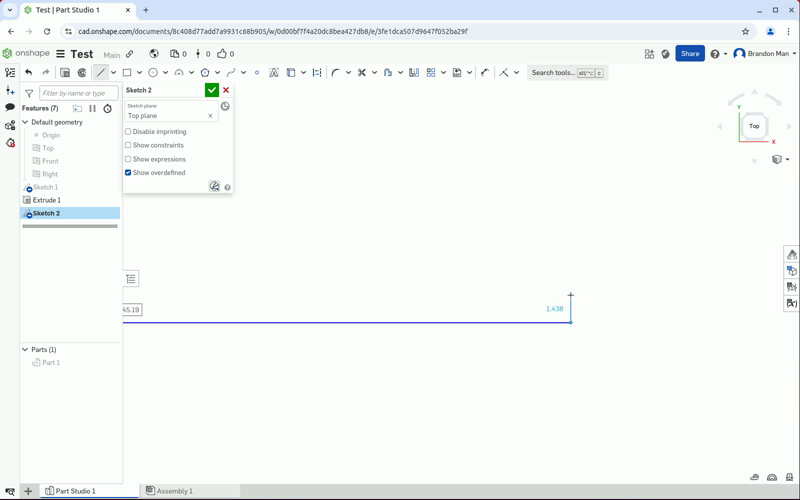
scroll(6)
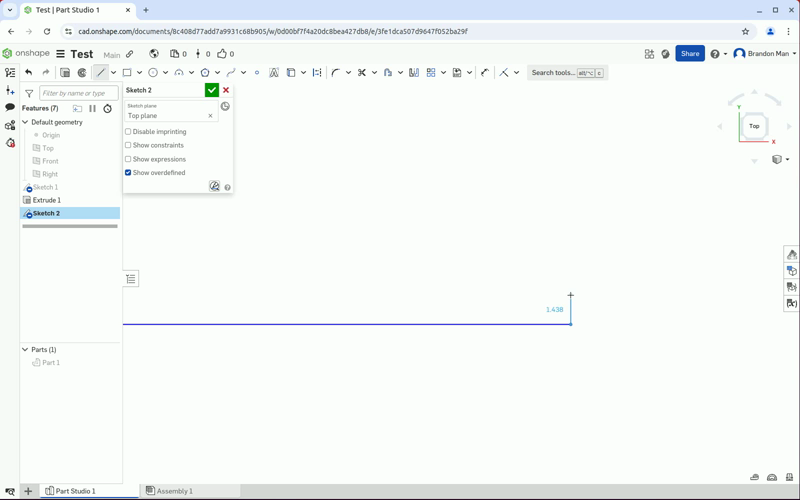
scroll(6)
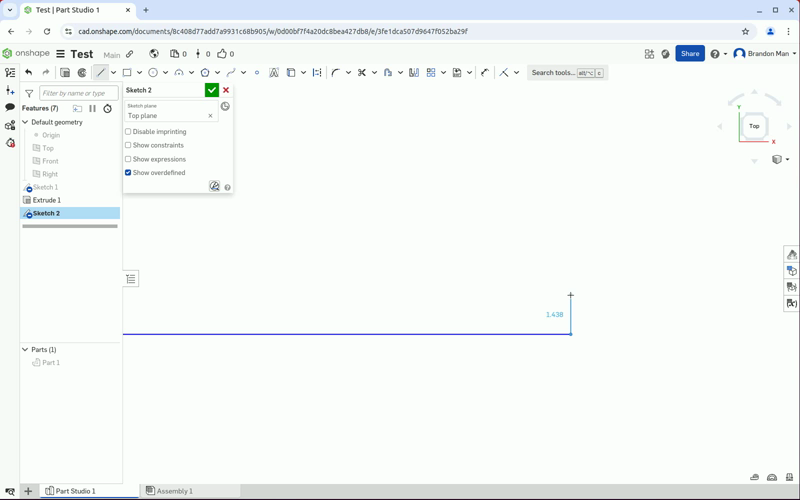
scroll(6)
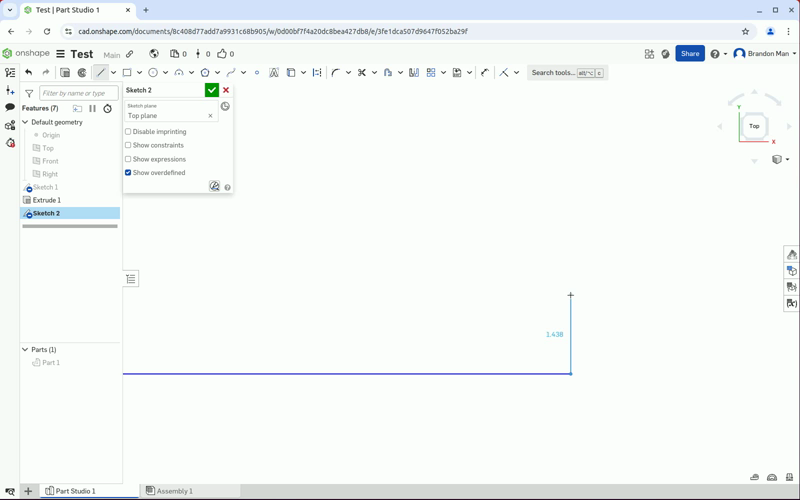
click(570, 294)
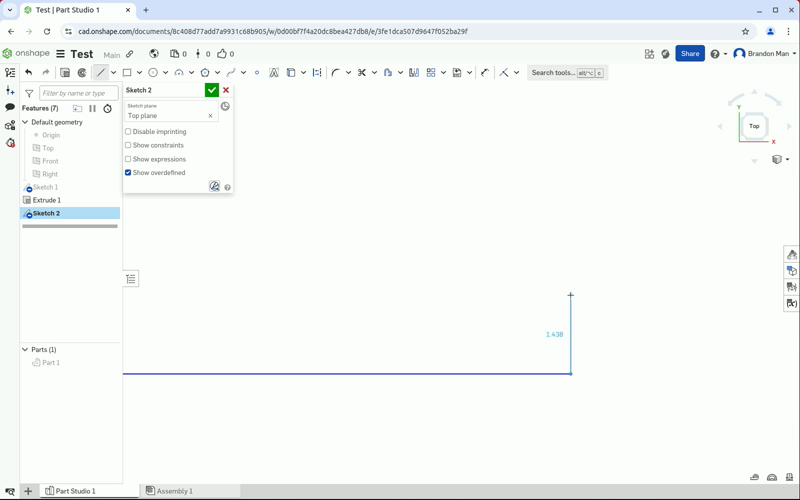
scroll(-6)
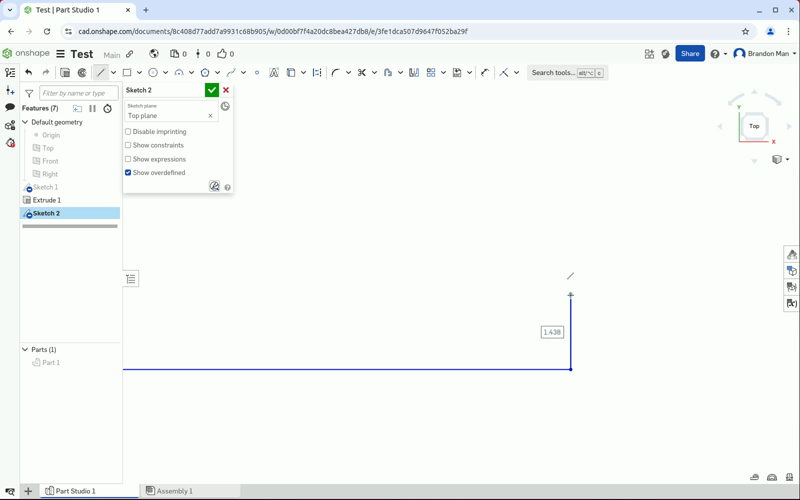
scroll(-6)
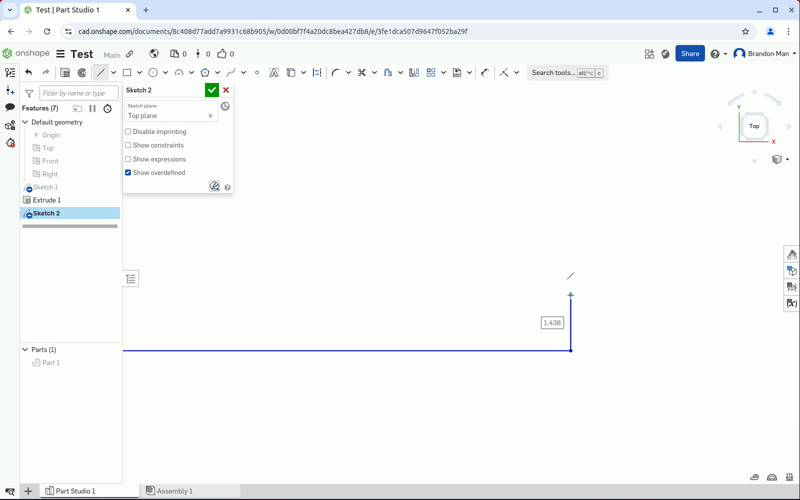
scroll(-6)
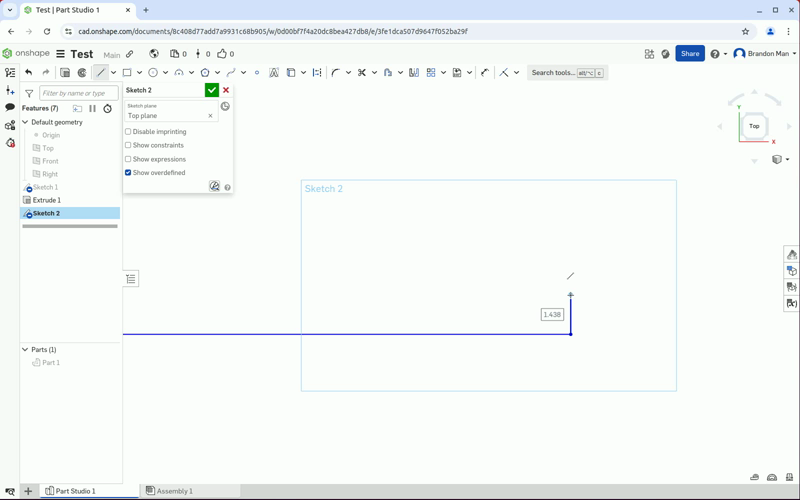
scroll(-6)
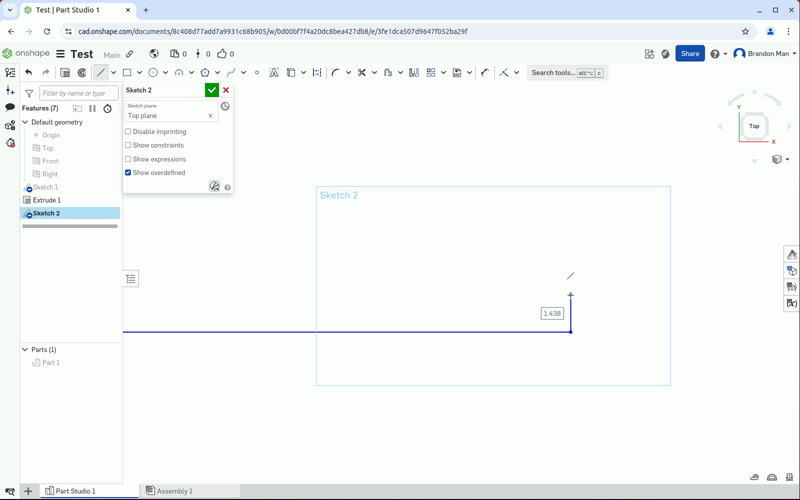
scroll(-6)
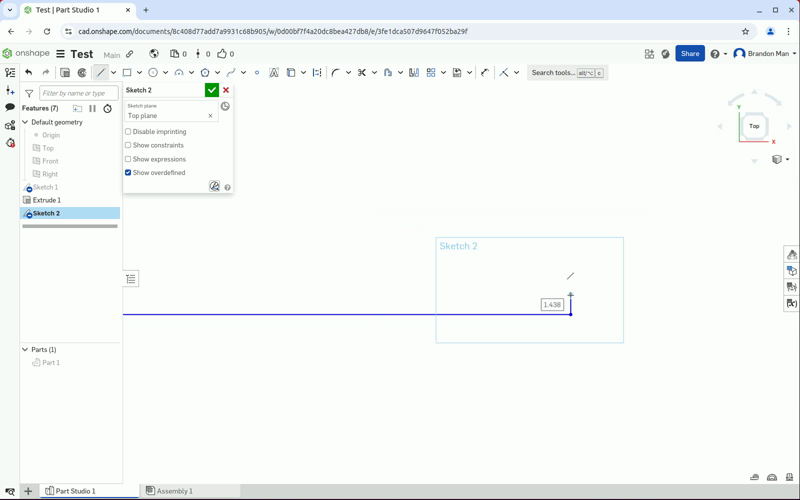
scroll(-6)
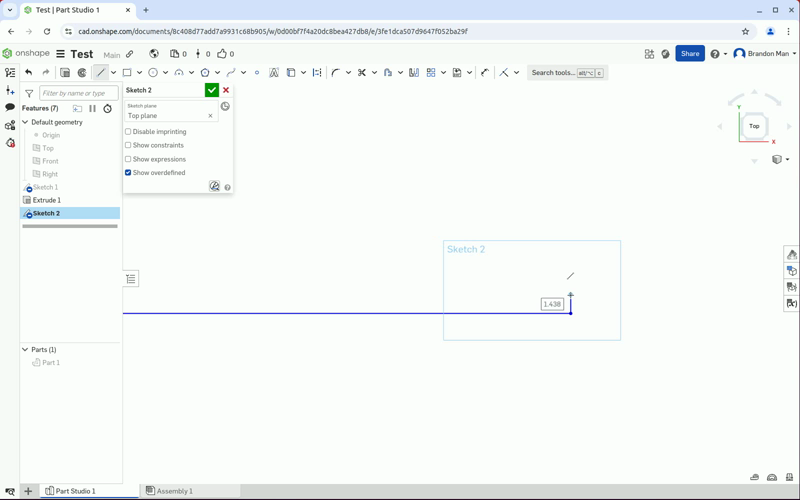
scroll(-6)
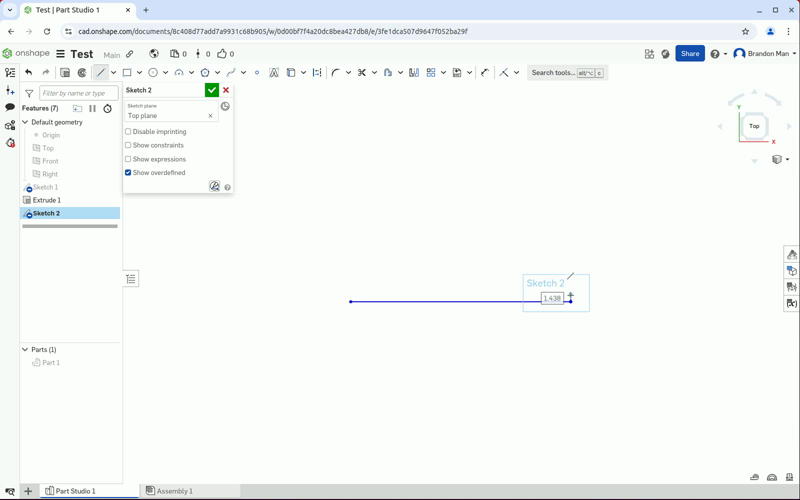
key_up(shift)
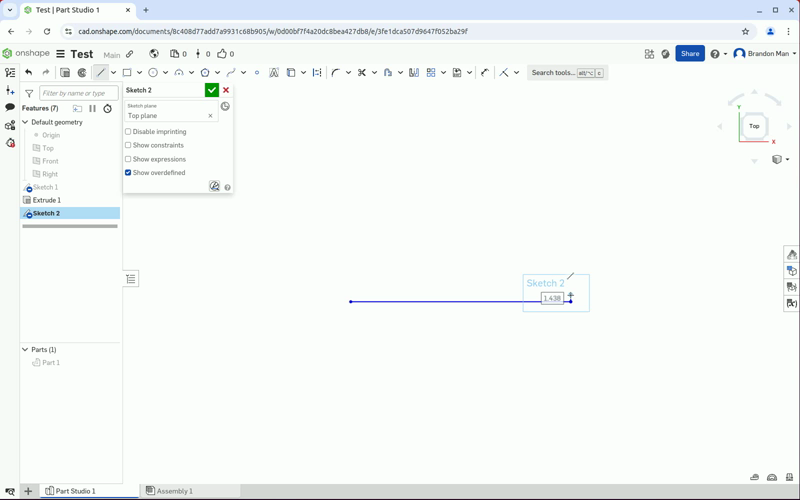
key_down(shift)
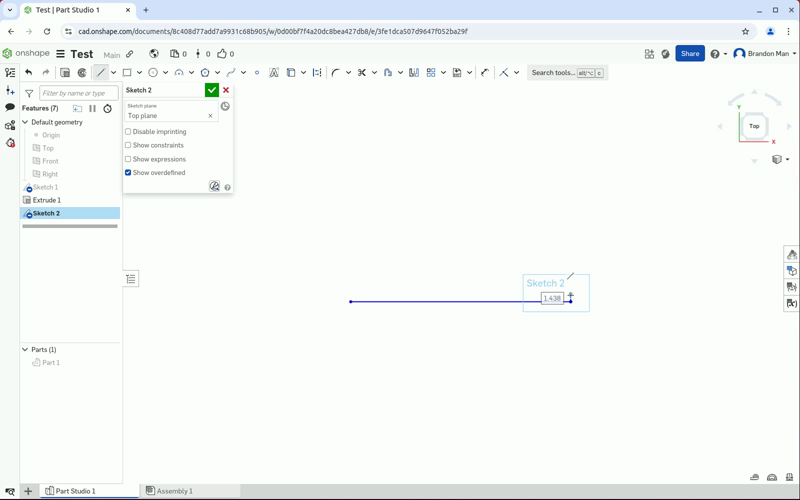
mouse_move(350, 294)
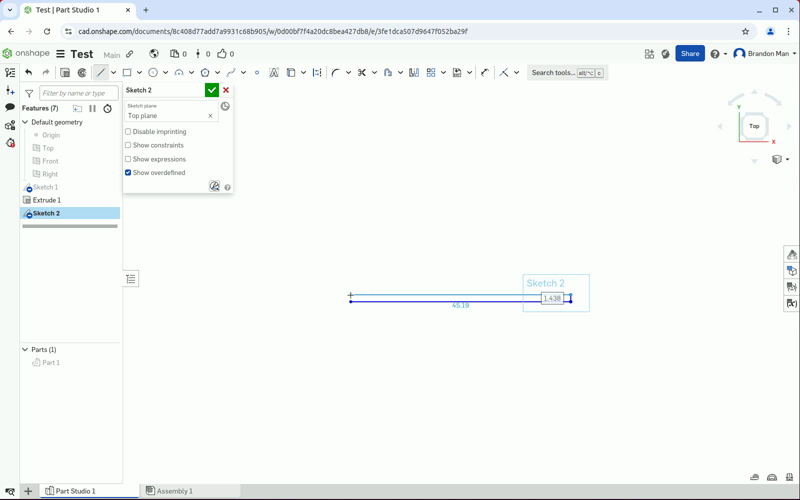
click(350, 294)
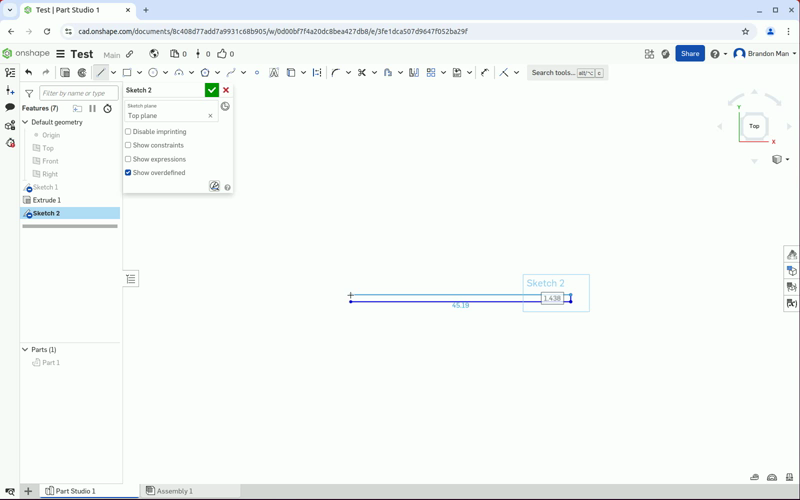
key_up(shift)
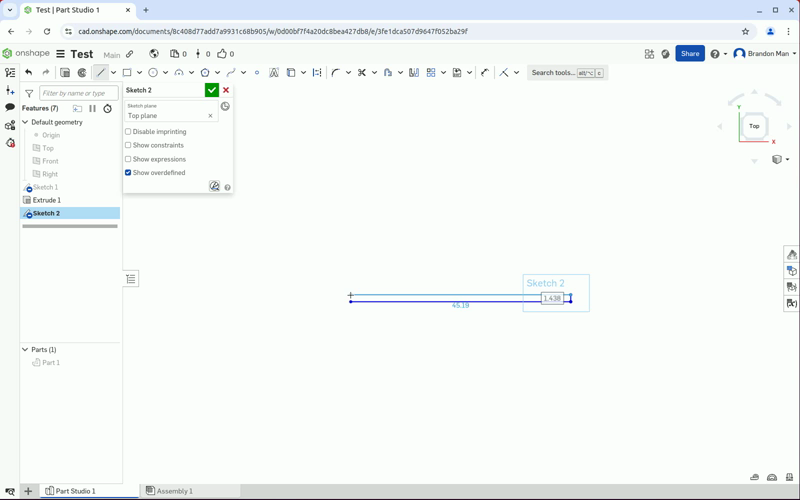
mouse_move(380, 294)
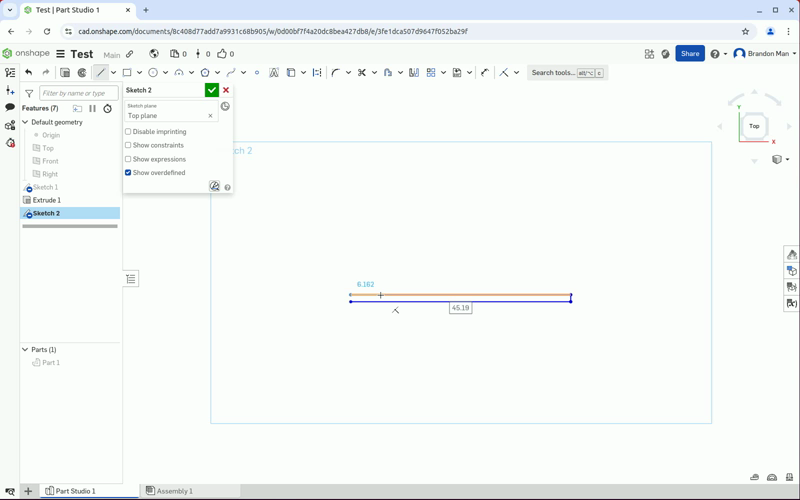
key_down(shift)
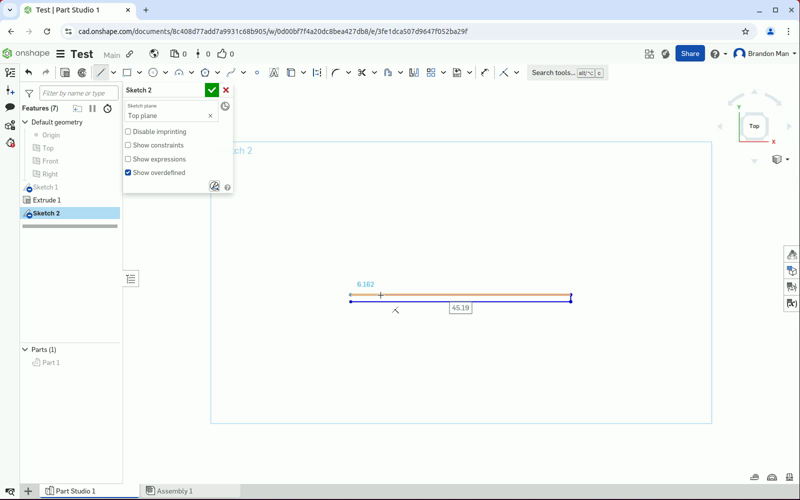
mouse_move(350, 301)
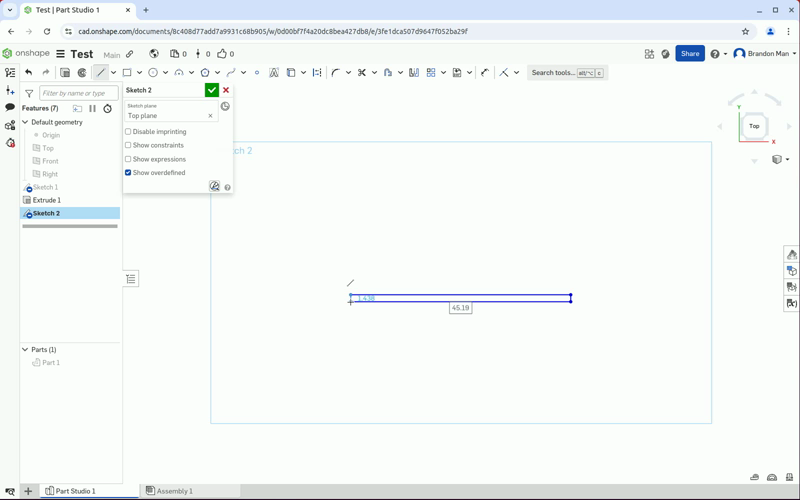
scroll(6)
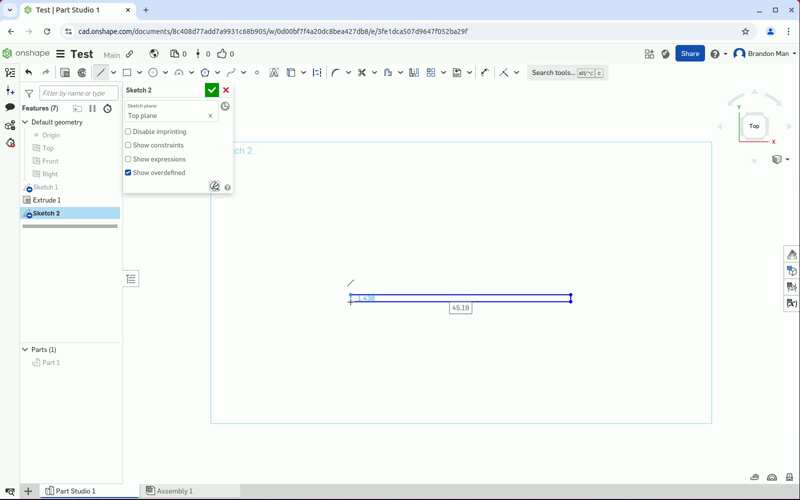
scroll(6)
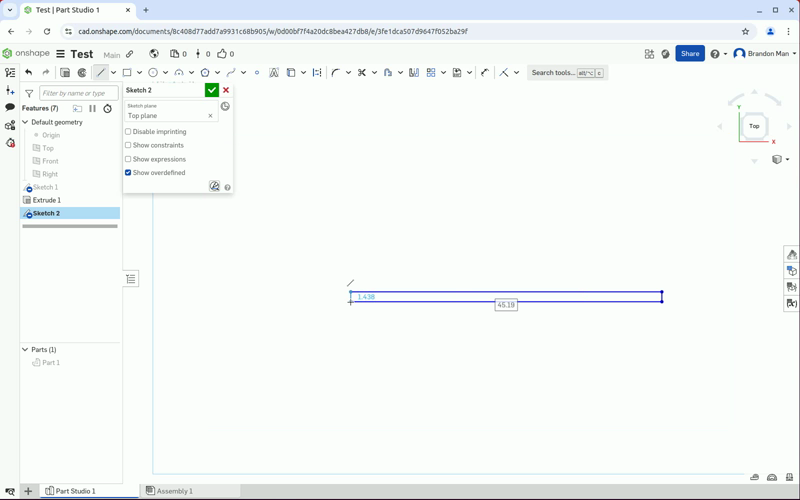
scroll(6)
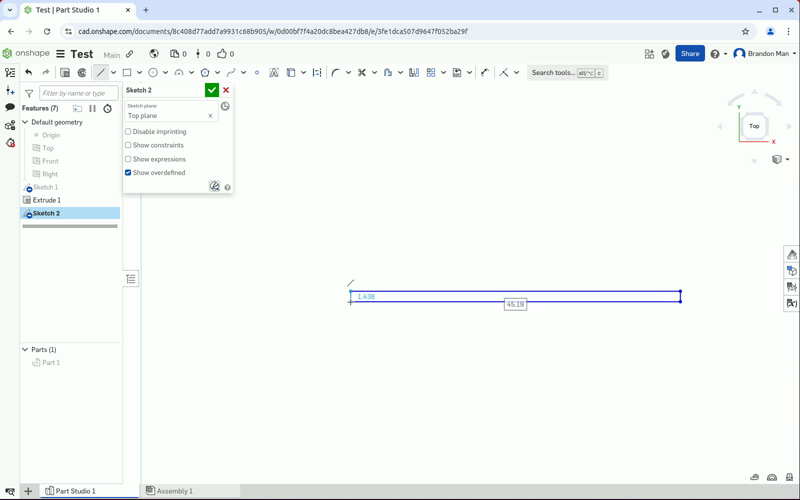
scroll(6)
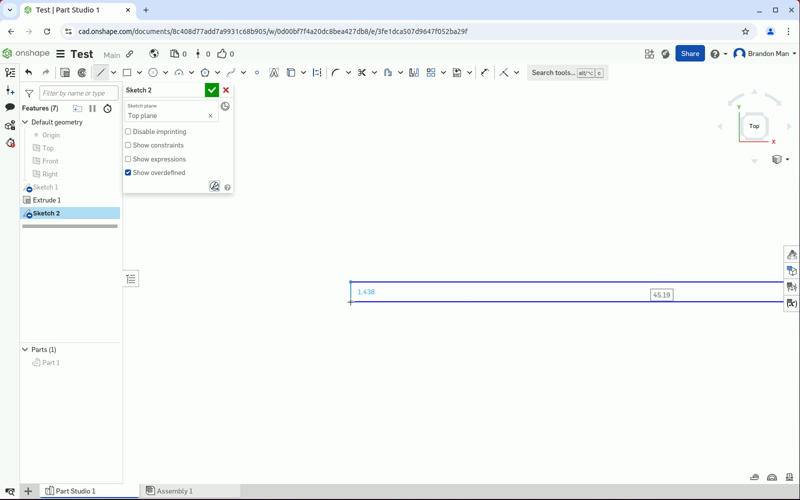
scroll(6)
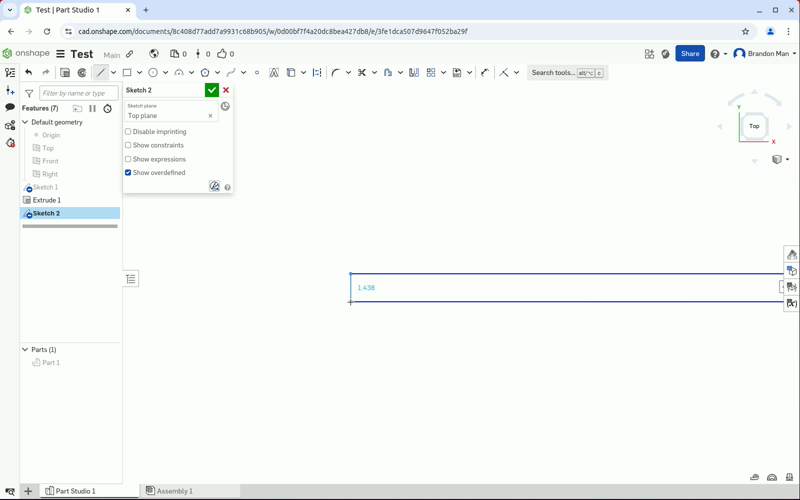
scroll(6)
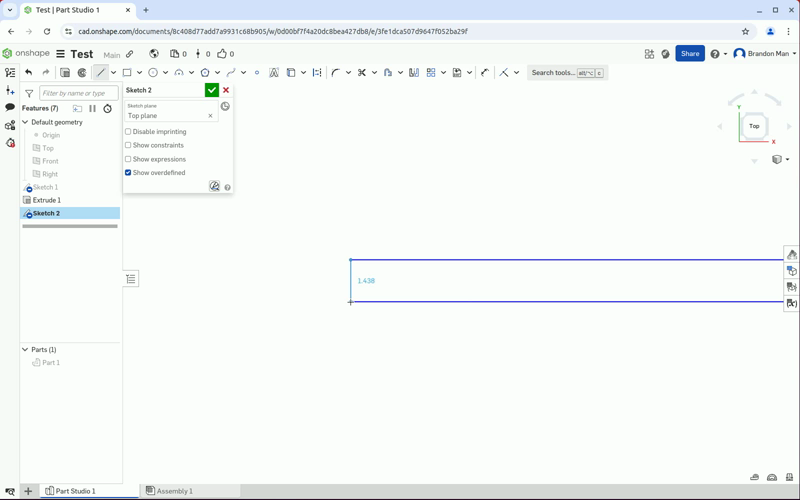
scroll(6)
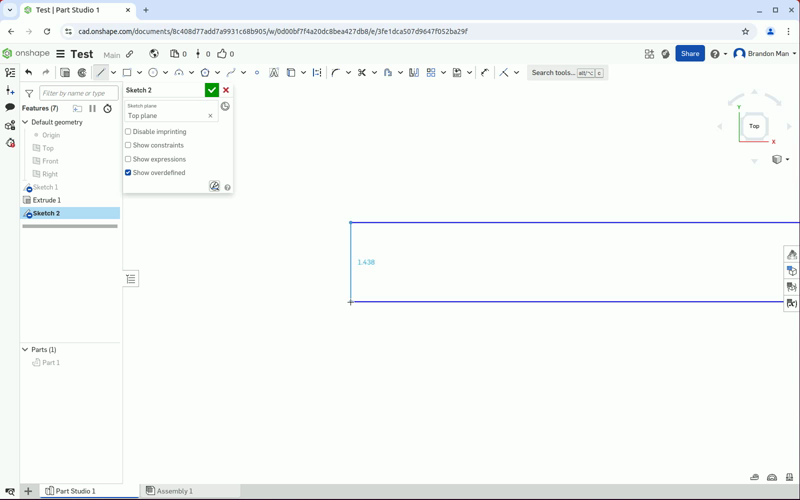
key_up(shift)
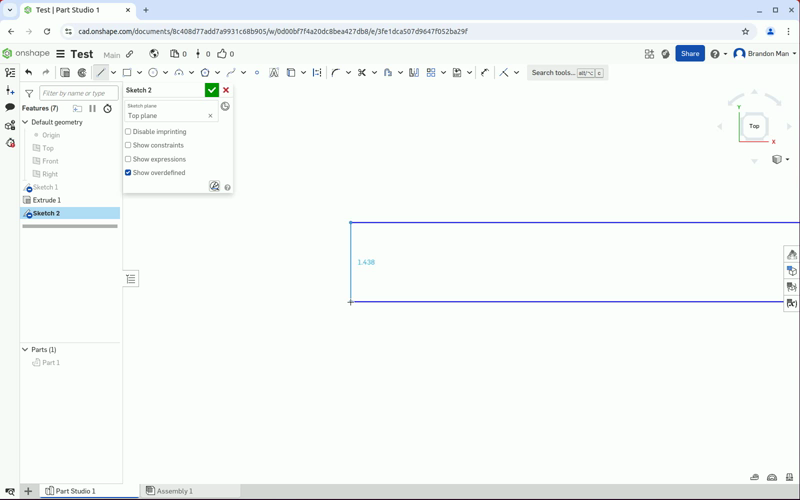
click(350, 301)
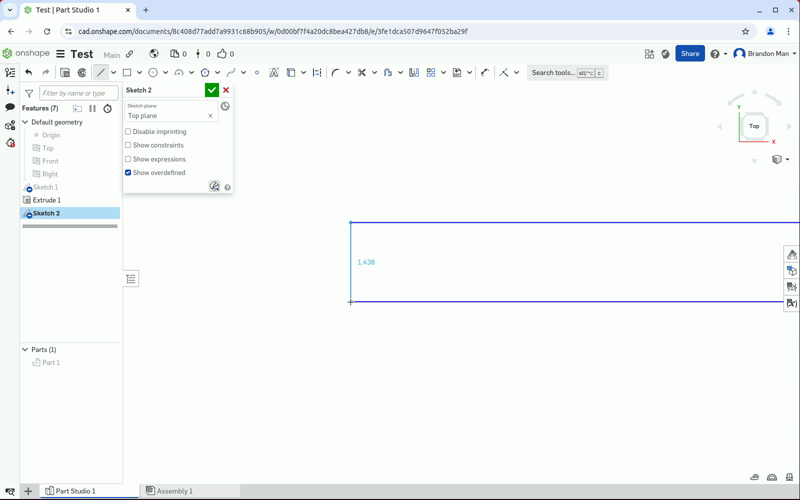
scroll(-6)
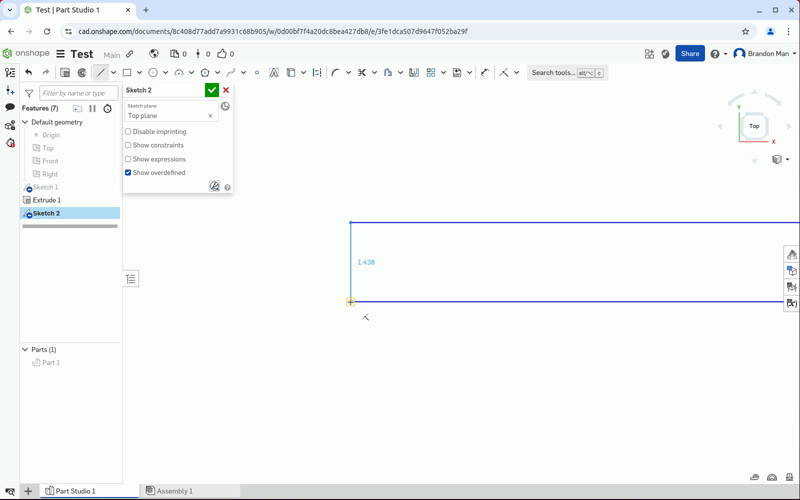
scroll(-6)
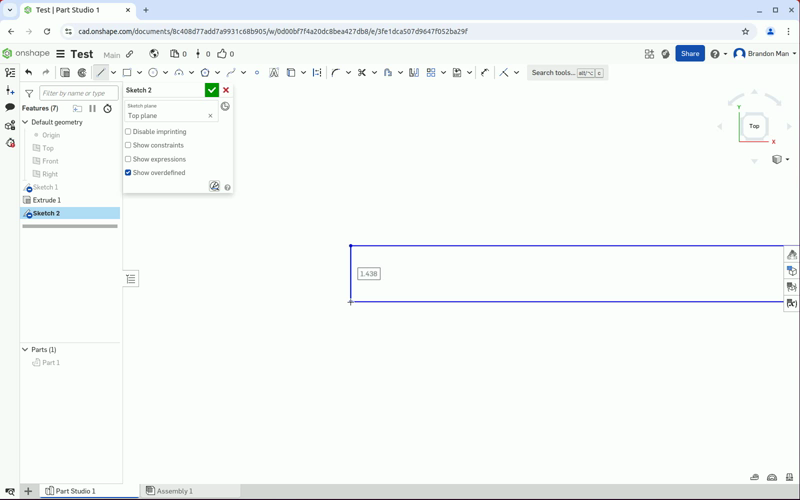
scroll(-6)
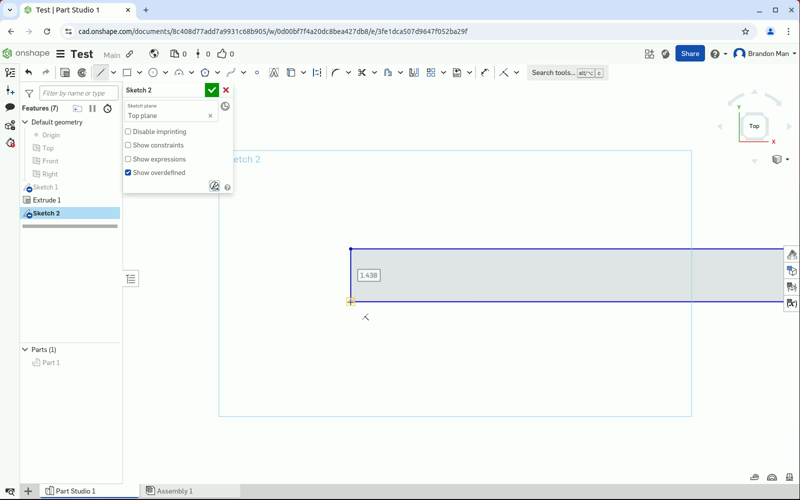
scroll(-6)
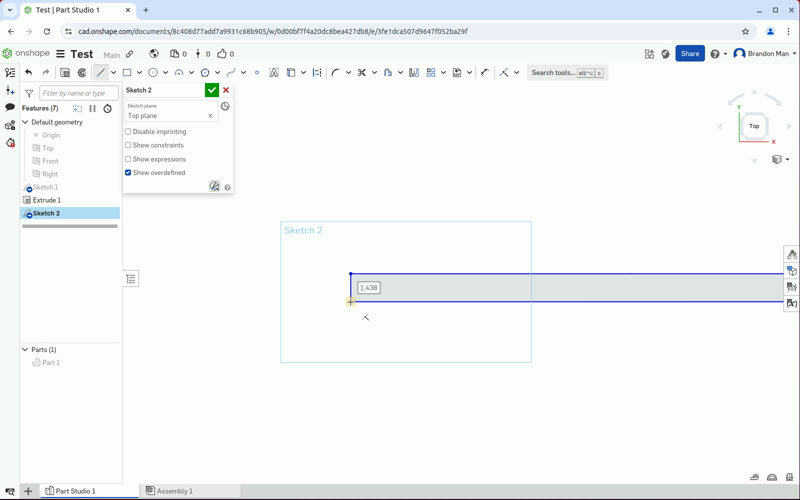
scroll(-6)
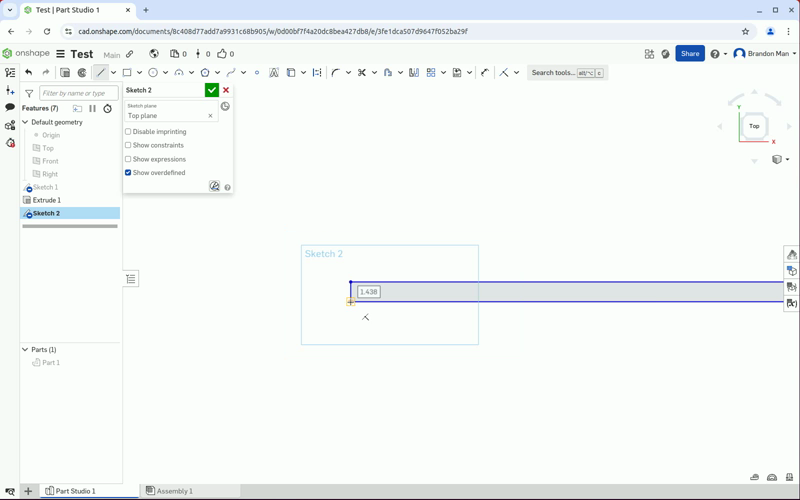
scroll(-6)
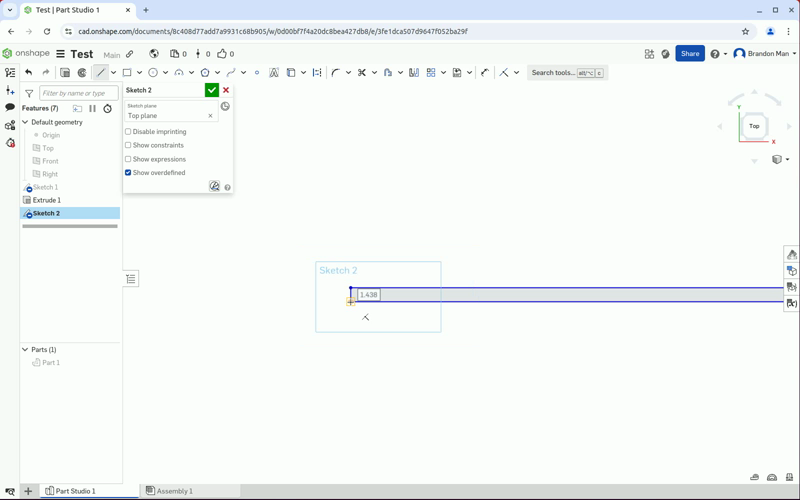
scroll(-6)
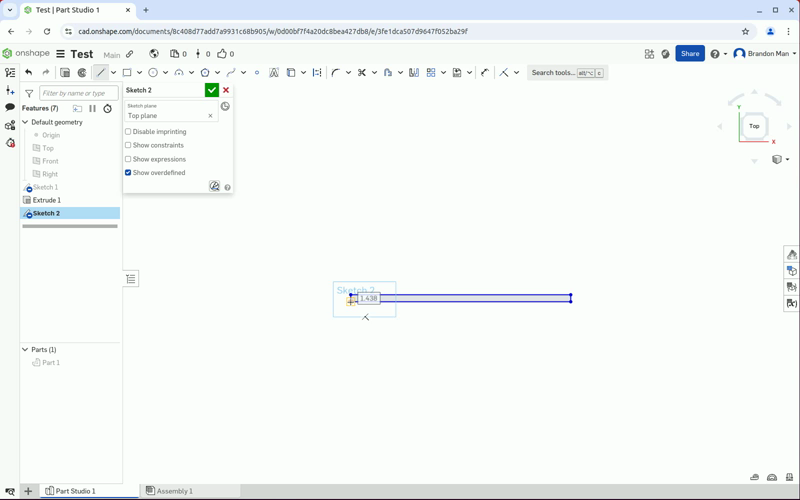
key(esc)
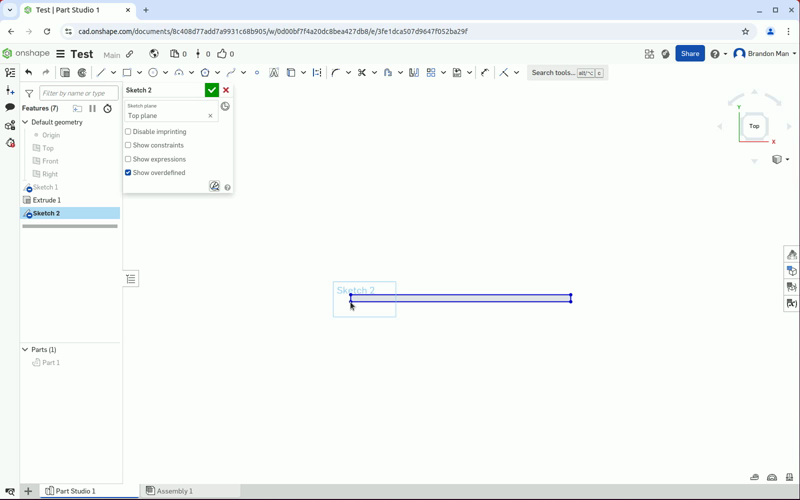
mouse_move(434, 297)
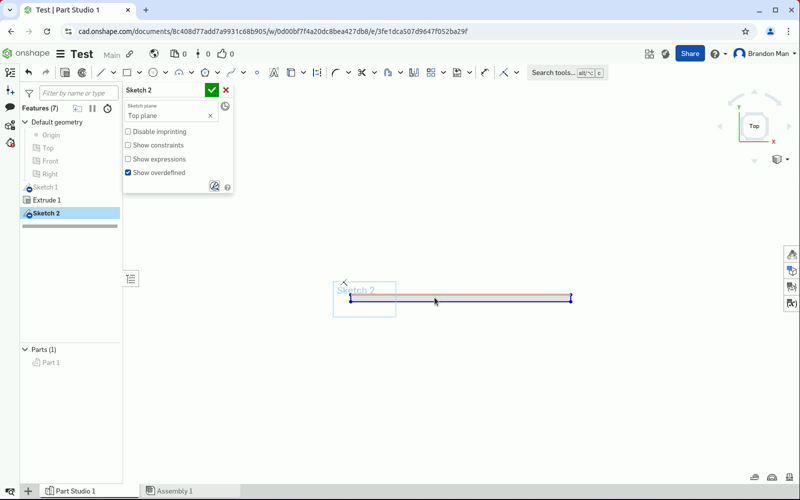
scroll(6)
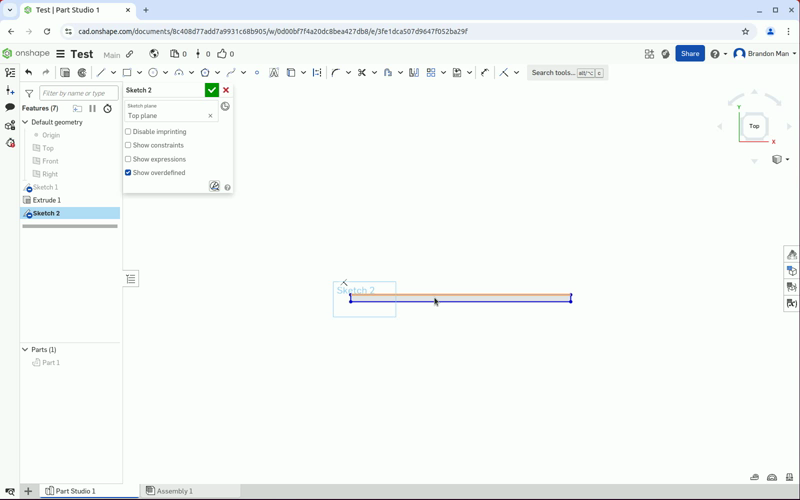
scroll(6)
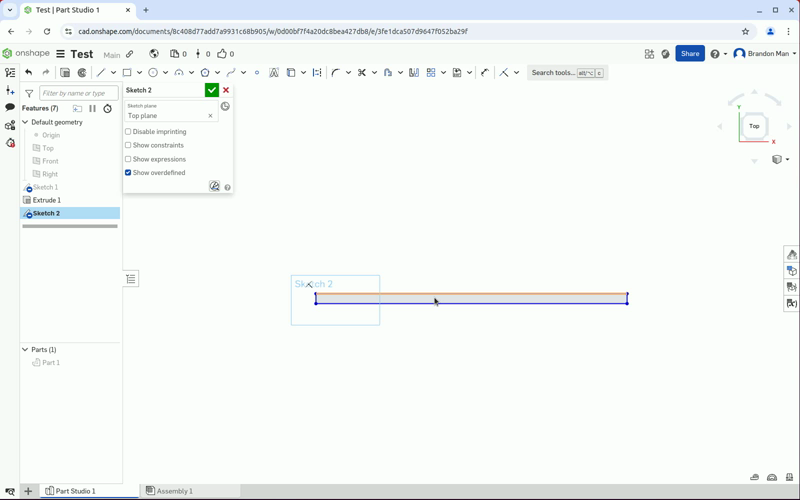
scroll(6)
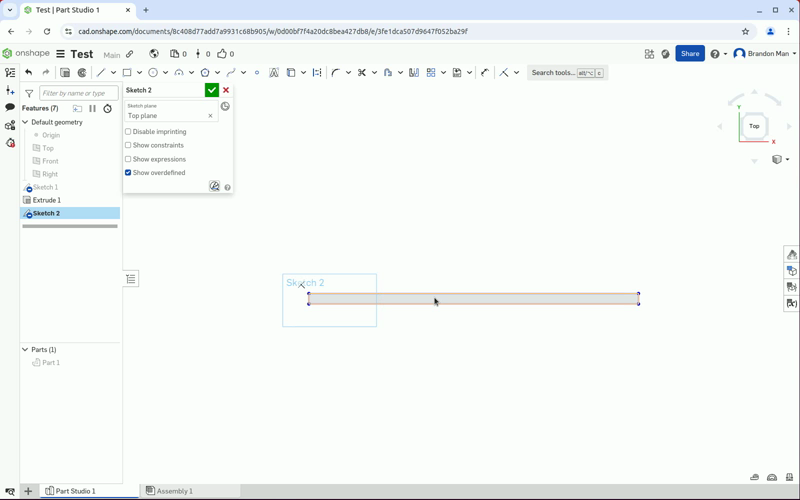
scroll(6)
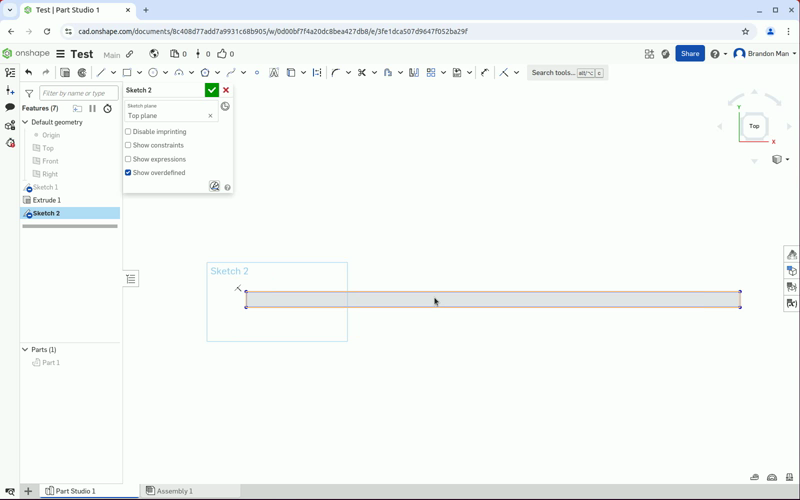
scroll(6)
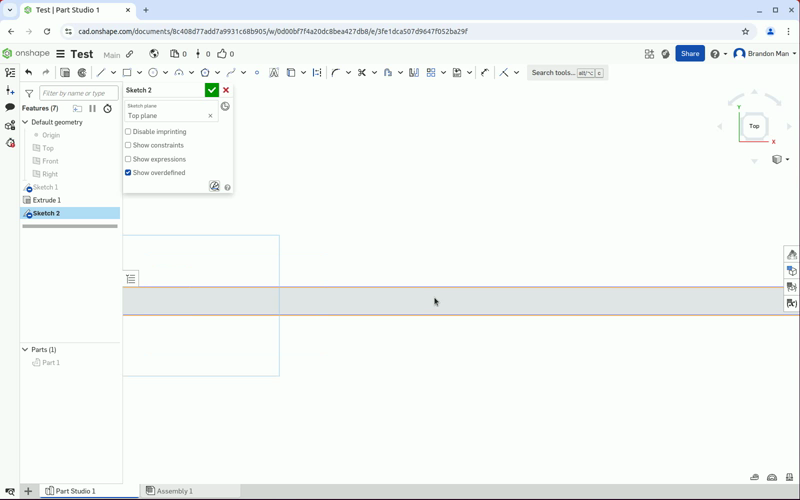
scroll(6)
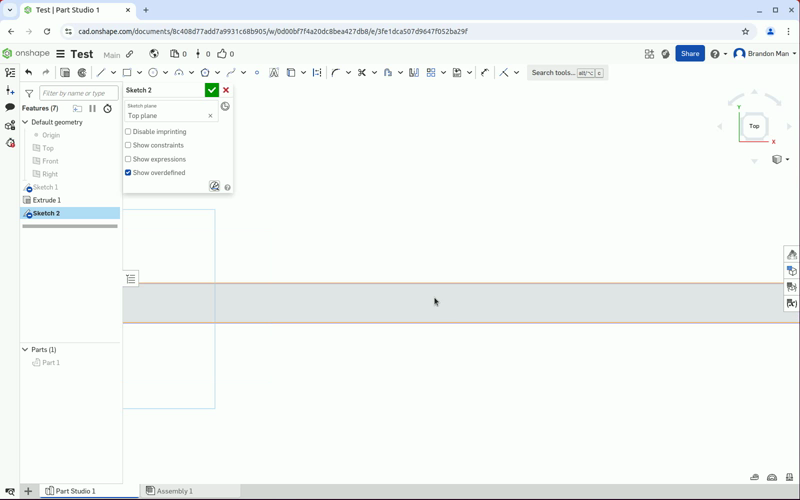
scroll(6)
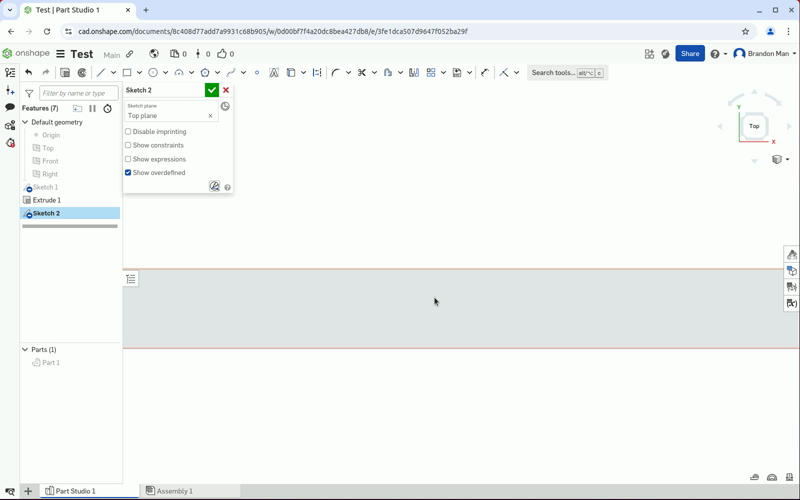
click(434, 297)
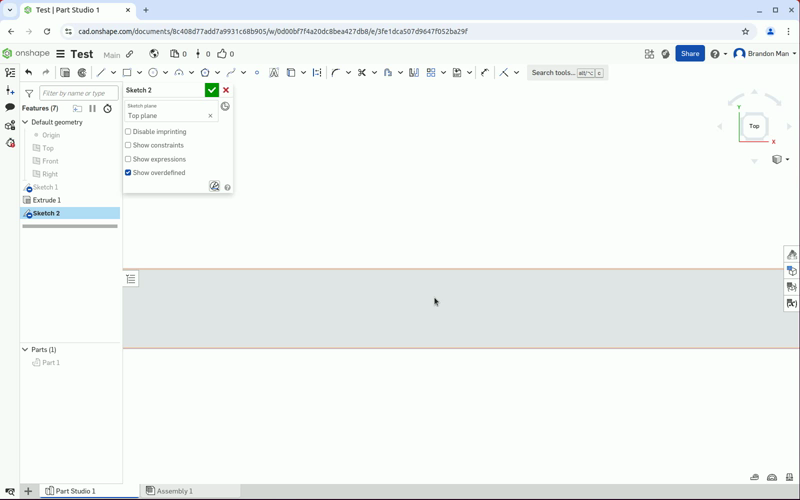
scroll(-6)
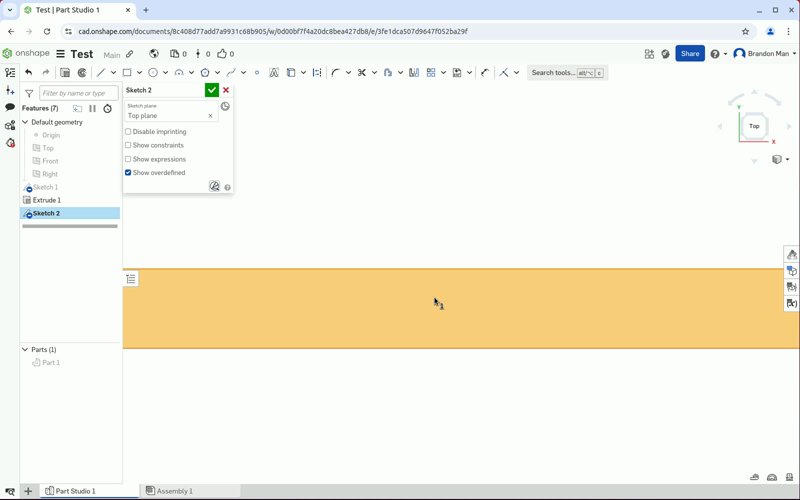
scroll(-6)
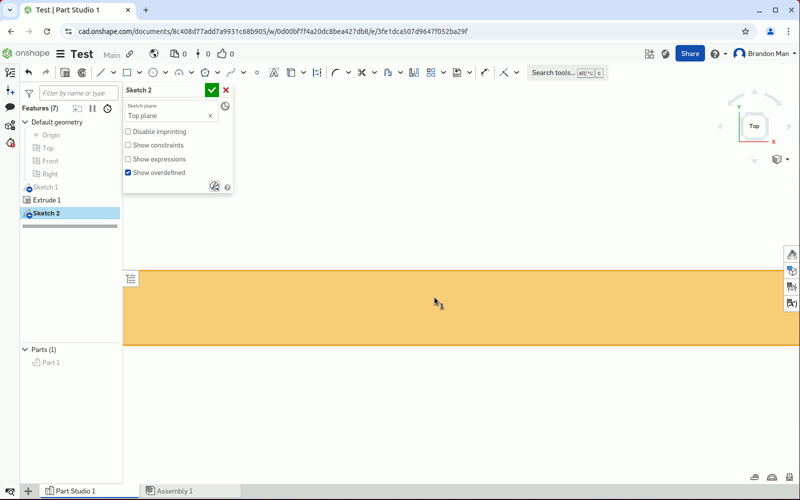
scroll(-6)
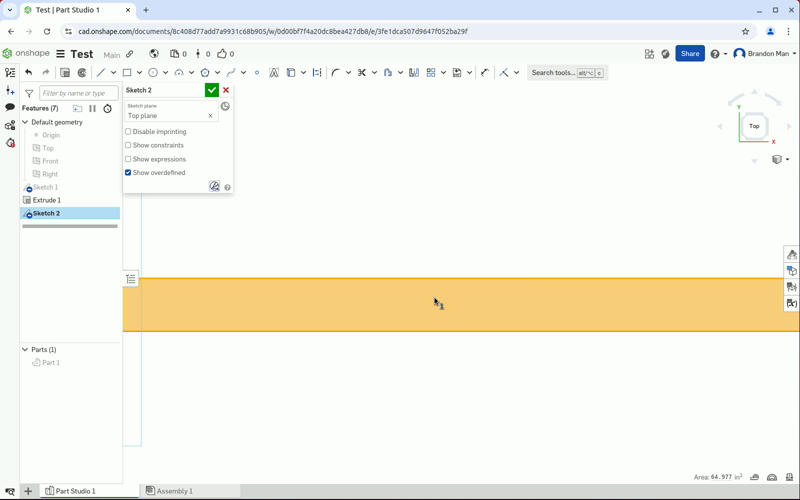
scroll(-6)
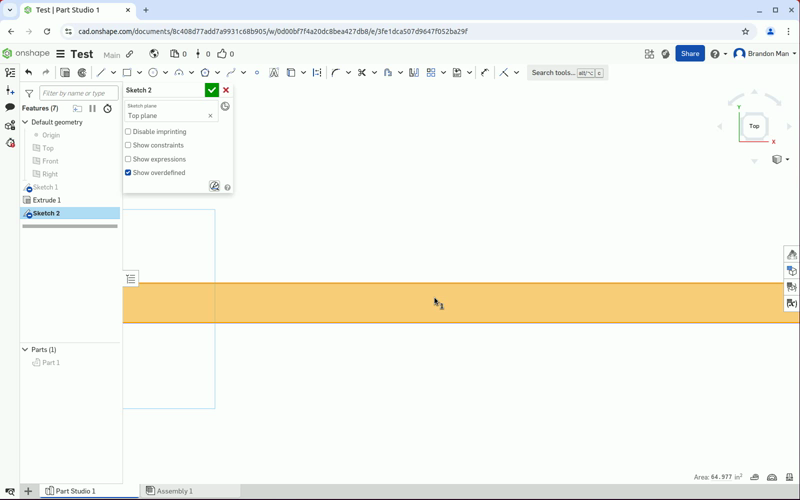
scroll(-6)
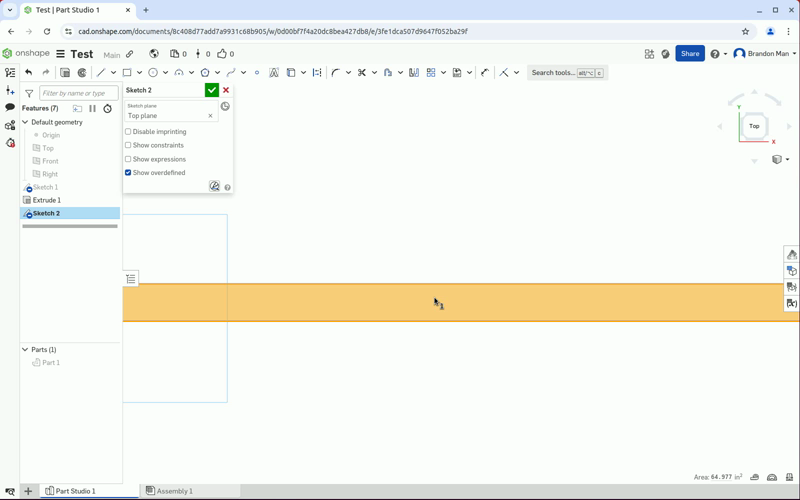
scroll(-6)
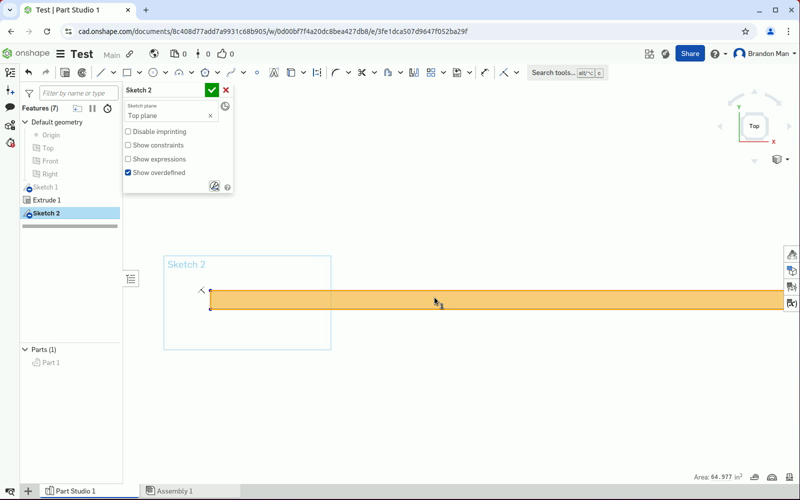
scroll(-6)
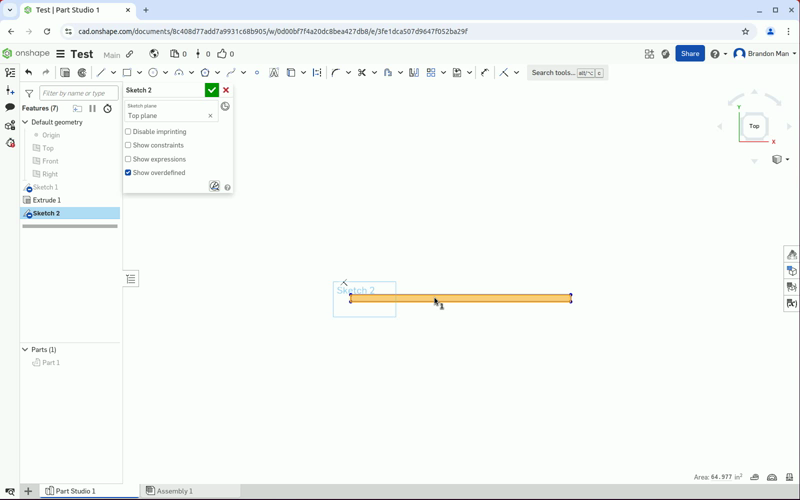
mouse_move(73, 352)
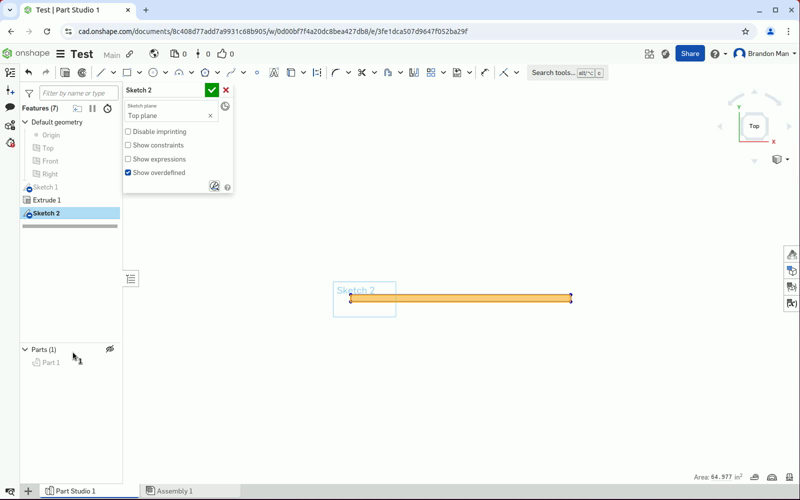
key(shift+y)
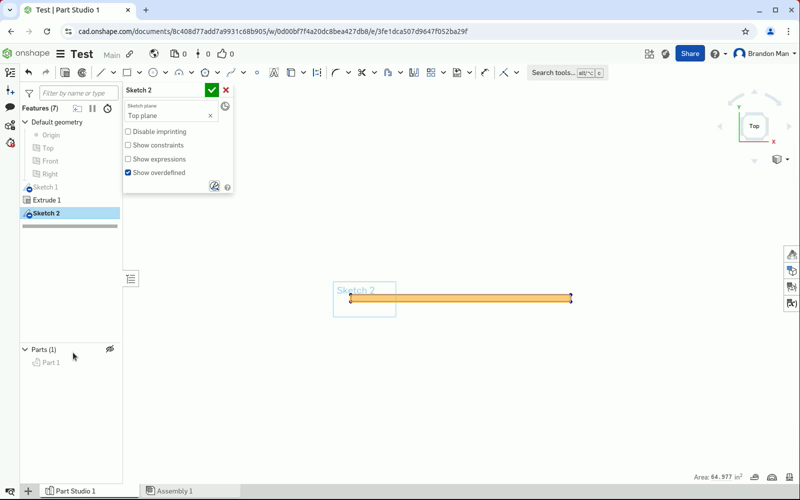
key(shift+e)
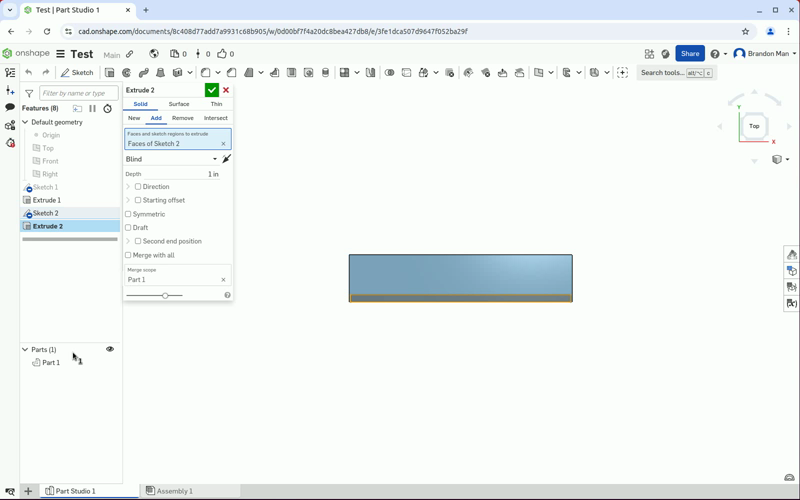
mouse_move(143, 106)
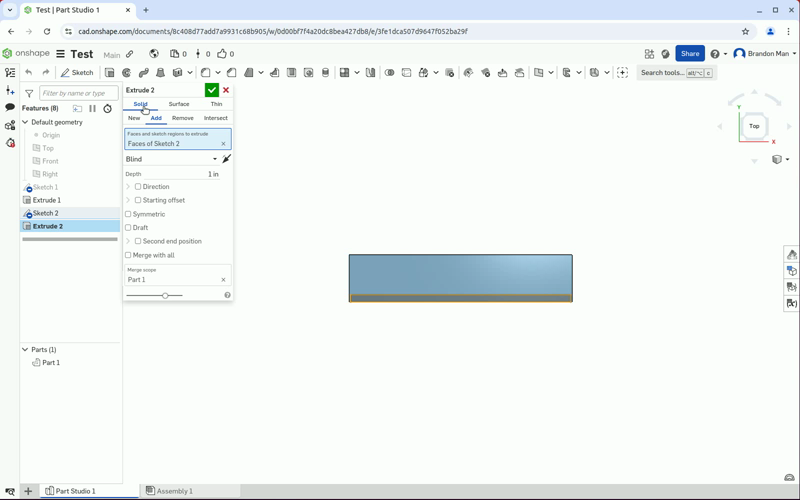
click(143, 106)
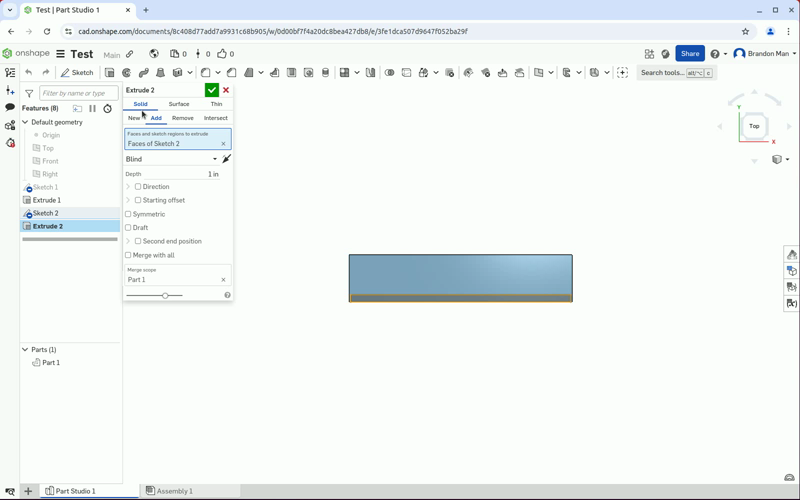
mouse_move(137, 120)
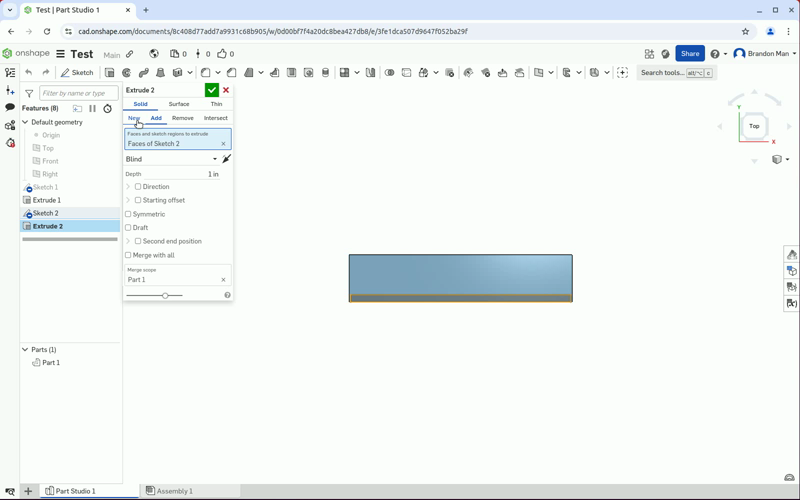
click(137, 120)
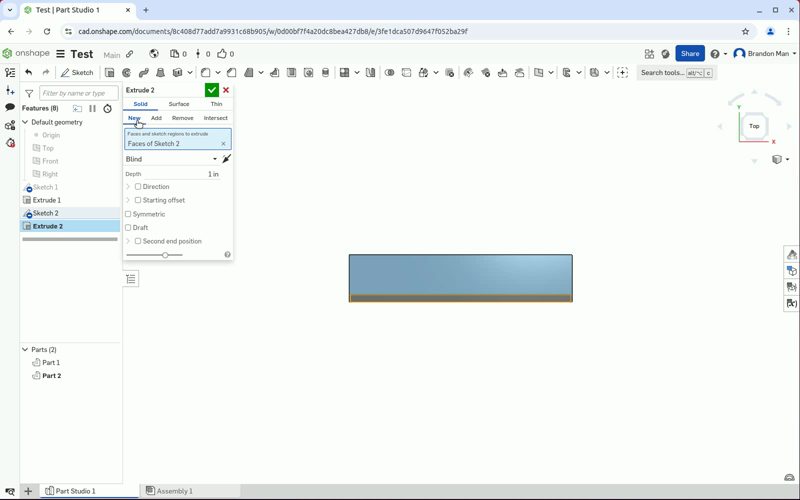
key(tab, 4)
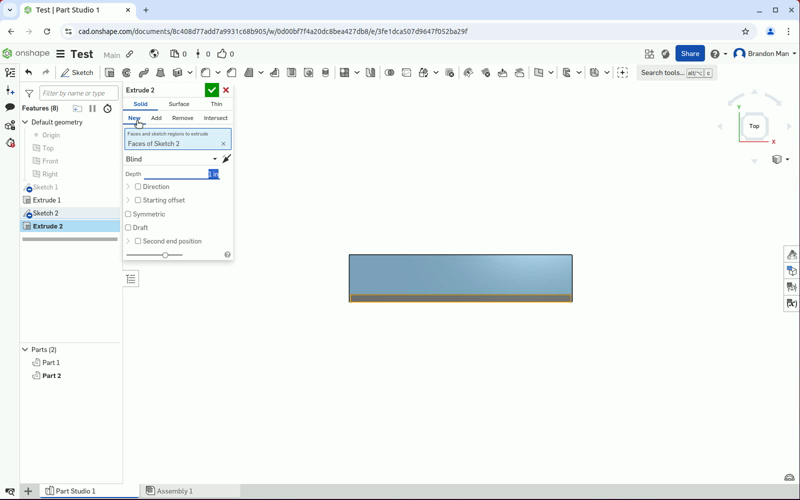
text(7.943)
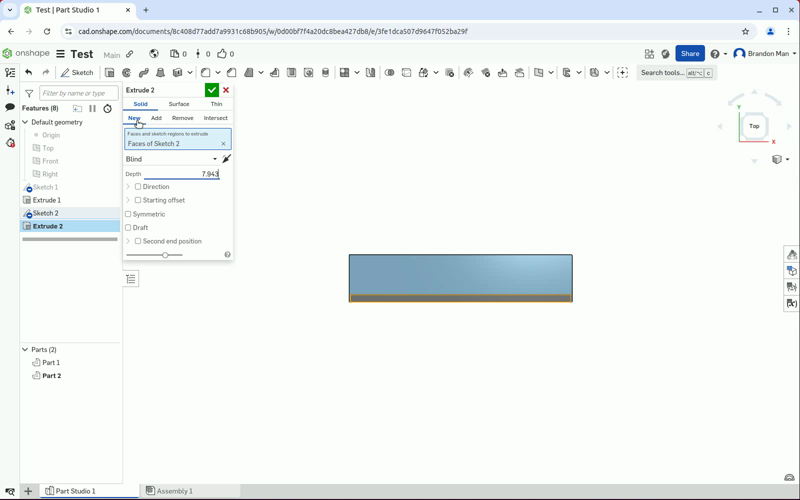
key(enter)
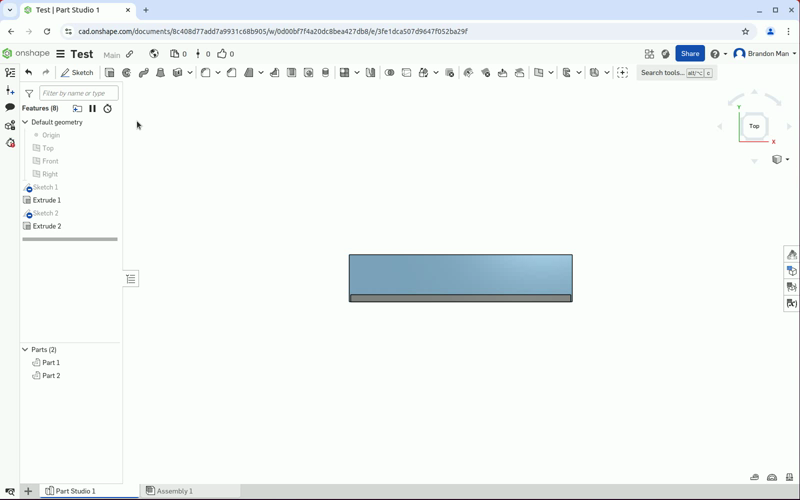
key(shift+h)
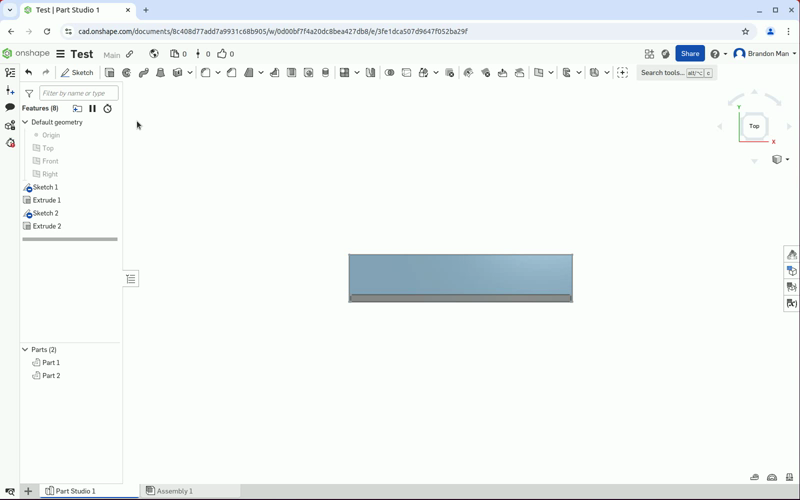
key(shift+h)
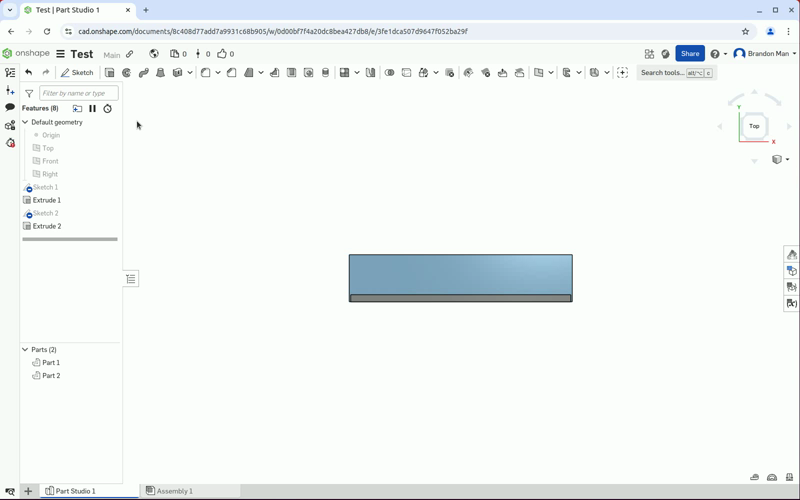
mouse_move(73, 189)
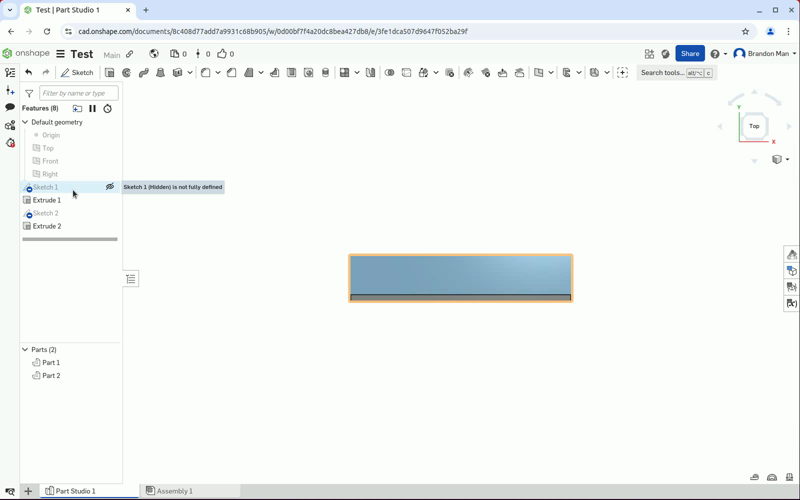
click(73, 189)
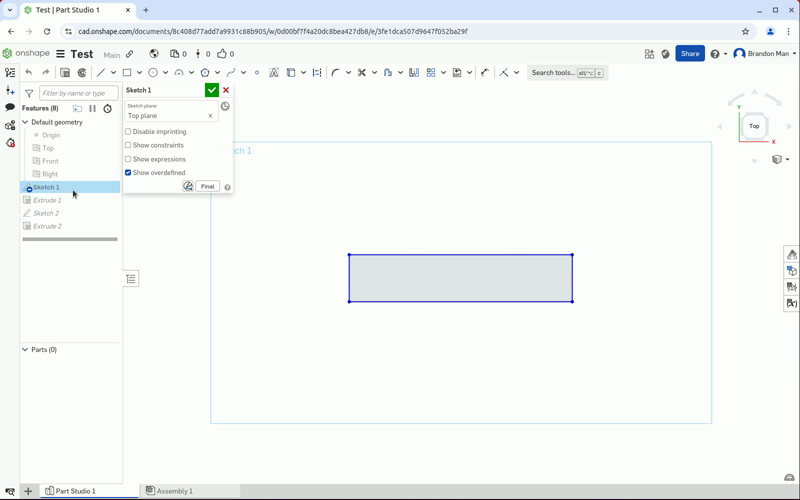
mouse_move(229, 92)
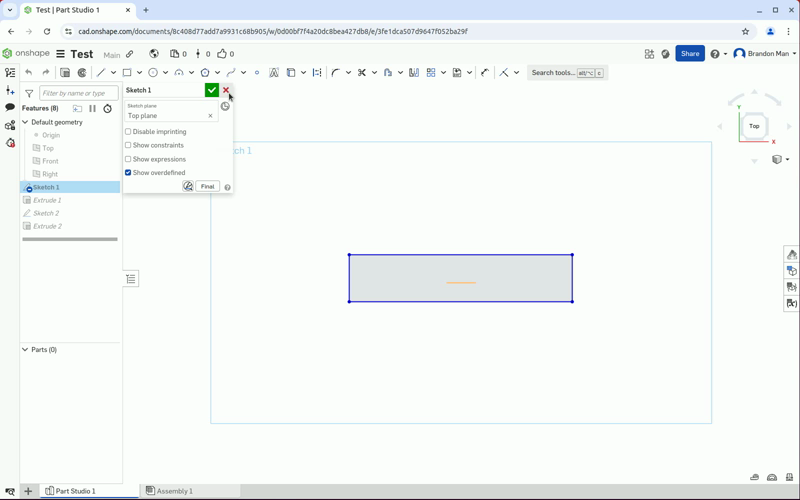
click(229, 92)
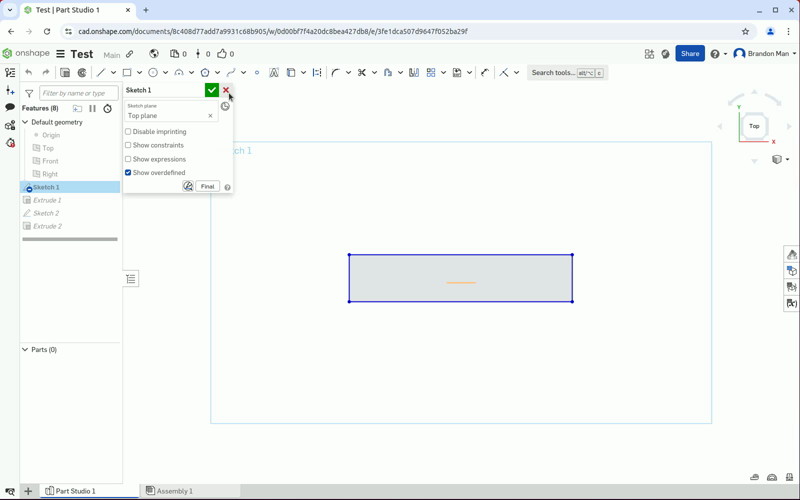
key(shift+s)
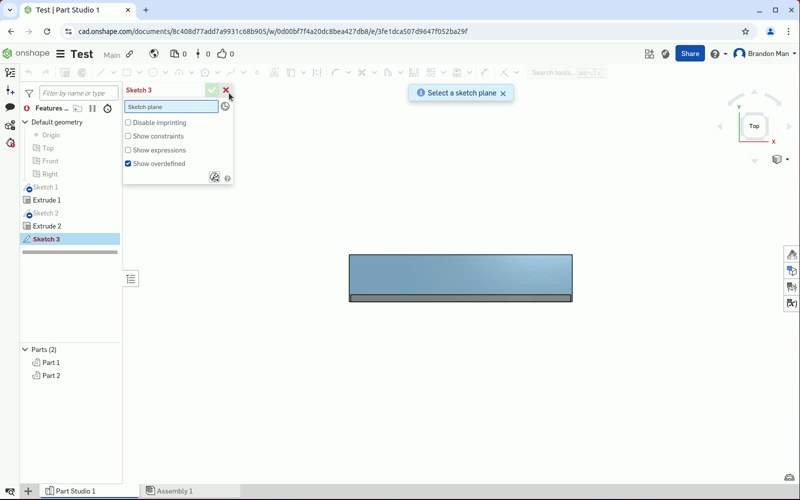
mouse_move(73, 150)
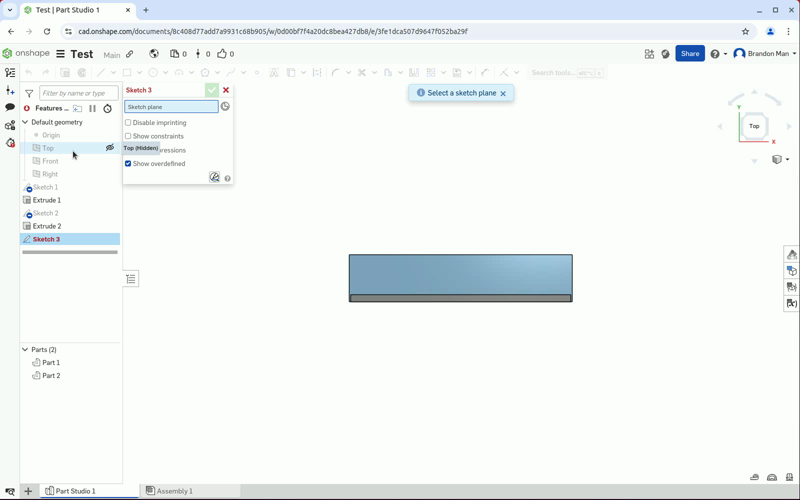
click(73, 150)
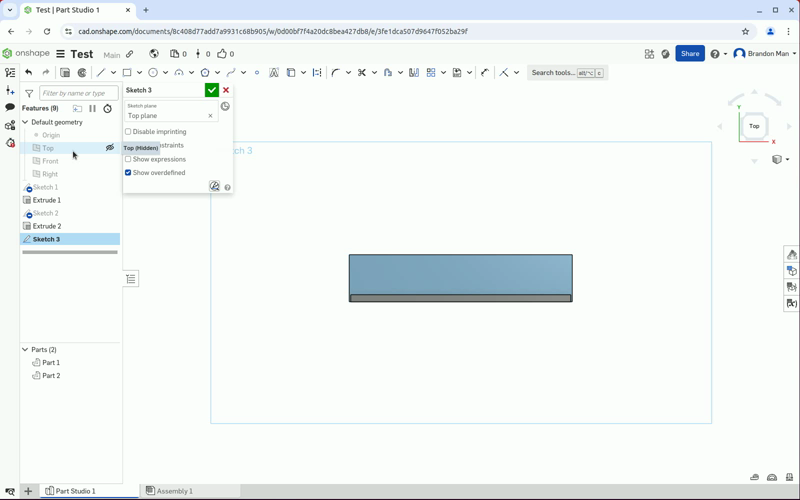
mouse_move(73, 352)
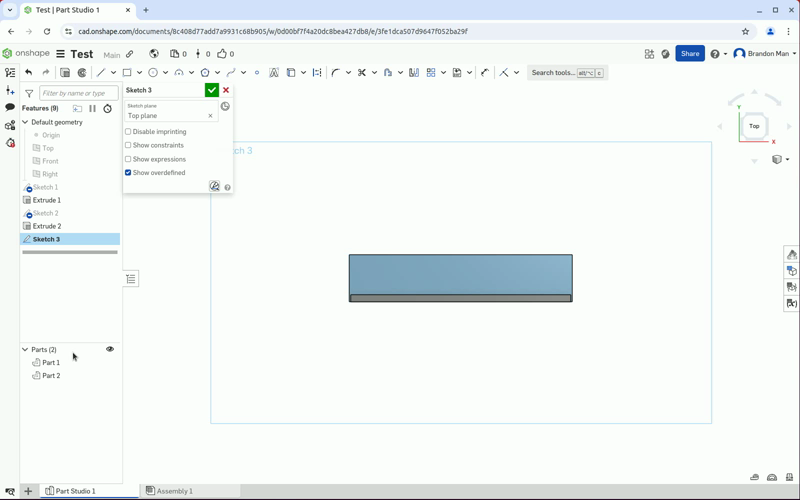
key(y)
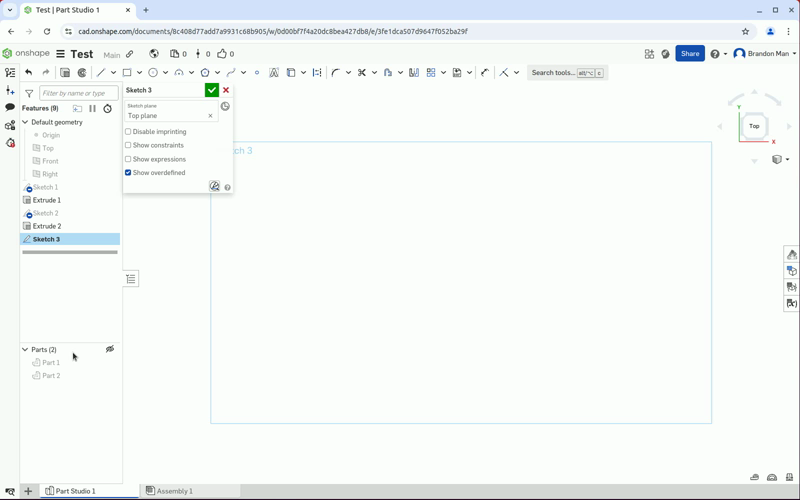
key(l)
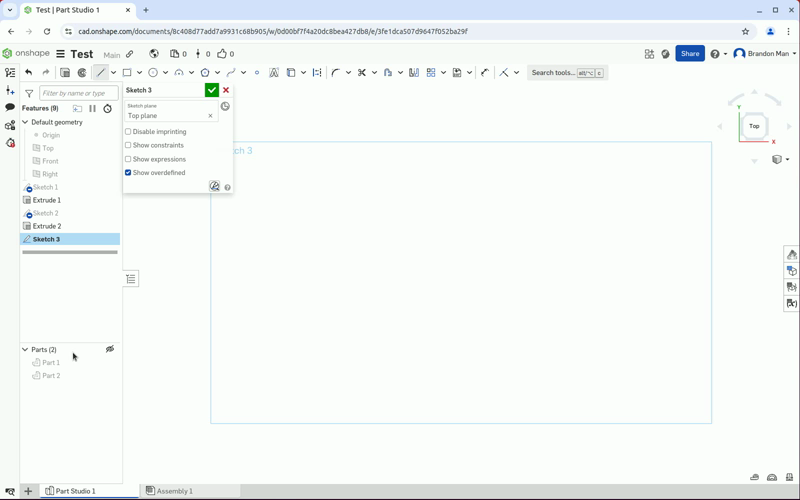
key_down(shift)
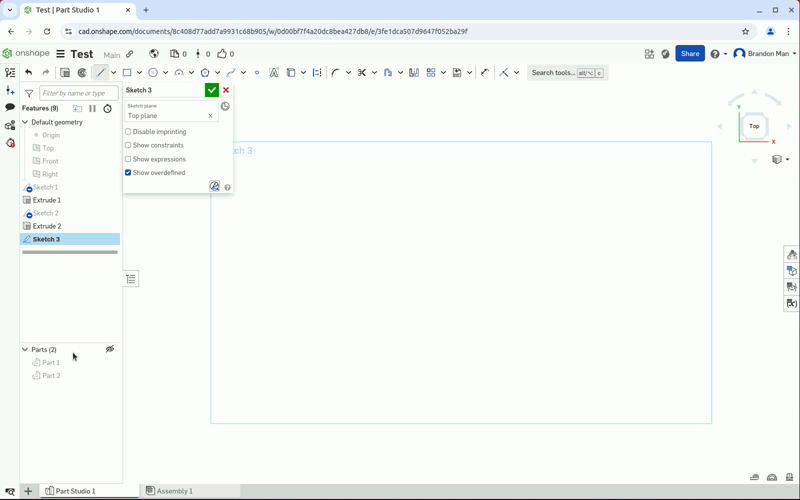
mouse_move(350, 262)
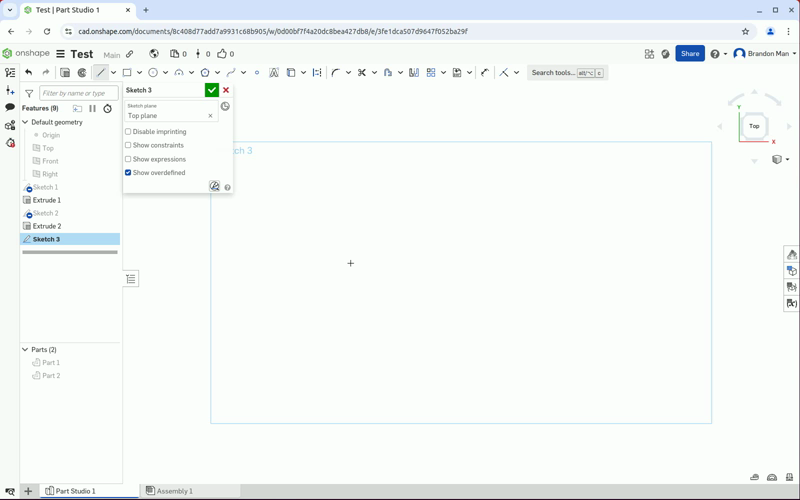
click(350, 262)
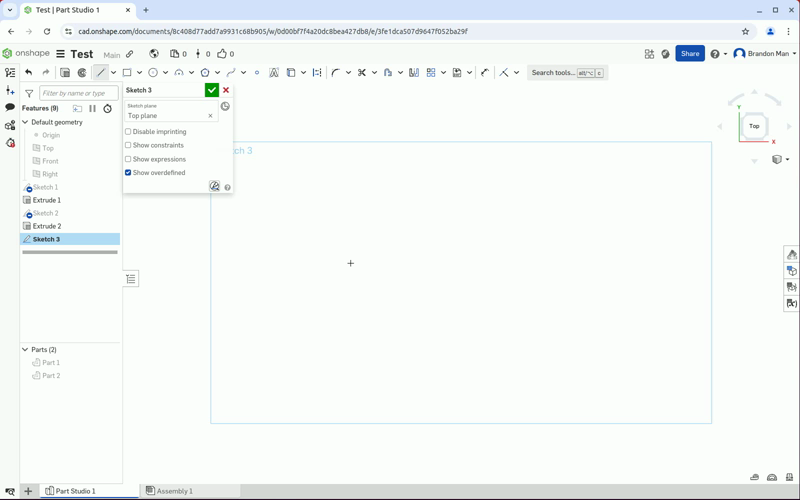
key_up(shift)
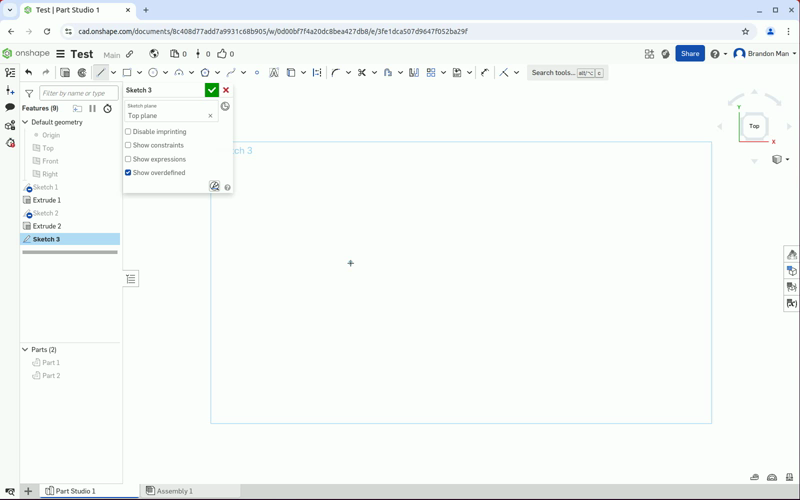
key_down(shift)
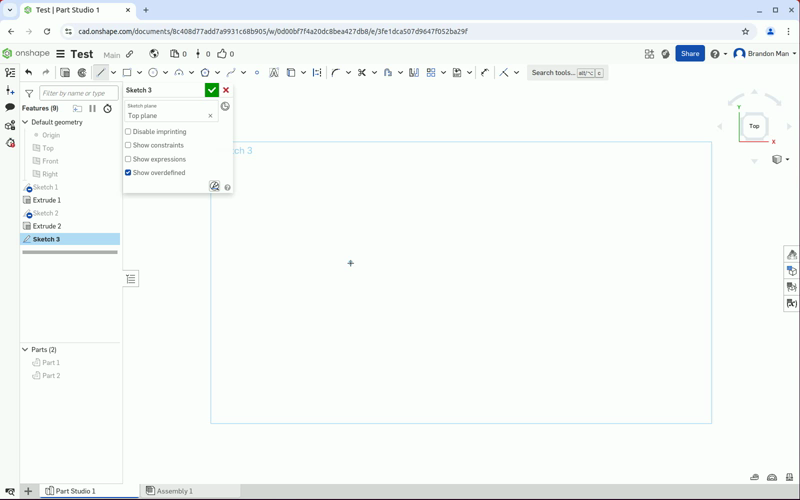
mouse_move(570, 262)
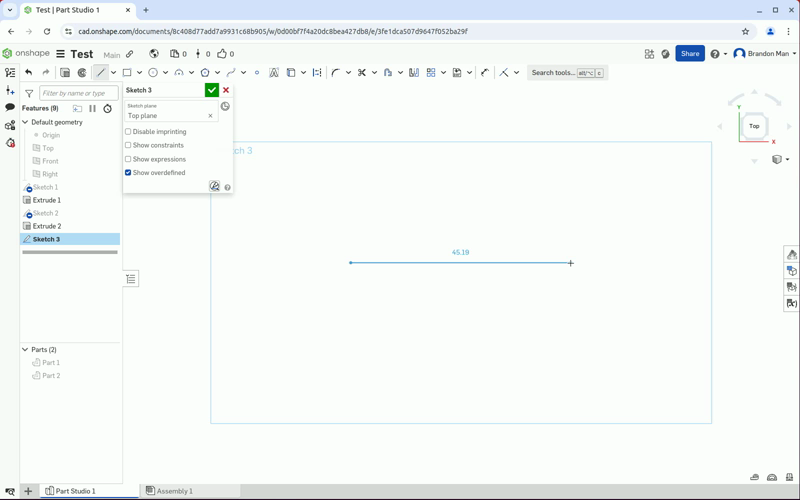
click(570, 262)
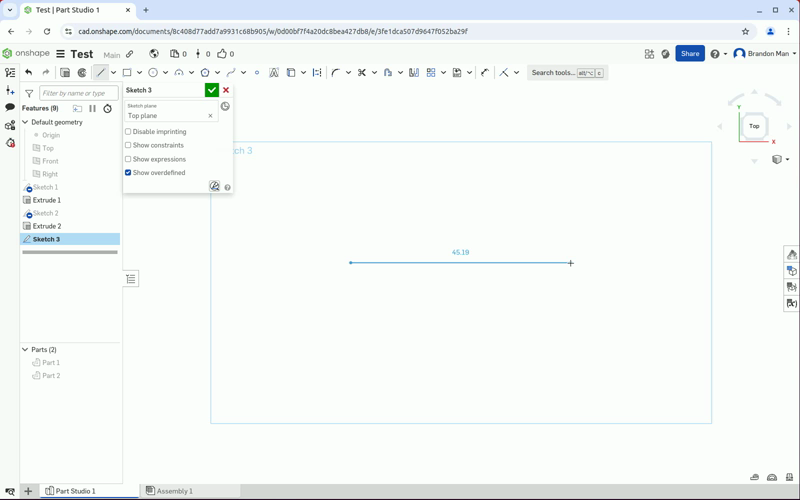
key_up(shift)
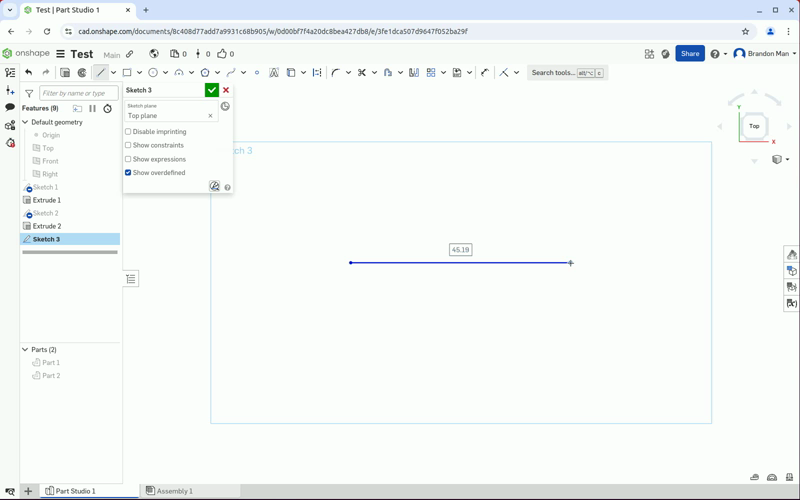
key_down(shift)
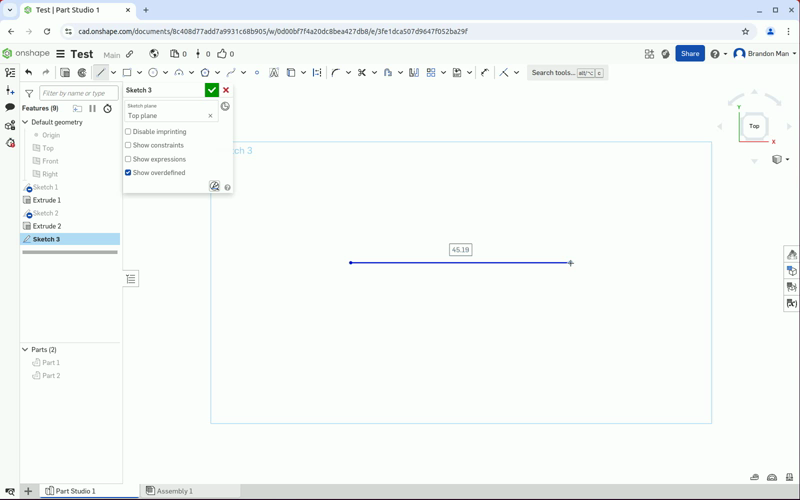
mouse_move(589, 262)
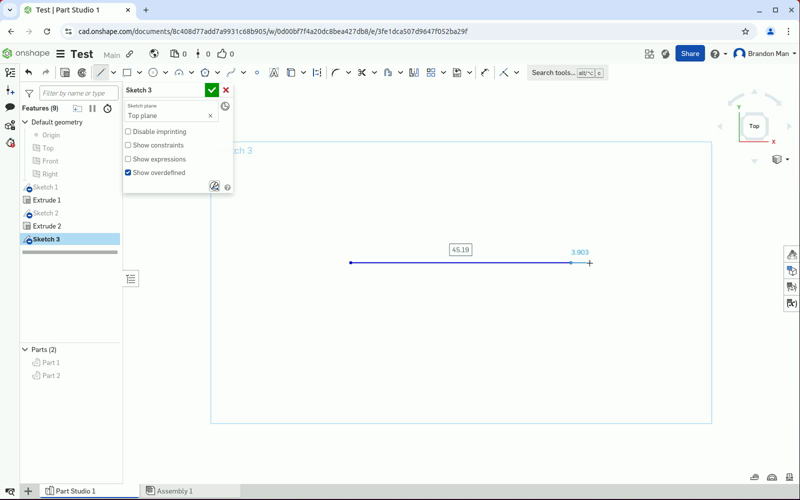
mouse_move(570, 255)
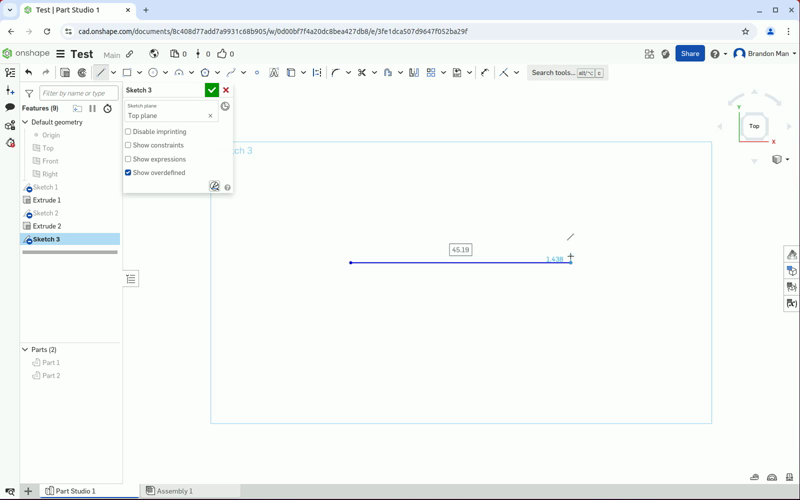
scroll(6)
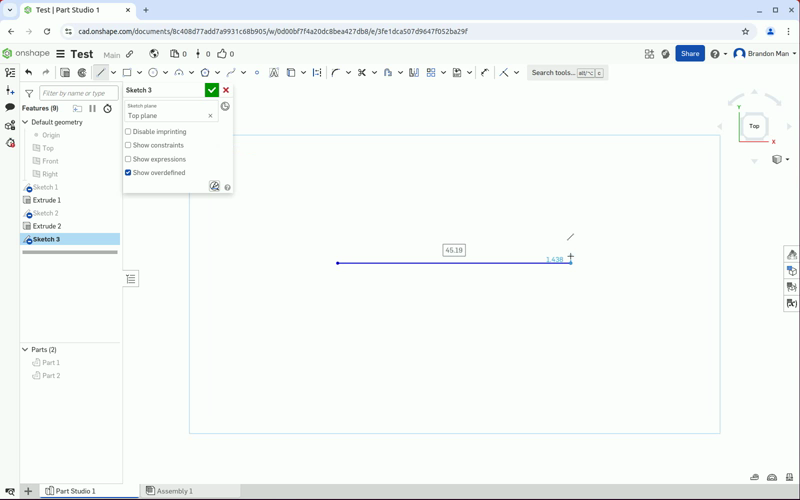
scroll(6)
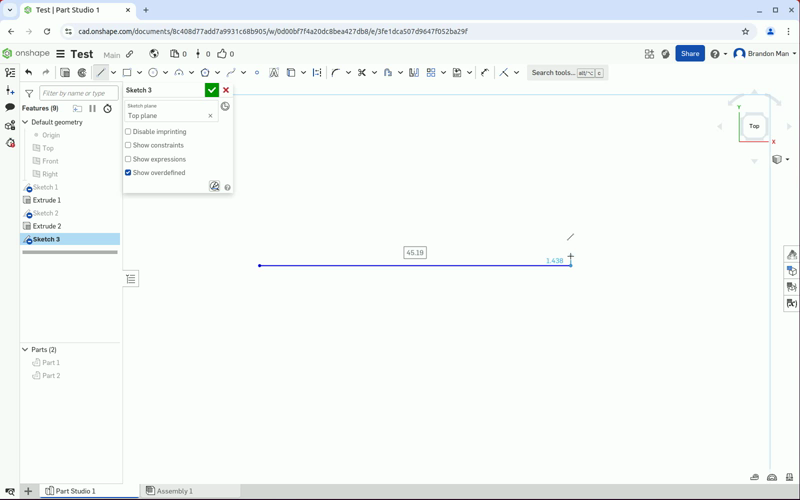
scroll(6)
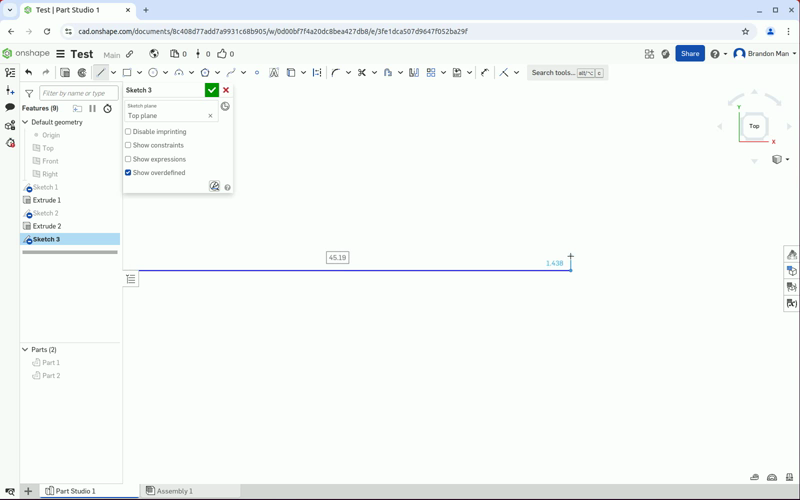
scroll(6)
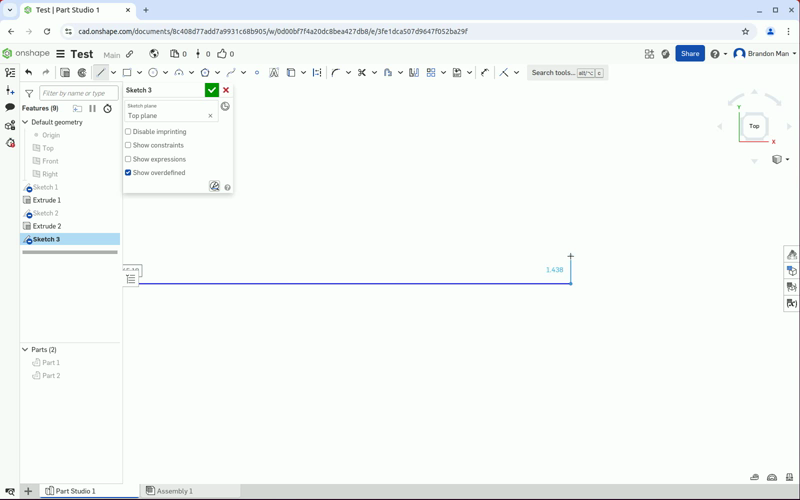
scroll(6)
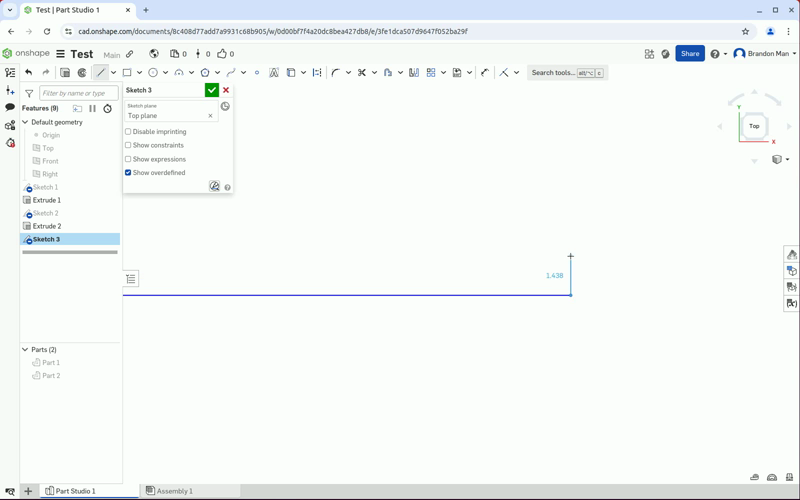
scroll(6)
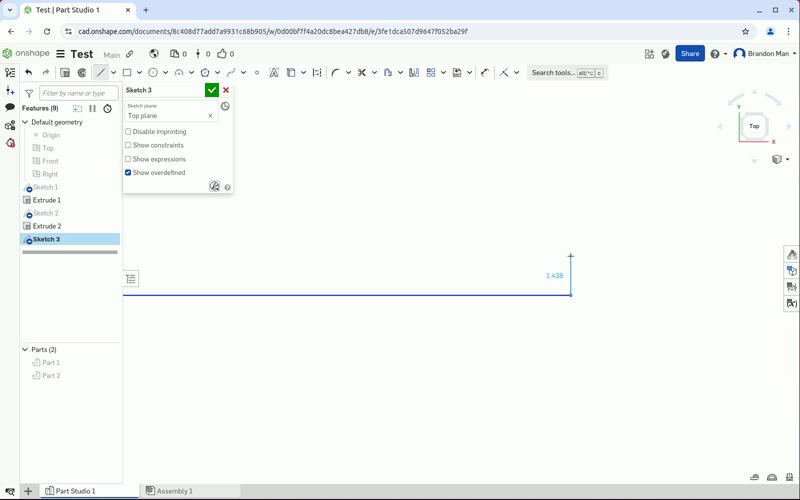
scroll(6)
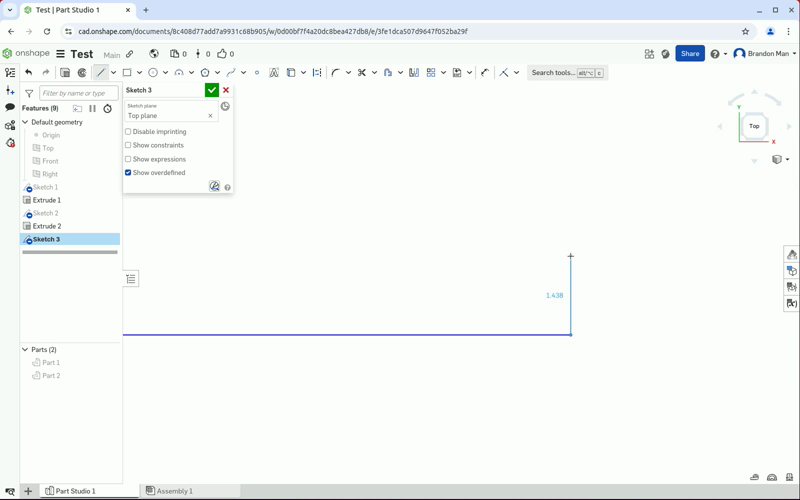
click(570, 255)
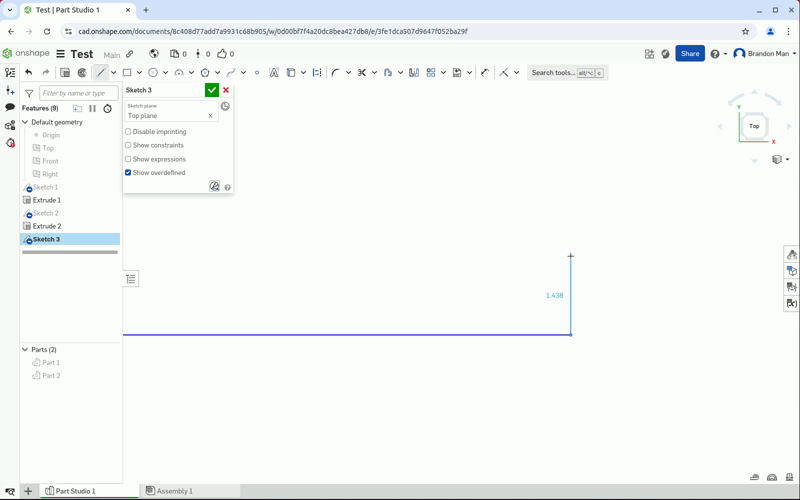
scroll(-6)
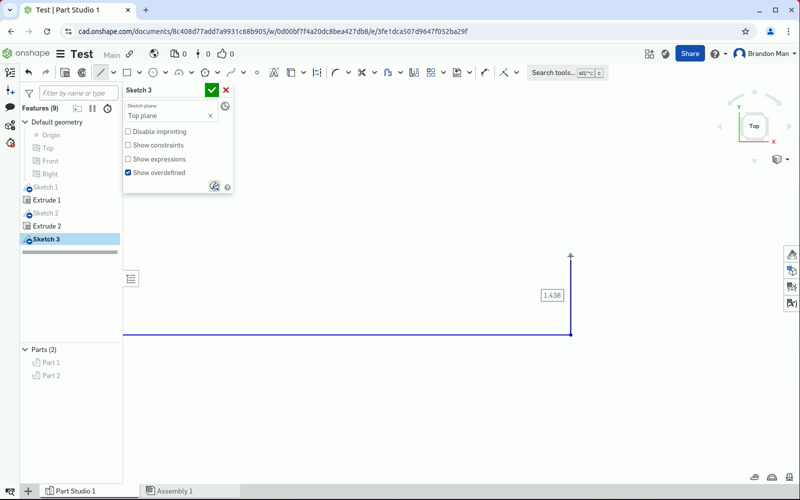
scroll(-6)
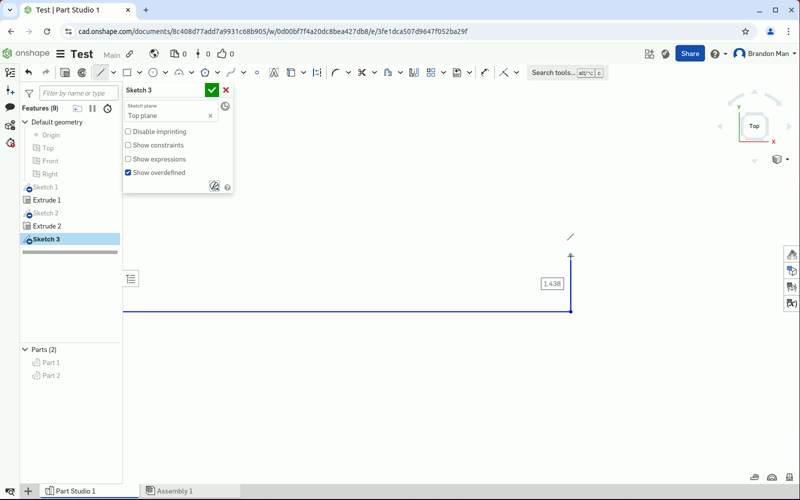
scroll(-6)
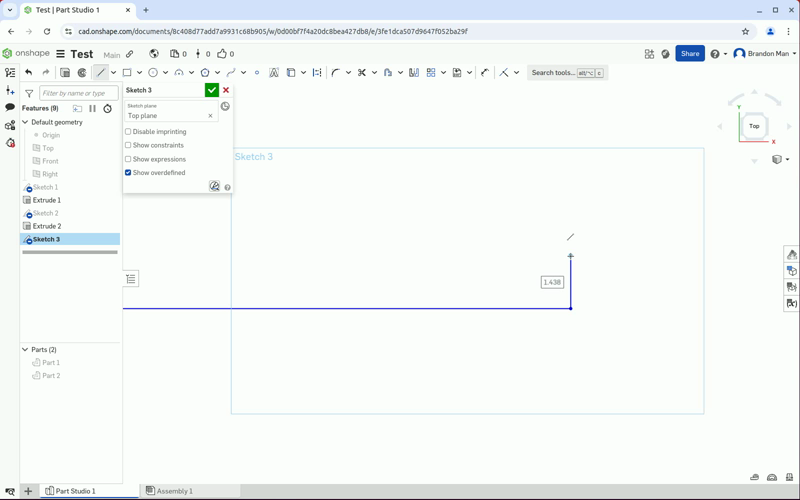
scroll(-6)
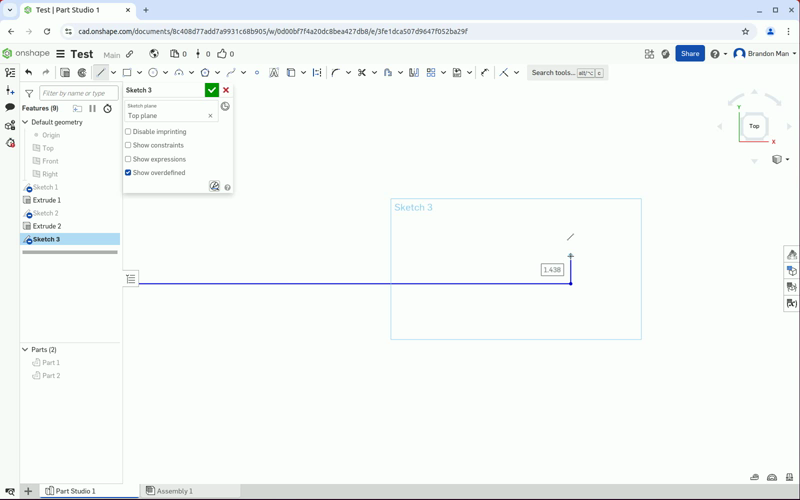
scroll(-6)
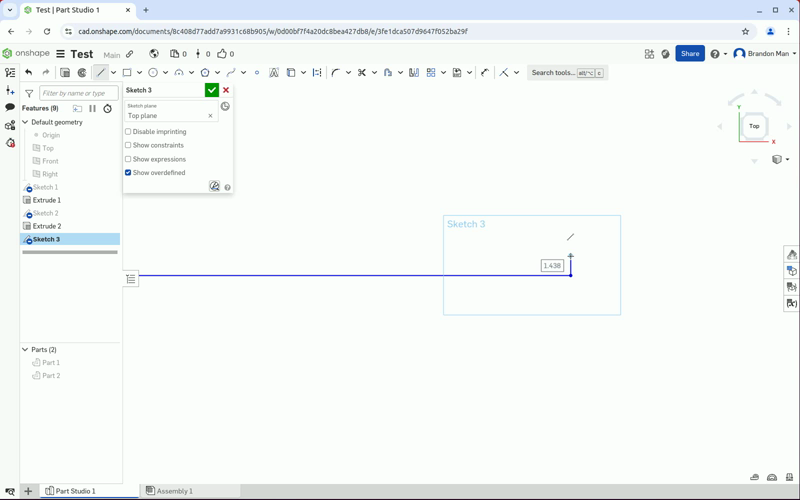
scroll(-6)
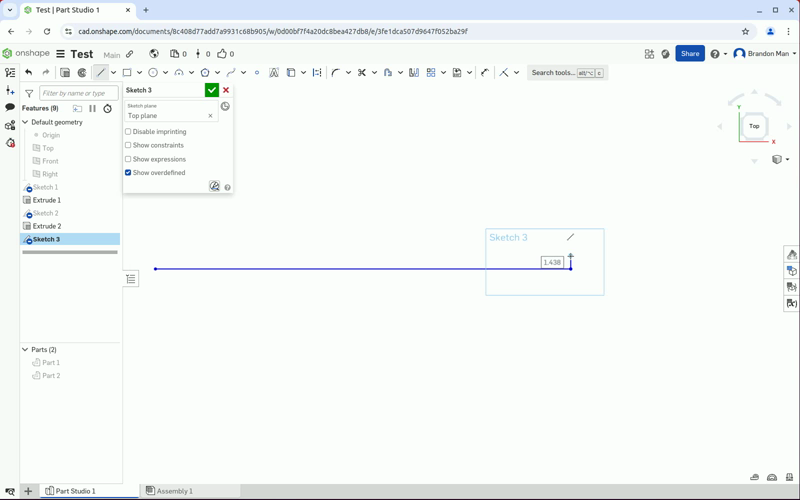
scroll(-6)
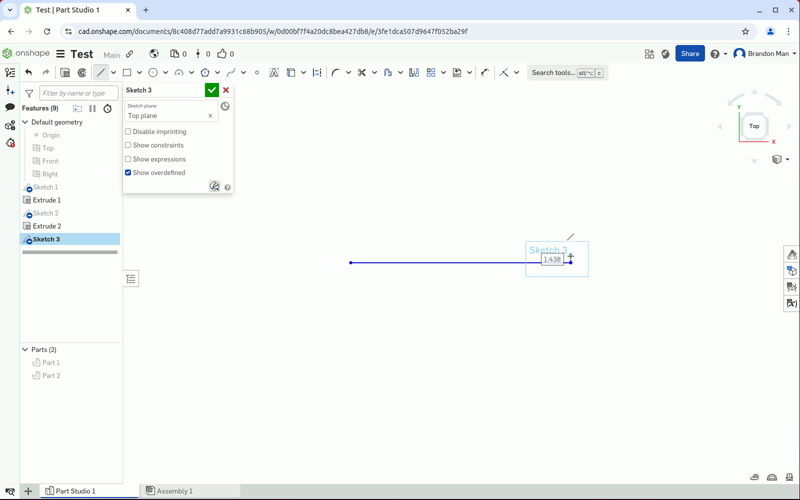
key_up(shift)
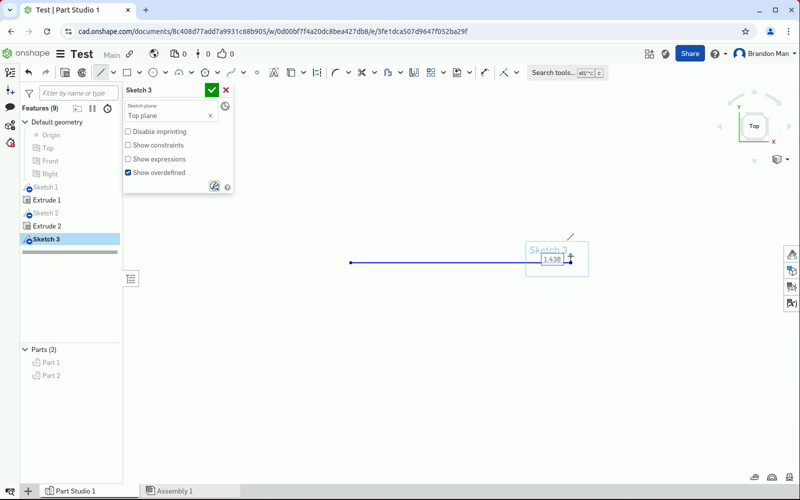
key_down(shift)
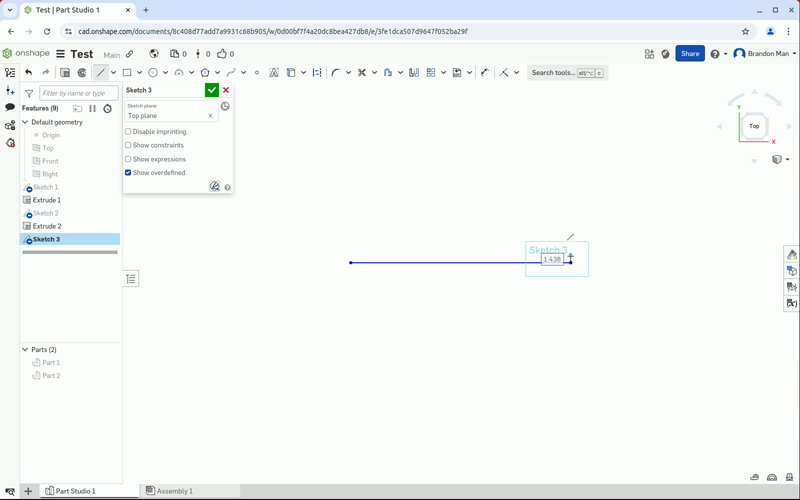
mouse_move(350, 255)
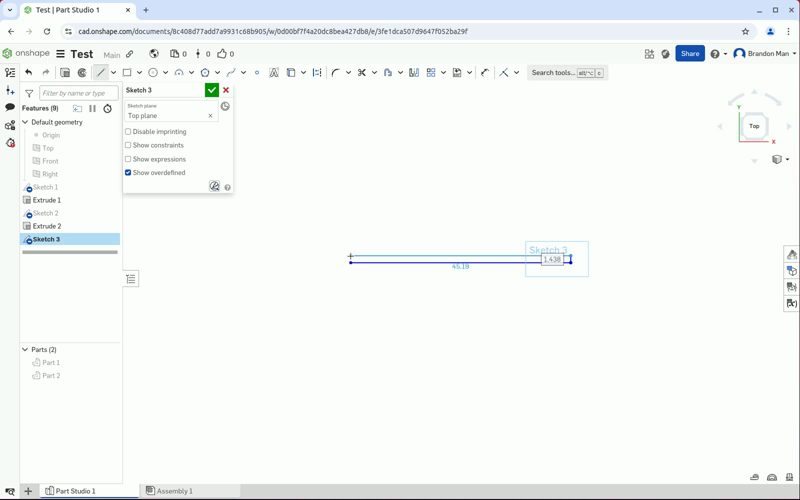
click(350, 255)
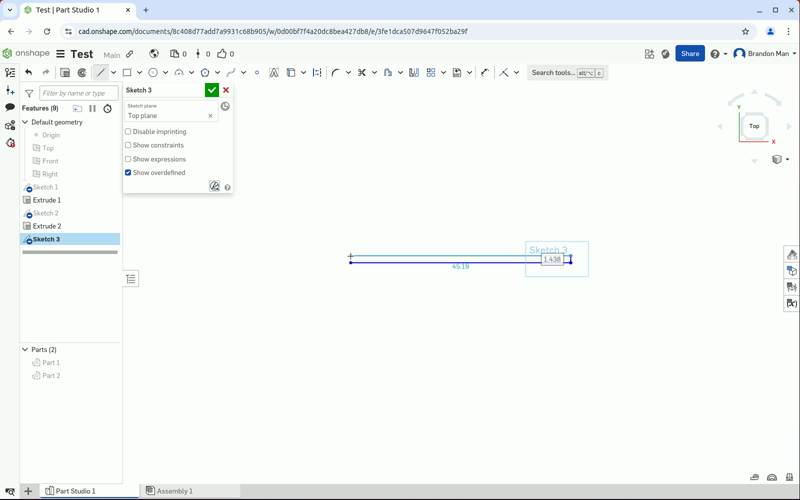
key_up(shift)
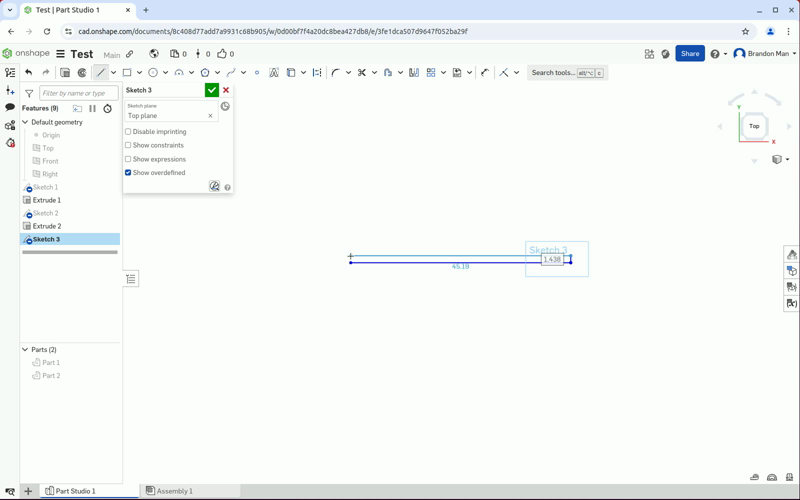
mouse_move(380, 255)
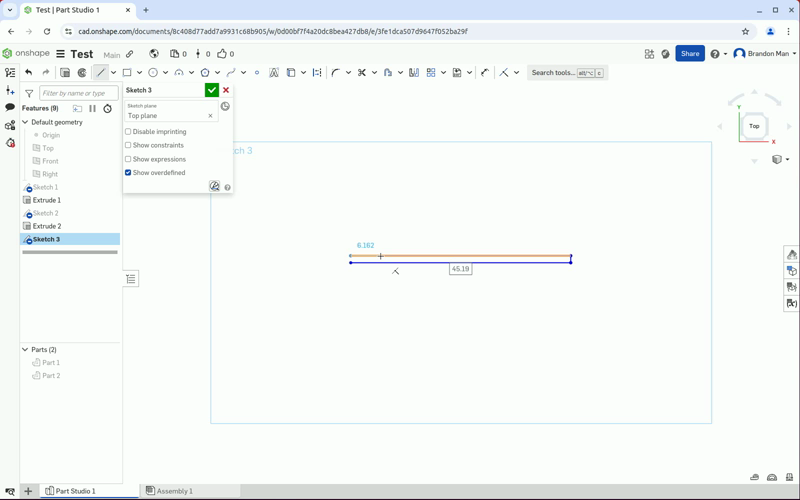
key_down(shift)
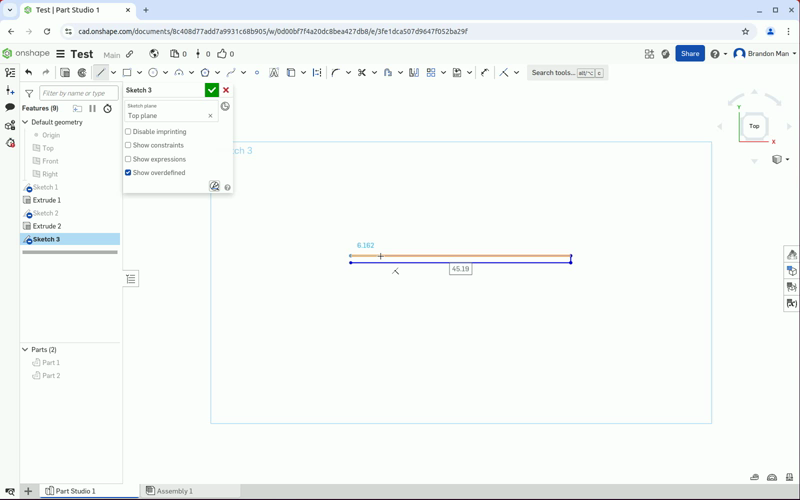
mouse_move(350, 262)
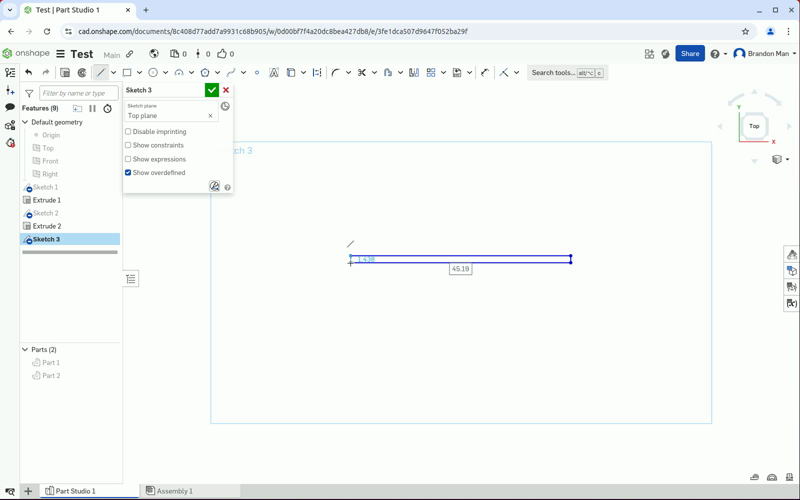
scroll(6)
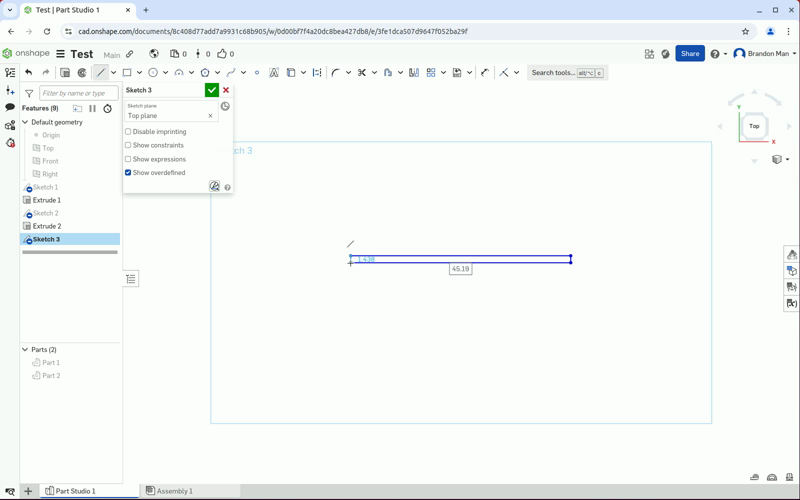
scroll(6)
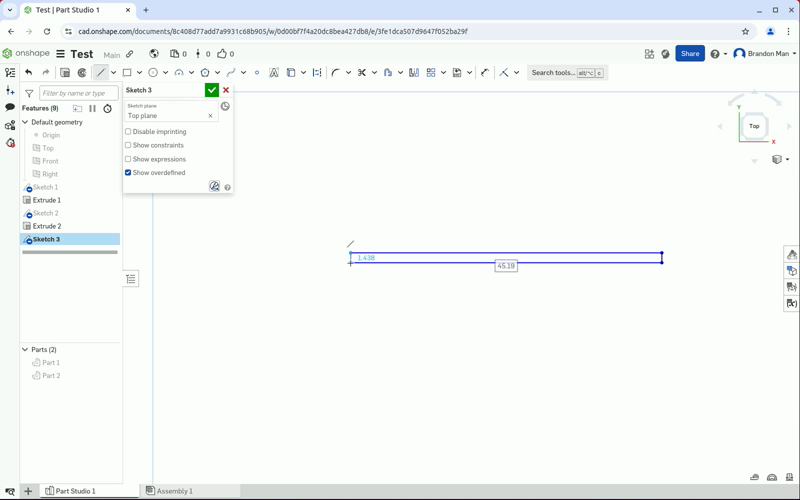
scroll(6)
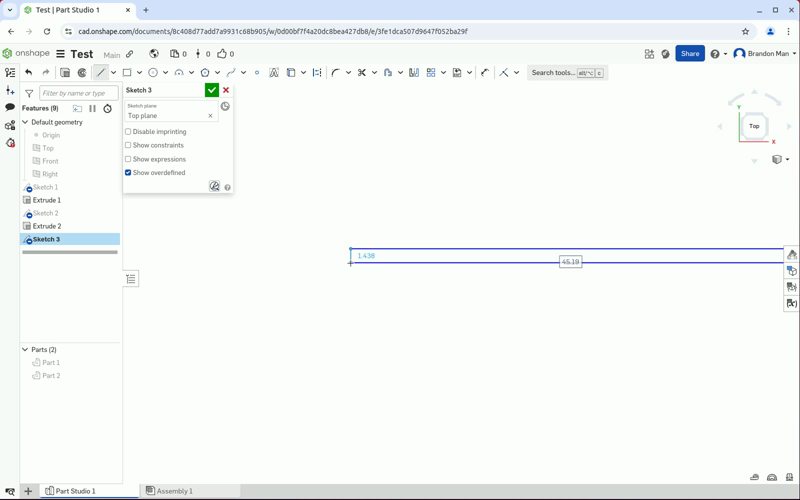
scroll(6)
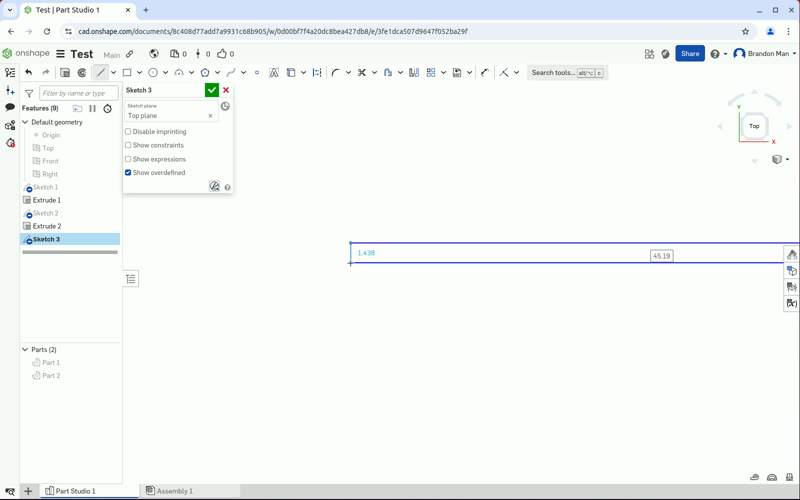
scroll(6)
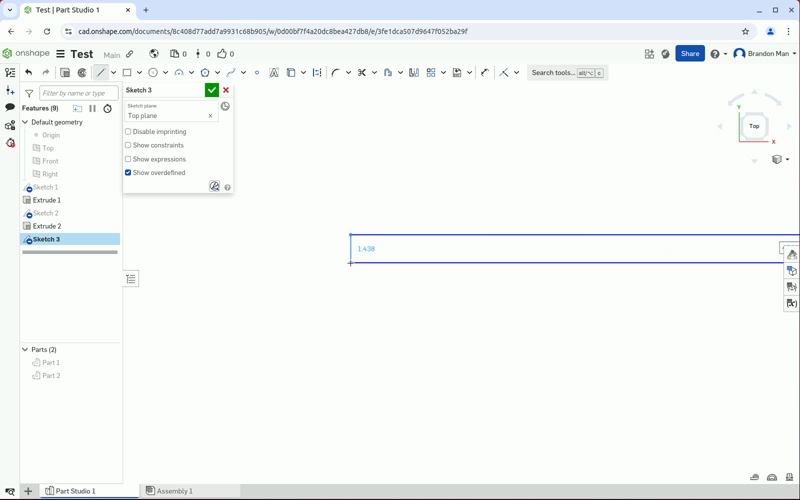
scroll(6)
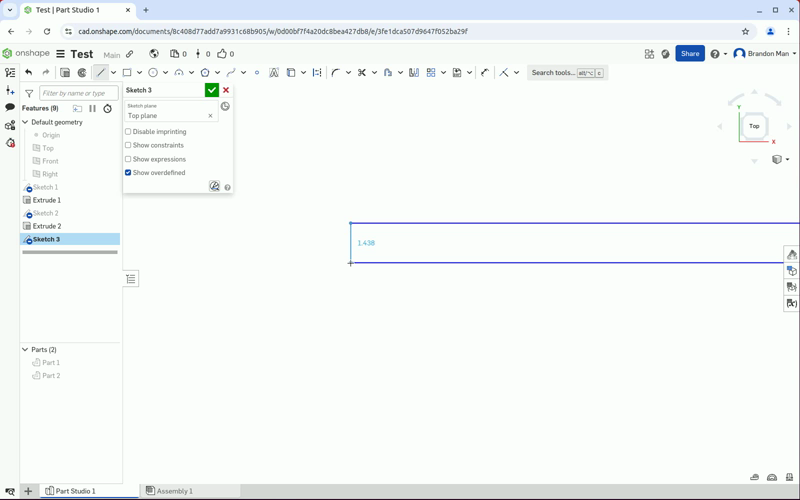
scroll(6)
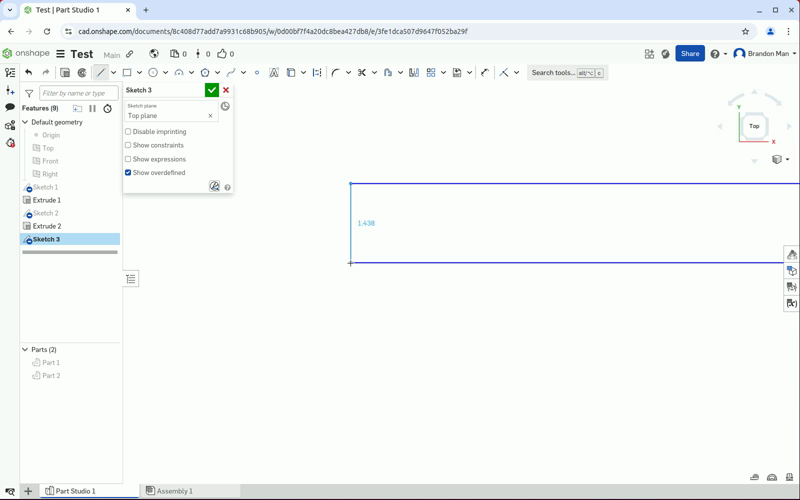
key_up(shift)
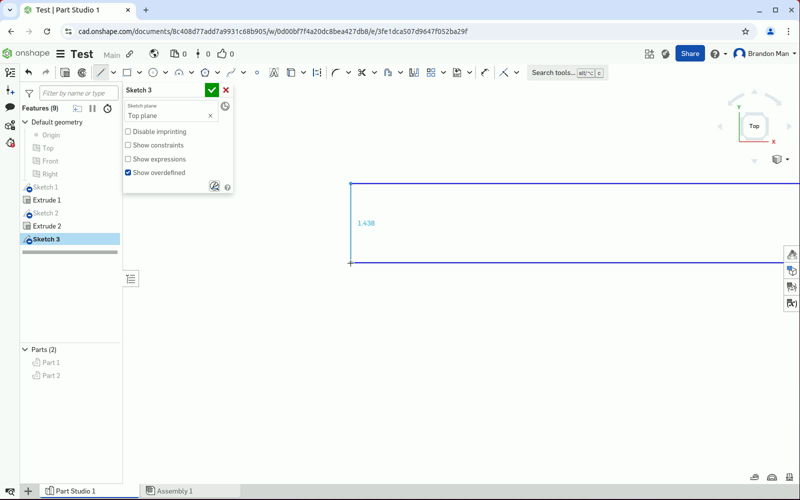
click(350, 262)
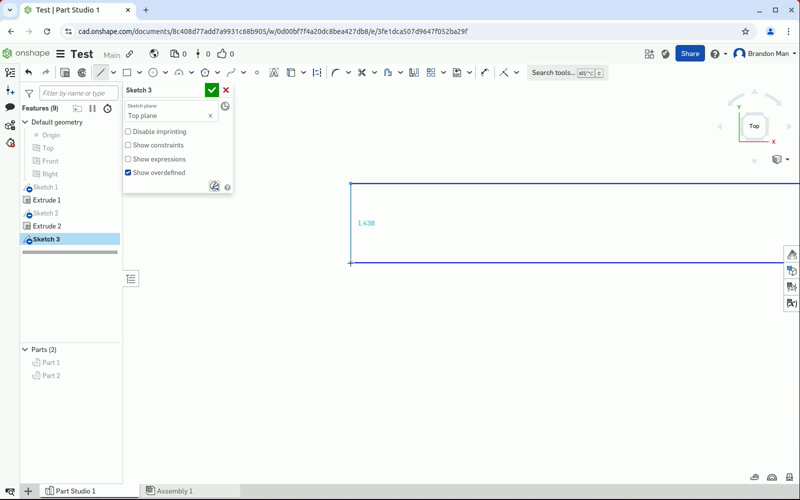
scroll(-6)
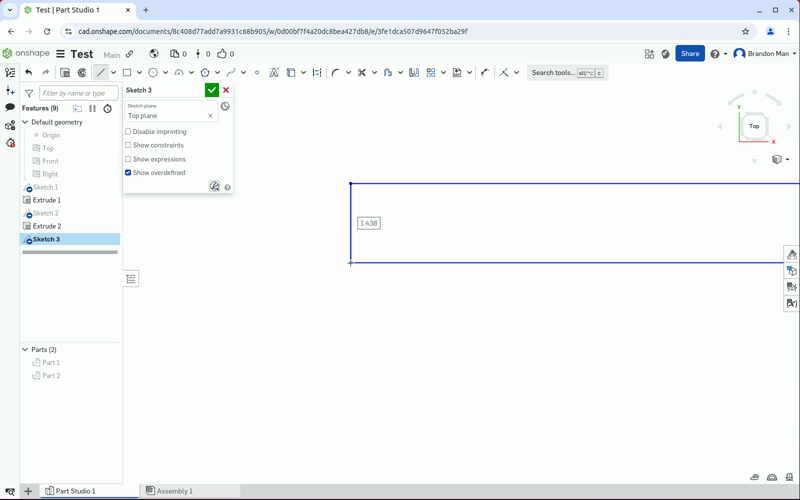
scroll(-6)
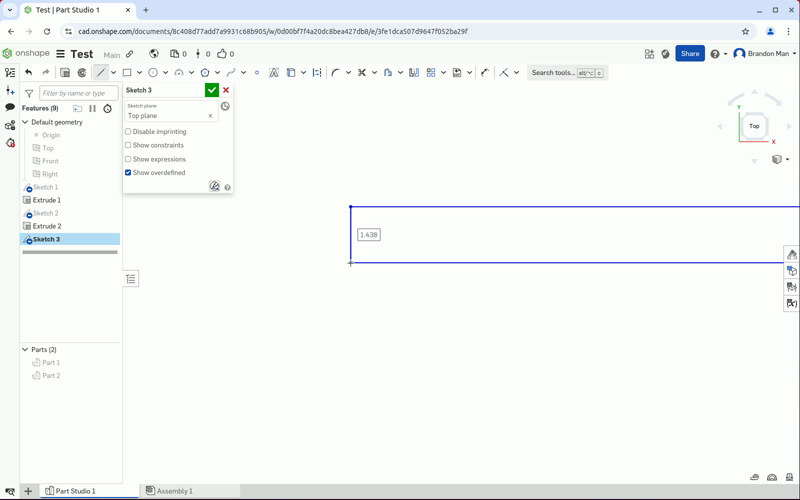
scroll(-6)
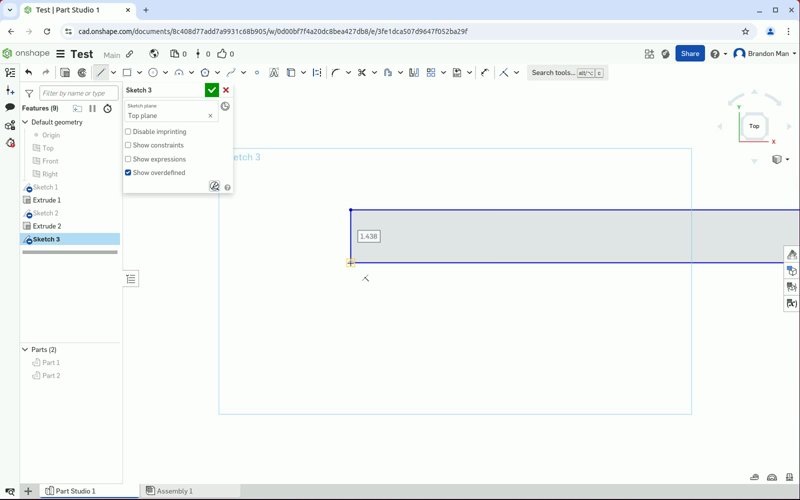
scroll(-6)
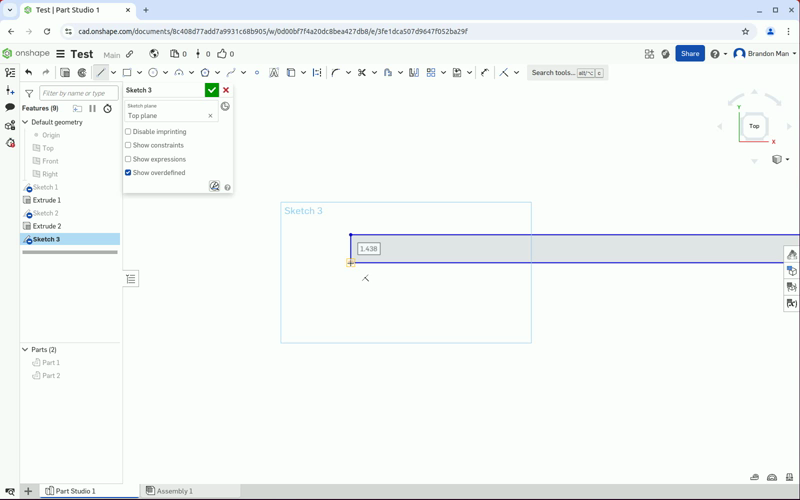
scroll(-6)
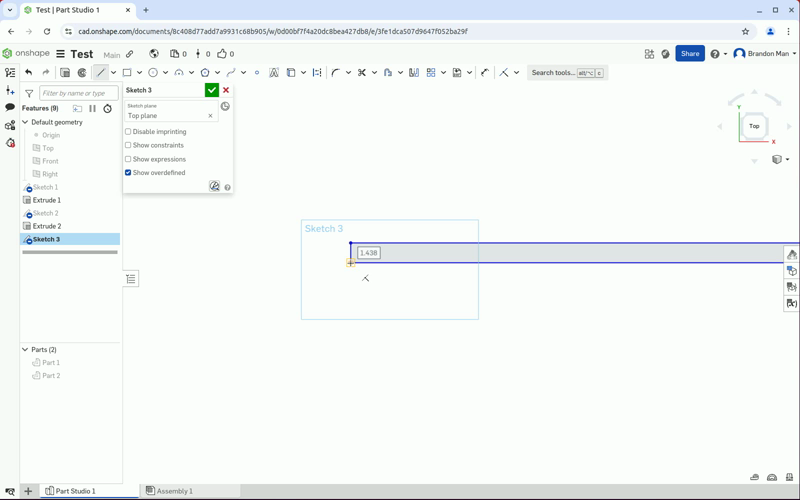
scroll(-6)
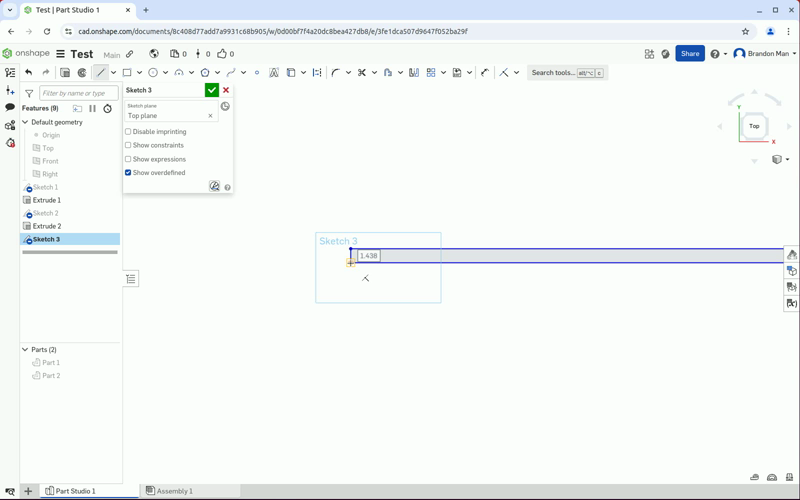
scroll(-6)
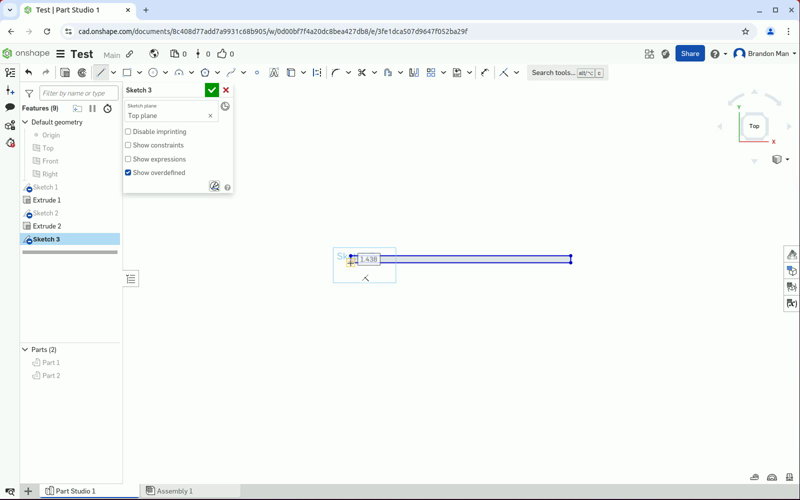
key(esc)
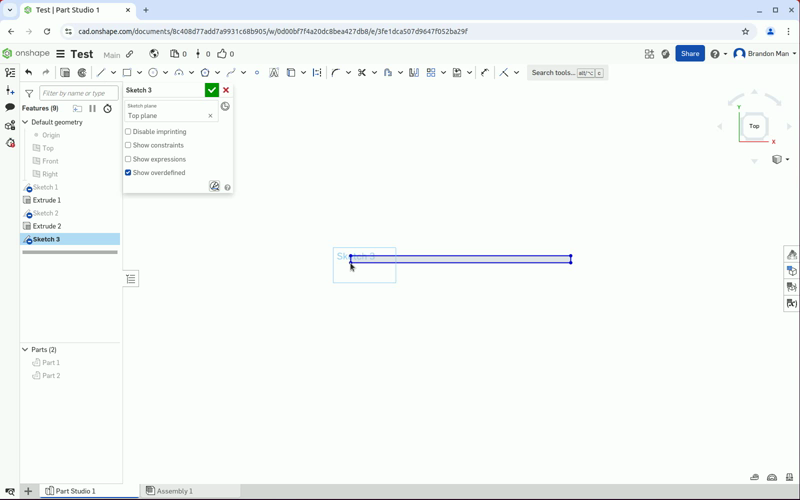
mouse_move(354, 259)
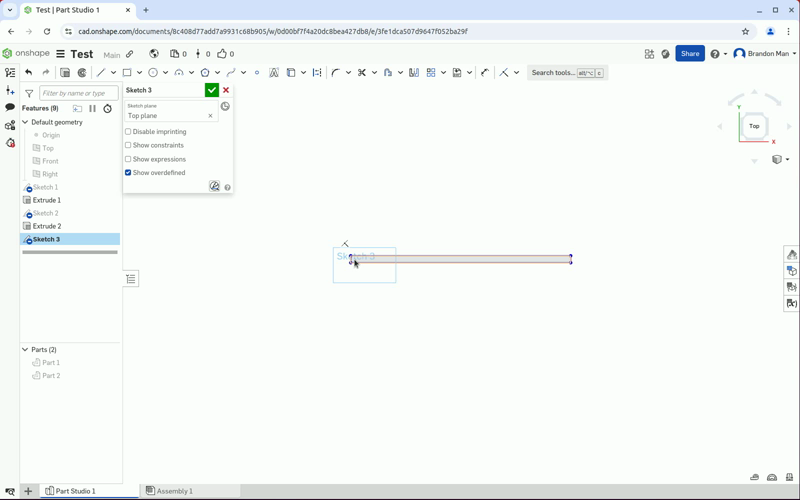
scroll(6)
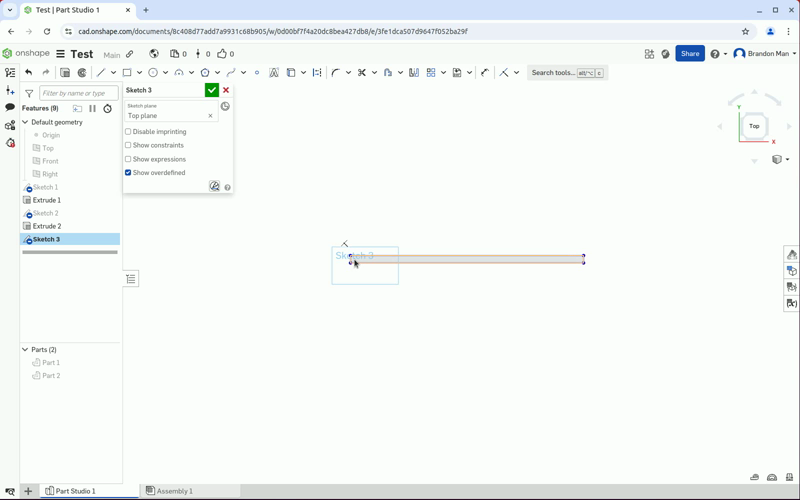
scroll(6)
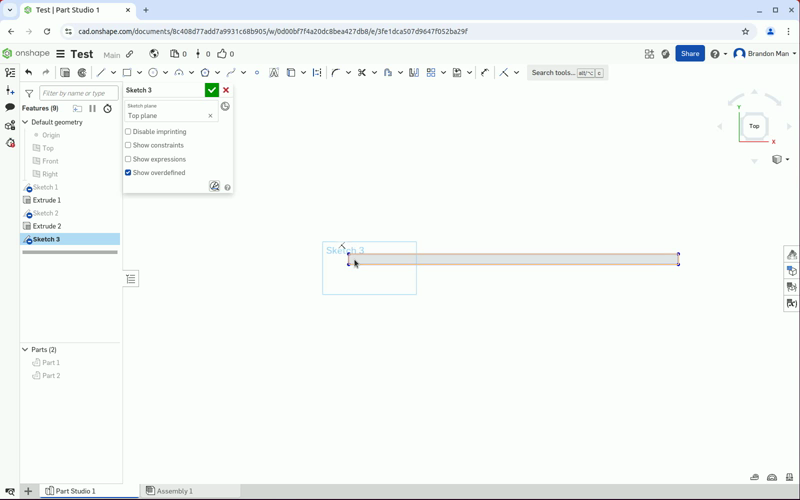
scroll(6)
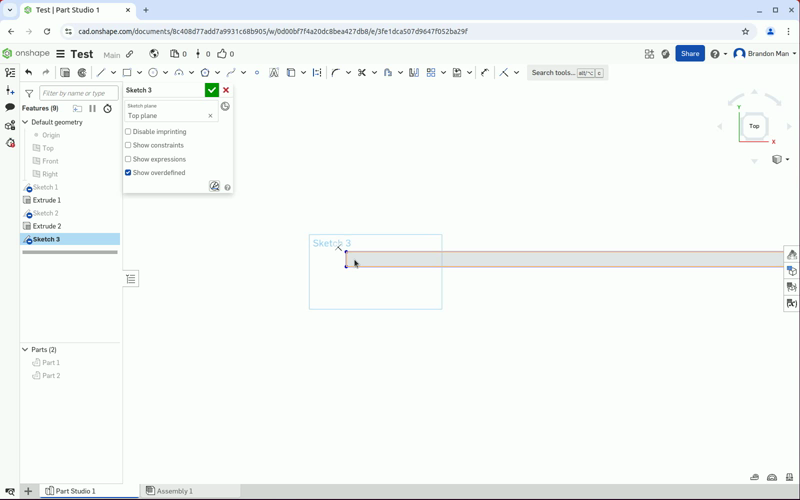
scroll(6)
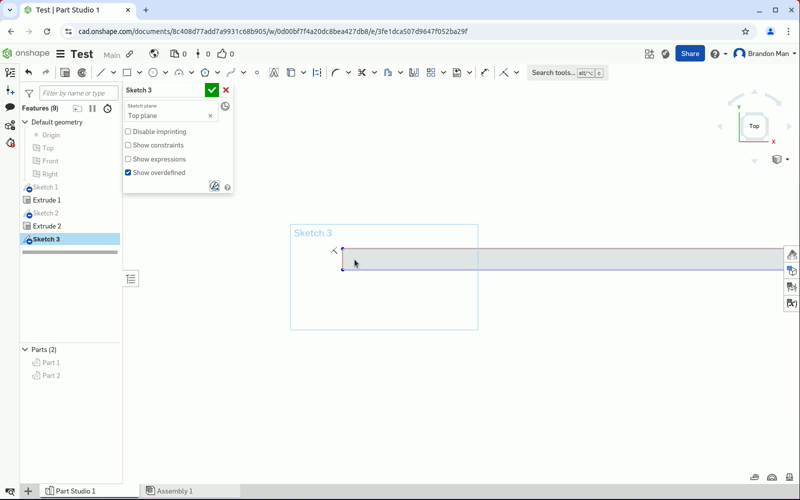
scroll(6)
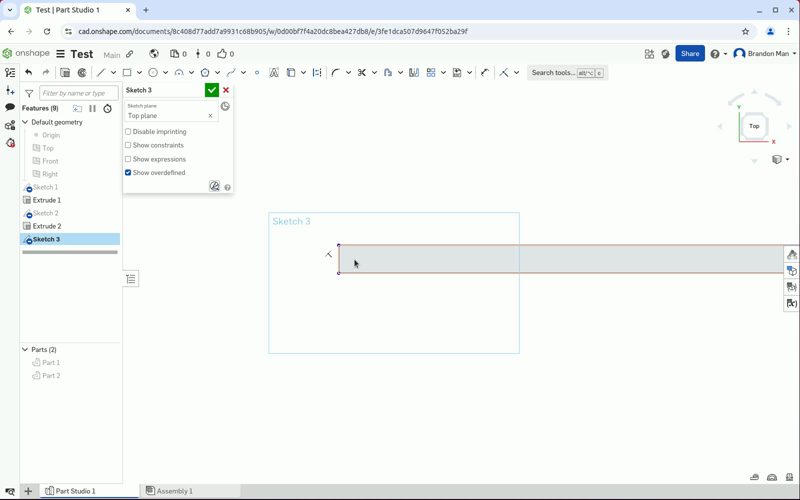
scroll(6)
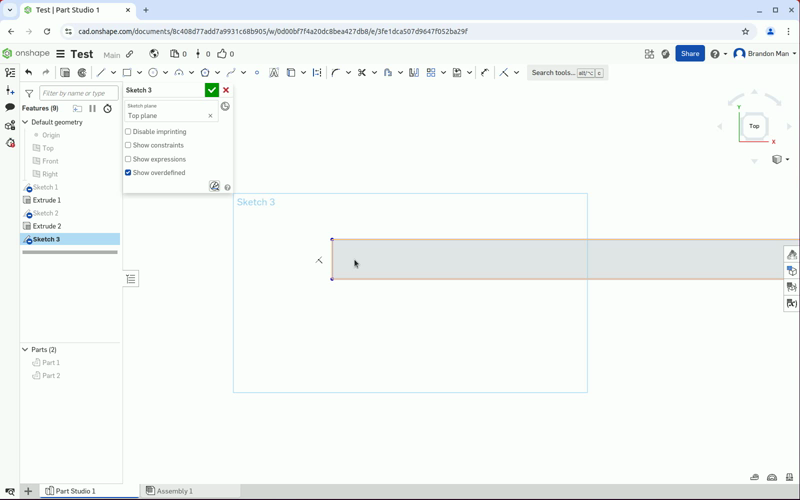
scroll(6)
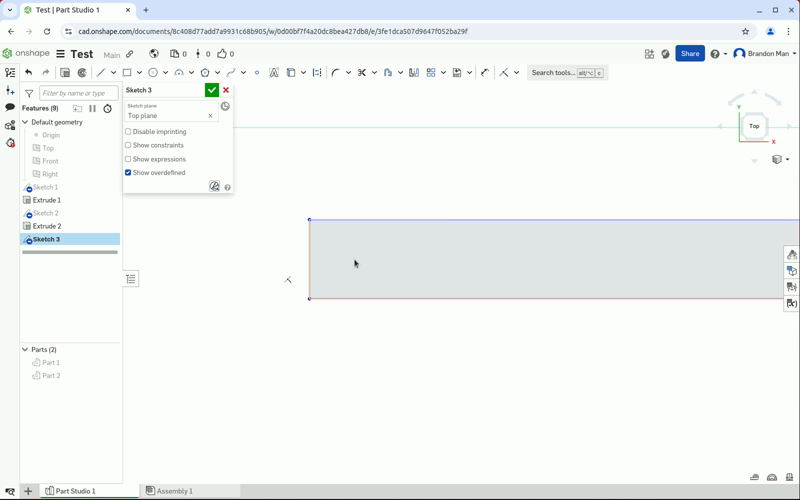
click(354, 259)
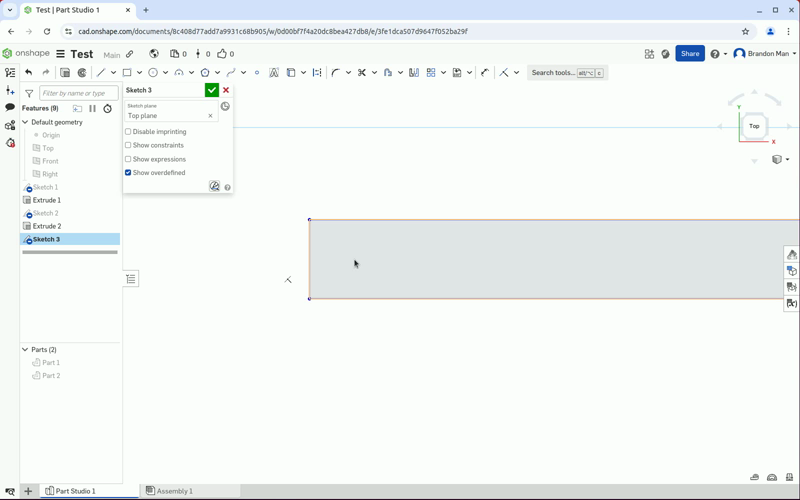
scroll(-6)
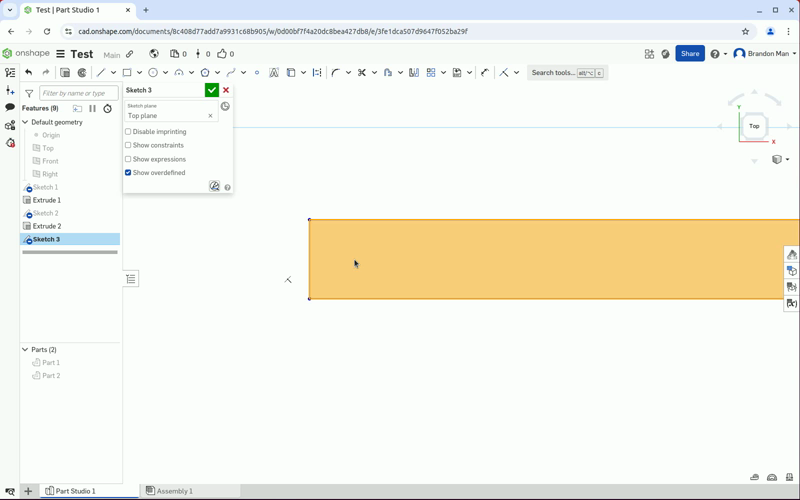
scroll(-6)
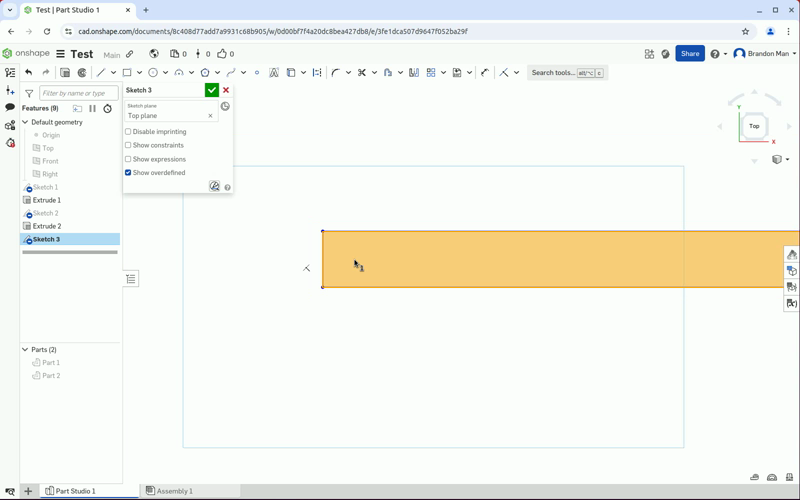
scroll(-6)
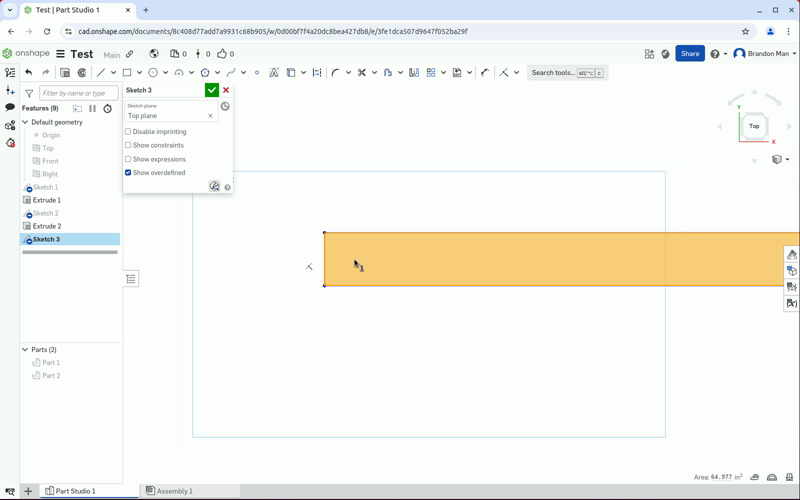
scroll(-6)
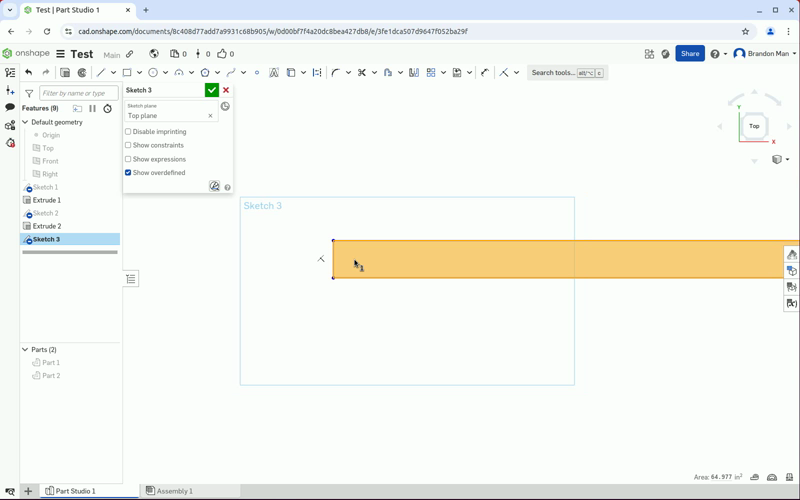
scroll(-6)
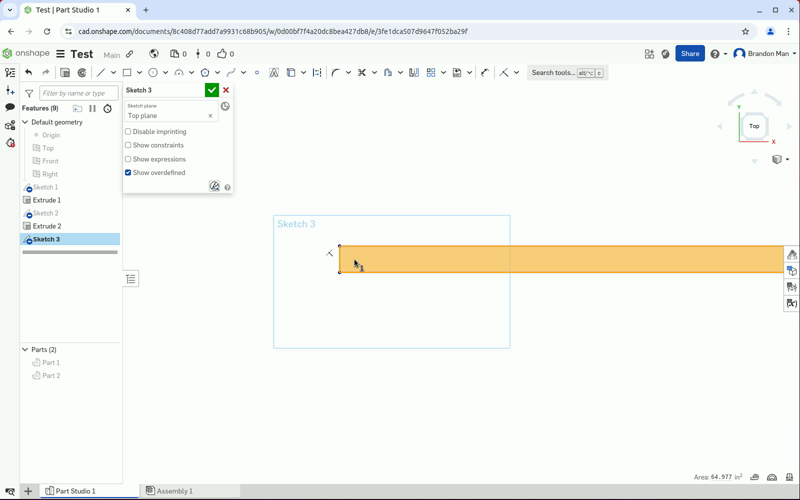
scroll(-6)
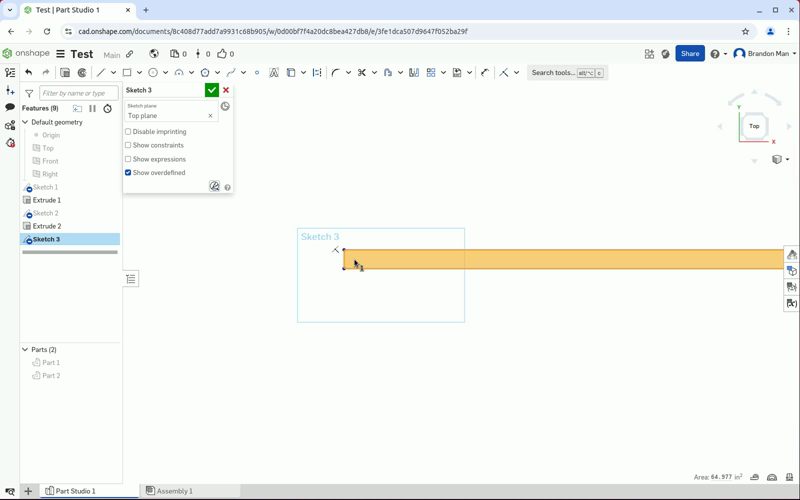
scroll(-6)
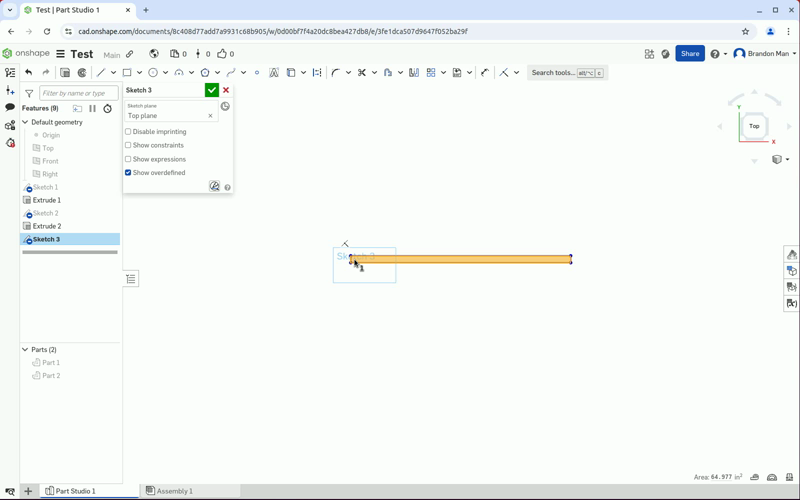
mouse_move(73, 352)
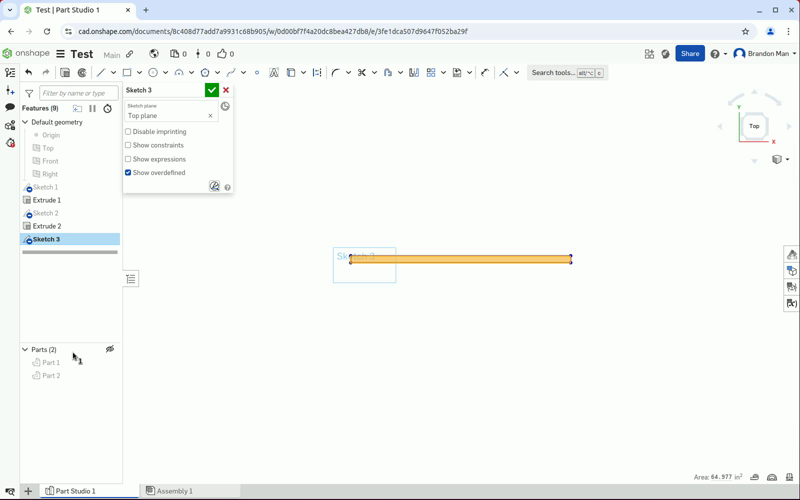
key(shift+y)
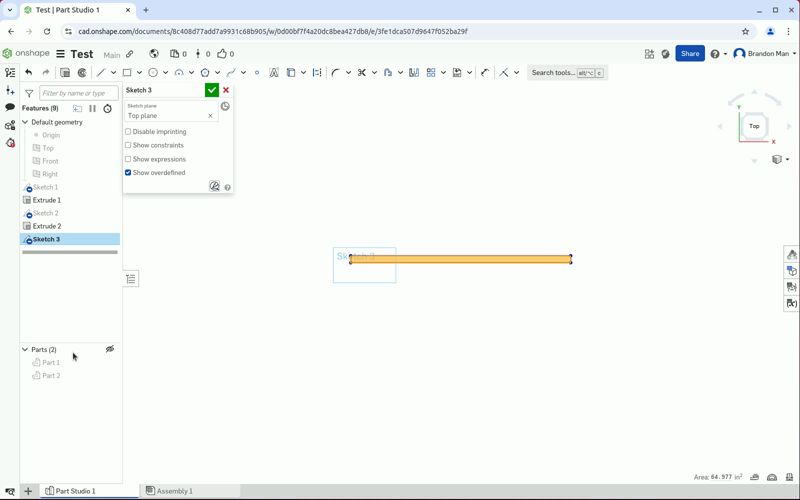
key(shift+e)
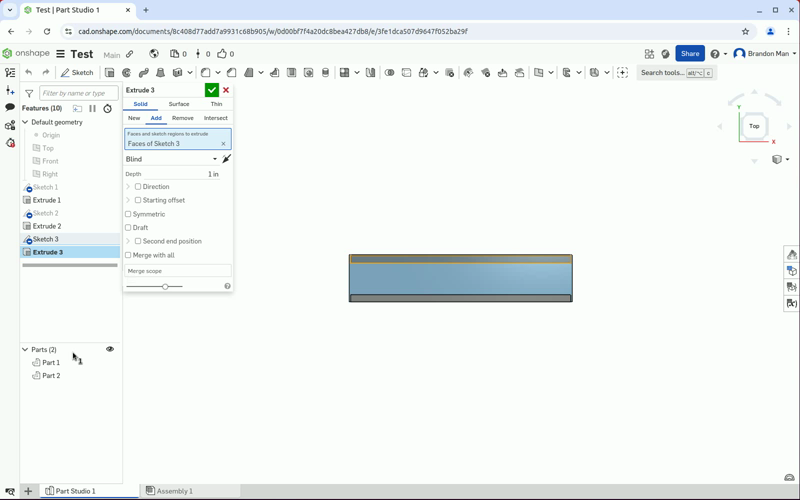
mouse_move(143, 106)
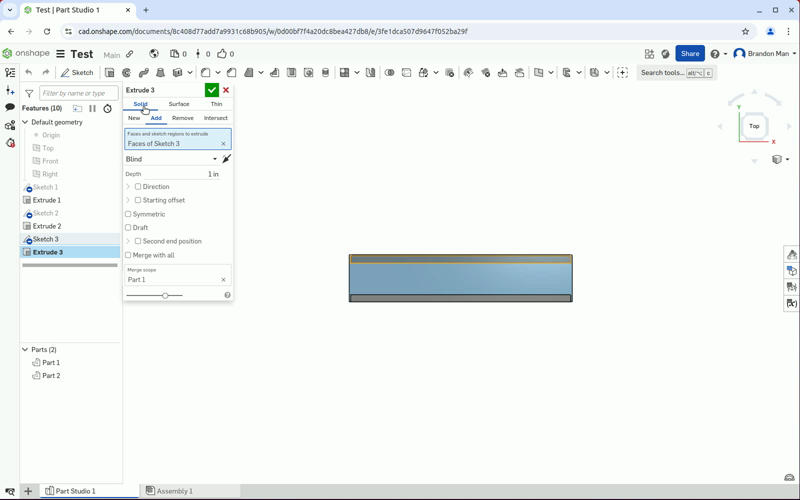
click(143, 106)
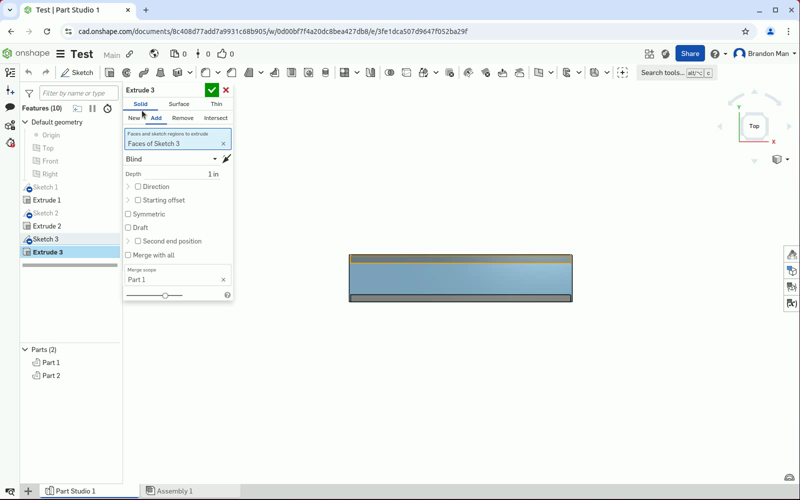
mouse_move(137, 120)
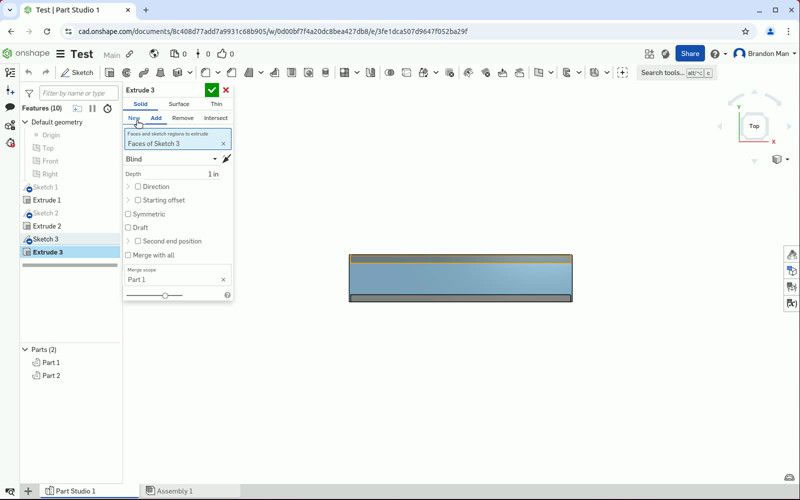
click(137, 120)
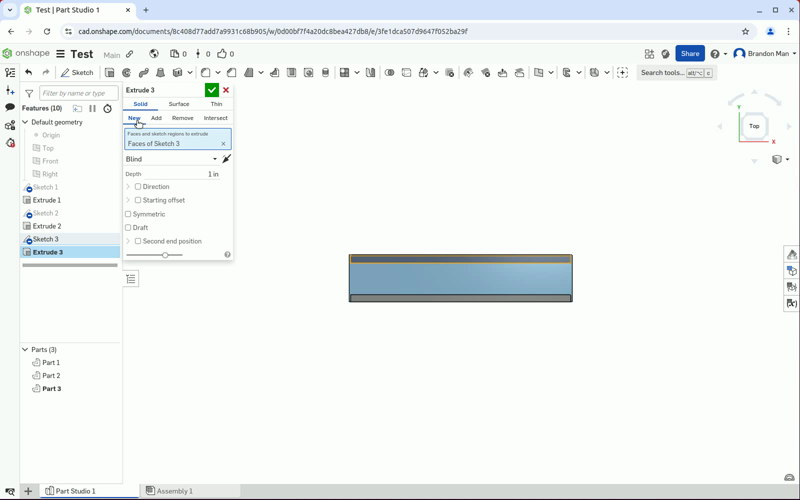
key(tab, 4)
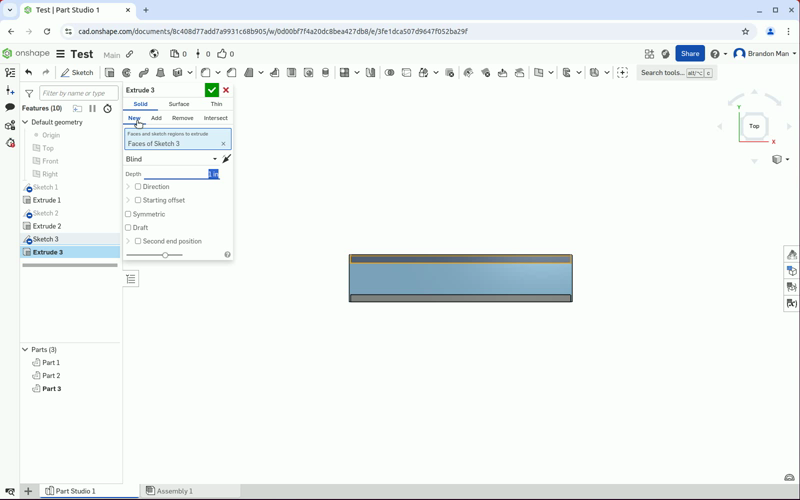
text(7.943)
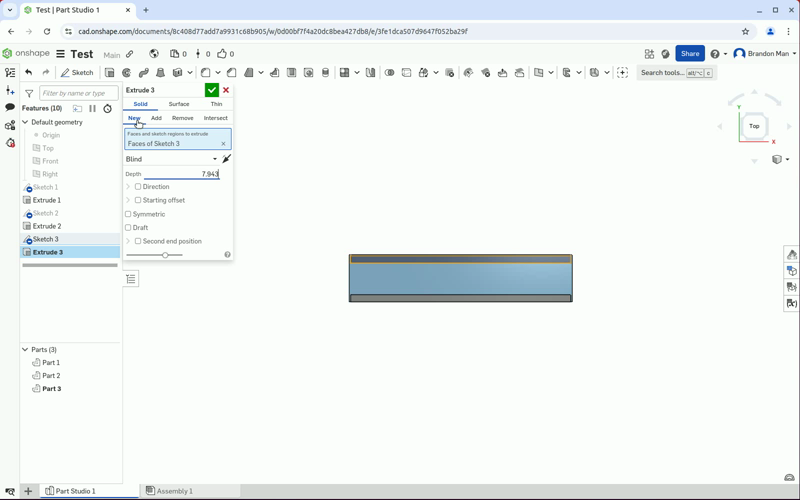
key(enter)
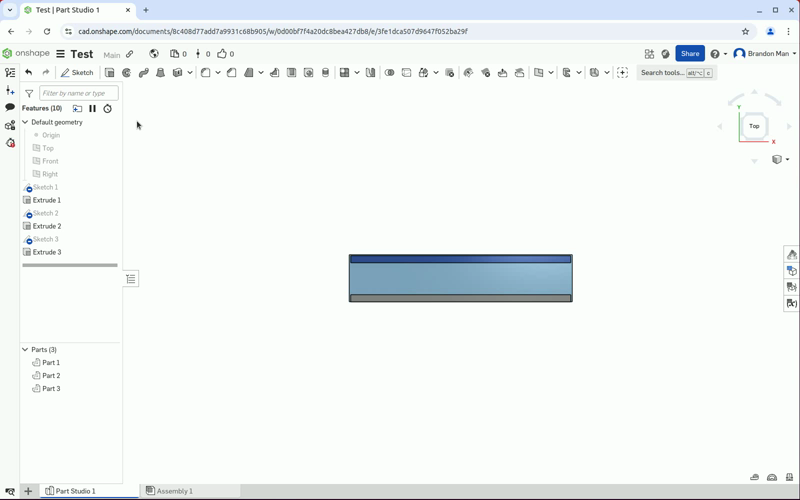
key(shift+h)
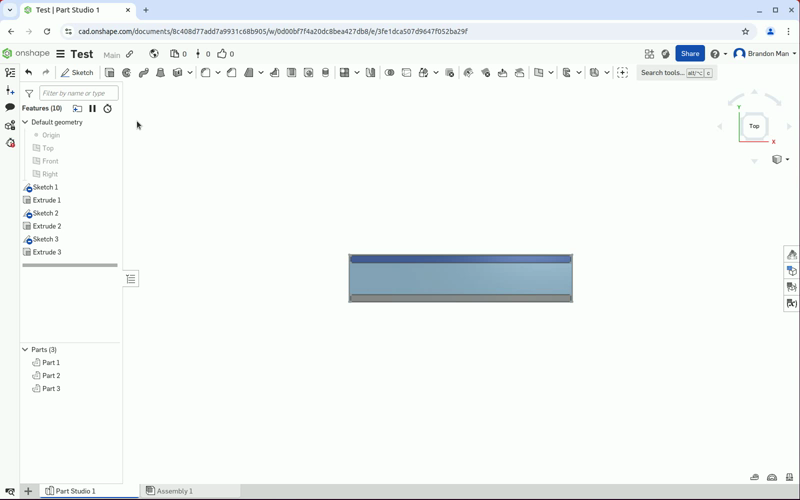
key(shift+h)
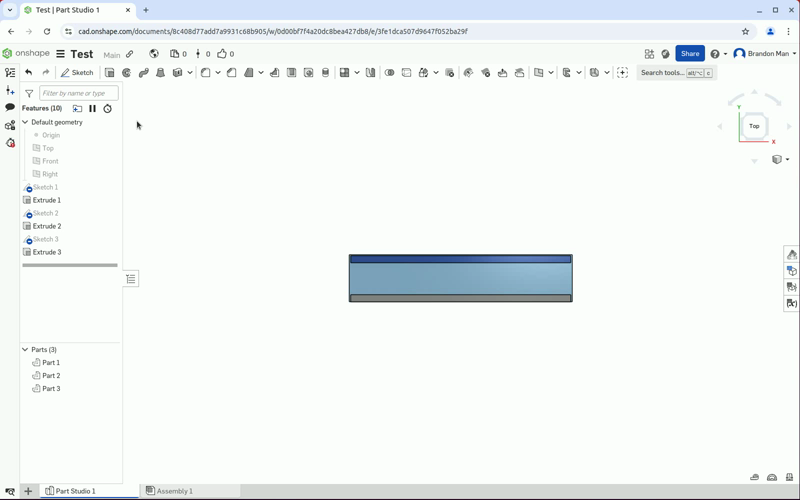
mouse_move(73, 189)
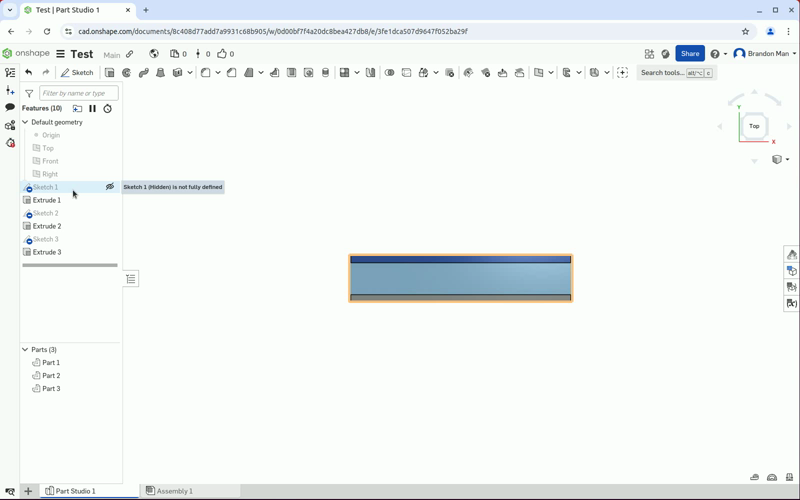
click(73, 189)
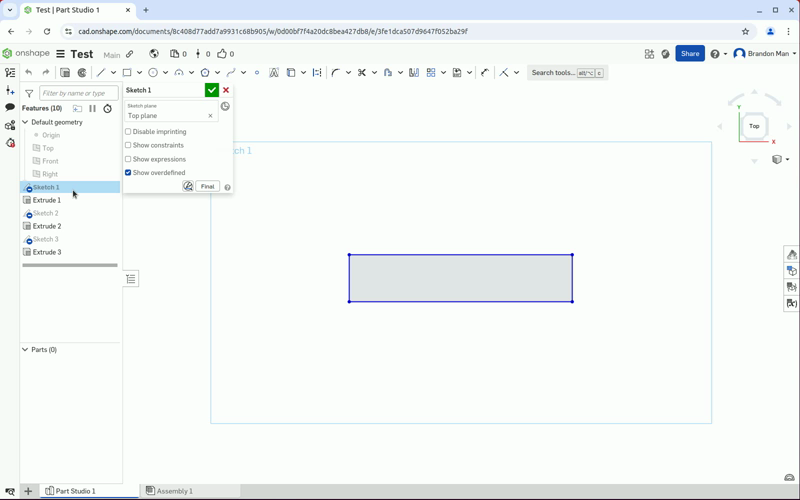
mouse_move(229, 92)
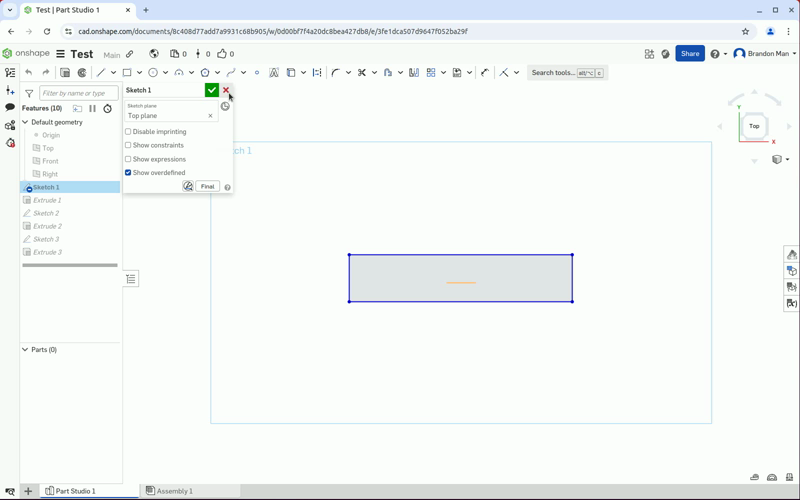
click(229, 92)
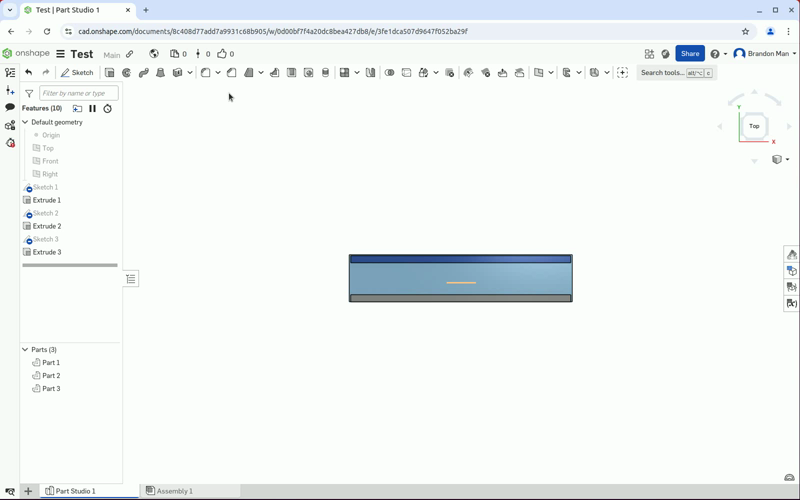
mouse_move(73, 352)
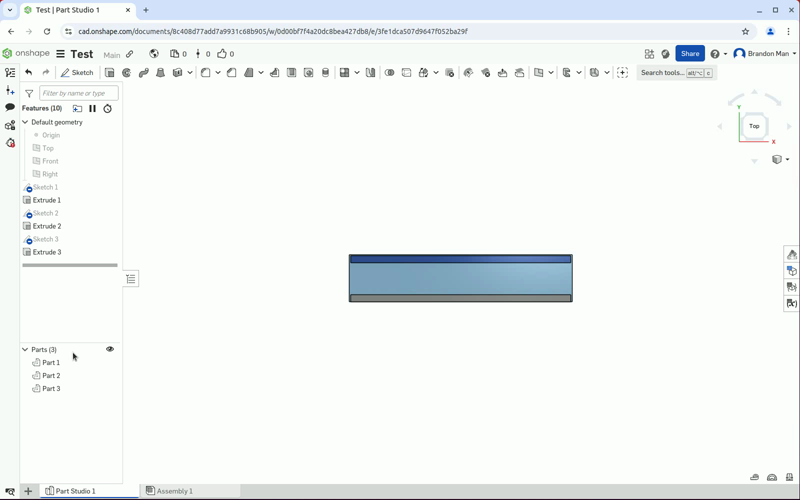
key(y)
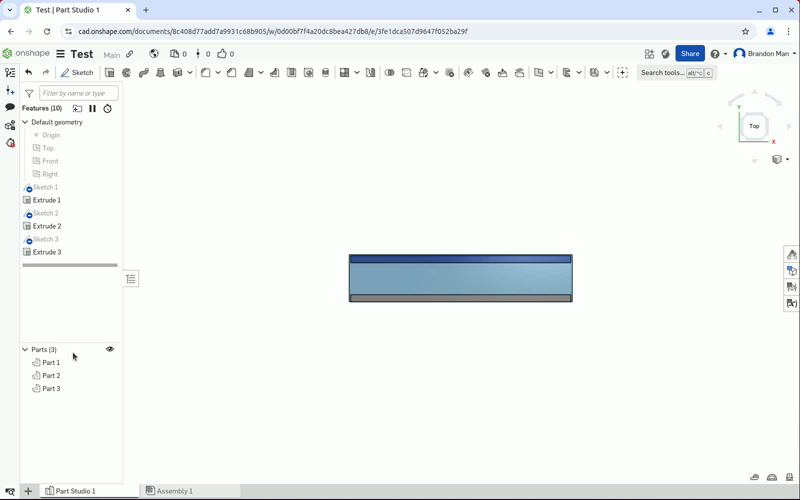
key(shift+p)
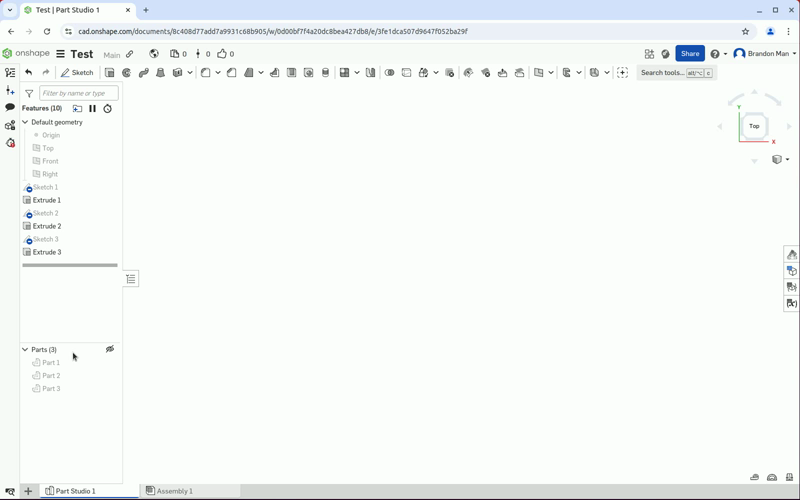
key(space)
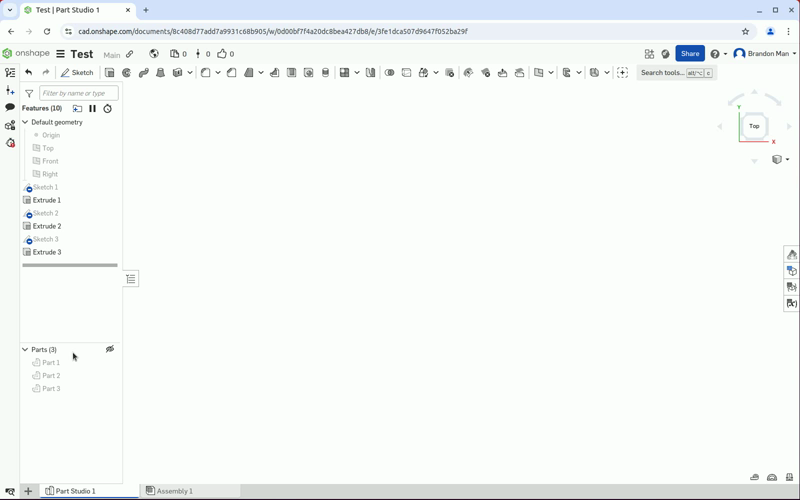
key_down(shift)
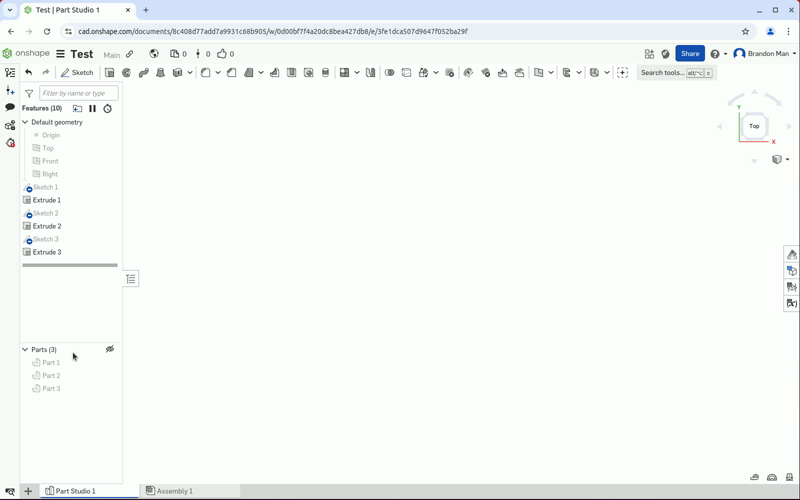
key(up)
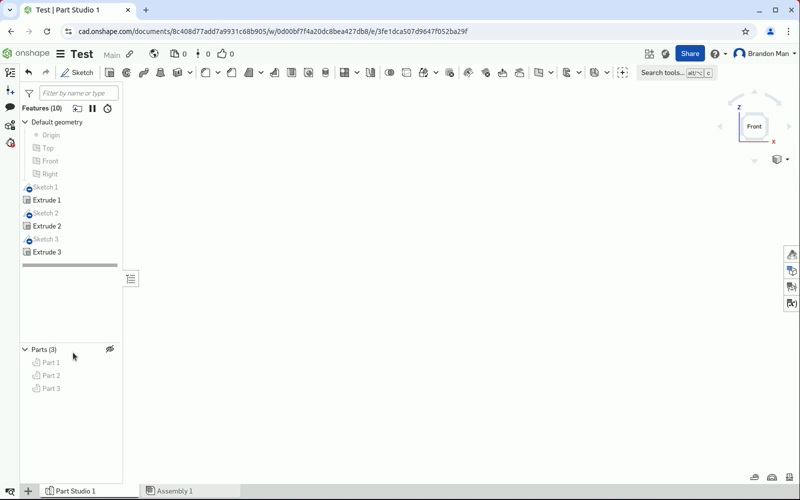
key_up(shift)
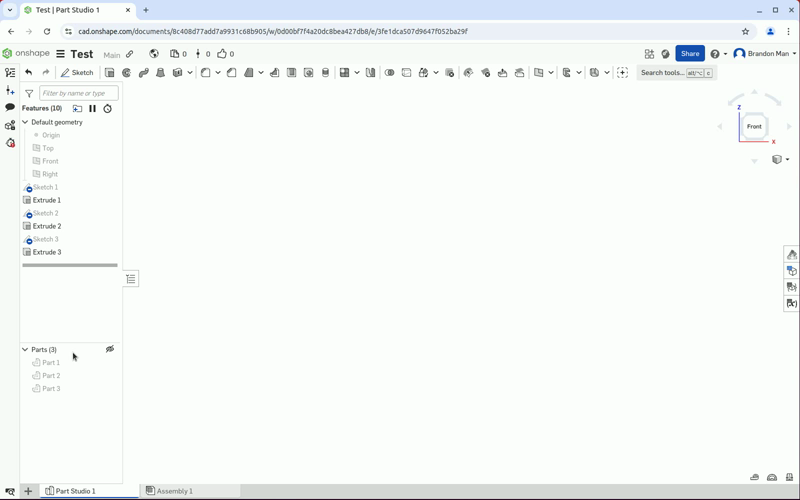
mouse_move(73, 352)
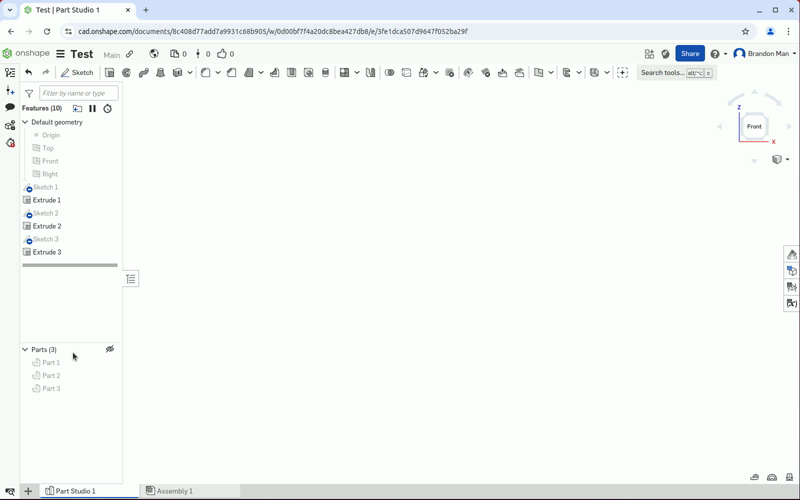
key(shift+y)
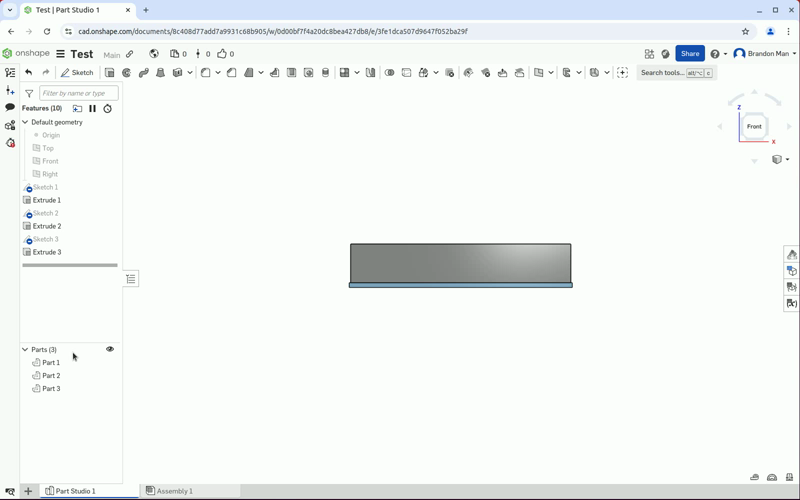
mouse_move(541, 75)
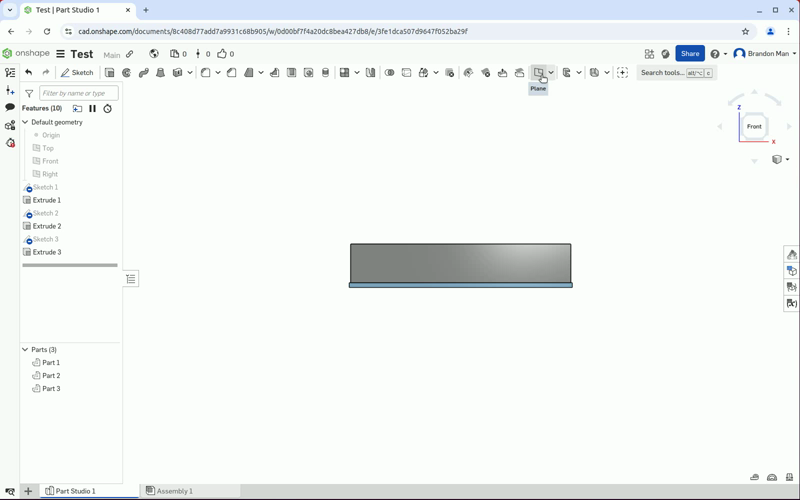
click(541, 75)
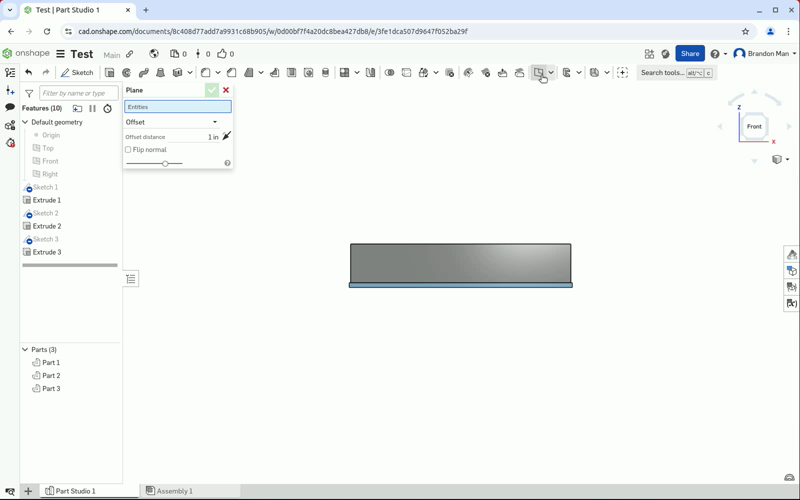
mouse_move(73, 163)
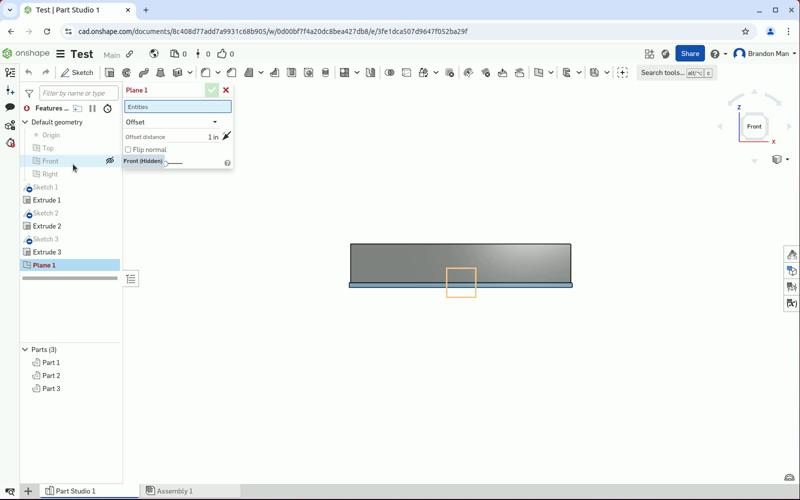
click(73, 163)
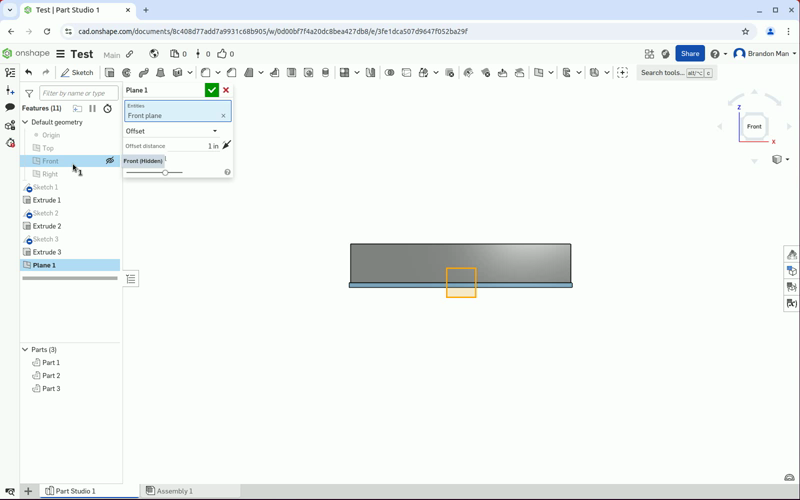
key(tab, 2)
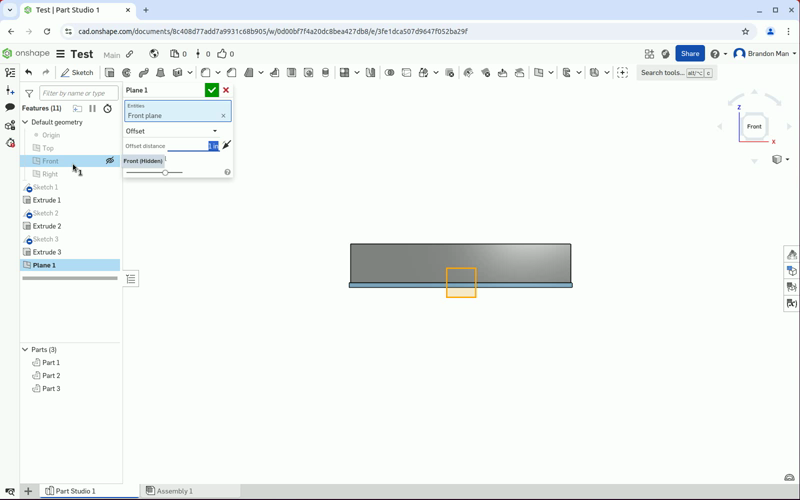
text(3.851)
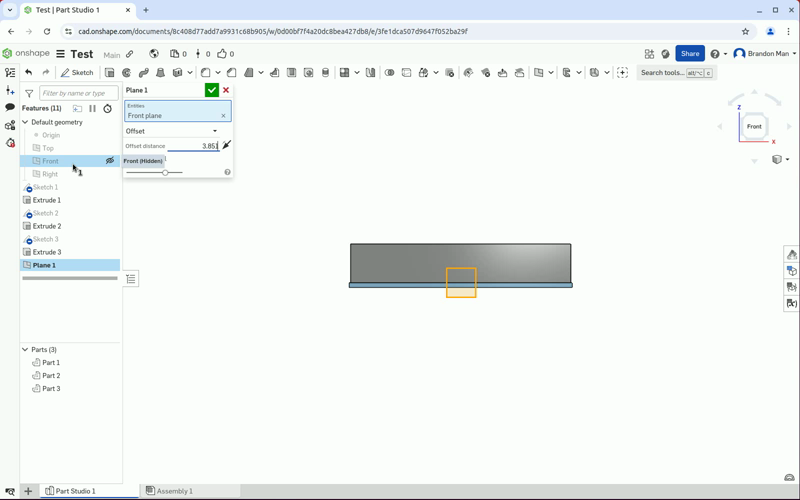
key(enter, 2)
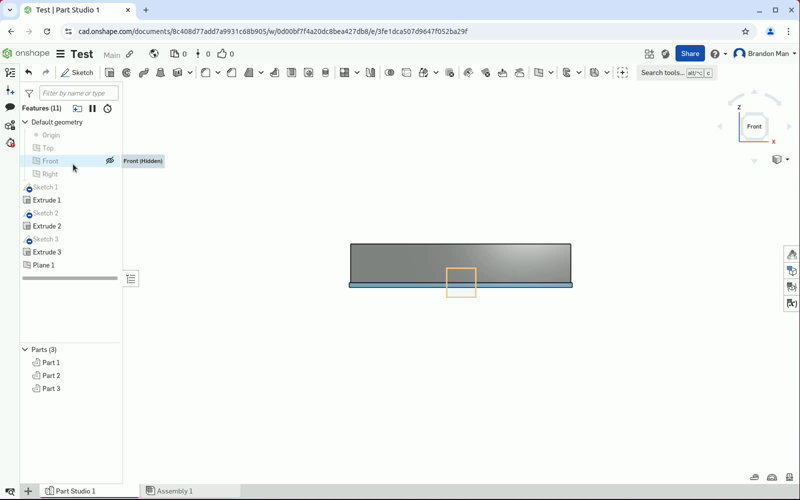
key(shift+s)
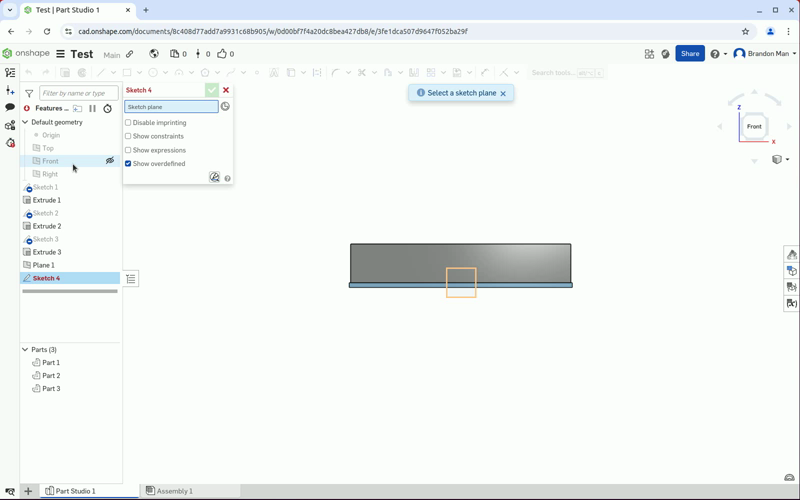
mouse_move(73, 267)
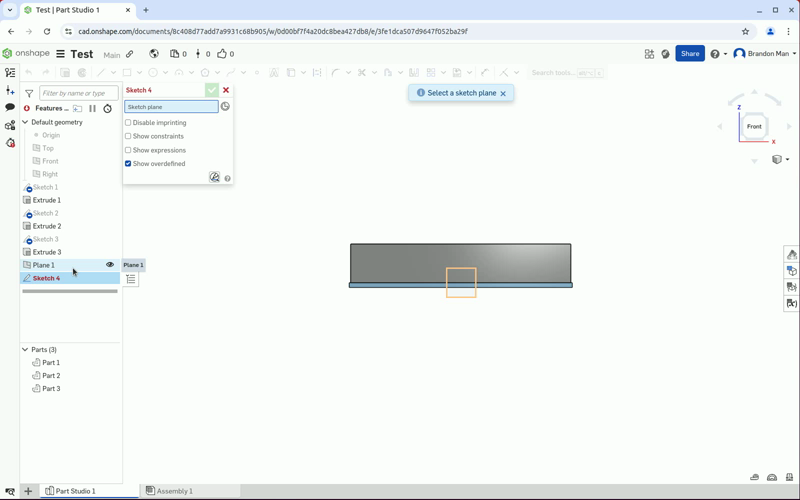
click(73, 267)
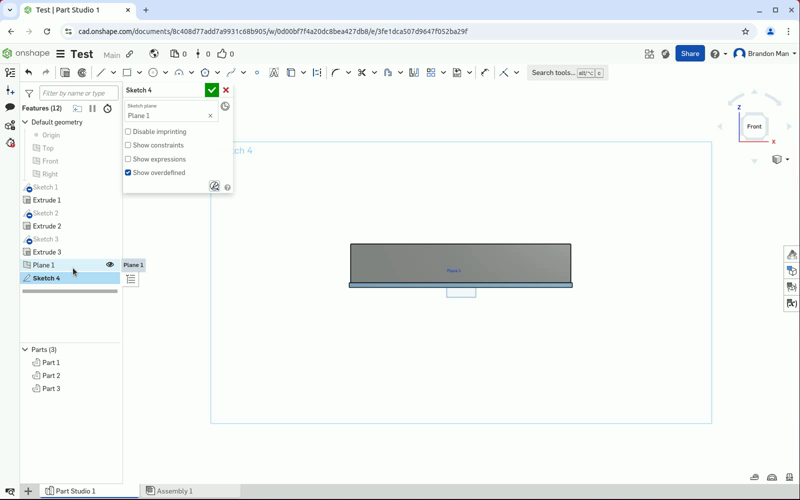
mouse_move(73, 352)
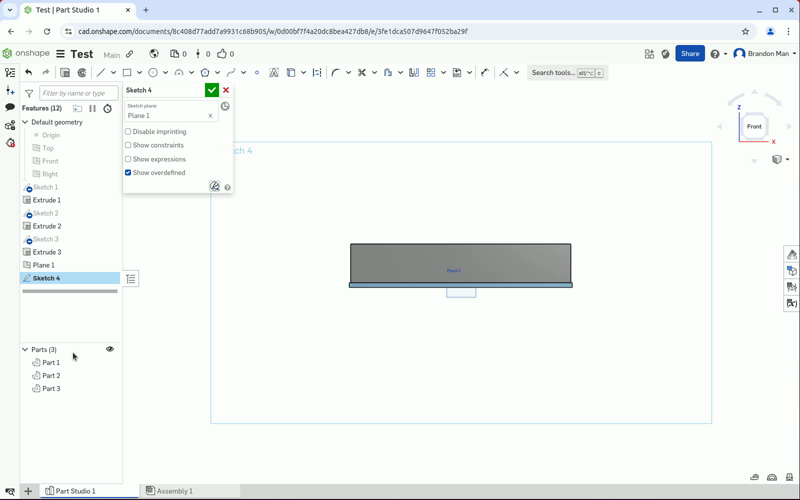
key(y)
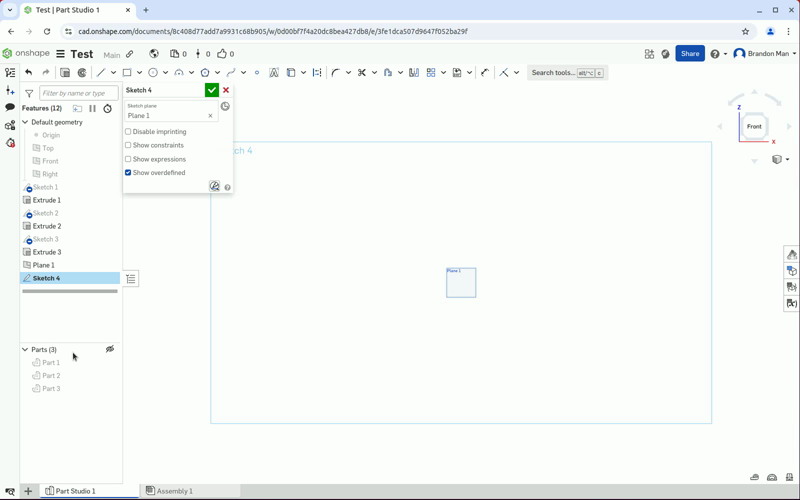
key(l)
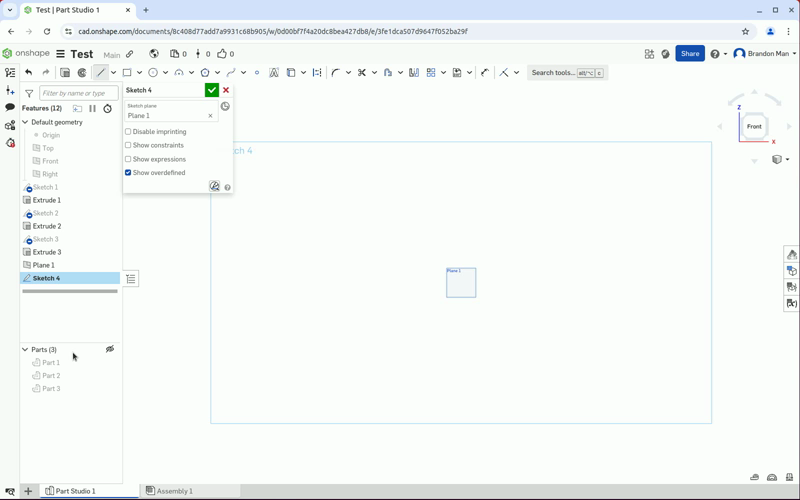
key_down(shift)
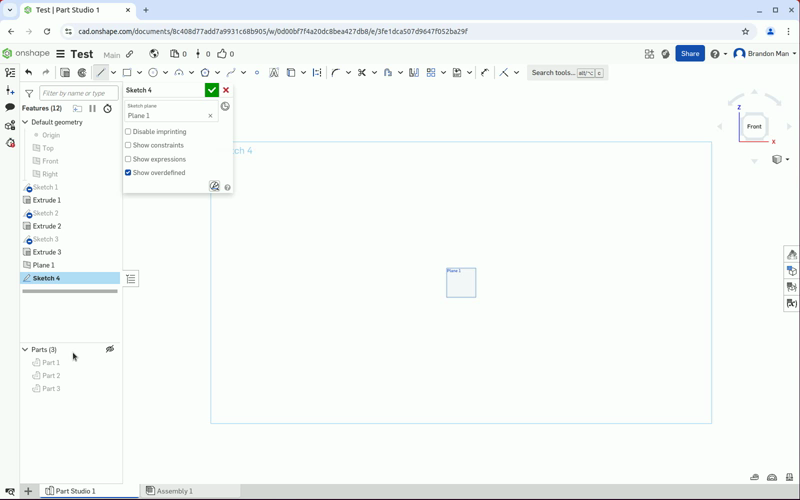
mouse_move(375, 282)
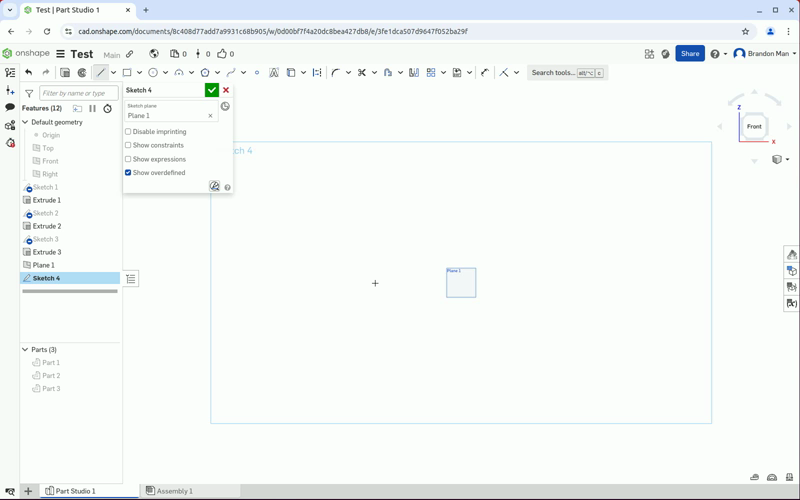
click(375, 282)
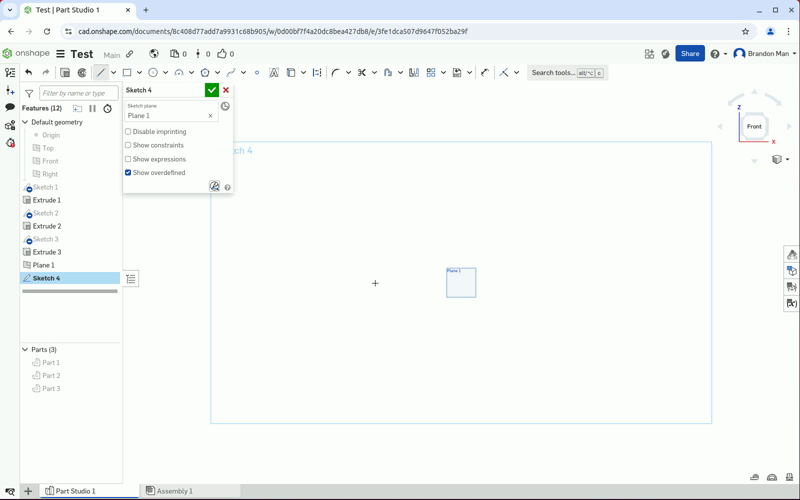
key_up(shift)
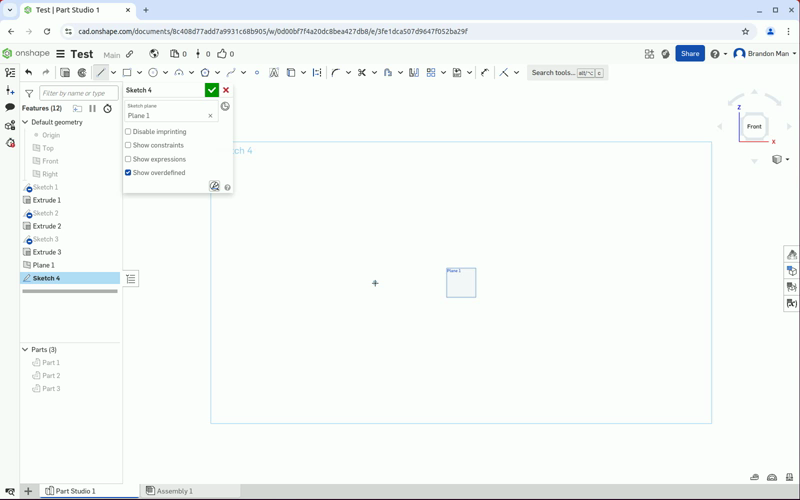
key_down(shift)
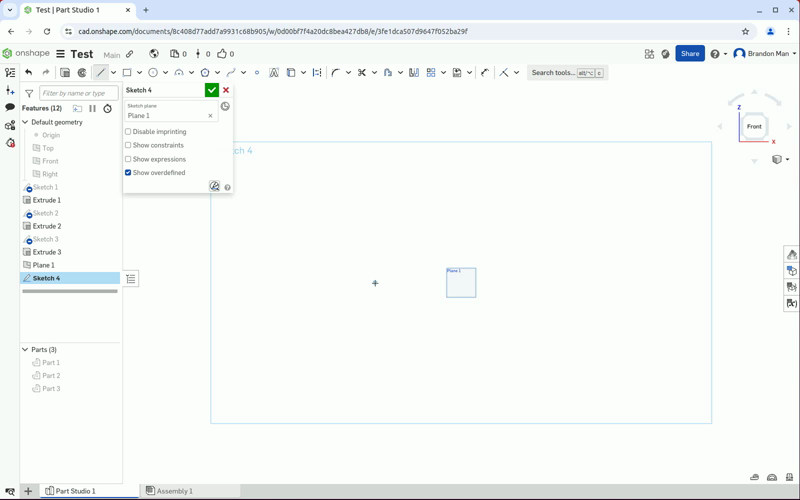
mouse_move(405, 282)
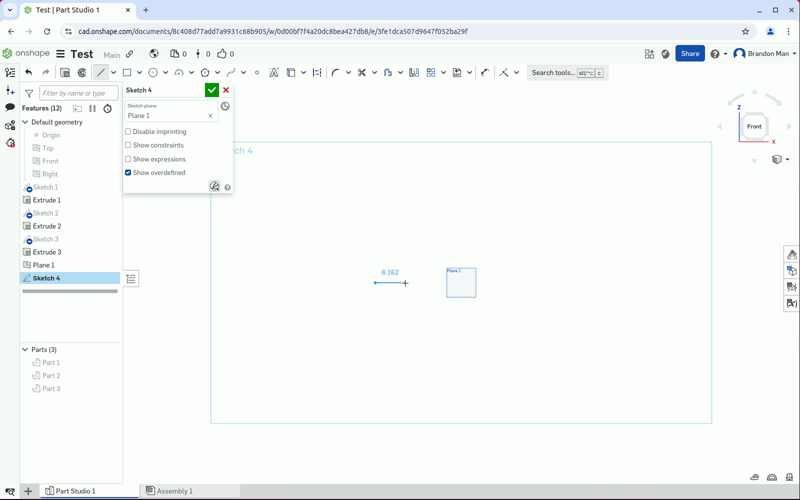
mouse_move(410, 282)
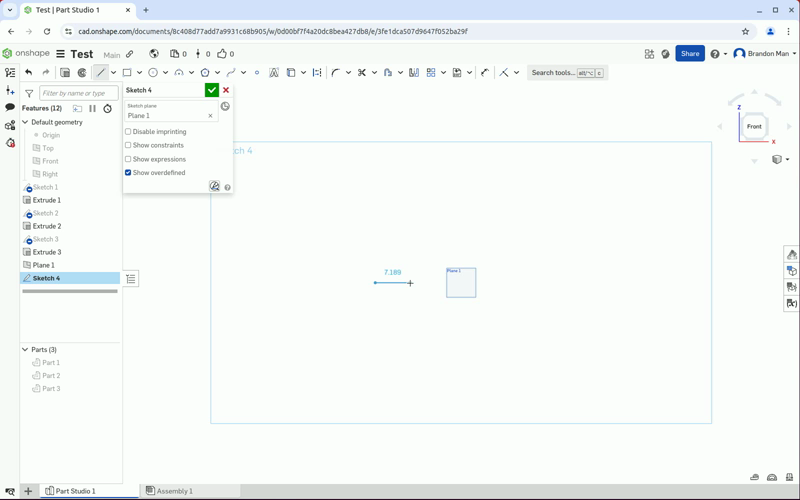
click(410, 282)
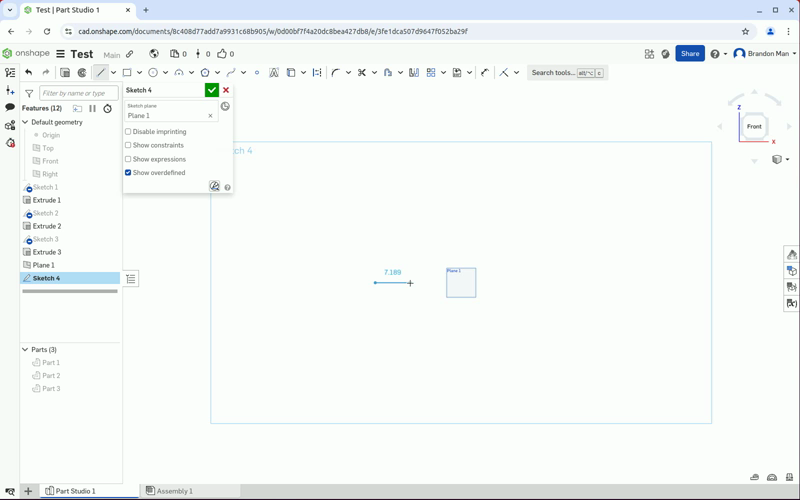
key_up(shift)
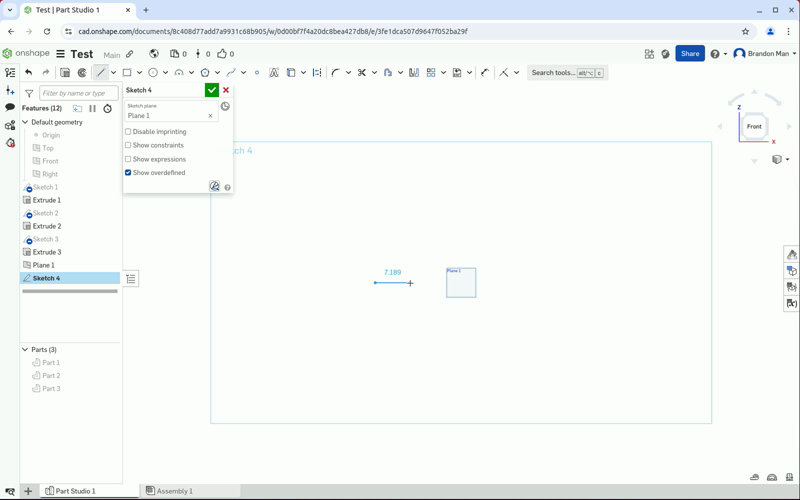
key_down(shift)
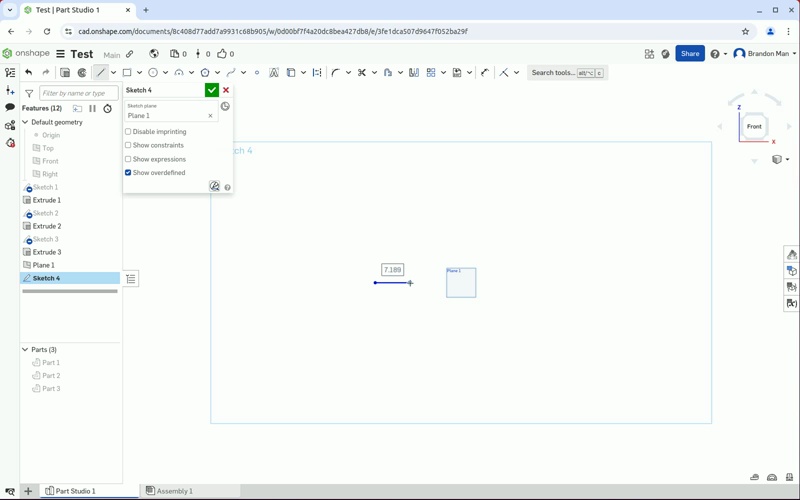
mouse_move(440, 282)
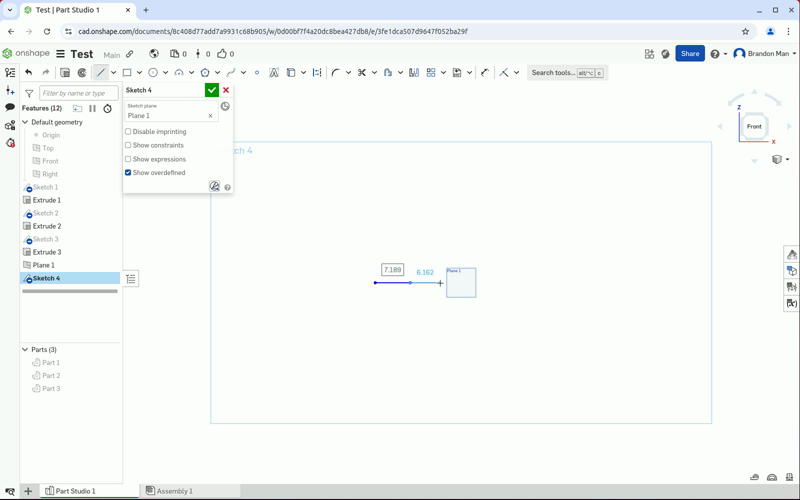
mouse_move(396, 251)
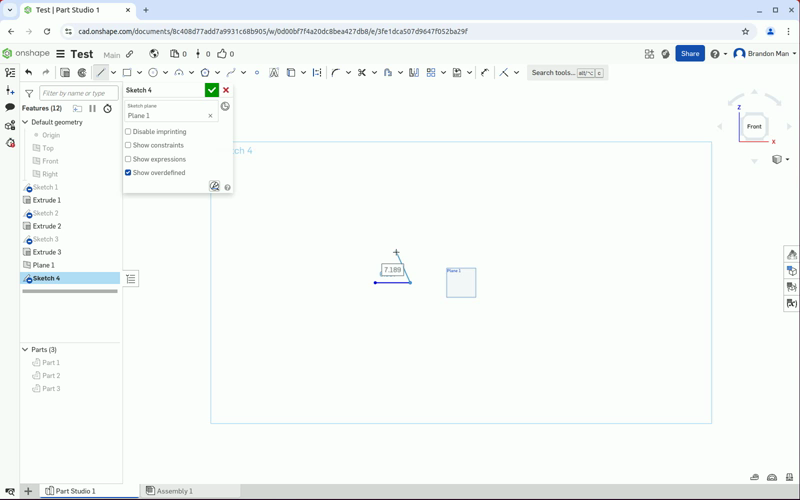
click(396, 251)
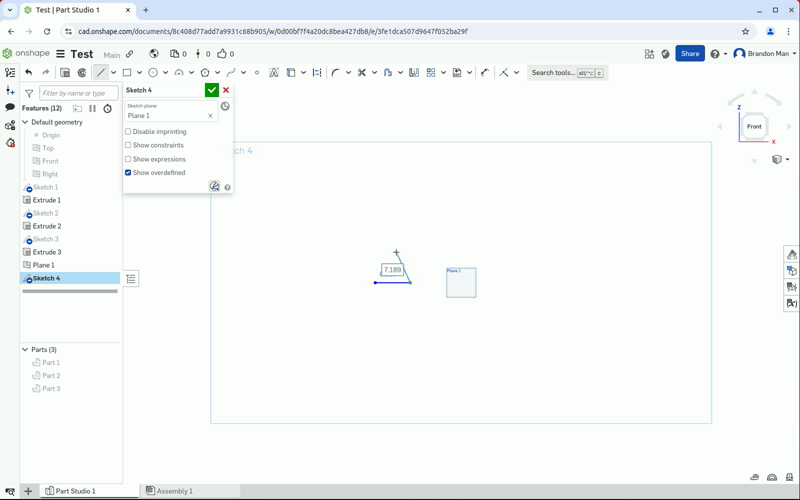
key_up(shift)
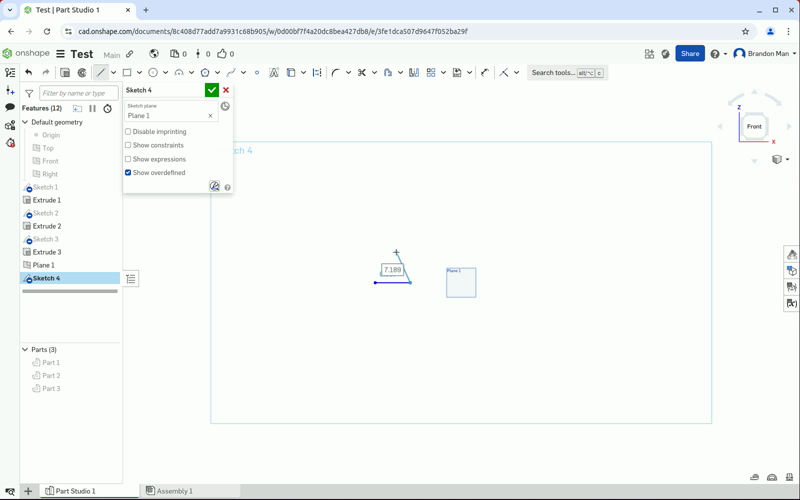
mouse_move(426, 251)
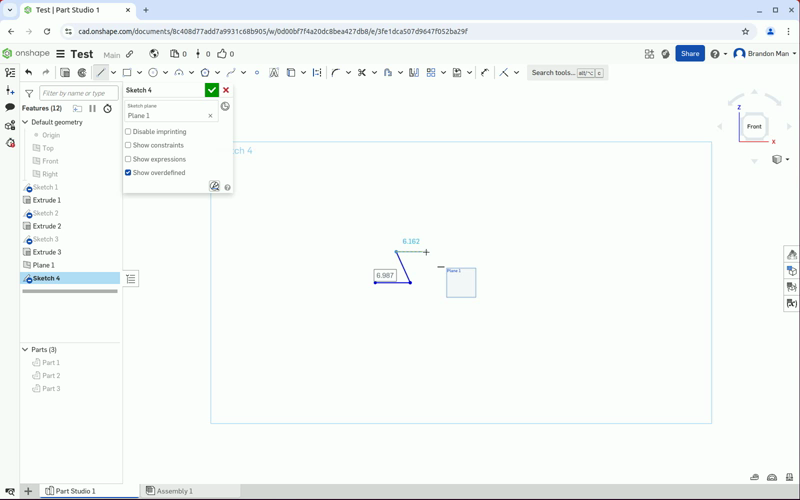
key_down(shift)
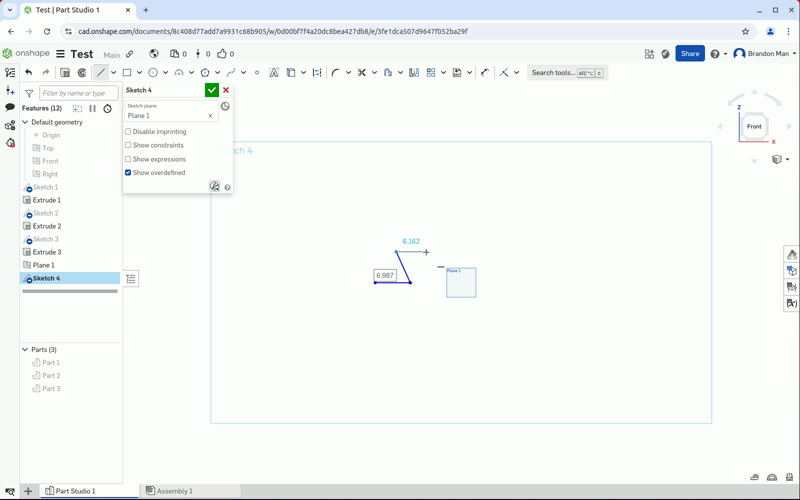
mouse_move(375, 282)
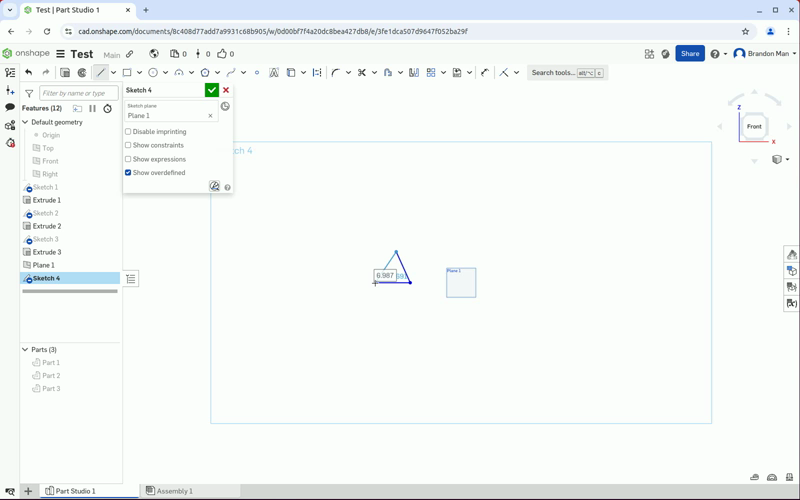
key_up(shift)
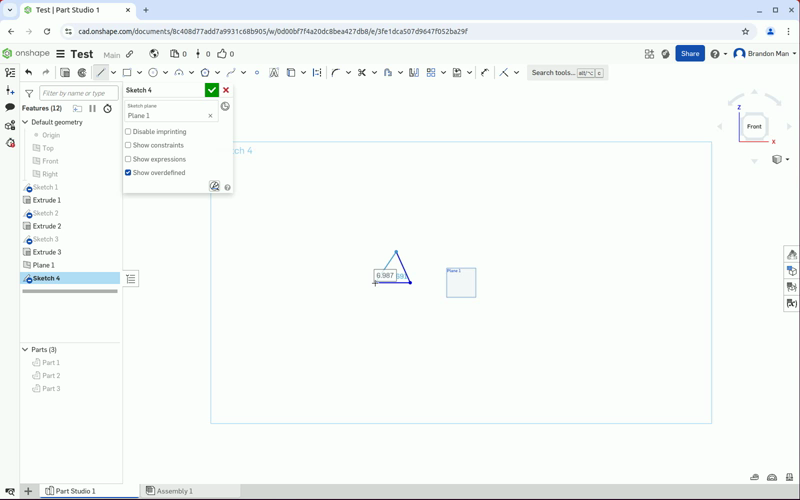
click(375, 282)
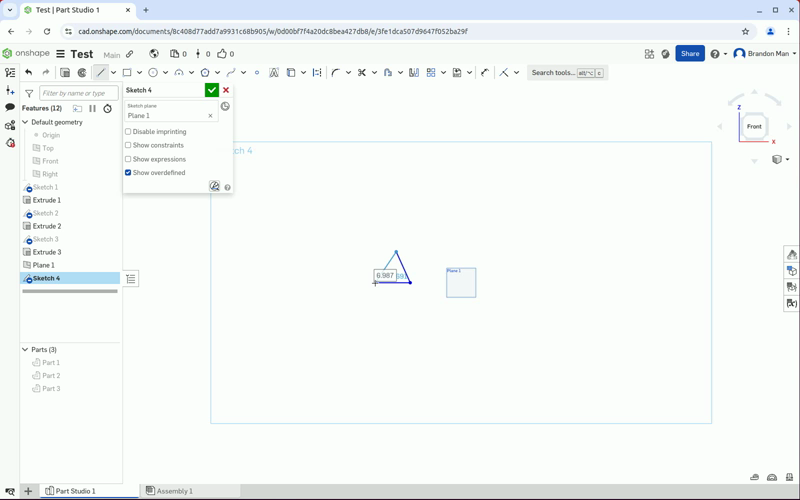
key(esc)
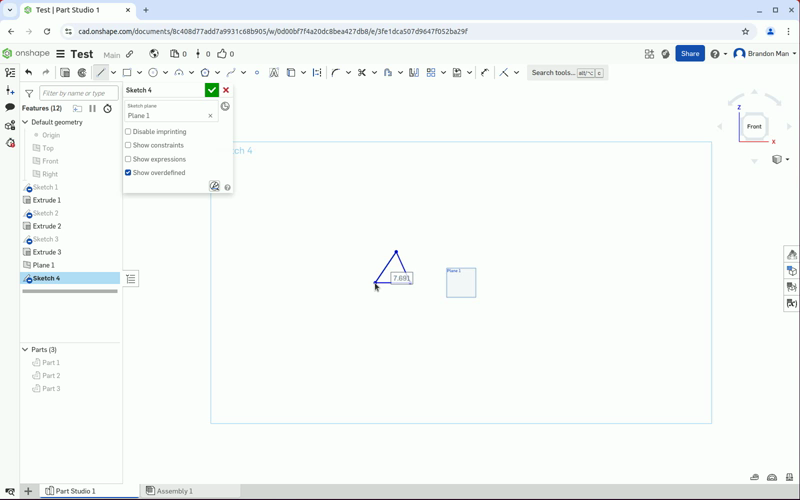
mouse_move(384, 276)
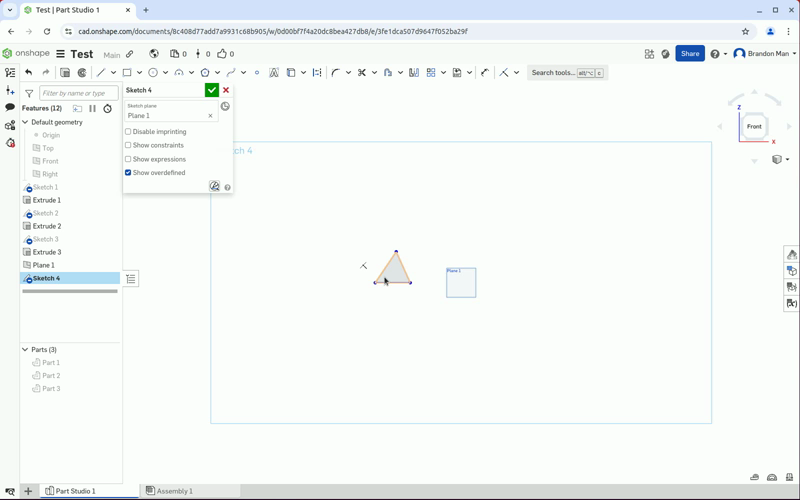
scroll(6)
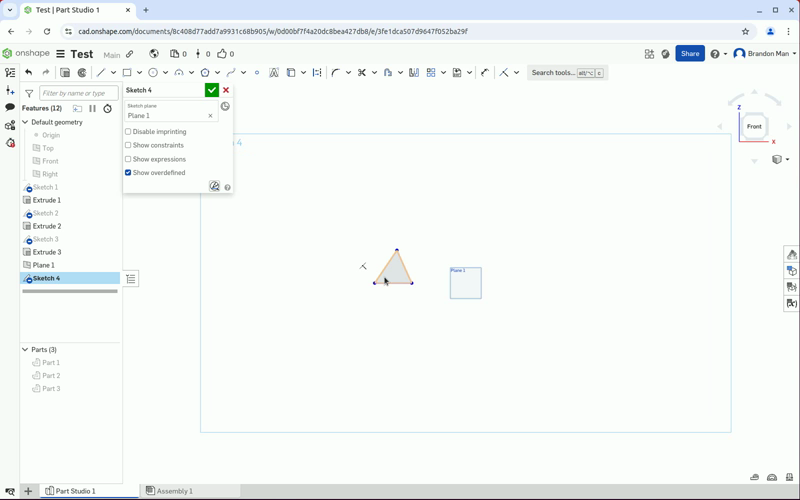
scroll(6)
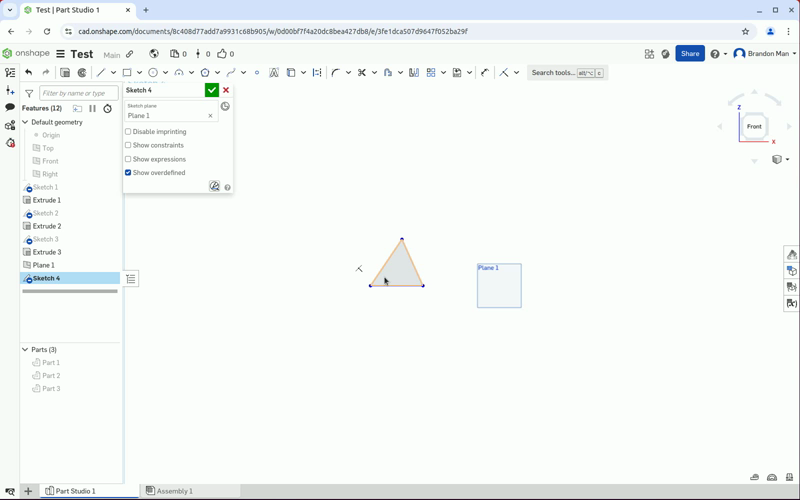
scroll(6)
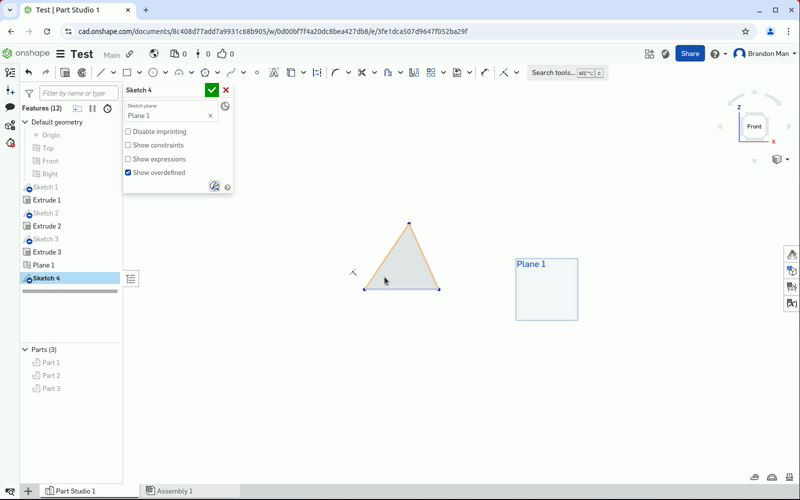
scroll(6)
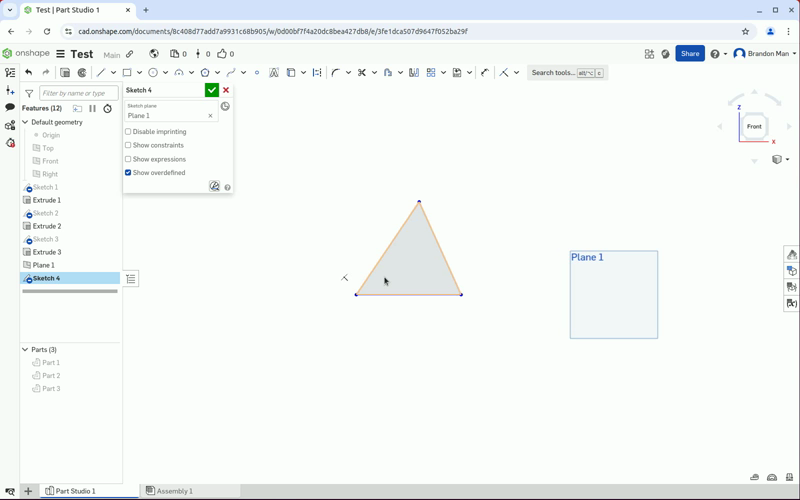
scroll(6)
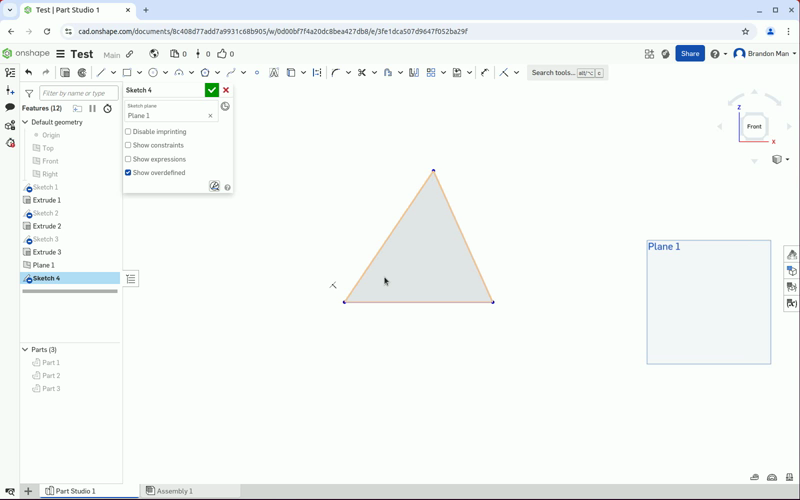
scroll(6)
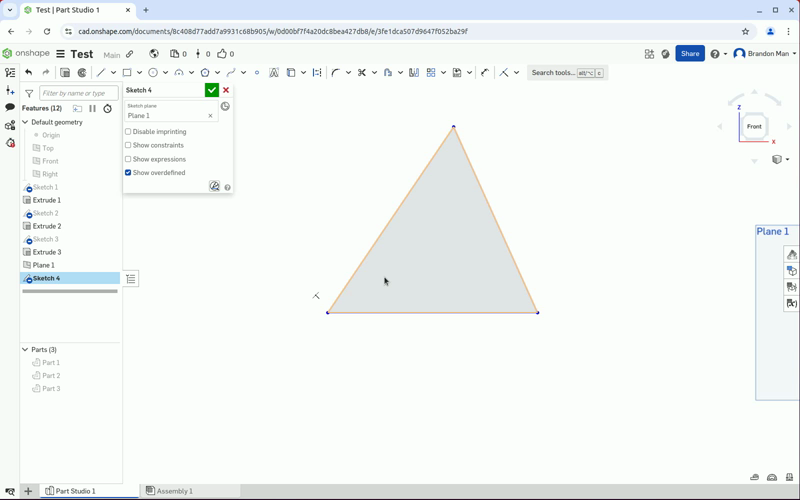
scroll(6)
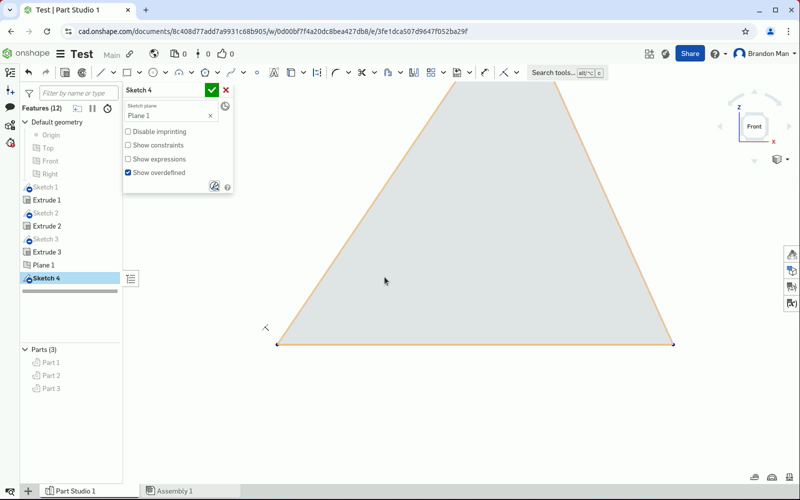
click(384, 276)
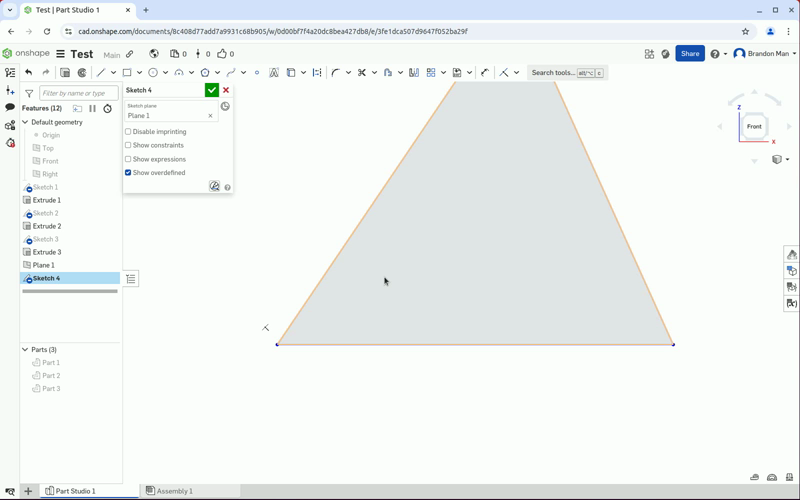
scroll(-6)
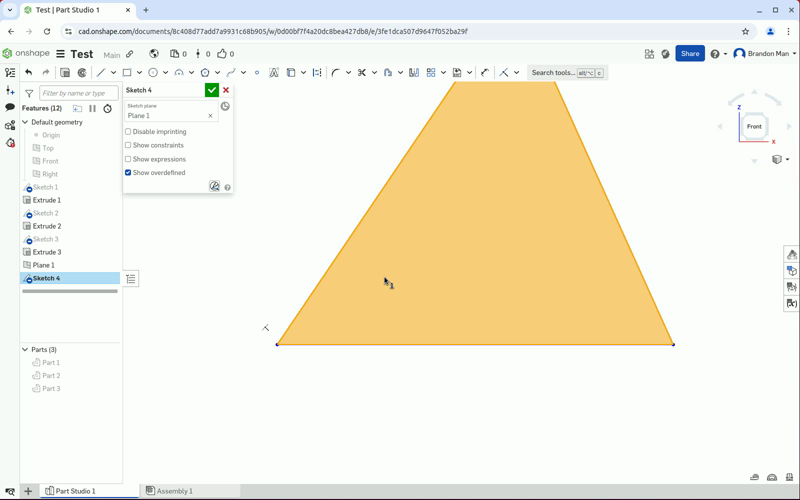
scroll(-6)
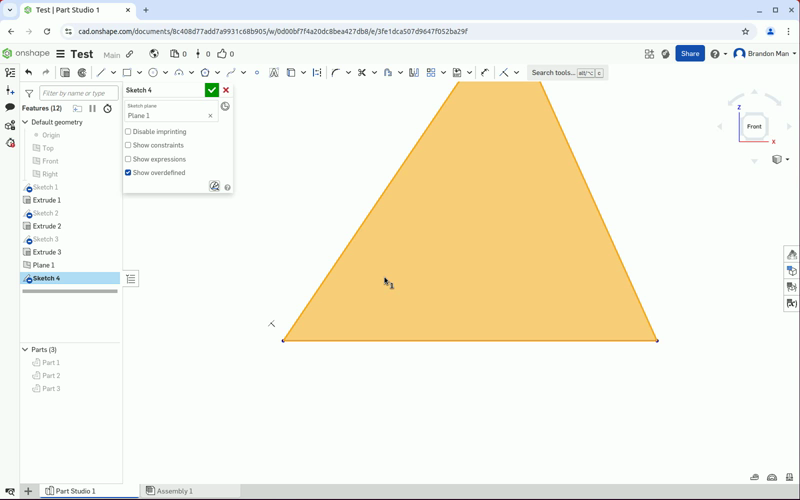
scroll(-6)
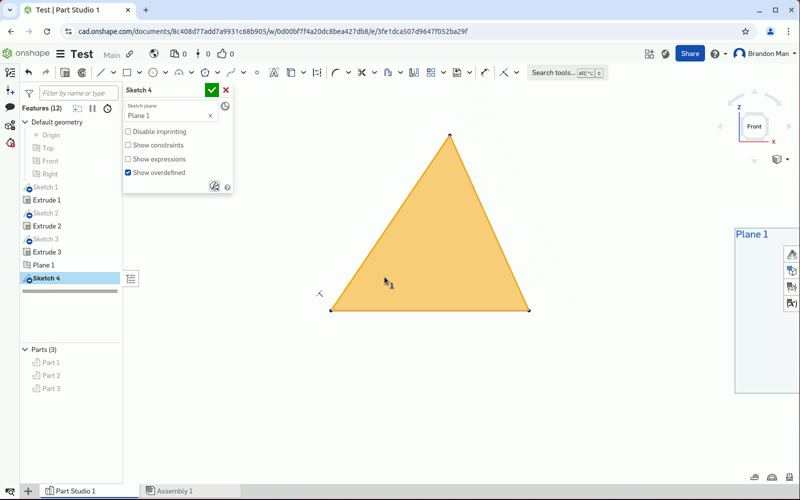
scroll(-6)
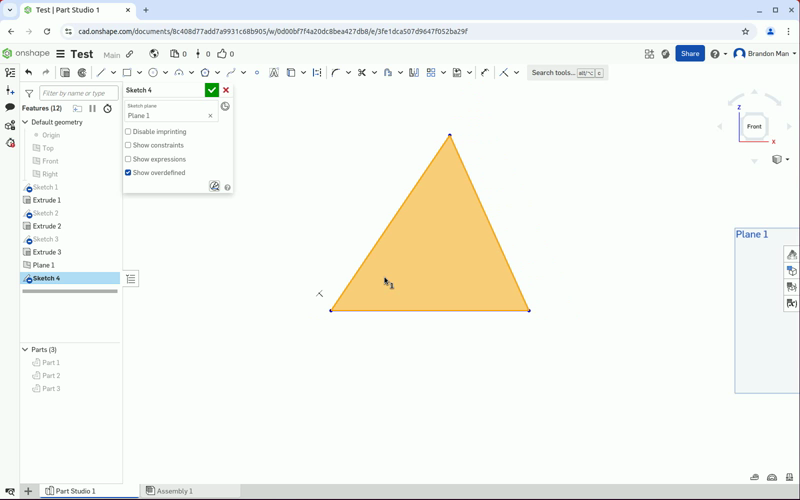
scroll(-6)
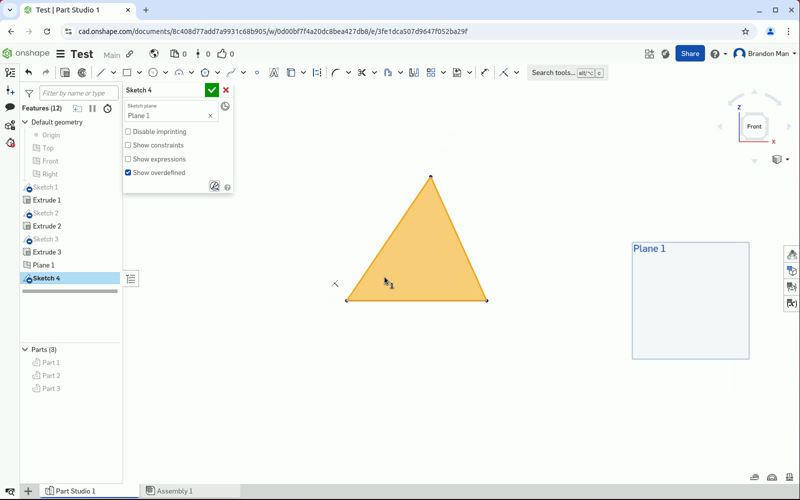
scroll(-6)
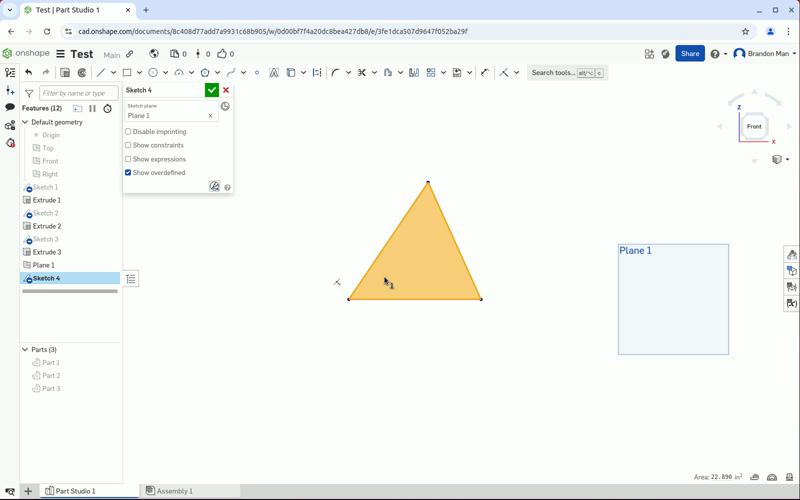
scroll(-6)
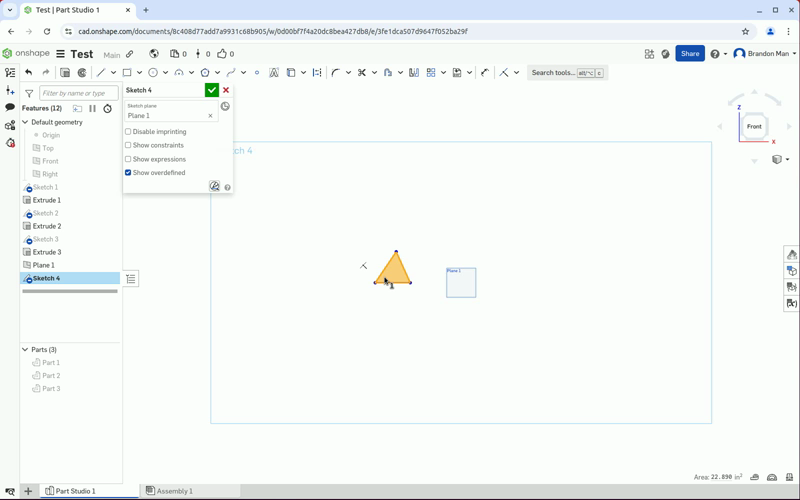
mouse_move(73, 352)
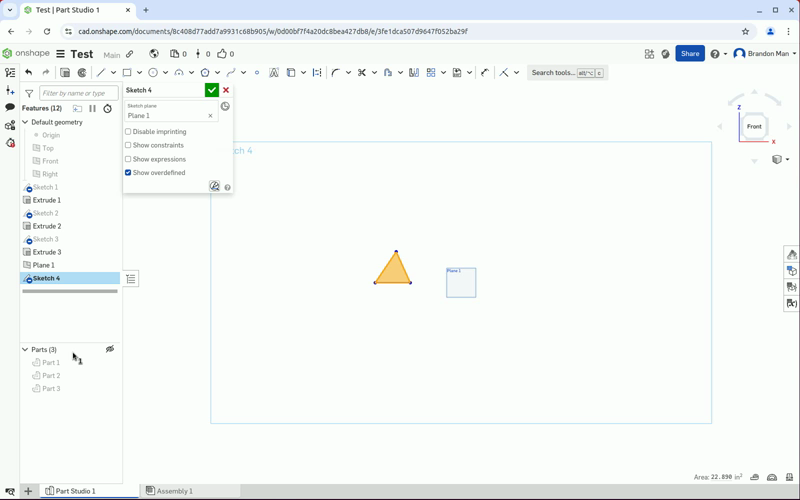
key(shift+y)
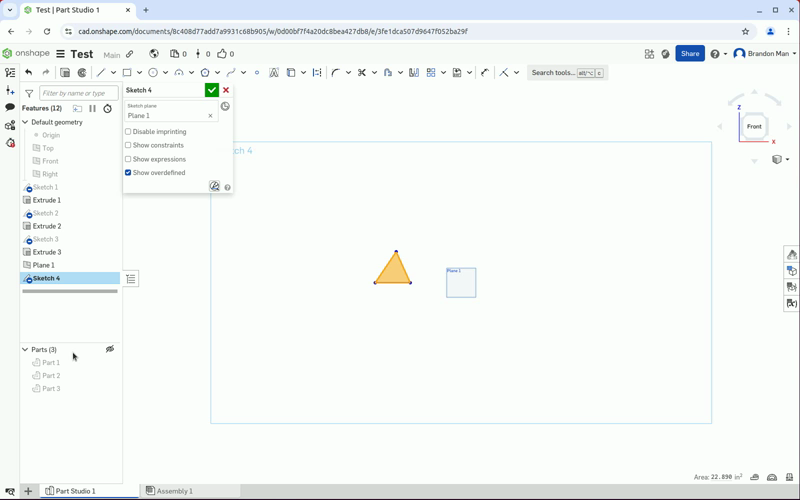
key(shift+e)
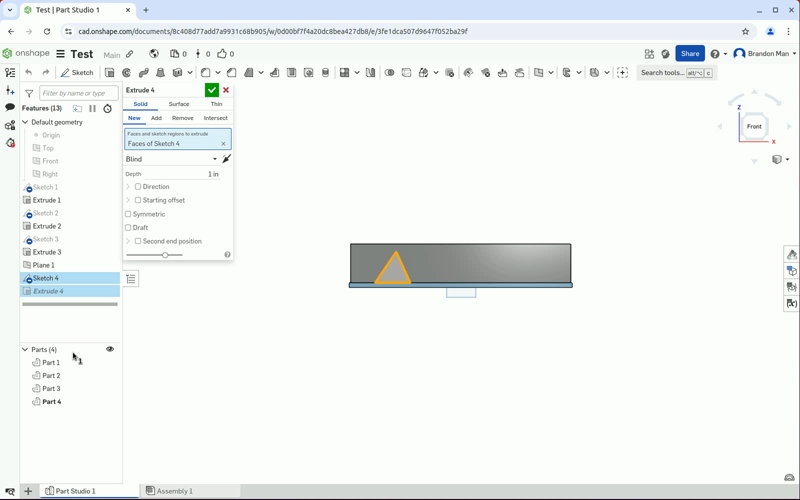
mouse_move(143, 106)
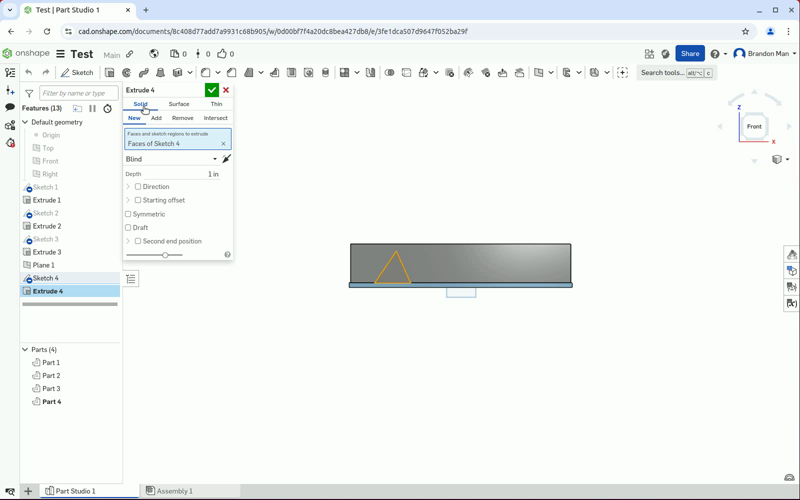
click(143, 106)
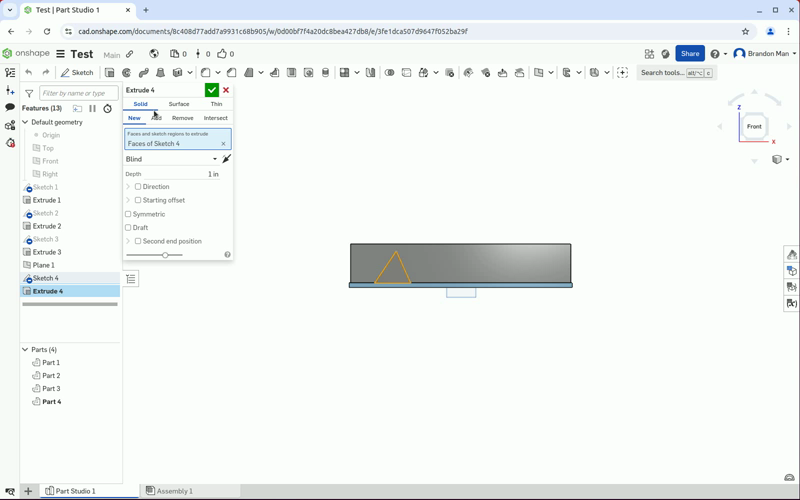
mouse_move(186, 120)
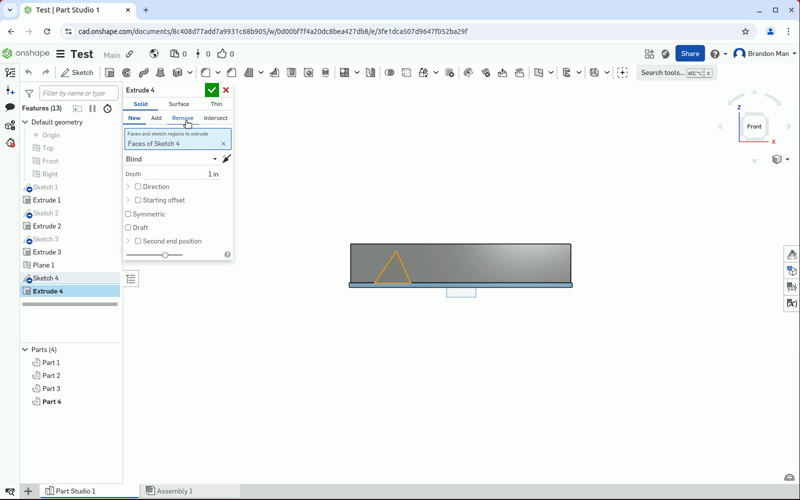
click(186, 120)
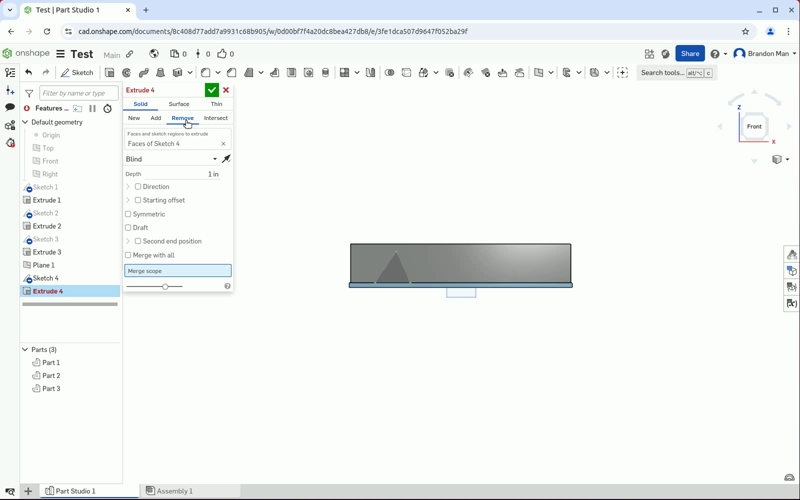
key(tab, 4)
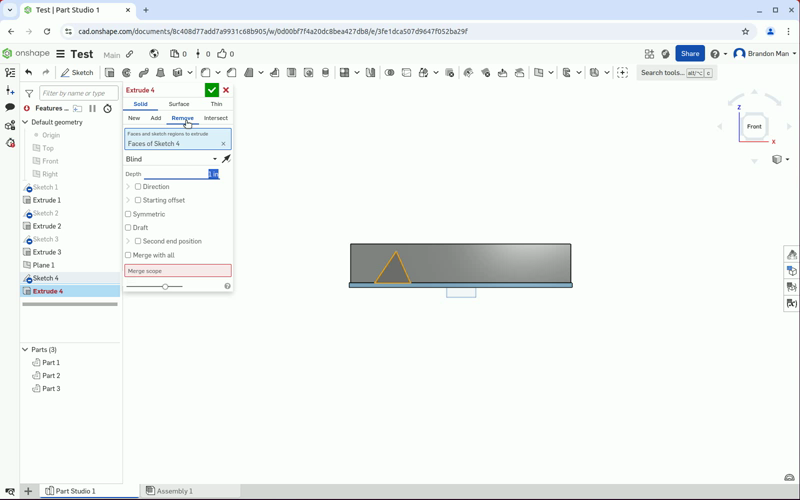
text(17.572)
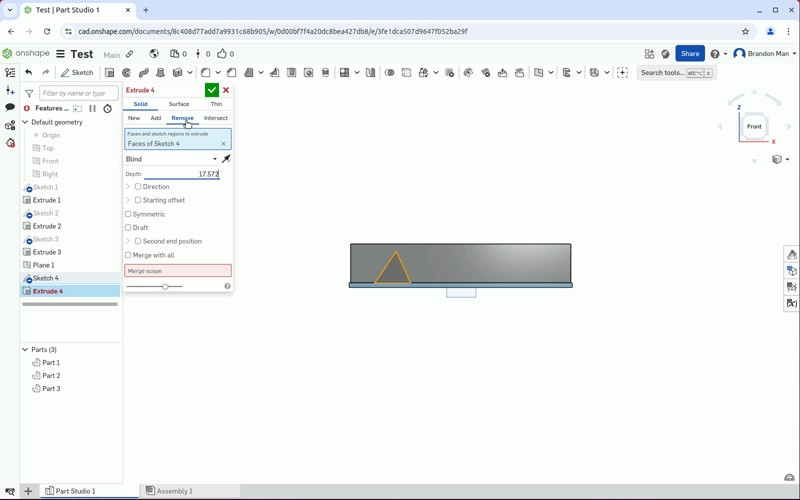
key(tab, 6)
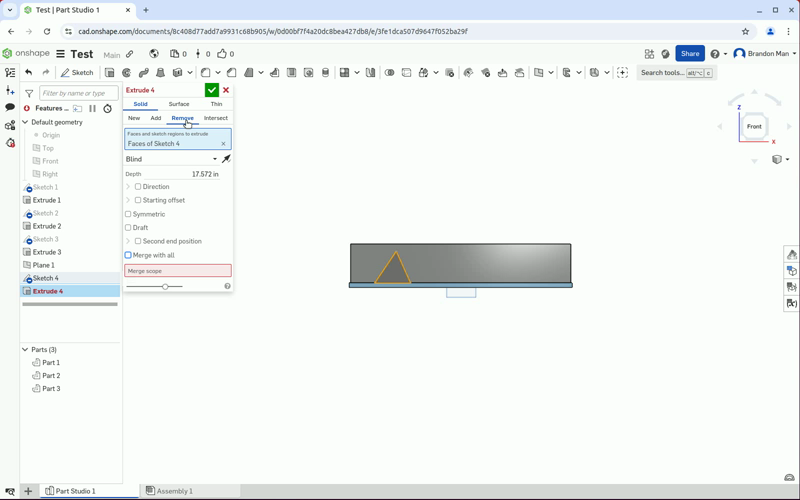
key(space)
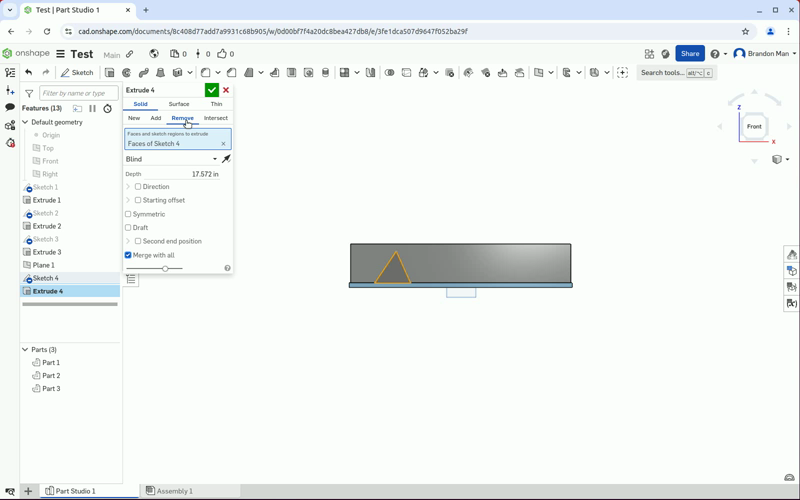
key(enter)
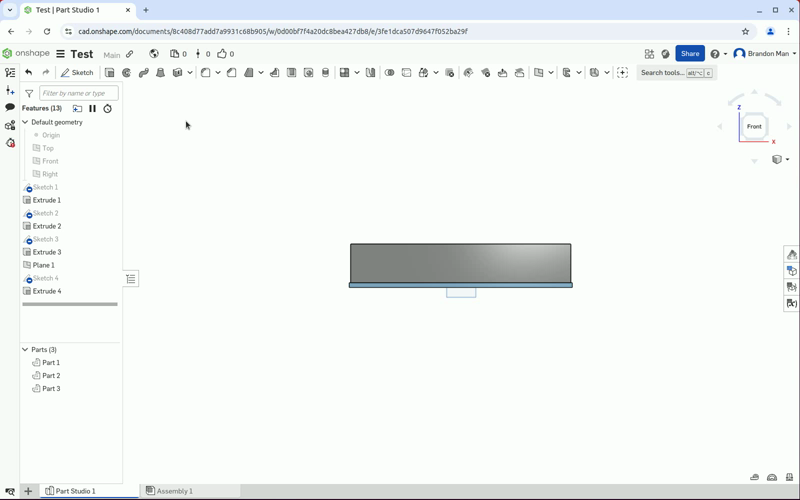
key(shift+h)
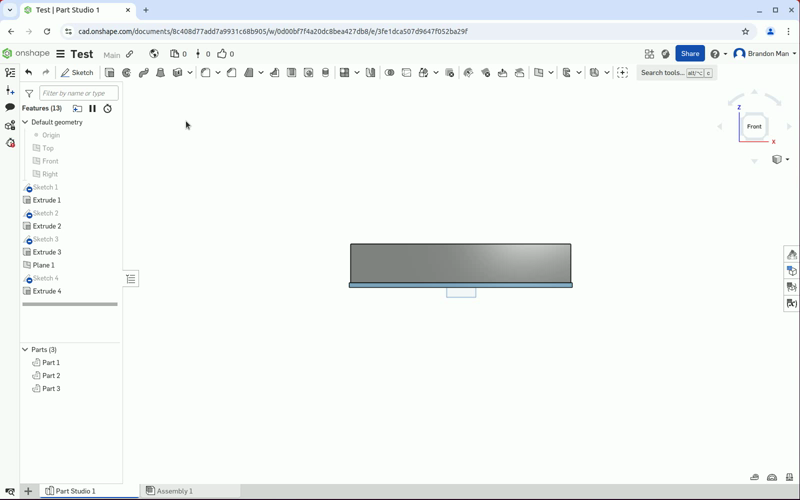
key(shift+h)
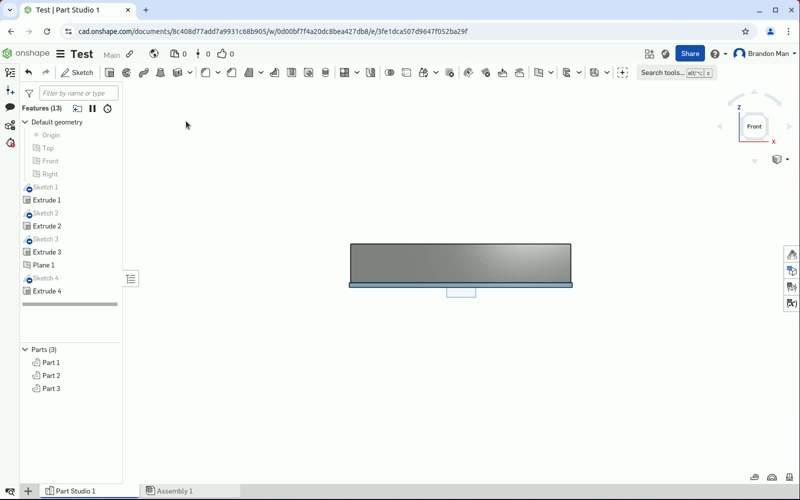
mouse_move(73, 189)
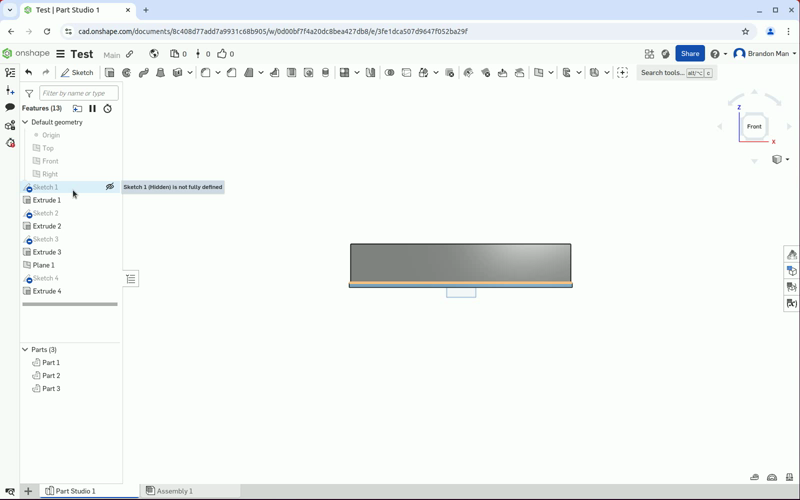
click(73, 189)
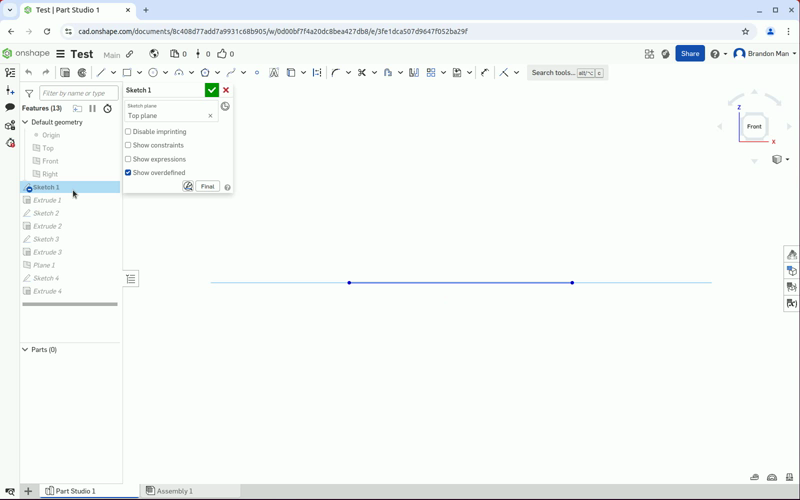
mouse_move(229, 92)
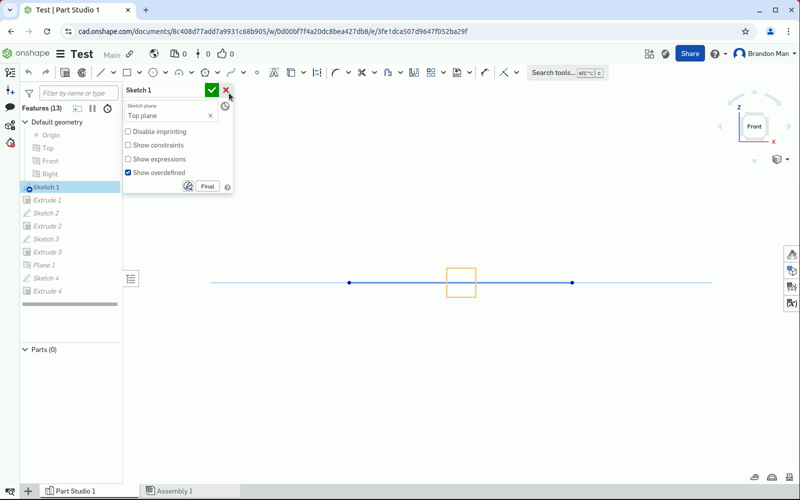
click(229, 92)
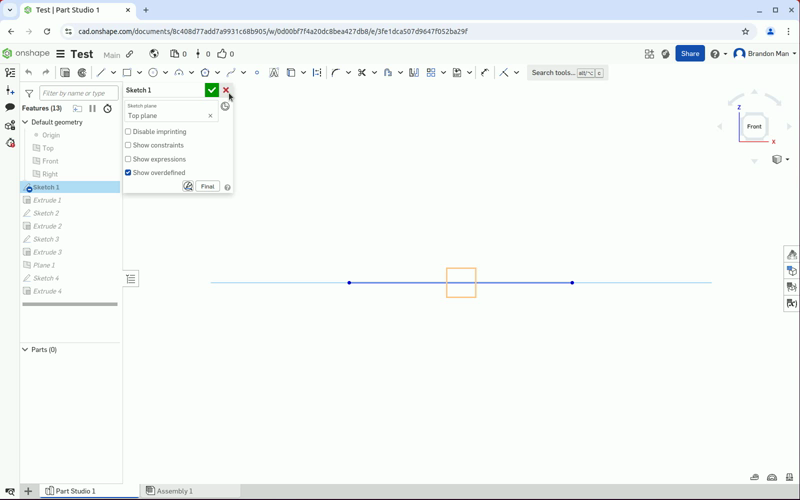
key(shift+s)
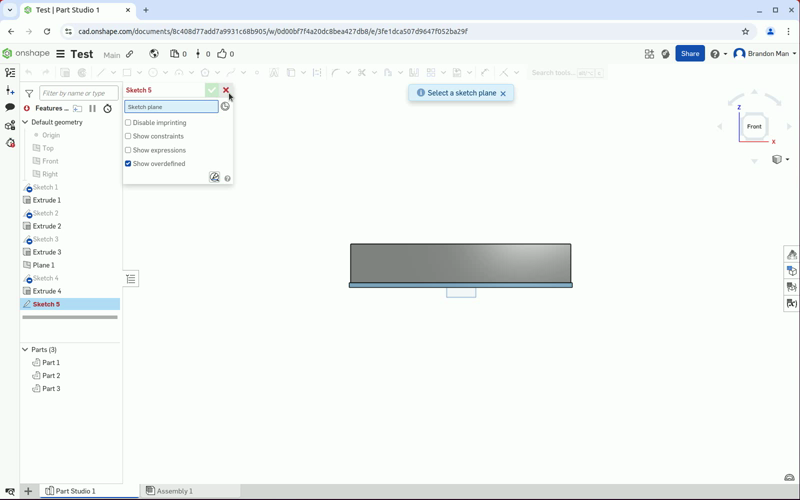
mouse_move(73, 267)
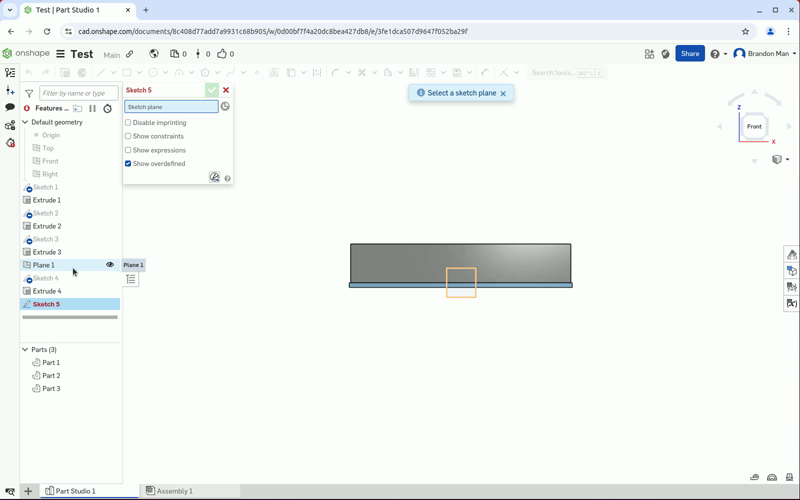
click(73, 267)
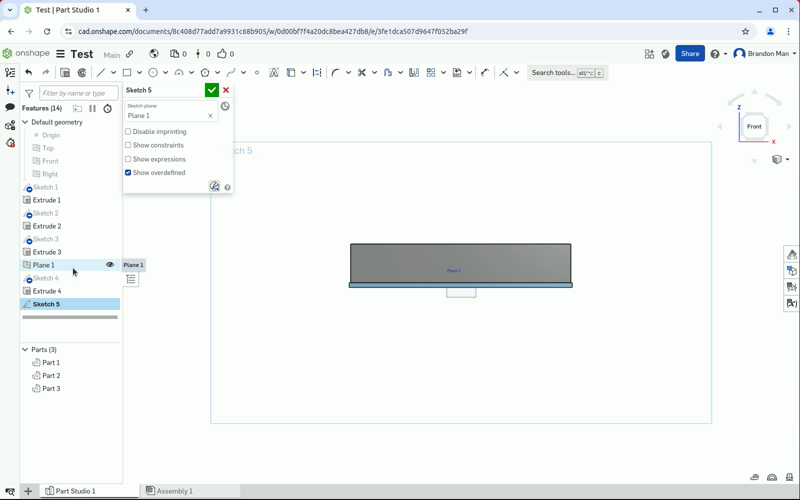
mouse_move(73, 352)
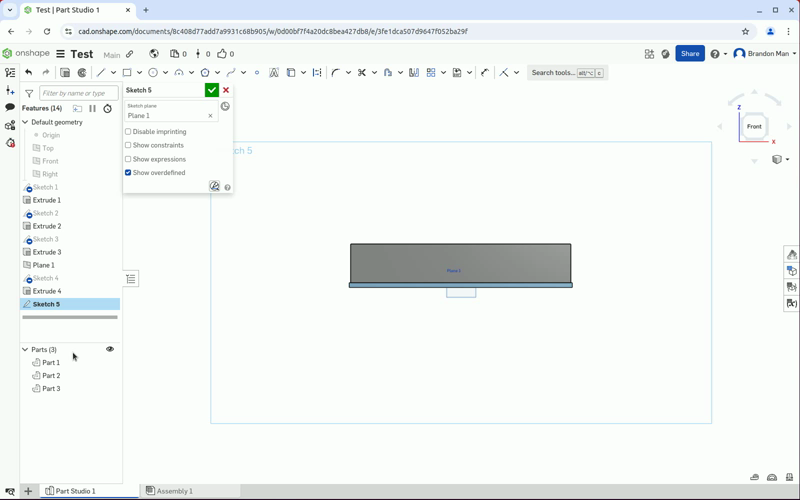
key(y)
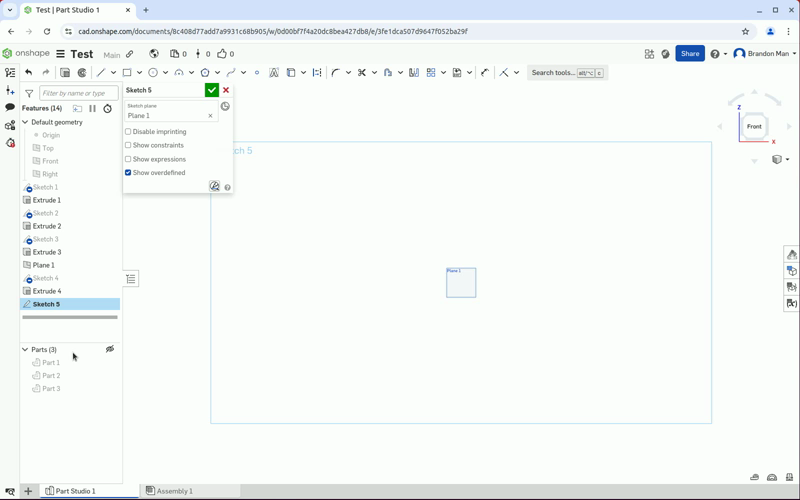
key(l)
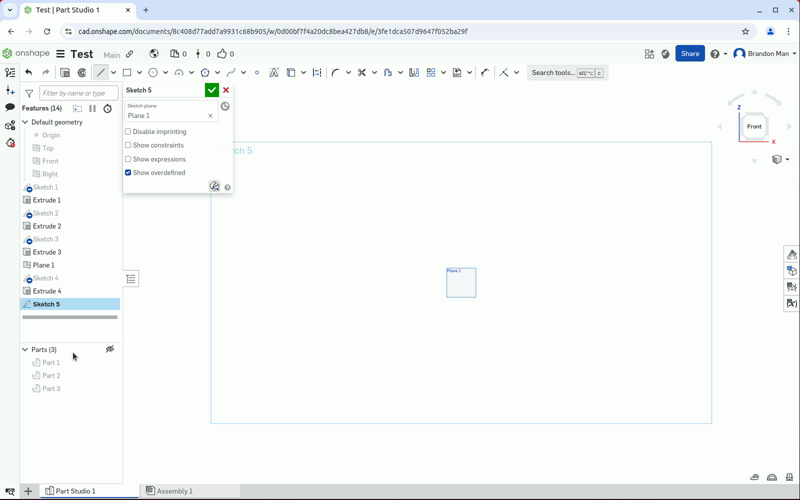
key_down(shift)
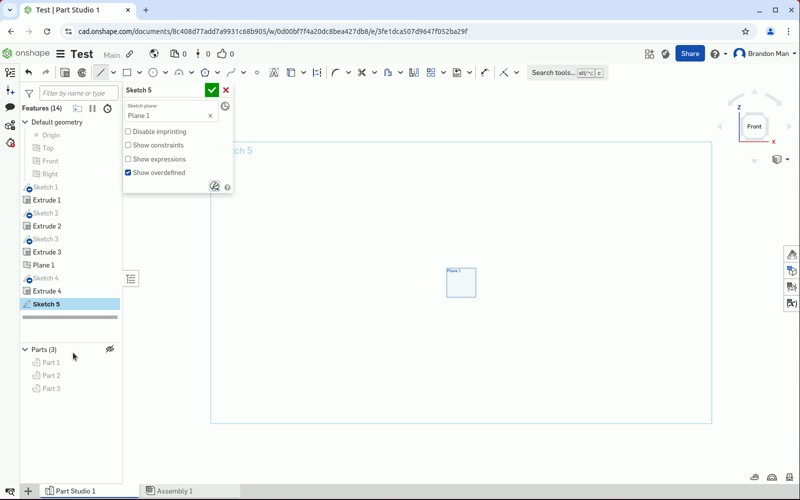
mouse_move(406, 252)
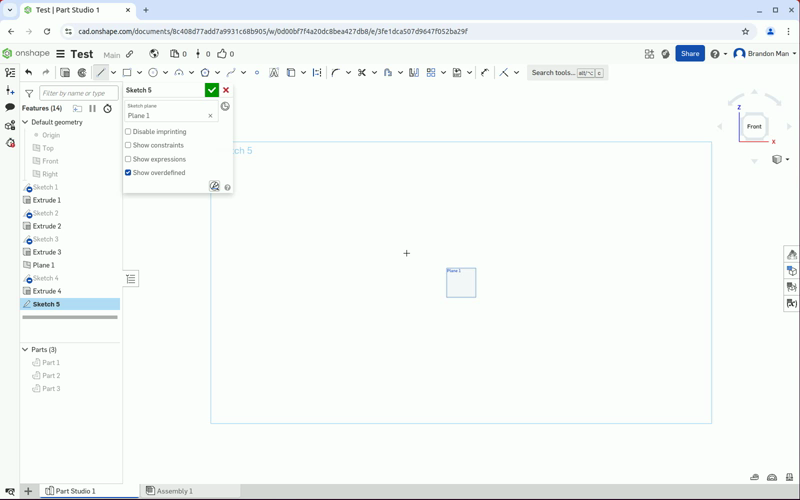
click(406, 252)
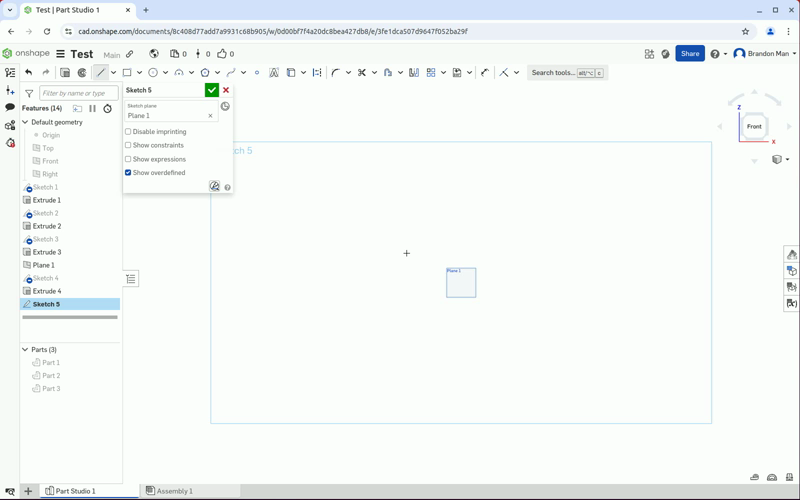
key_up(shift)
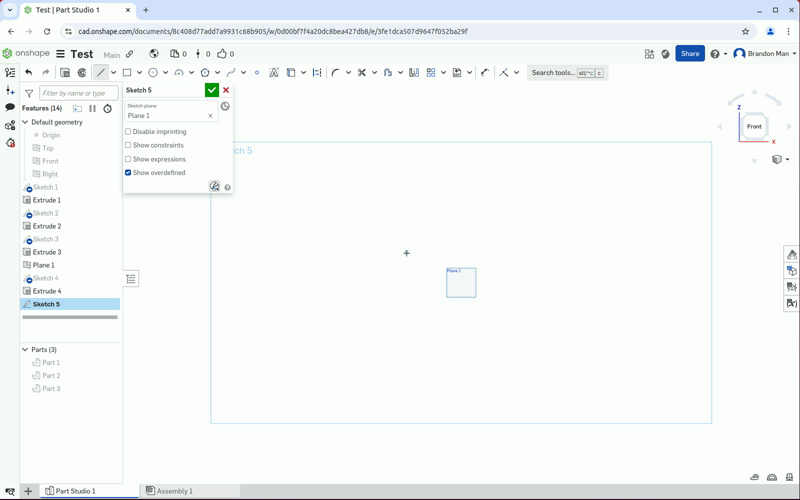
key_down(shift)
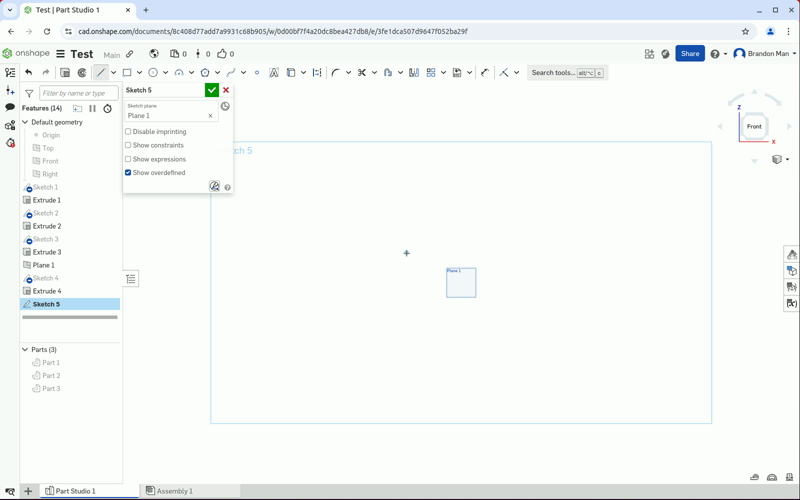
mouse_move(436, 252)
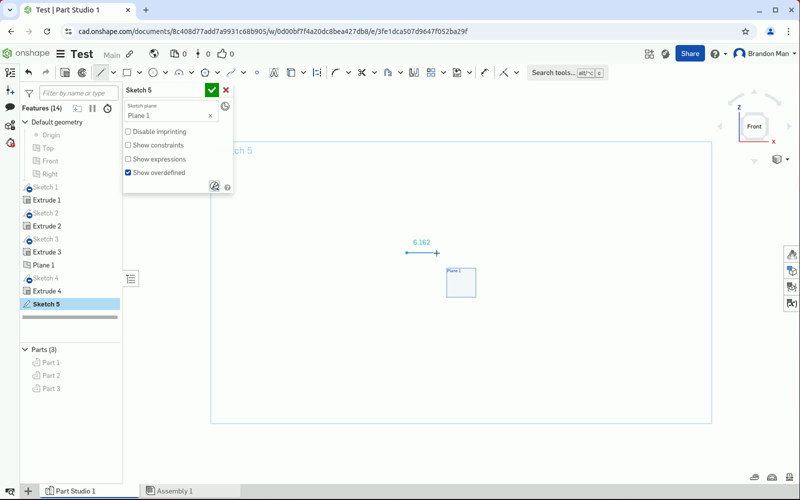
mouse_move(422, 283)
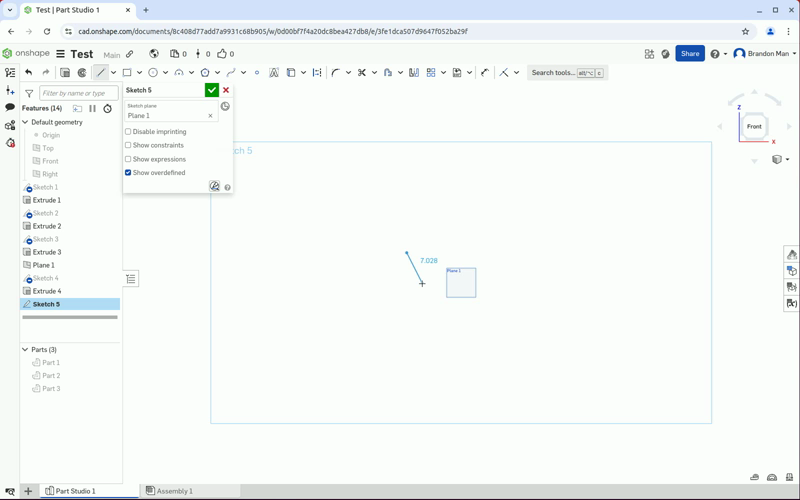
click(422, 283)
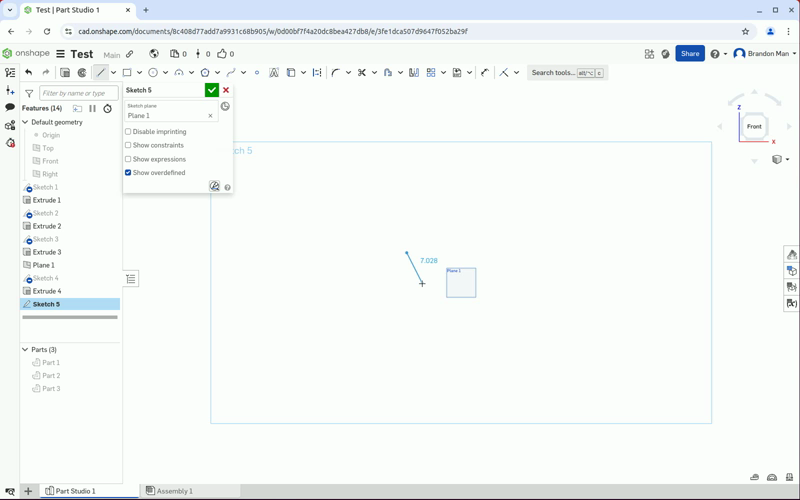
key_up(shift)
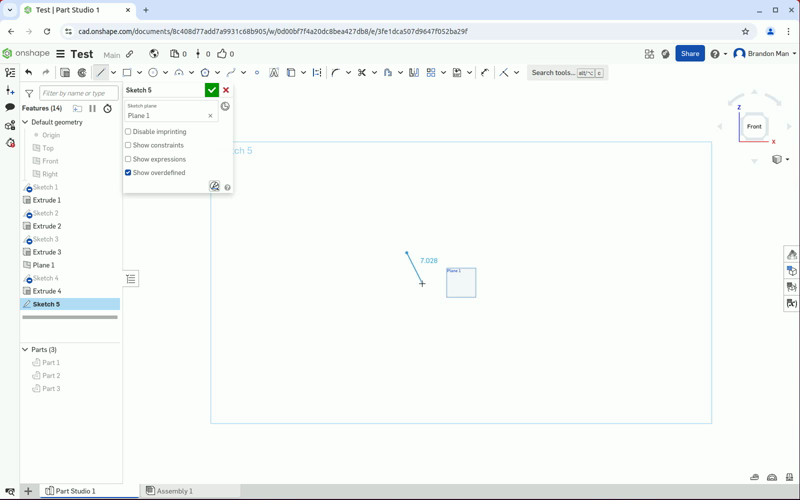
key_down(shift)
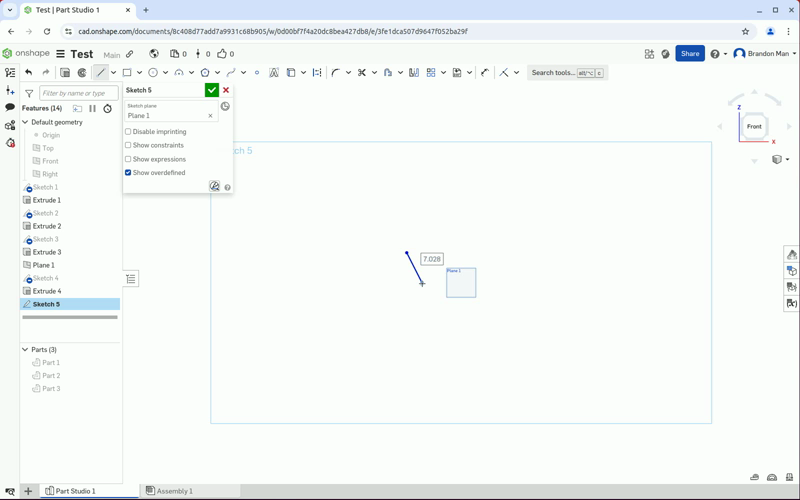
mouse_move(452, 283)
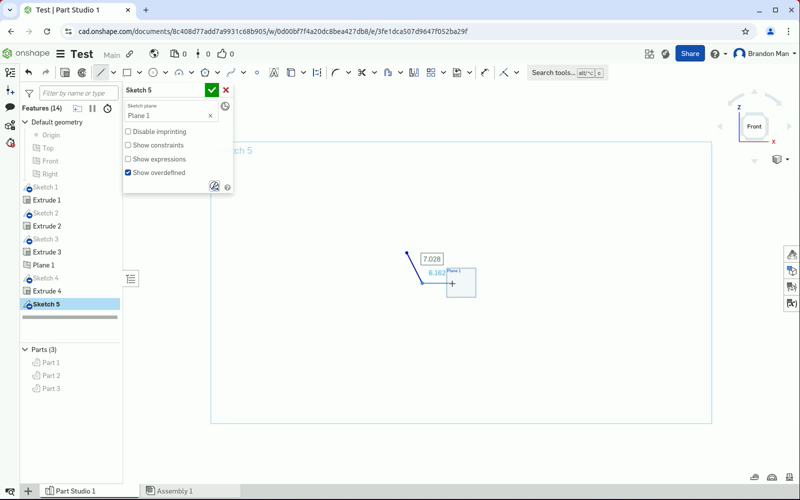
mouse_move(441, 252)
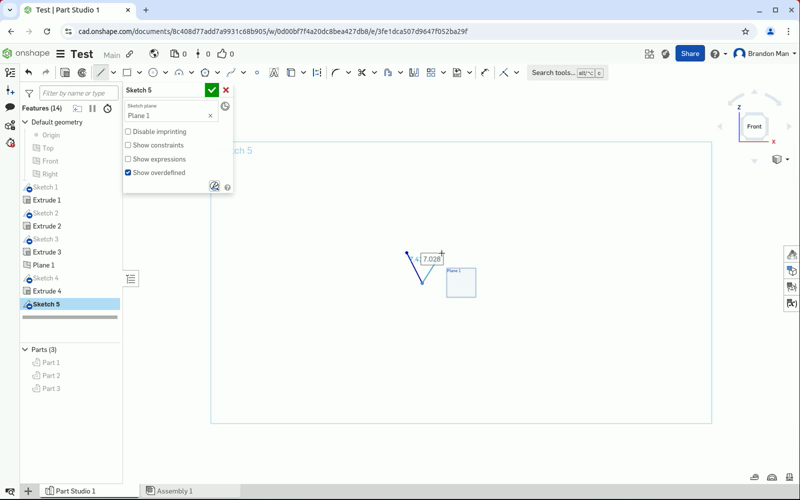
click(441, 252)
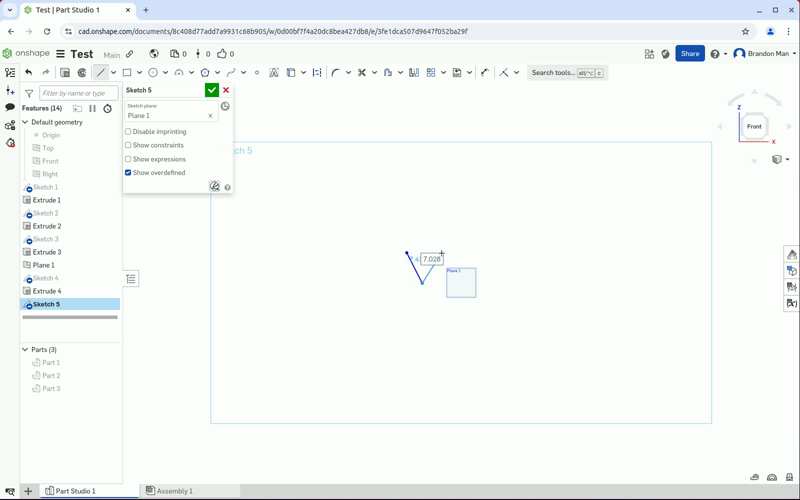
key_up(shift)
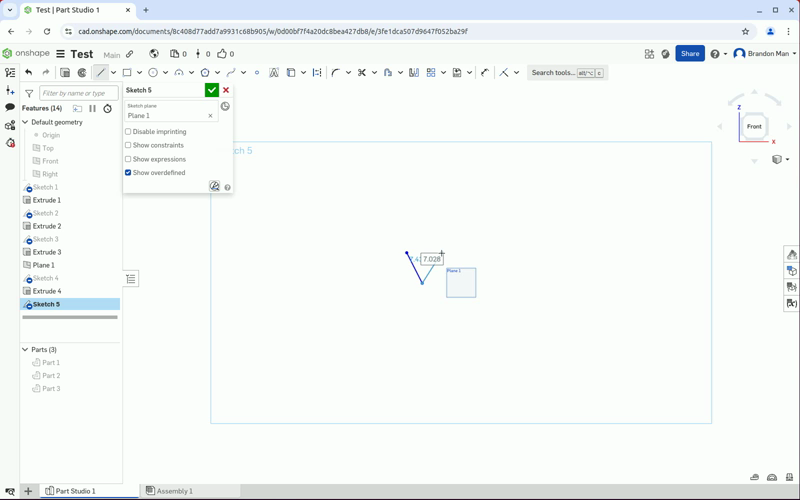
mouse_move(471, 252)
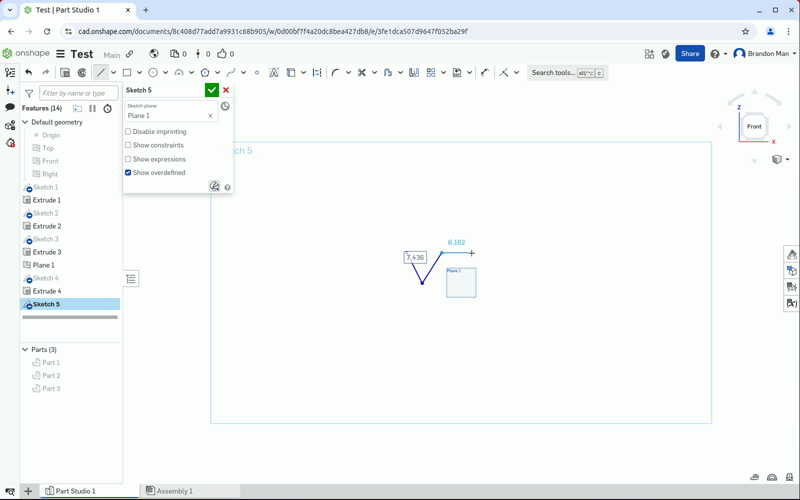
key_down(shift)
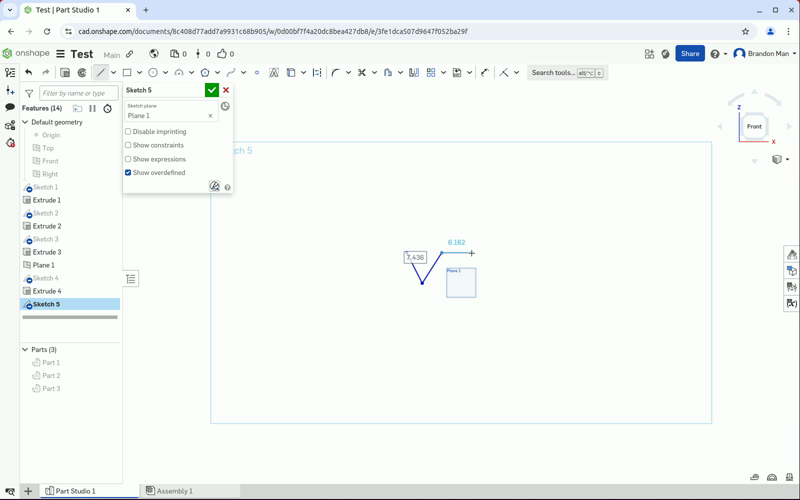
mouse_move(406, 252)
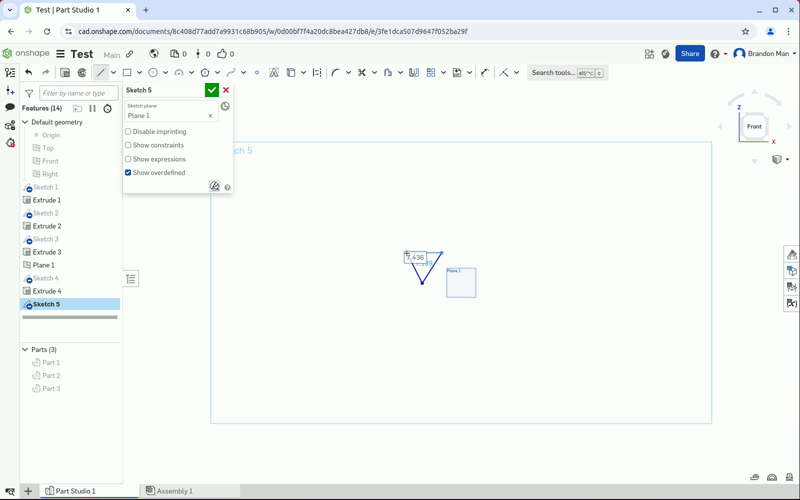
key_up(shift)
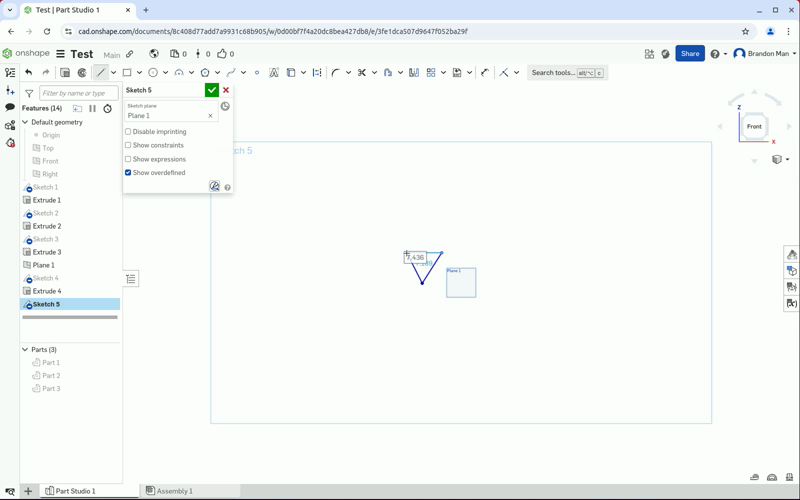
click(406, 252)
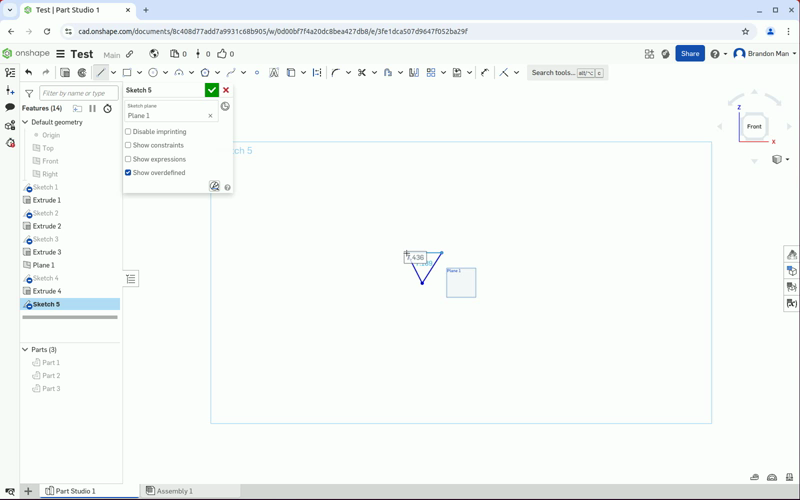
key(esc)
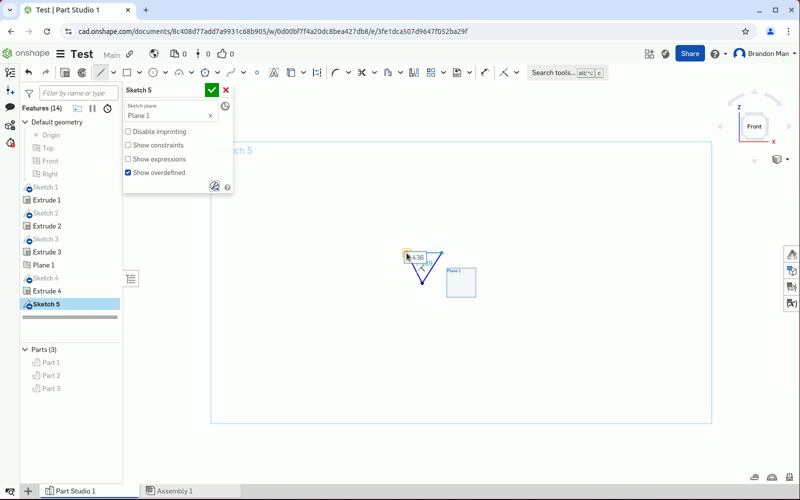
mouse_move(431, 258)
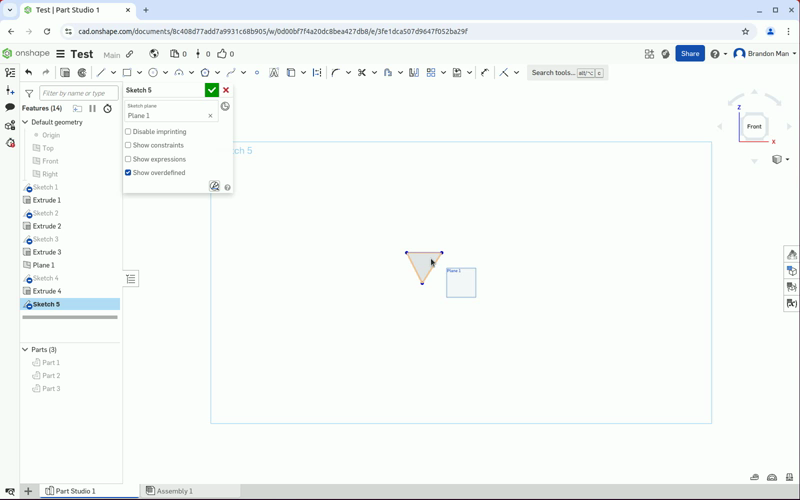
scroll(6)
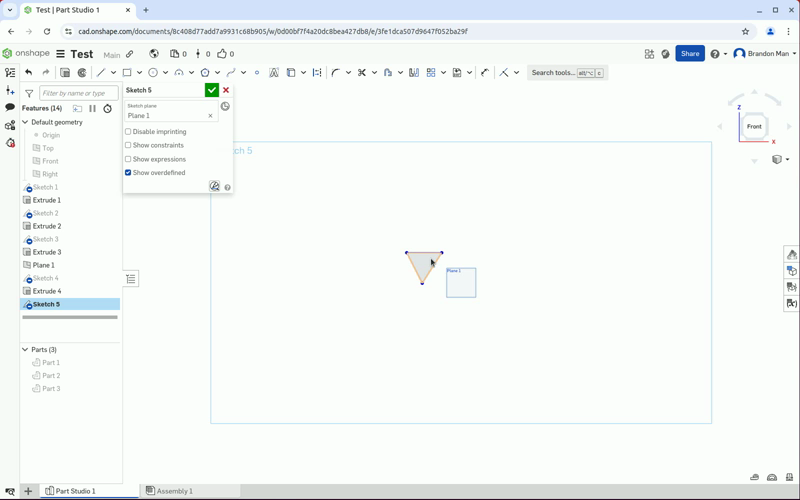
scroll(6)
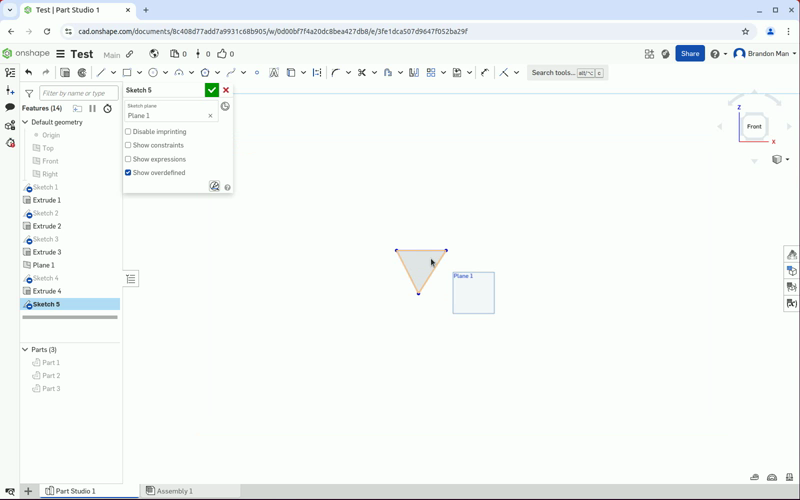
scroll(6)
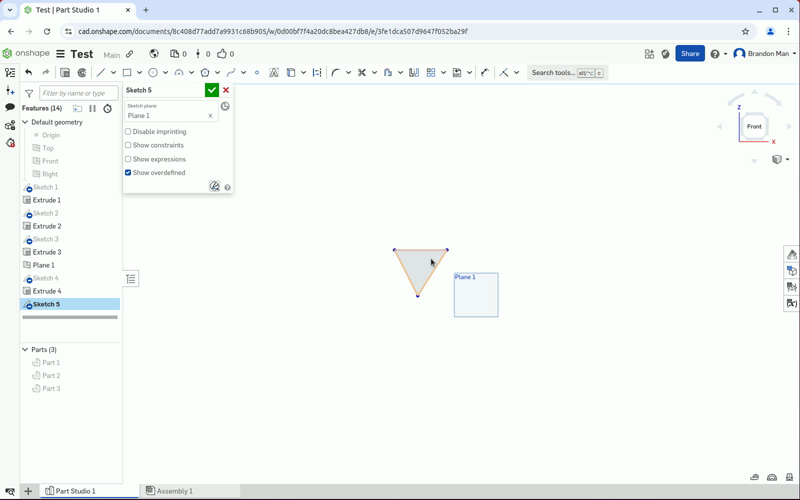
scroll(6)
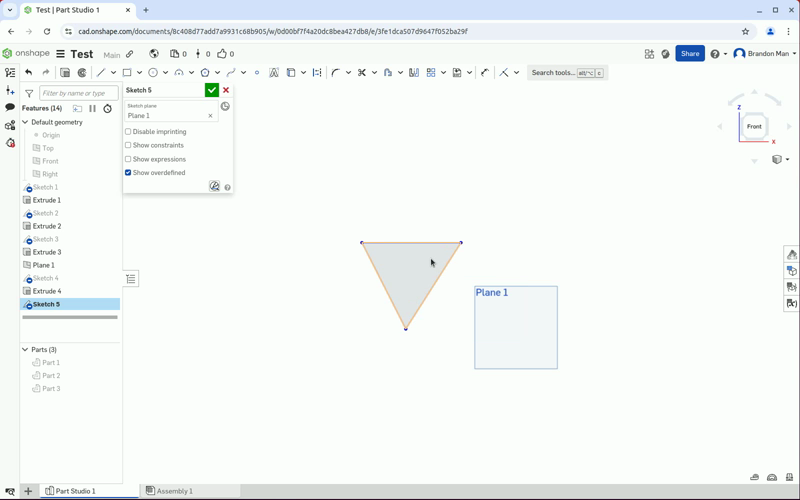
scroll(6)
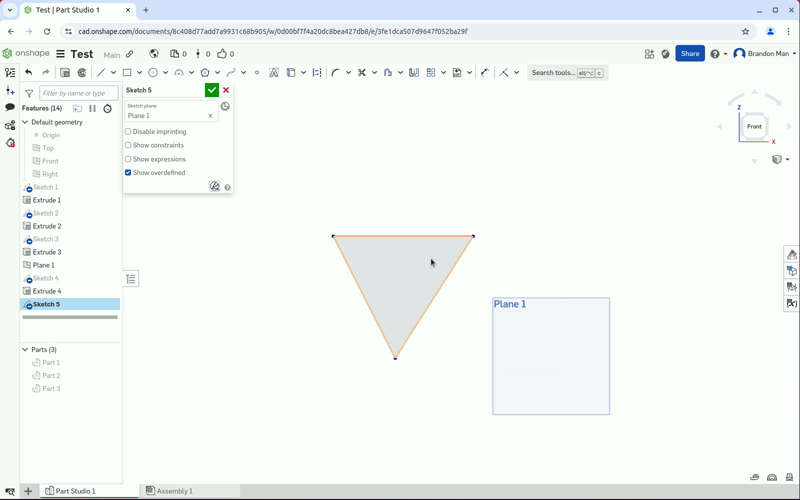
scroll(6)
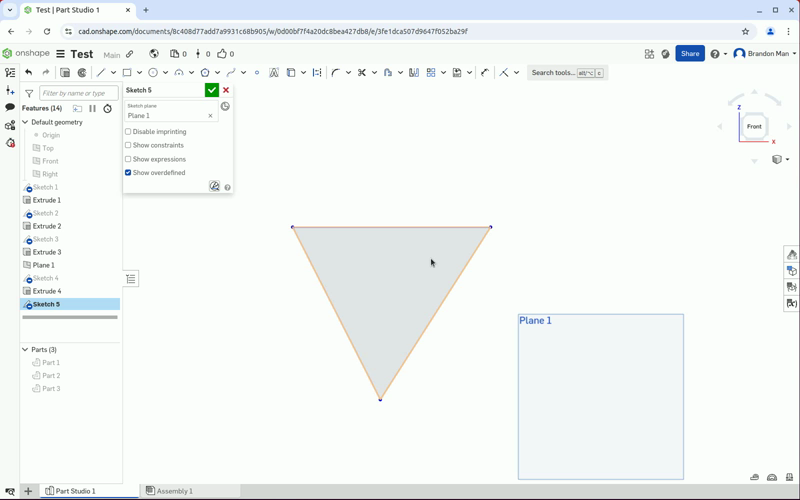
scroll(6)
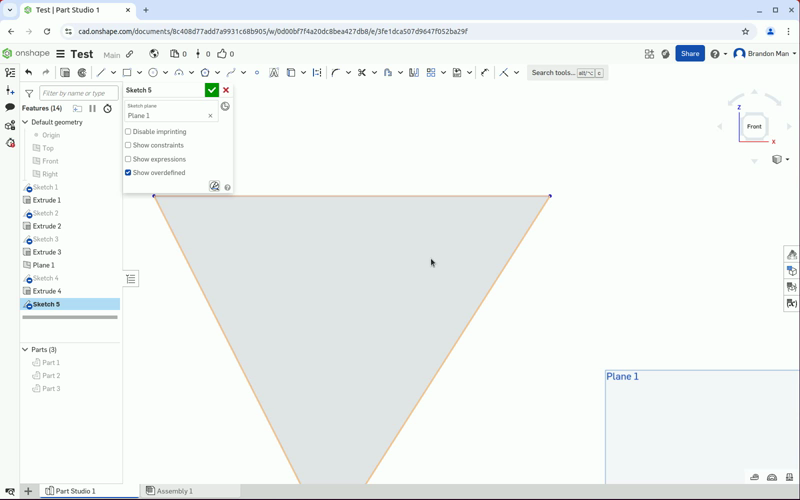
click(431, 258)
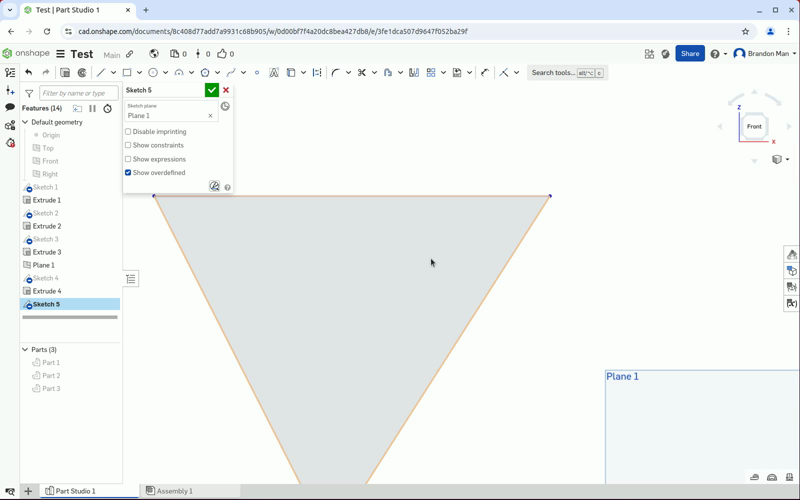
scroll(-6)
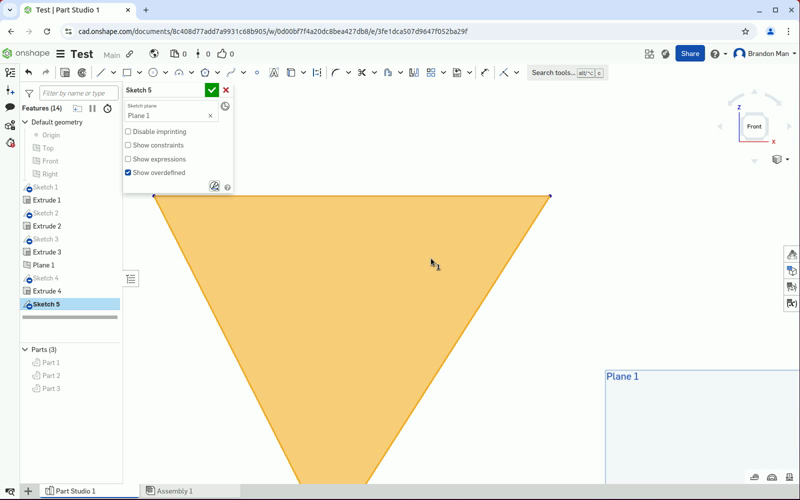
scroll(-6)
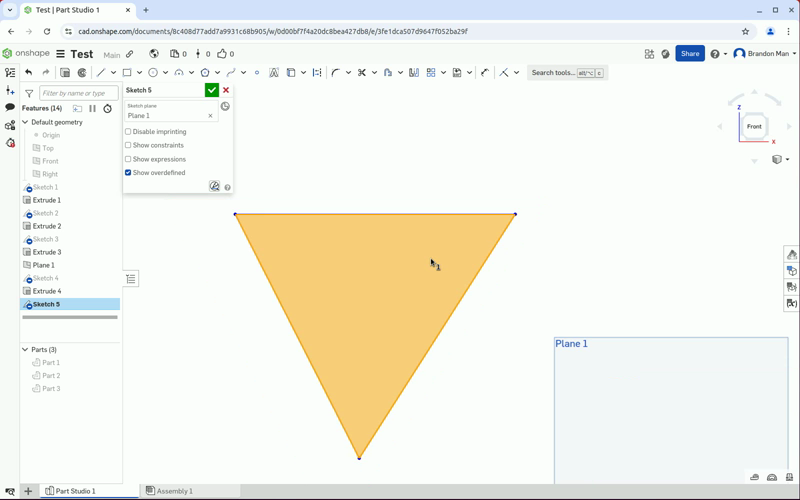
scroll(-6)
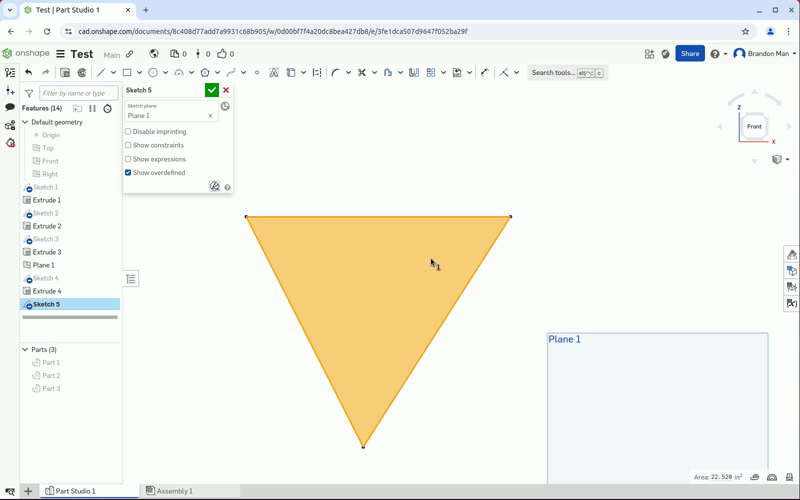
scroll(-6)
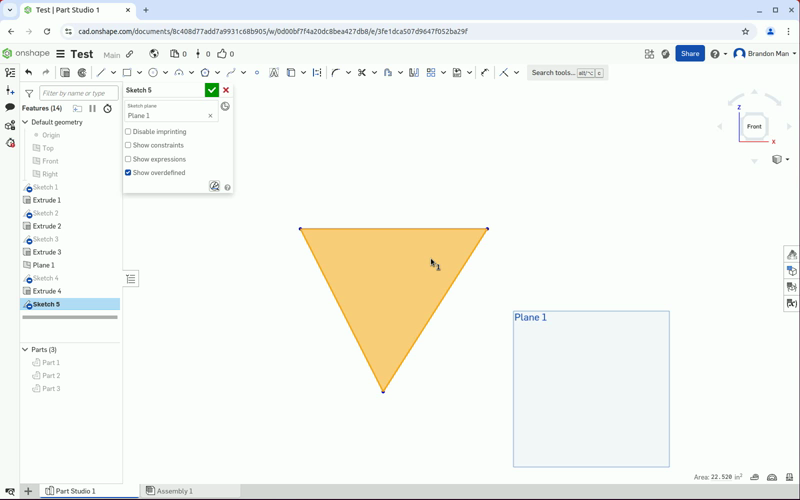
scroll(-6)
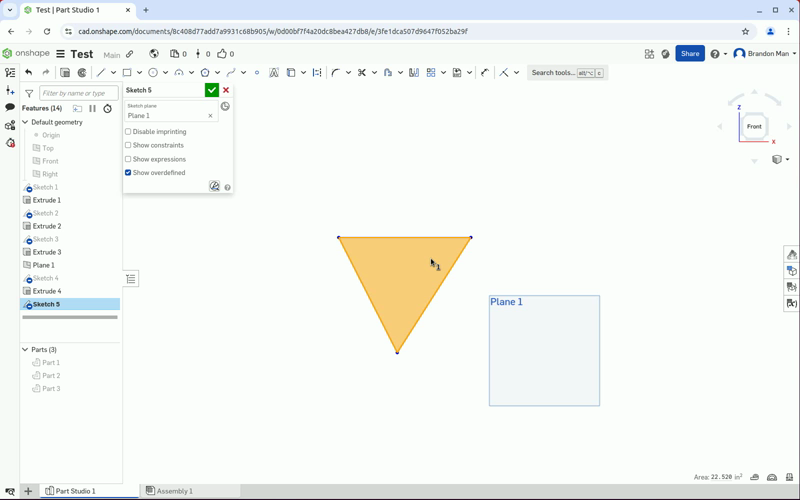
scroll(-6)
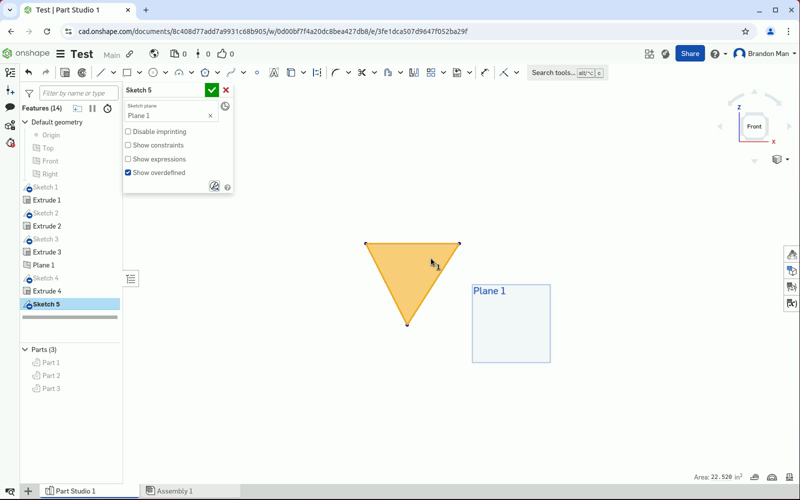
scroll(-6)
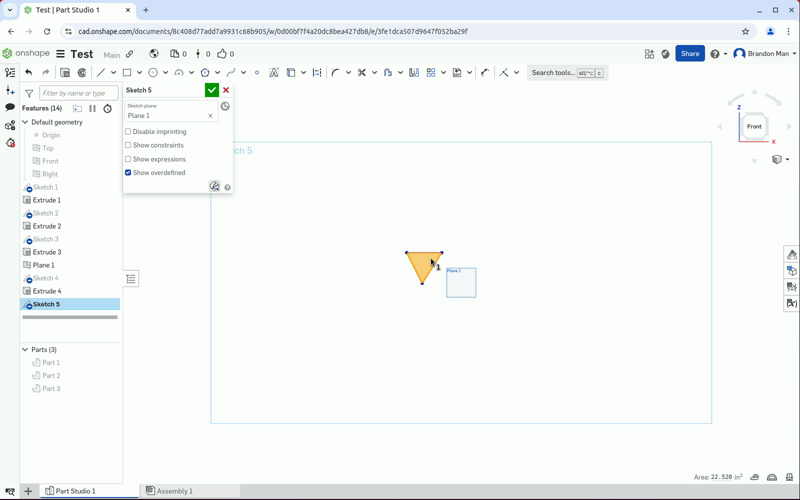
mouse_move(73, 352)
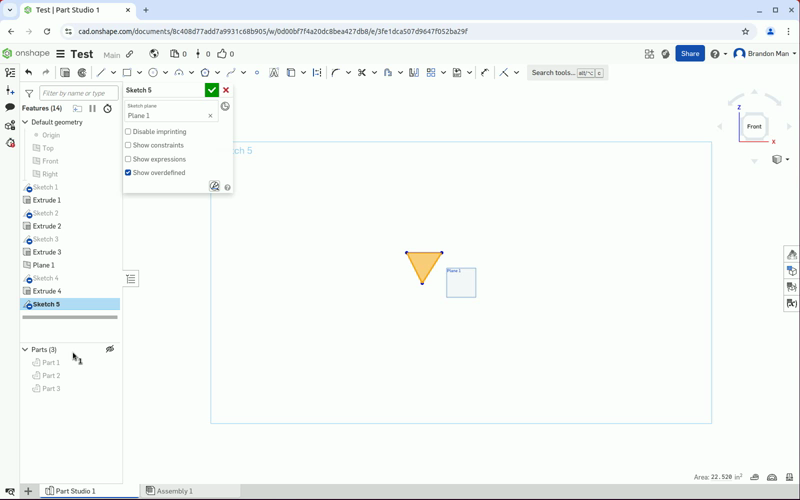
key(shift+y)
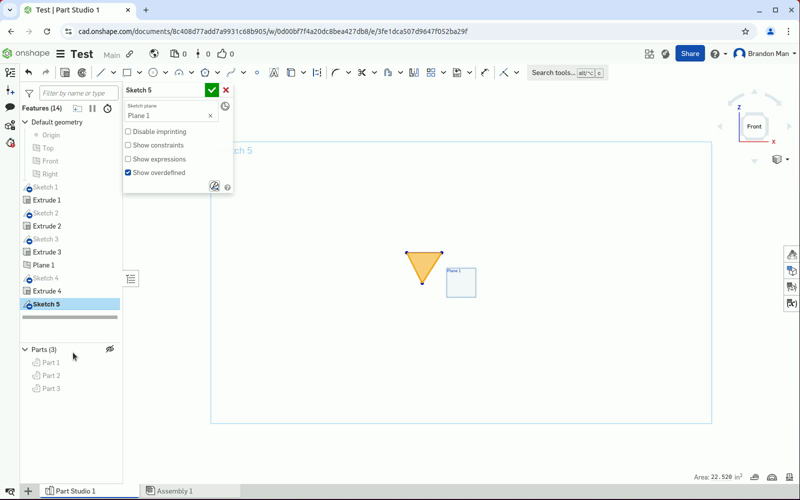
key(shift+e)
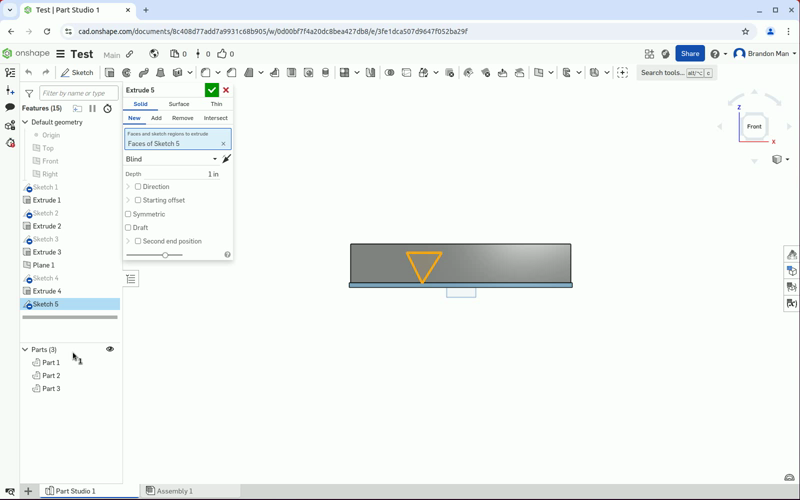
mouse_move(143, 106)
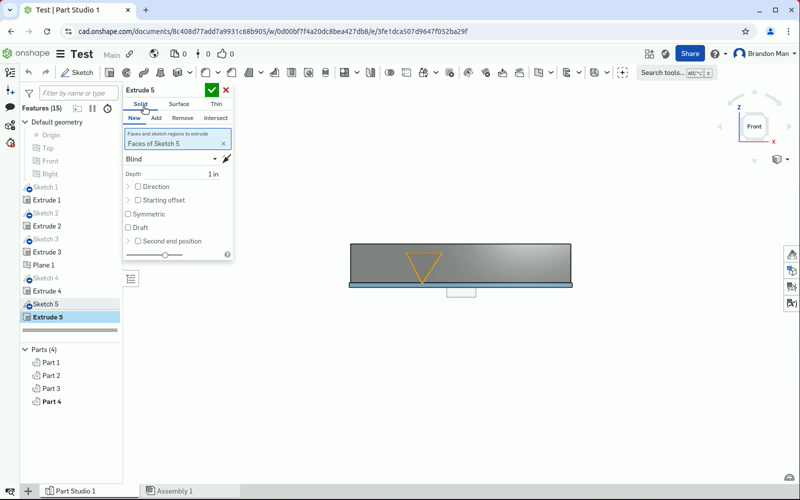
click(143, 106)
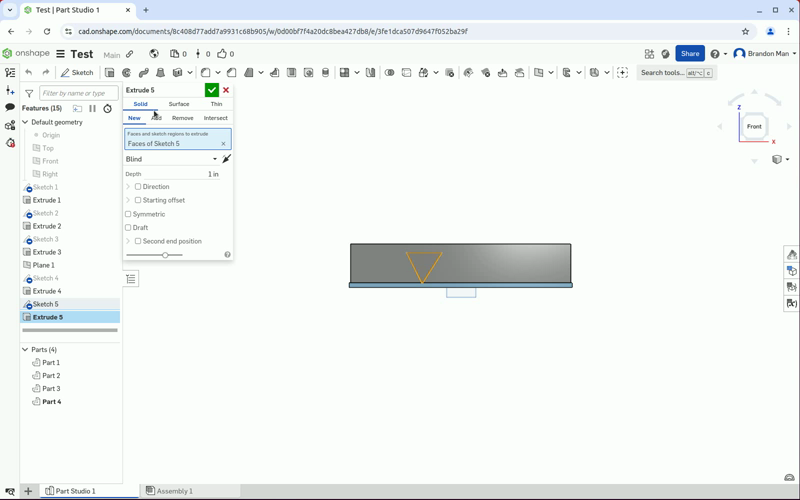
mouse_move(186, 120)
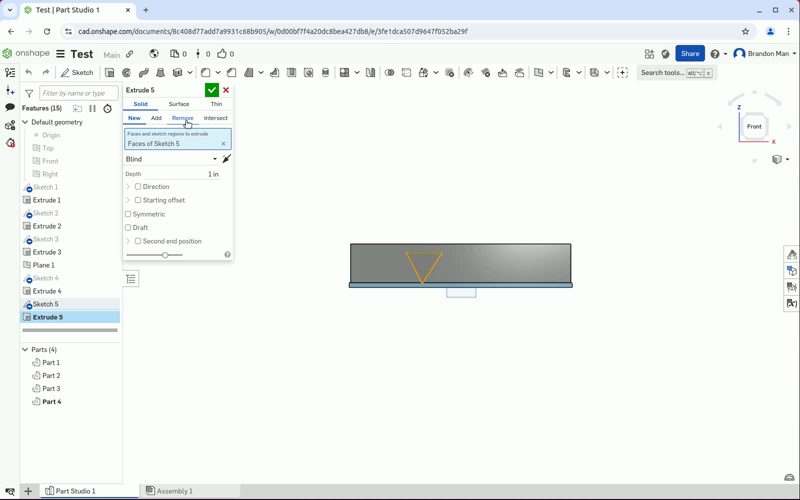
click(186, 120)
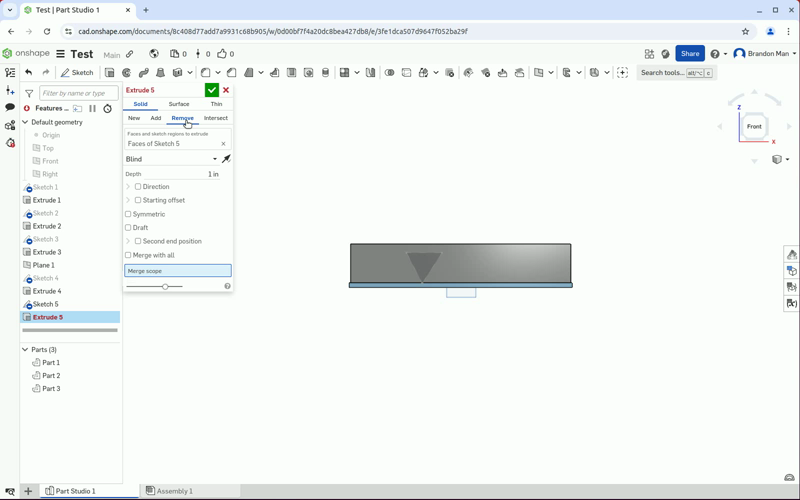
key(tab, 4)
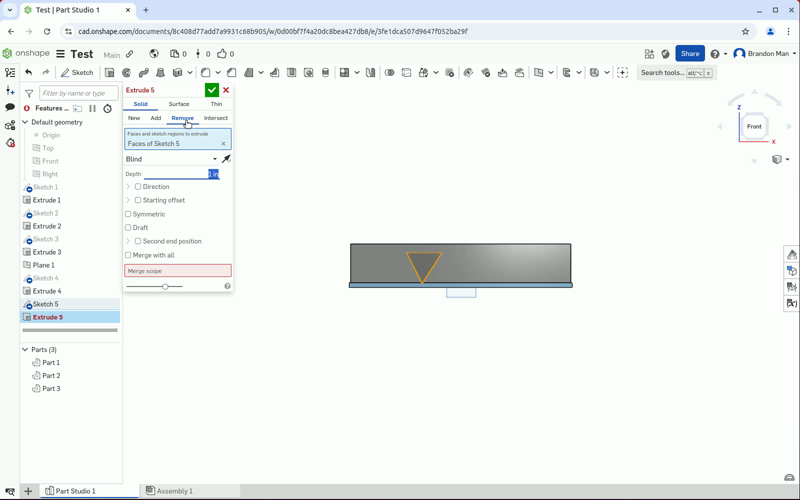
text(17.572)
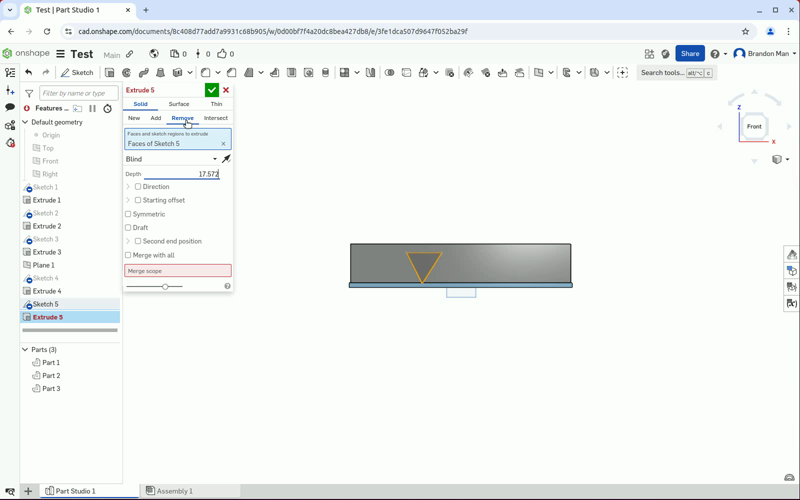
key(tab, 6)
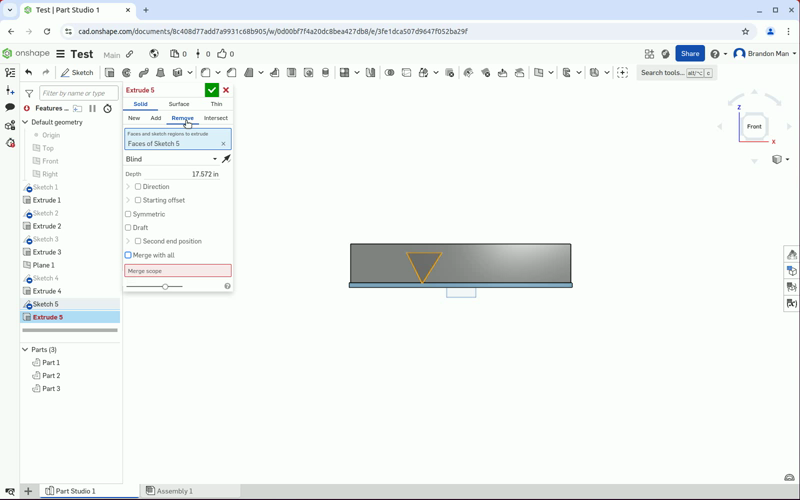
key(space)
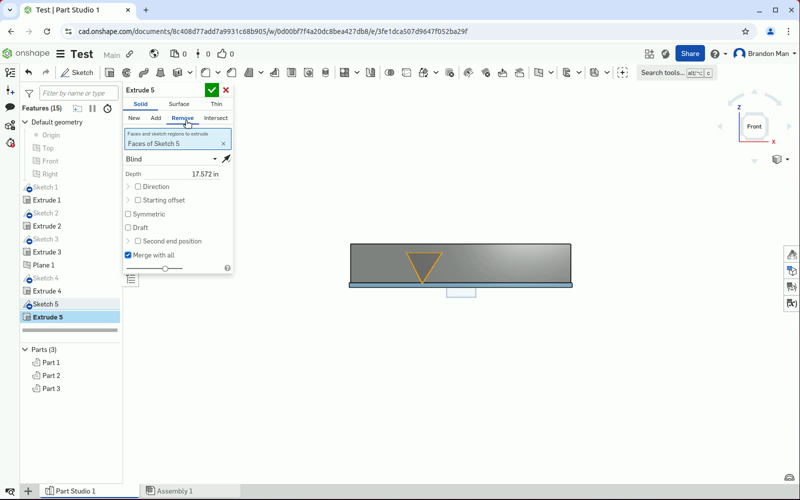
key(enter)
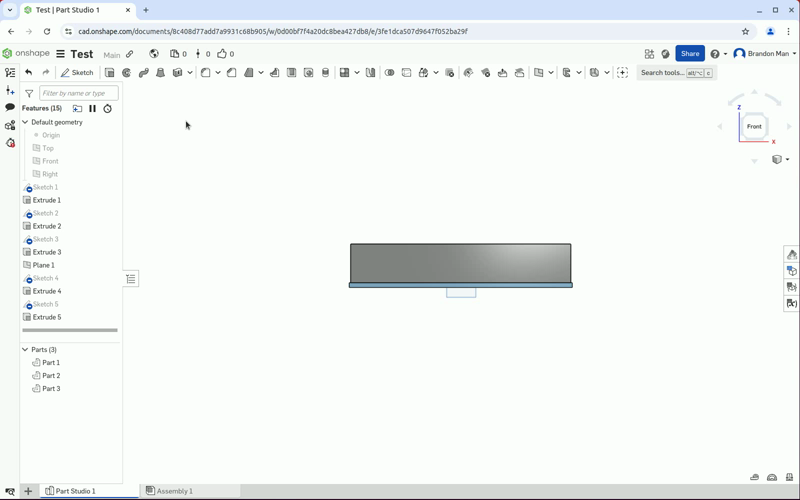
key(shift+h)
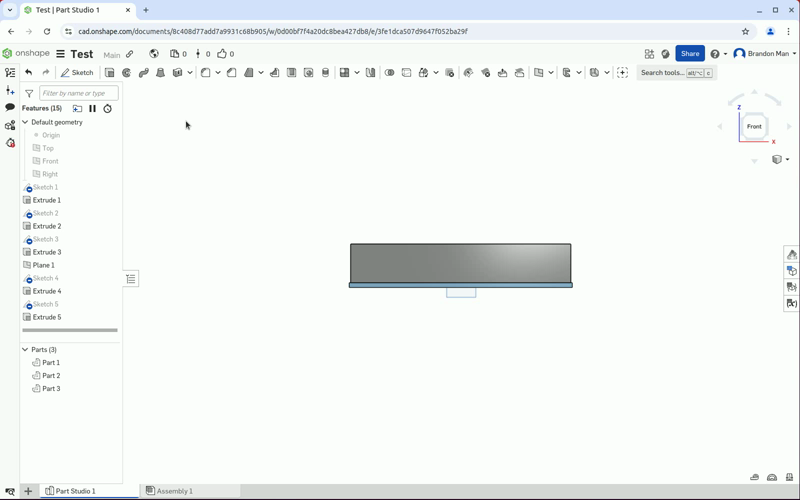
key(shift+h)
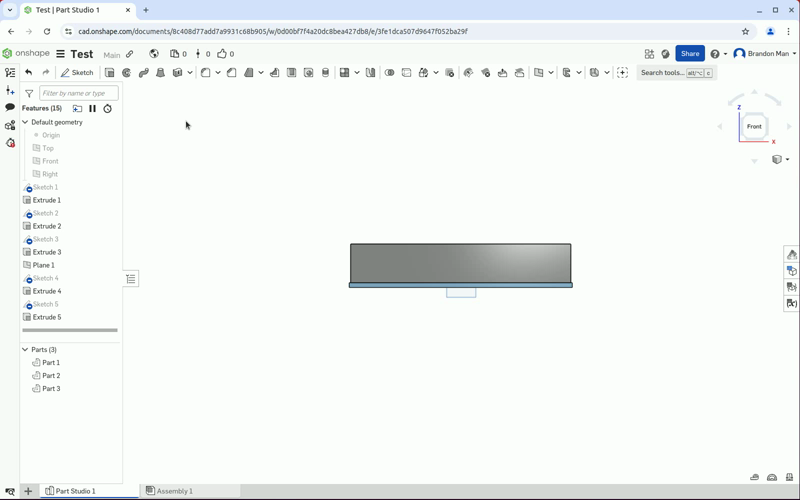
mouse_move(73, 189)
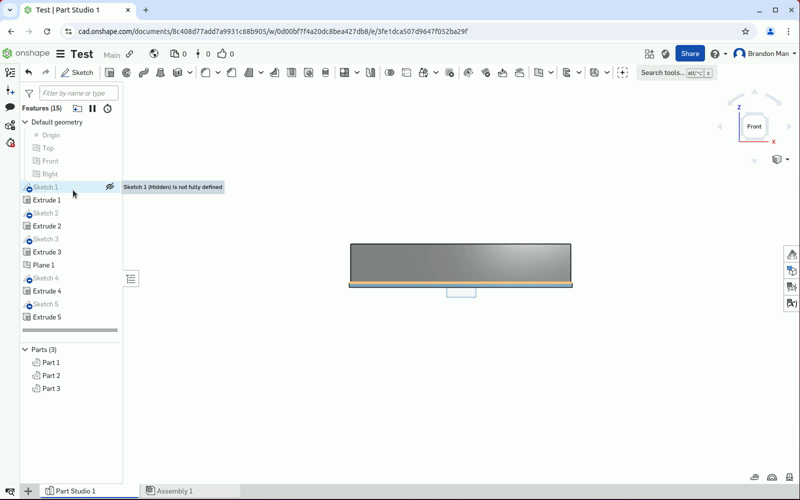
click(73, 189)
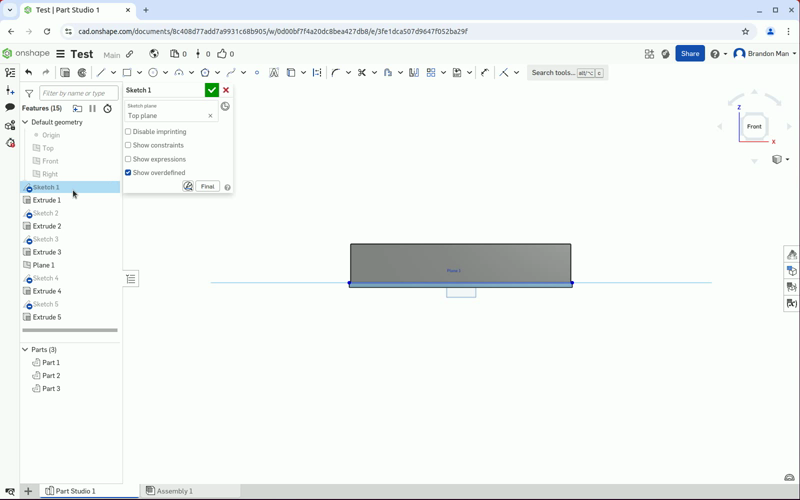
mouse_move(229, 92)
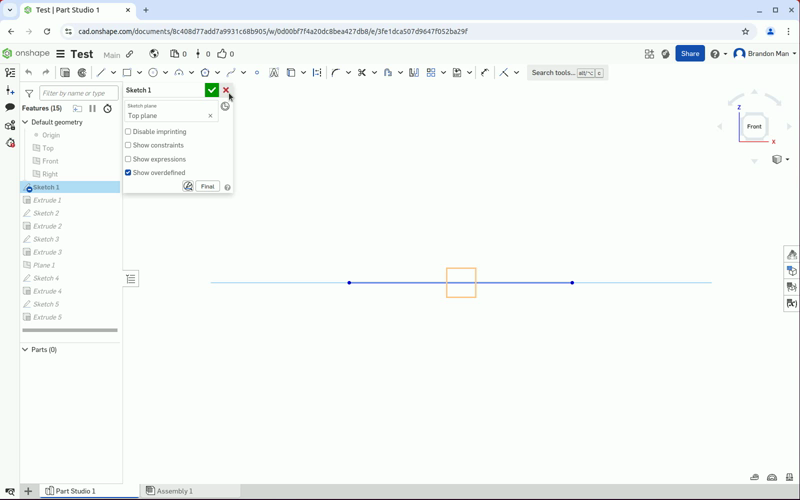
click(229, 92)
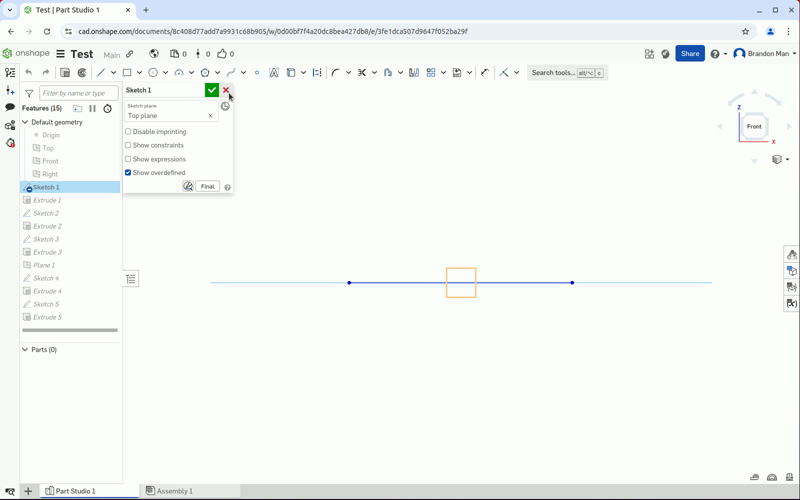
key(shift+s)
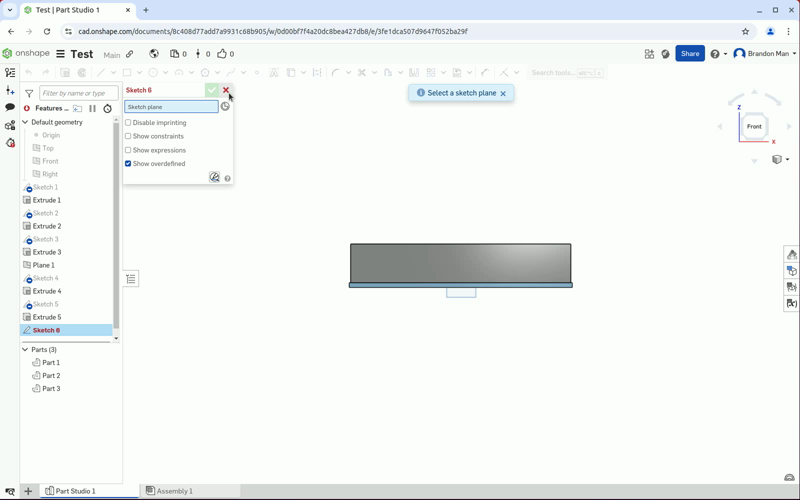
mouse_move(69, 267)
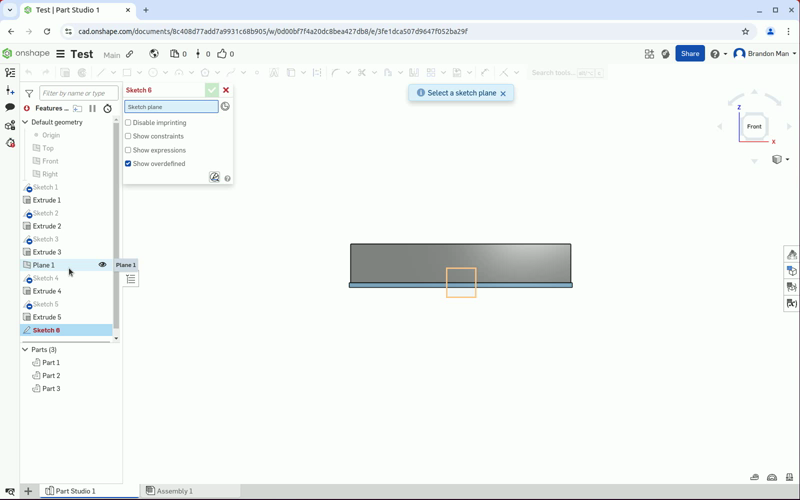
click(69, 267)
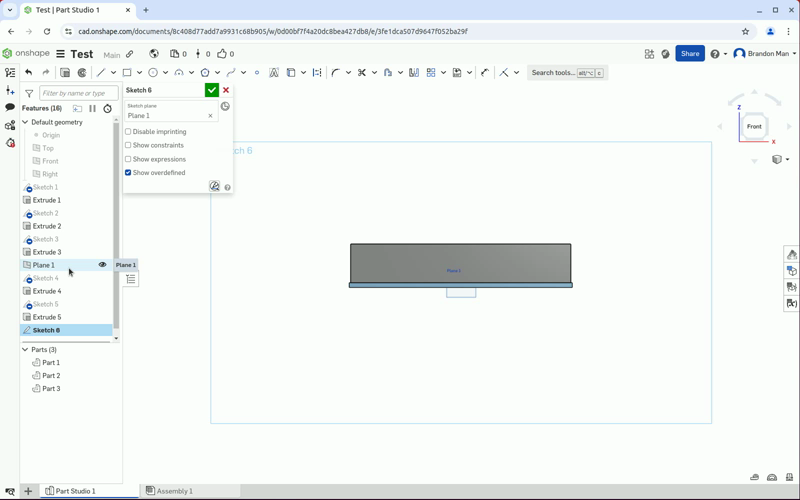
mouse_move(73, 352)
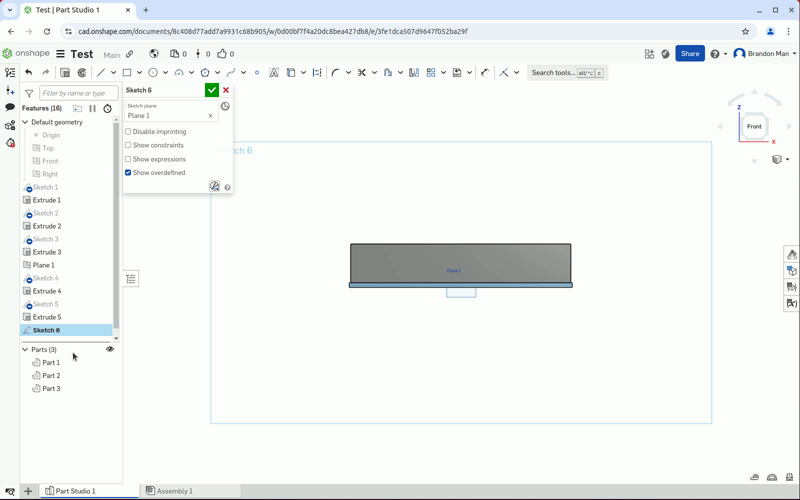
key(y)
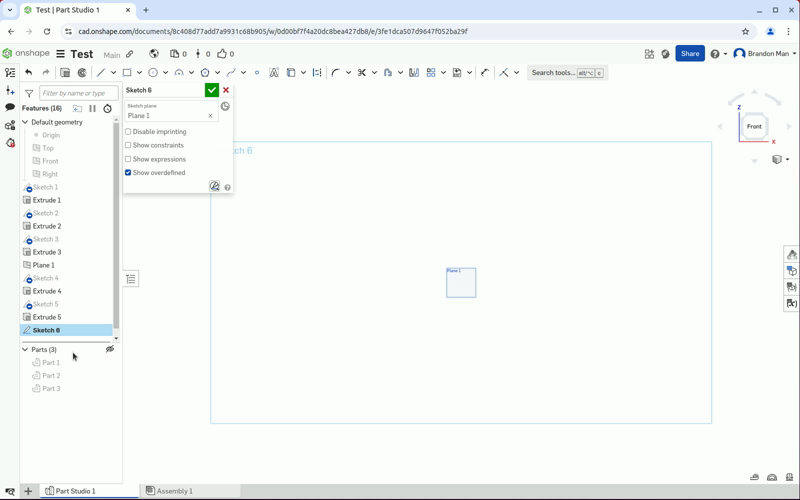
key(l)
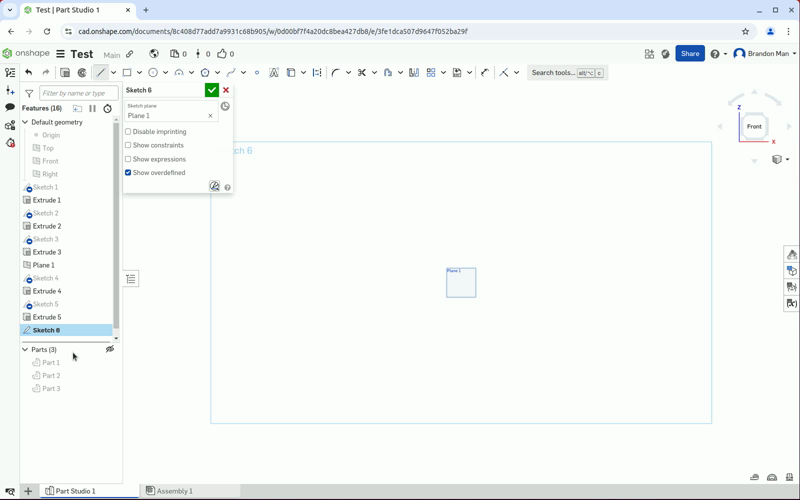
key_down(shift)
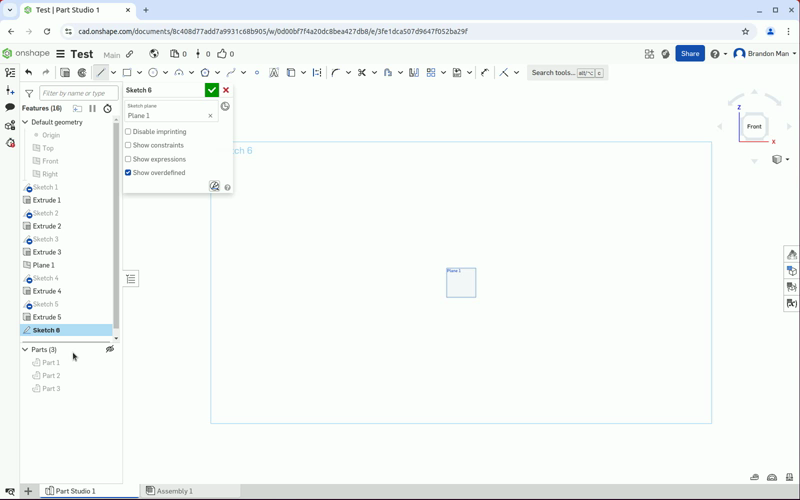
mouse_move(432, 282)
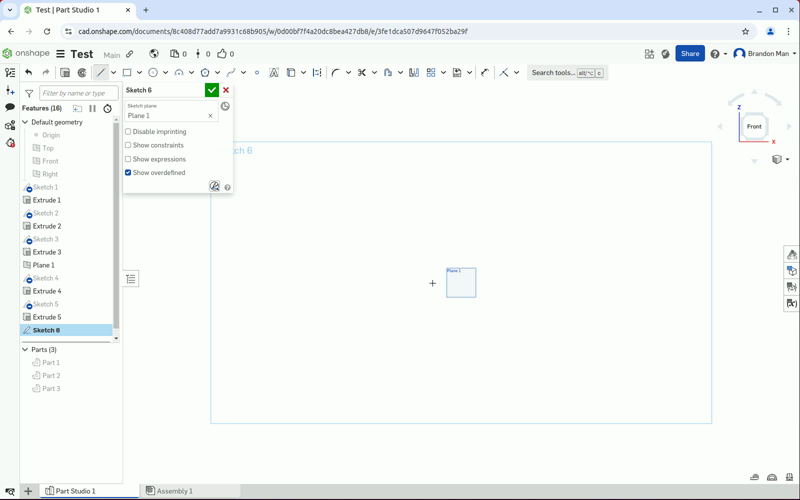
click(432, 282)
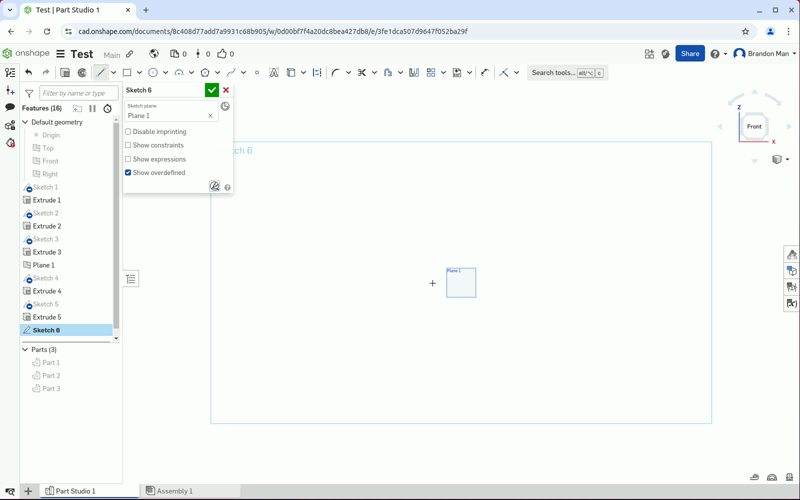
key_up(shift)
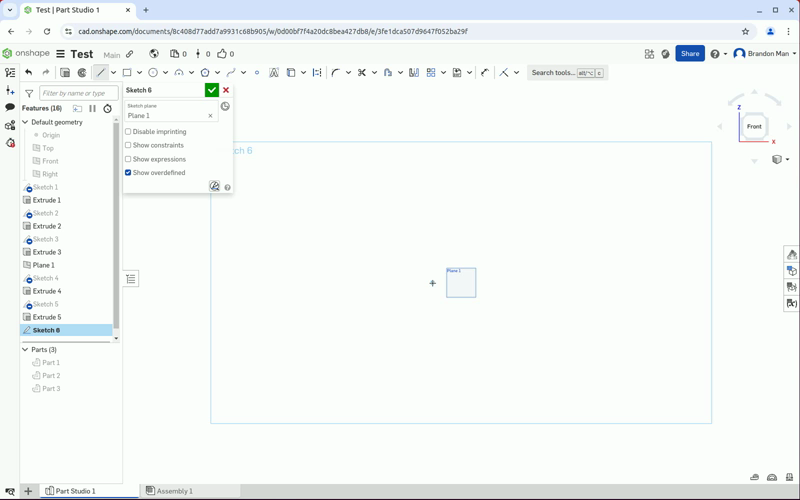
key_down(shift)
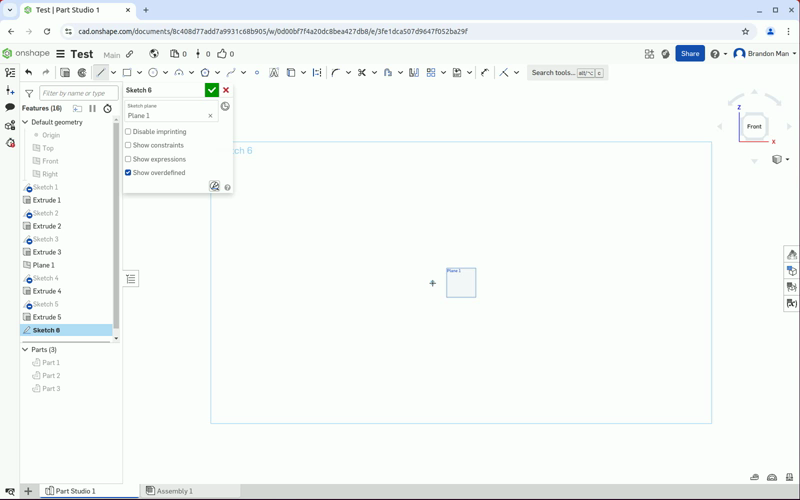
mouse_move(462, 282)
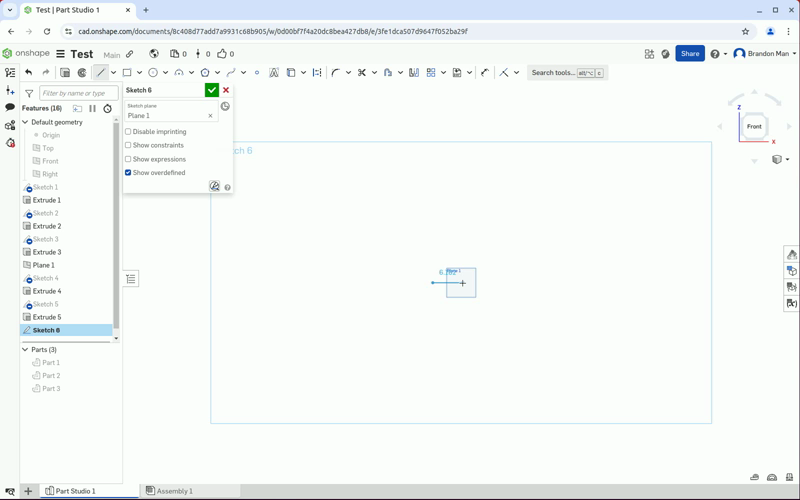
mouse_move(467, 282)
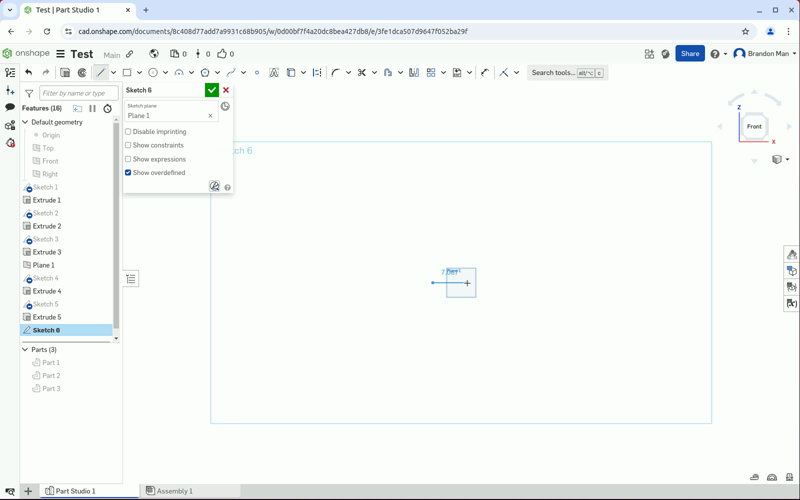
click(467, 282)
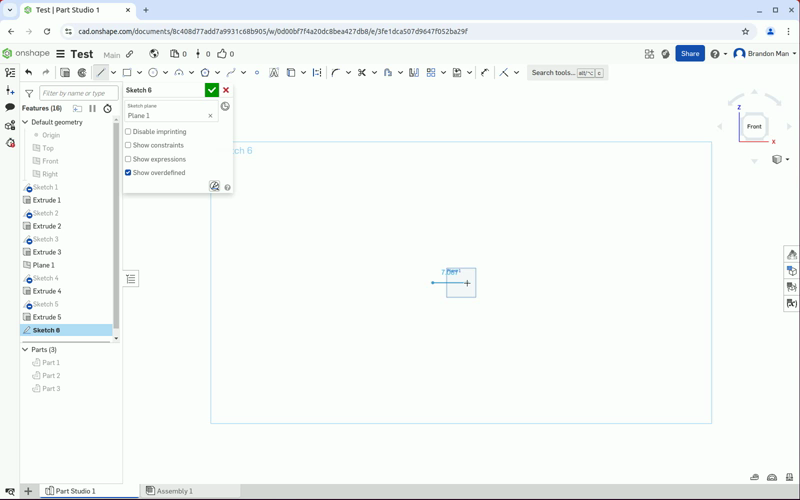
key_up(shift)
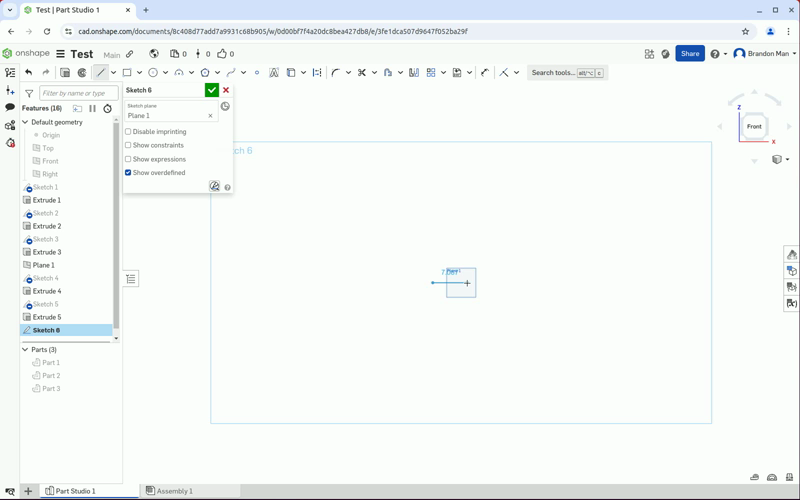
key_down(shift)
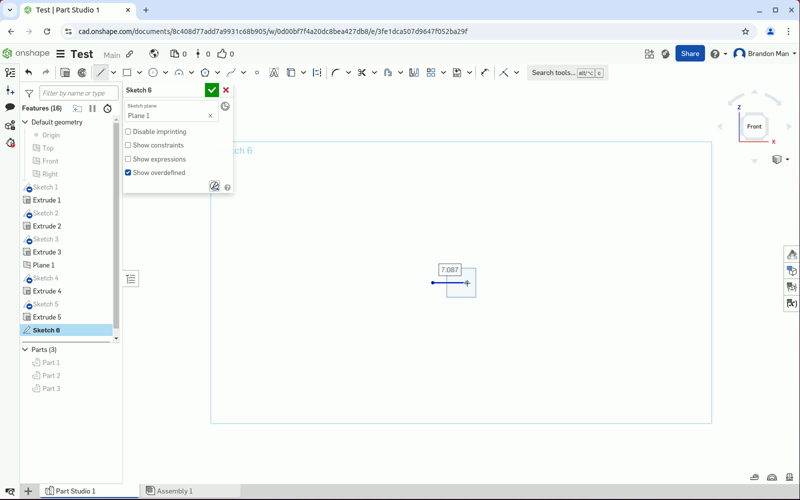
mouse_move(497, 282)
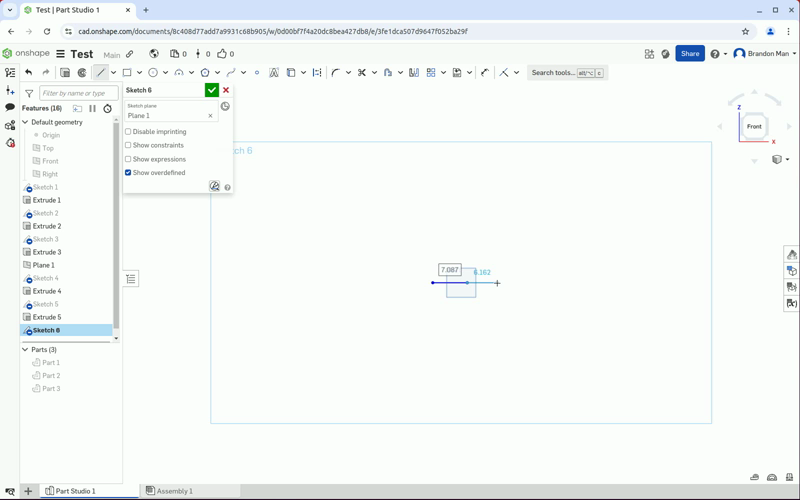
mouse_move(452, 252)
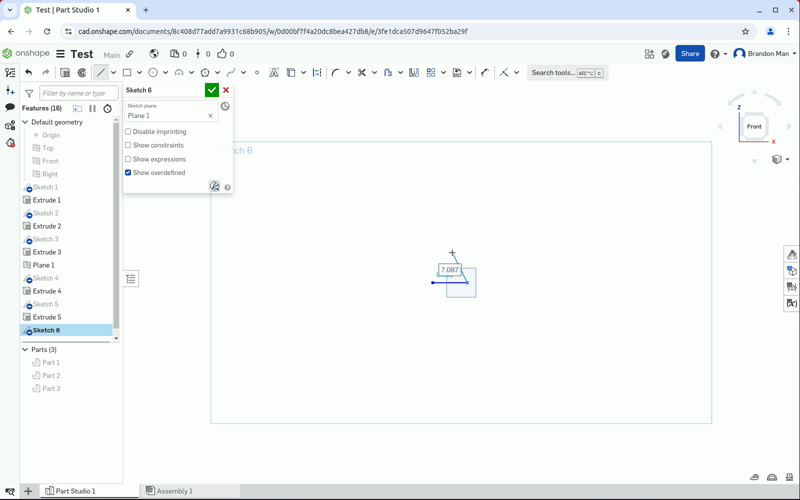
click(452, 252)
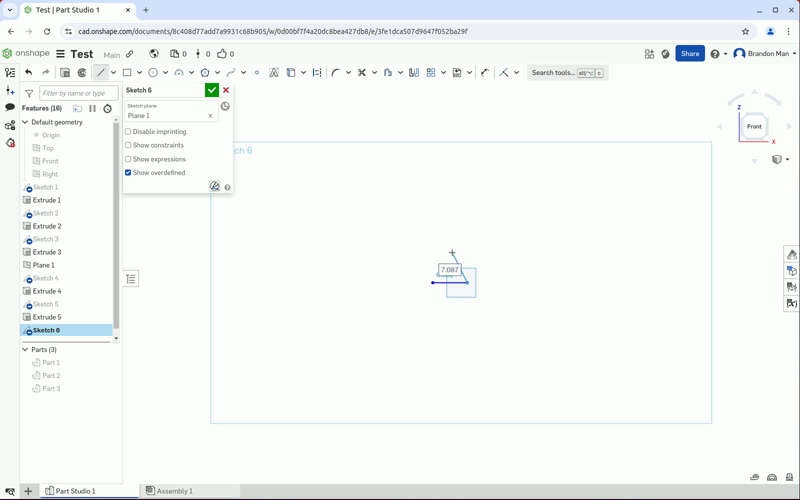
key_up(shift)
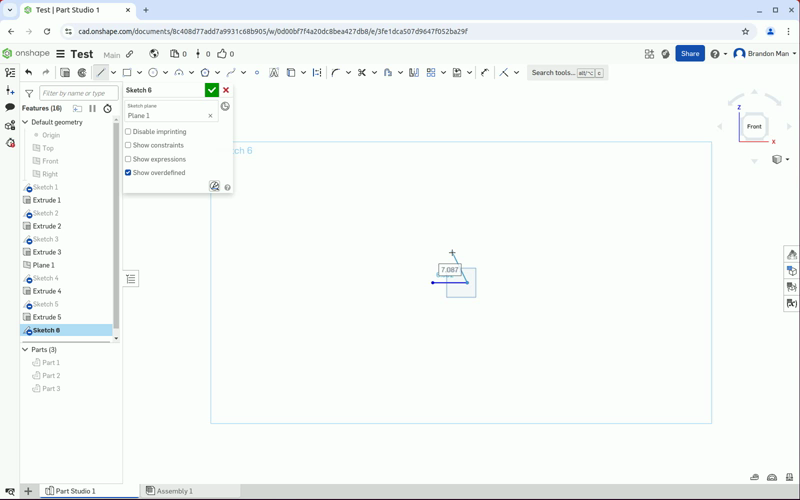
mouse_move(482, 252)
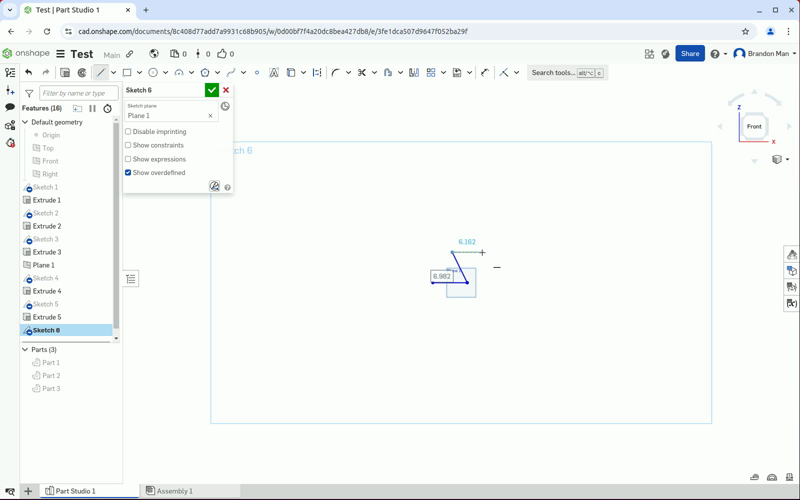
key_down(shift)
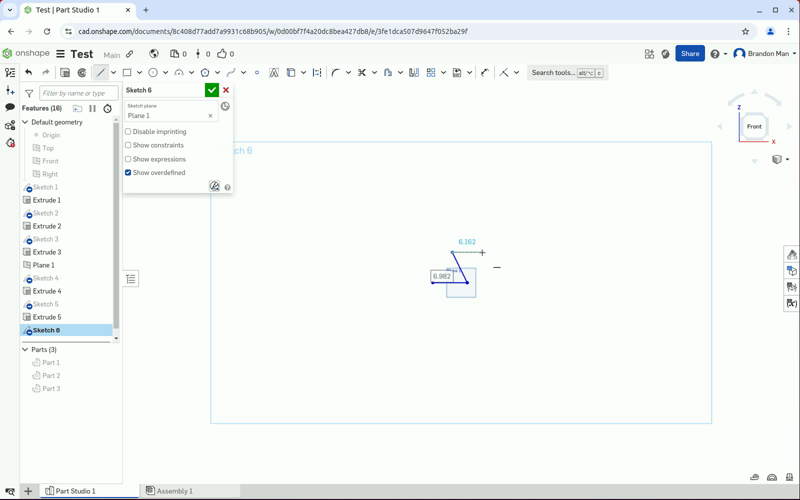
mouse_move(432, 282)
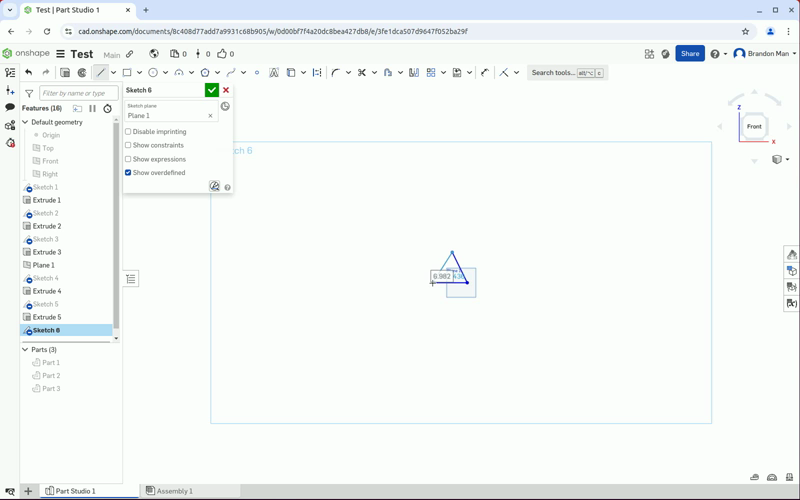
key_up(shift)
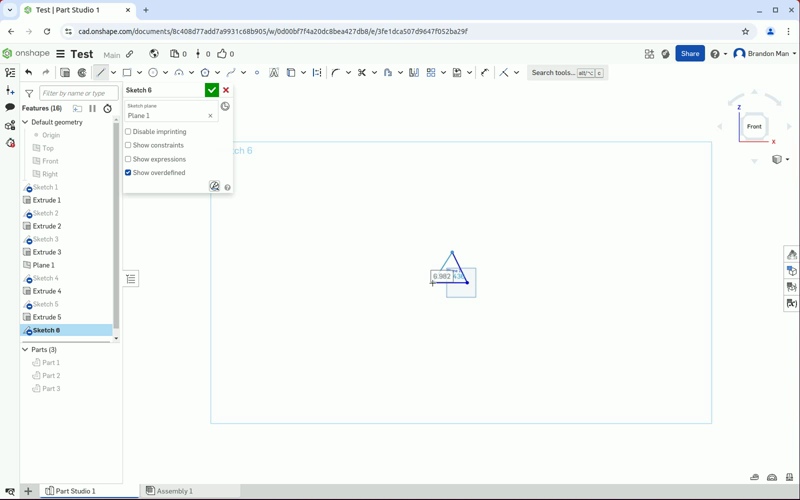
click(432, 282)
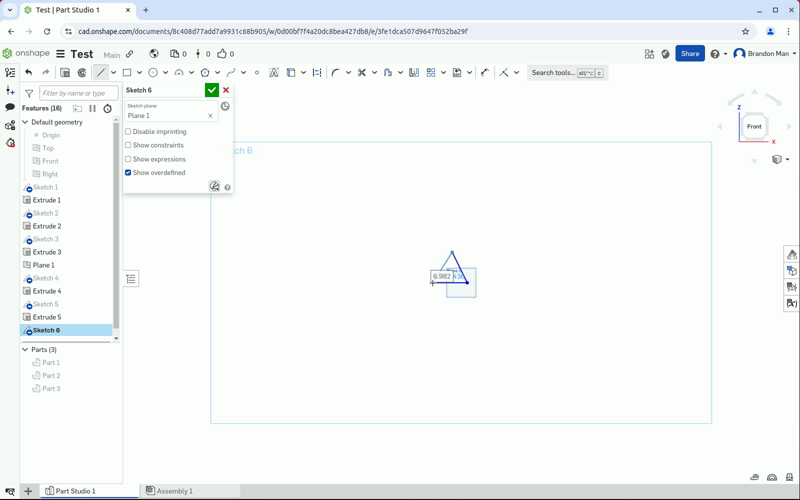
key(esc)
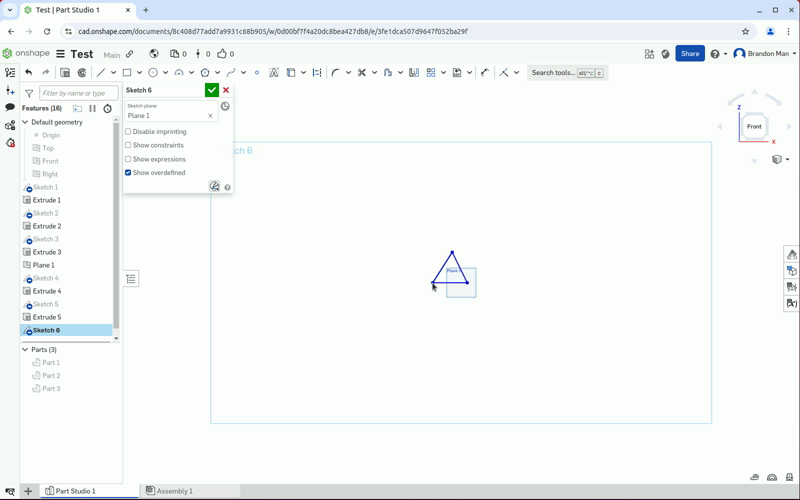
mouse_move(453, 280)
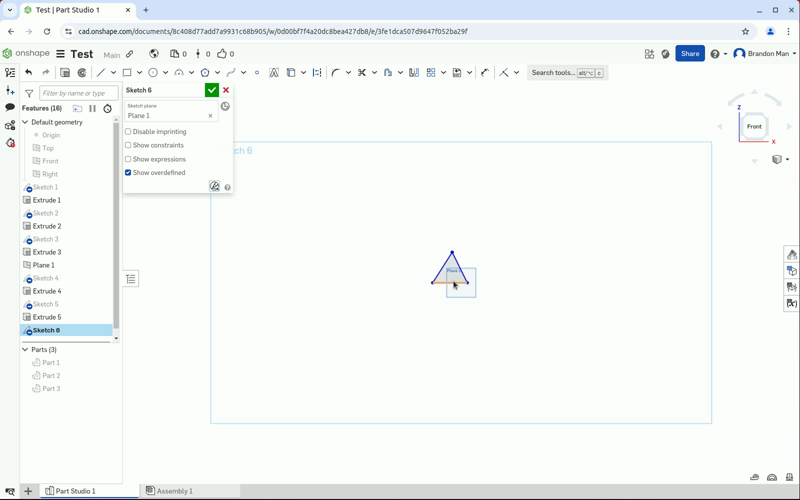
scroll(6)
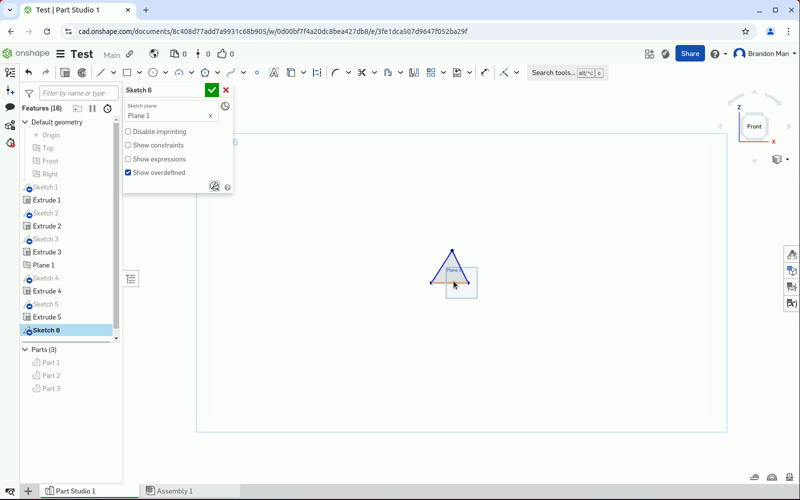
scroll(6)
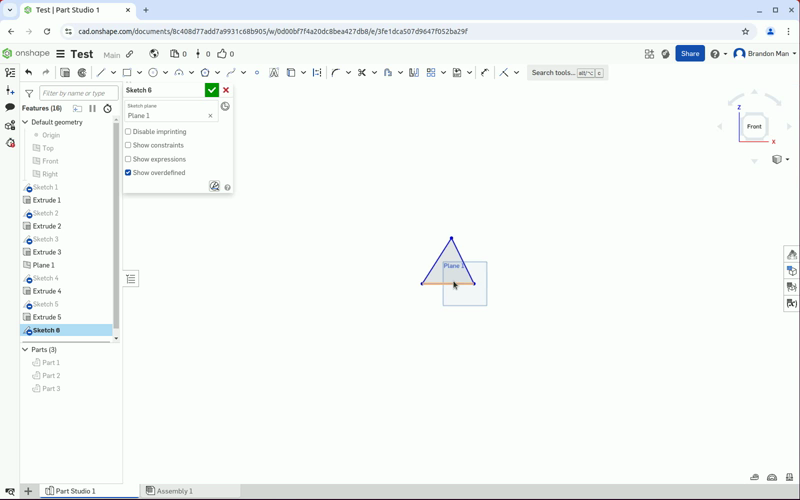
scroll(6)
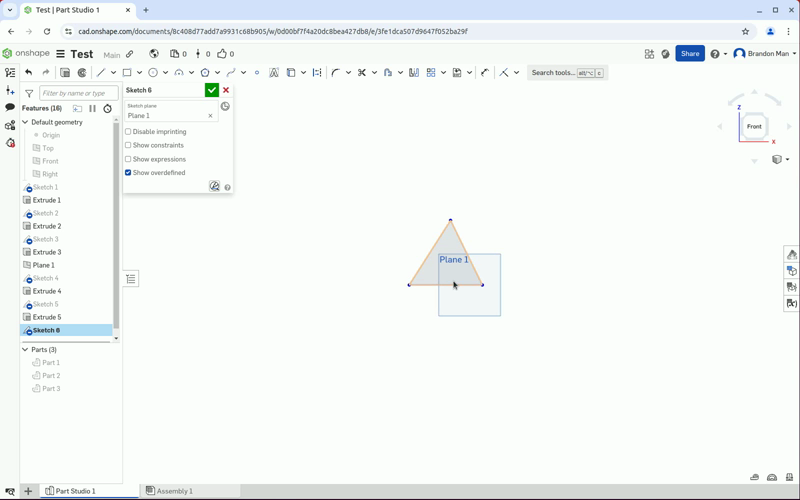
scroll(6)
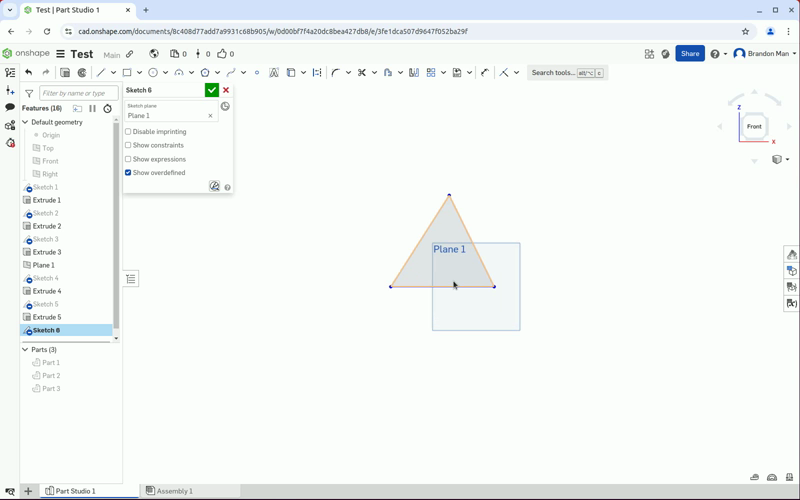
scroll(6)
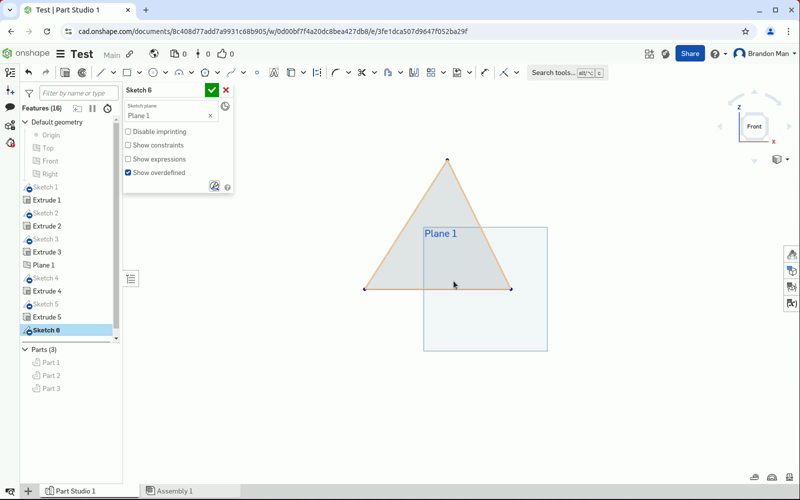
scroll(6)
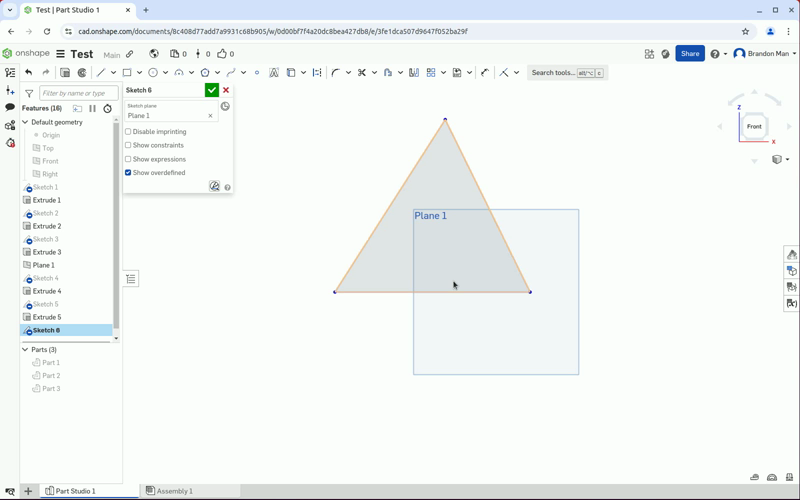
scroll(6)
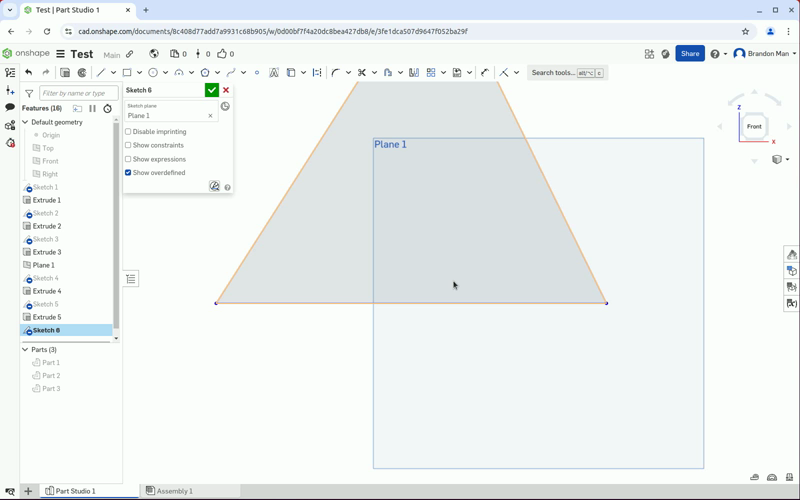
click(453, 280)
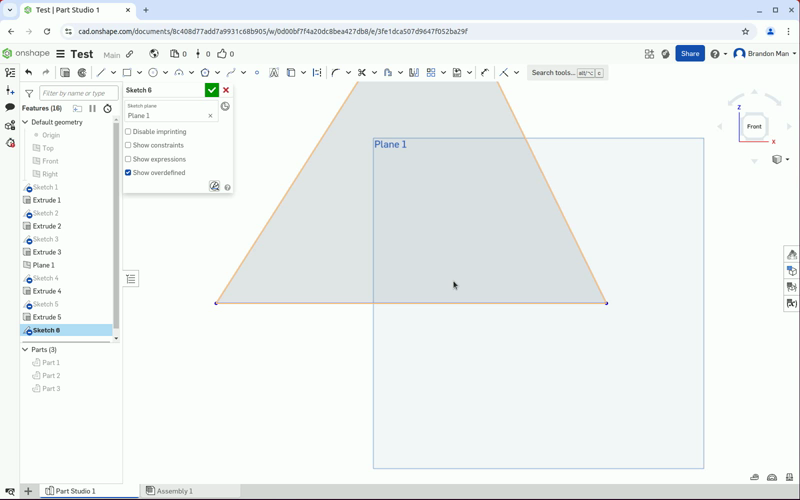
scroll(-6)
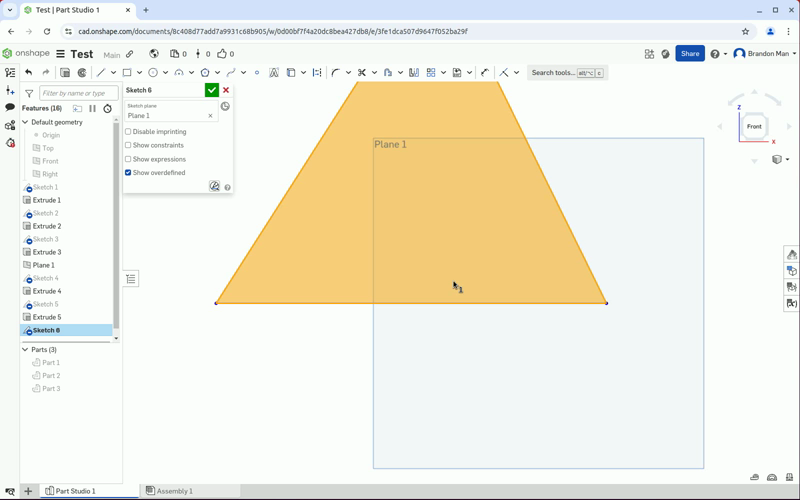
scroll(-6)
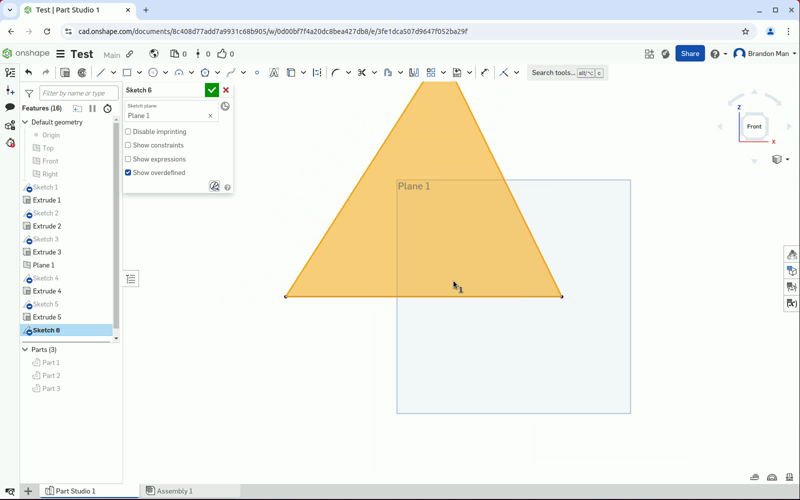
scroll(-6)
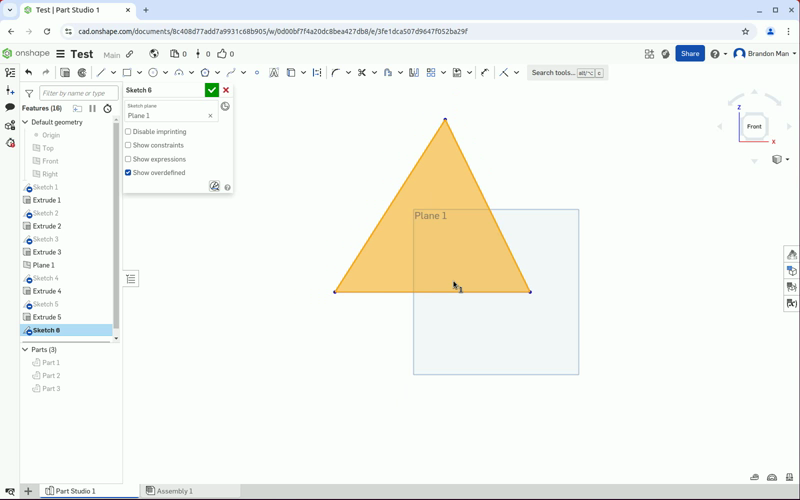
scroll(-6)
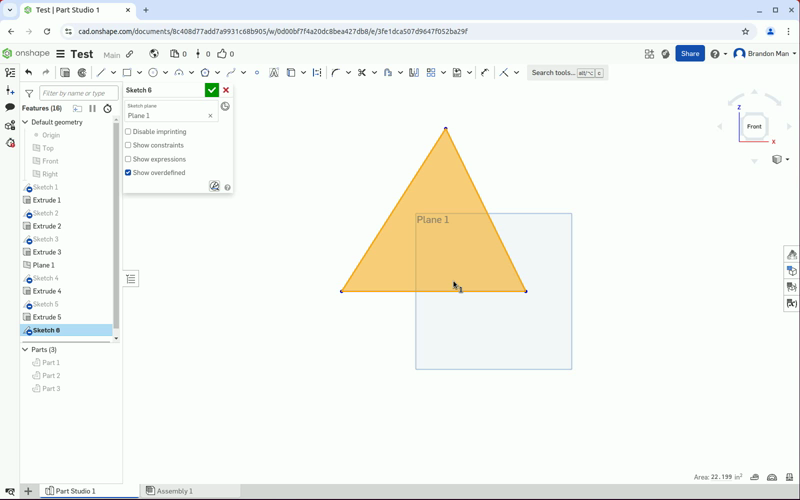
scroll(-6)
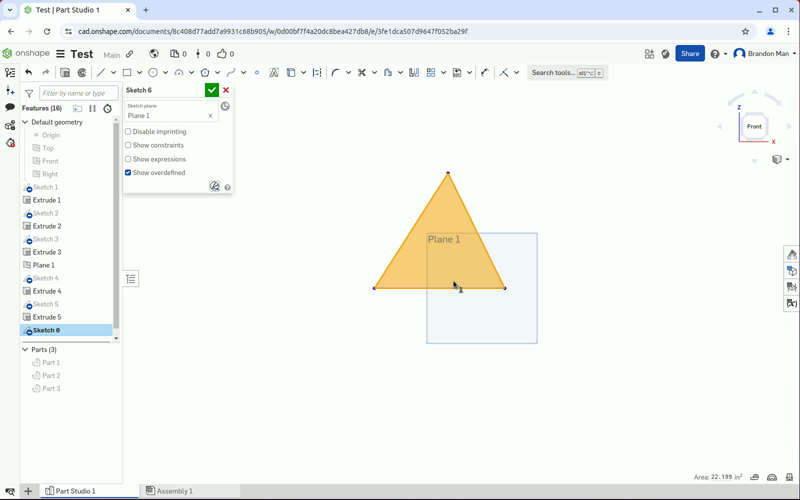
scroll(-6)
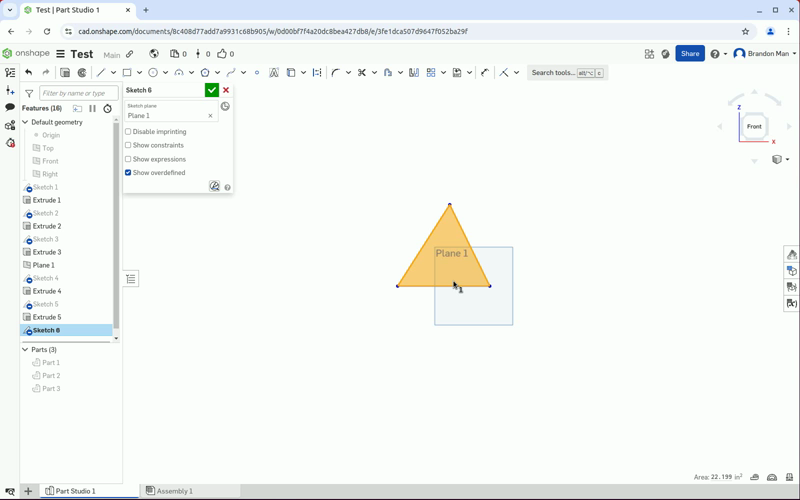
scroll(-6)
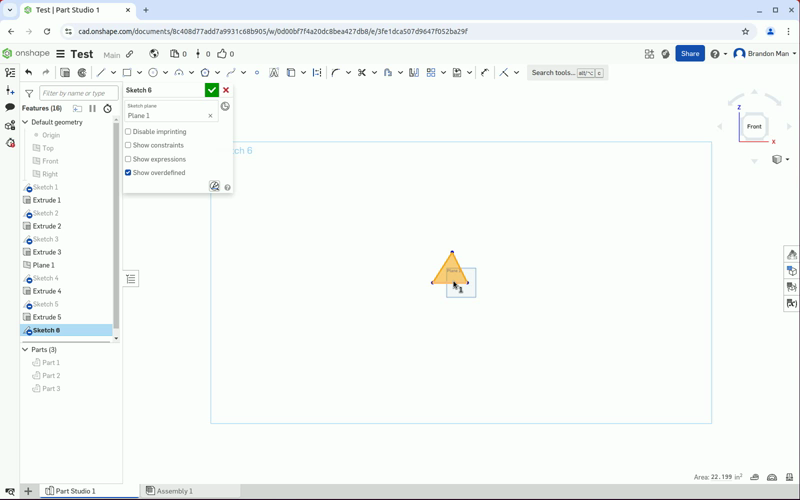
mouse_move(73, 352)
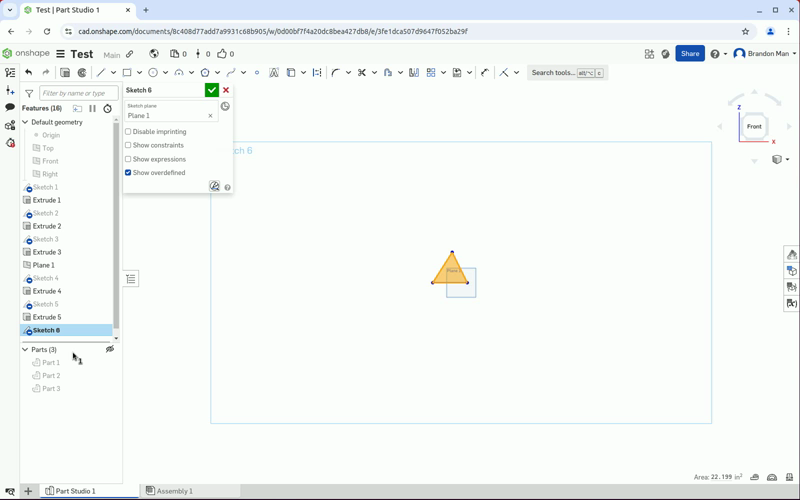
key(shift+y)
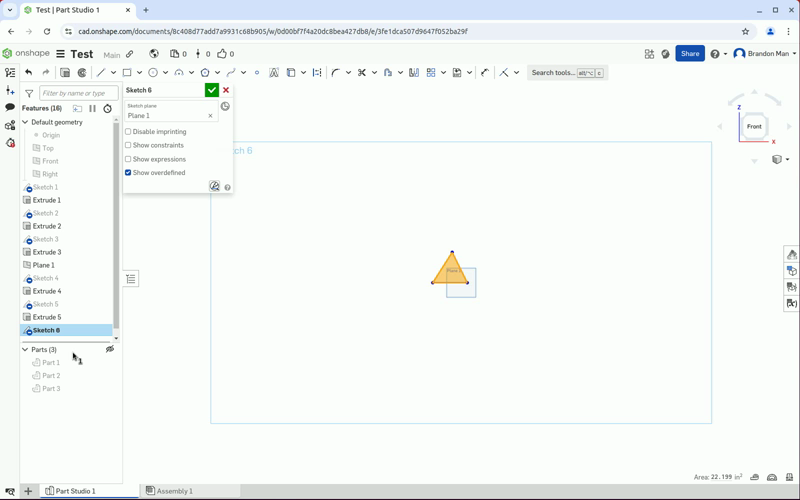
key(shift+e)
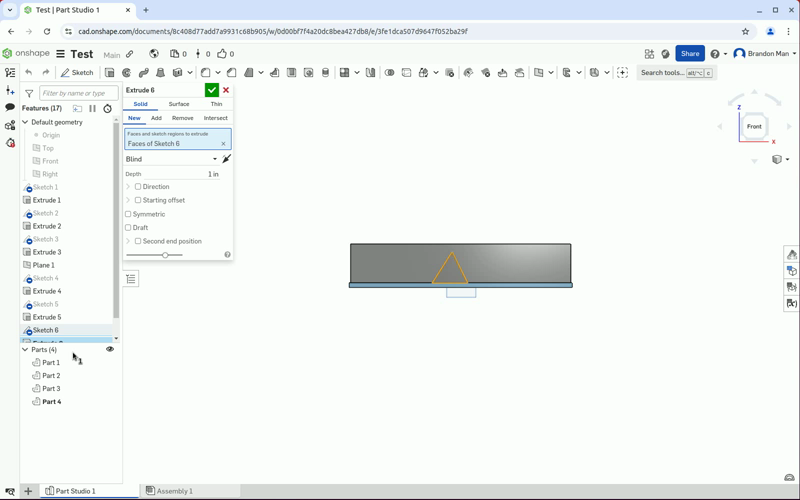
mouse_move(143, 106)
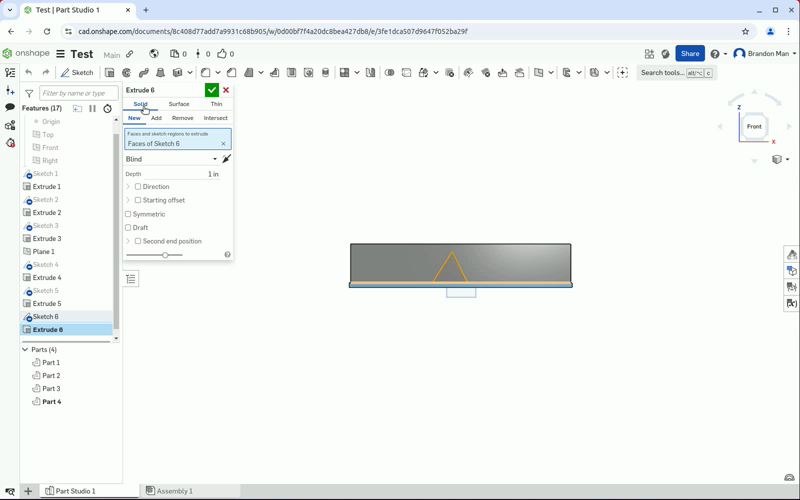
click(143, 106)
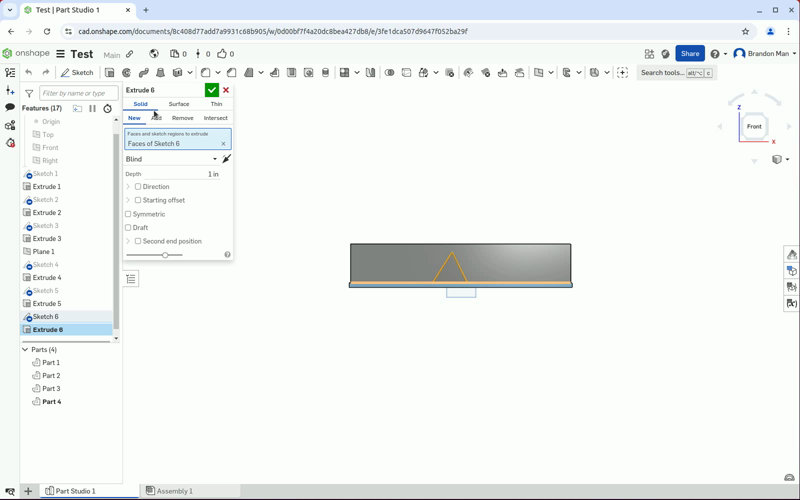
mouse_move(186, 120)
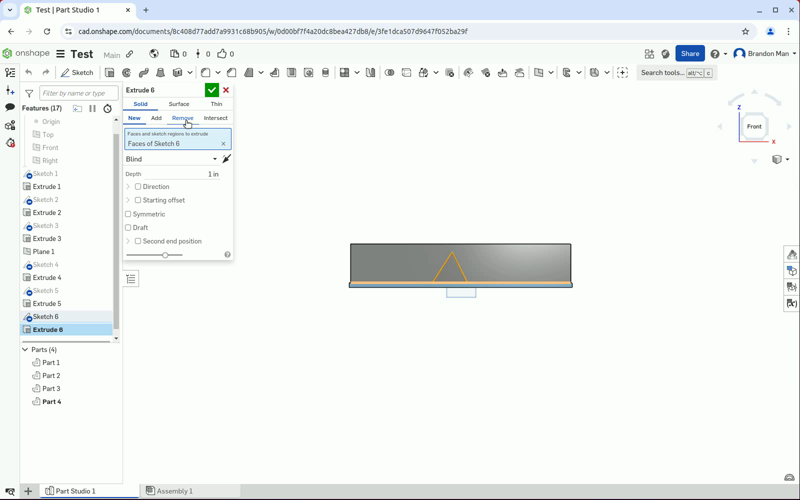
click(186, 120)
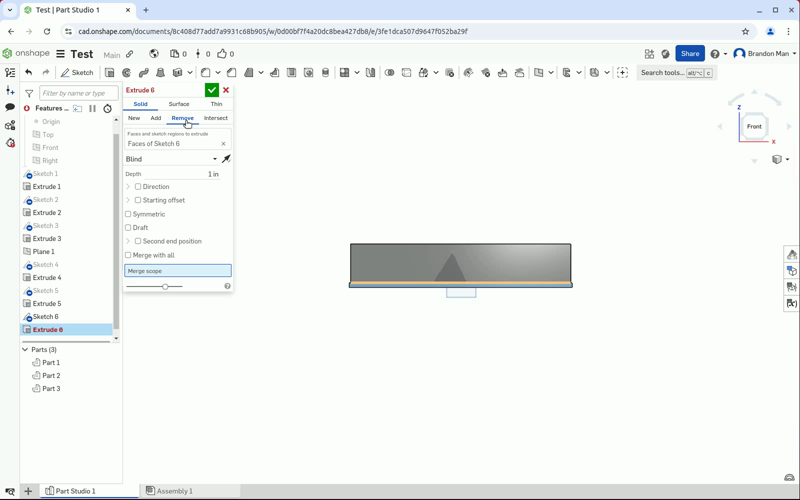
key(tab, 4)
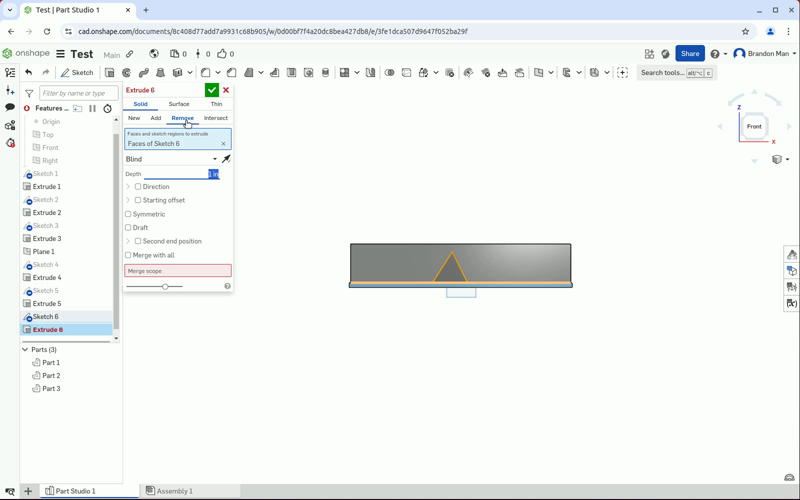
text(17.572)
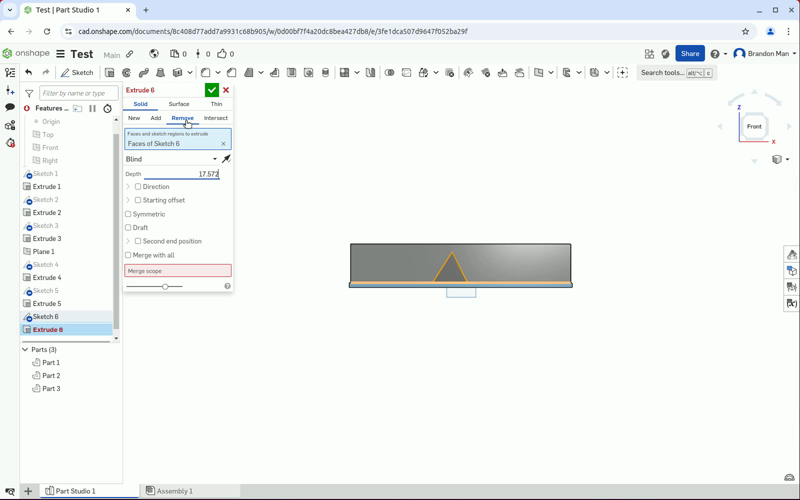
key(tab, 6)
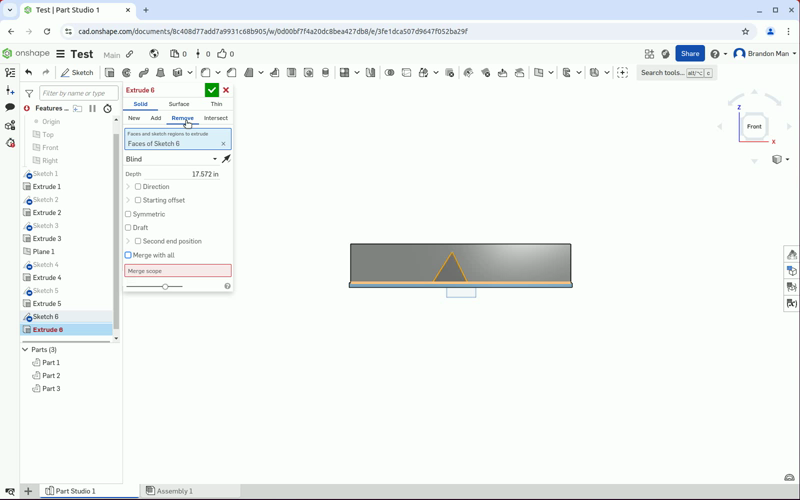
key(space)
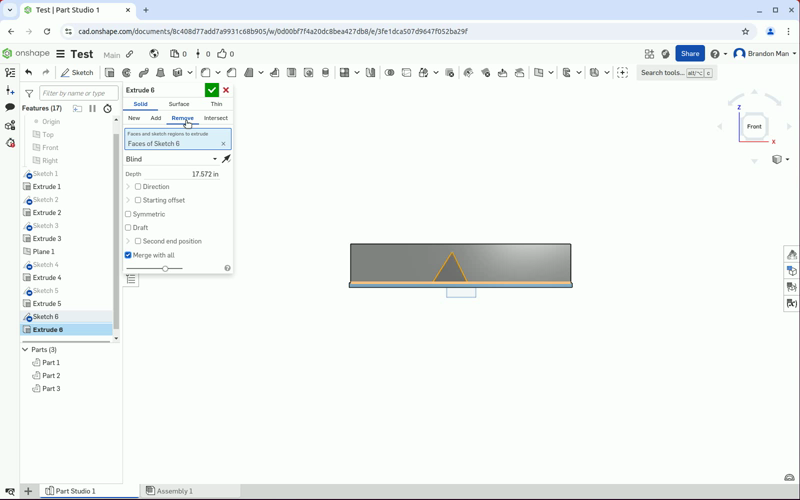
key(enter)
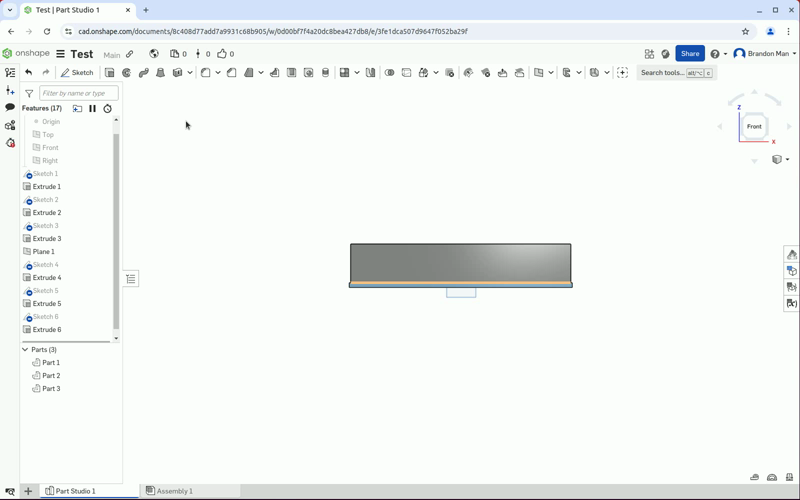
key(shift+h)
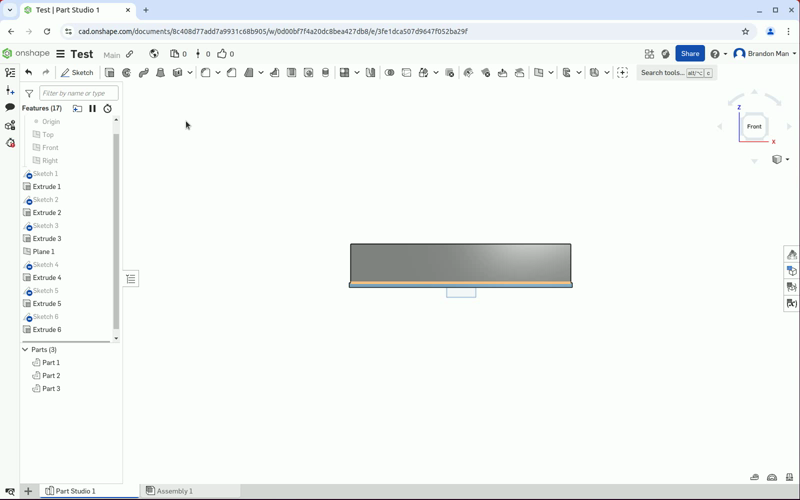
key(shift+h)
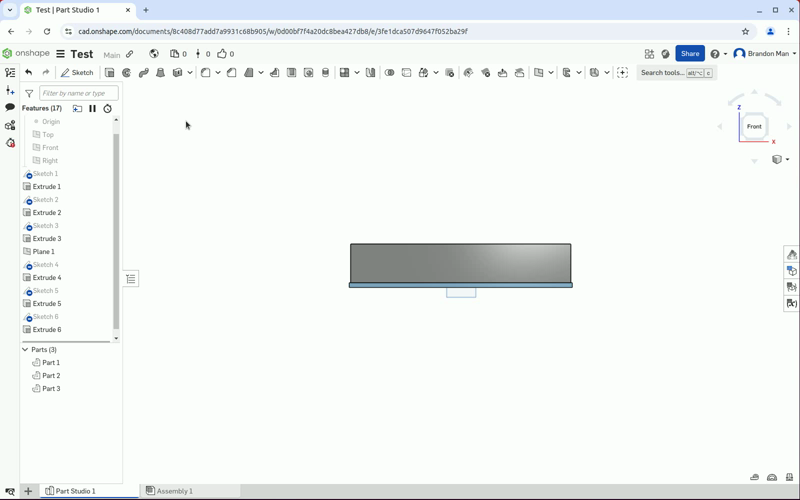
mouse_move(69, 176)
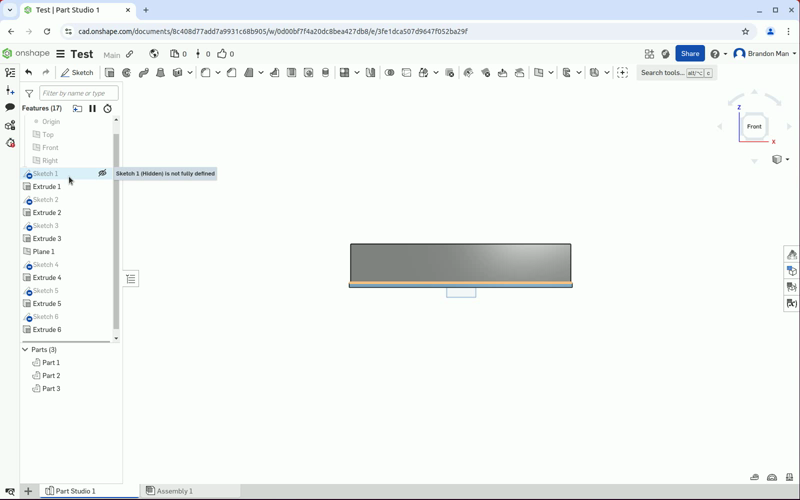
click(69, 176)
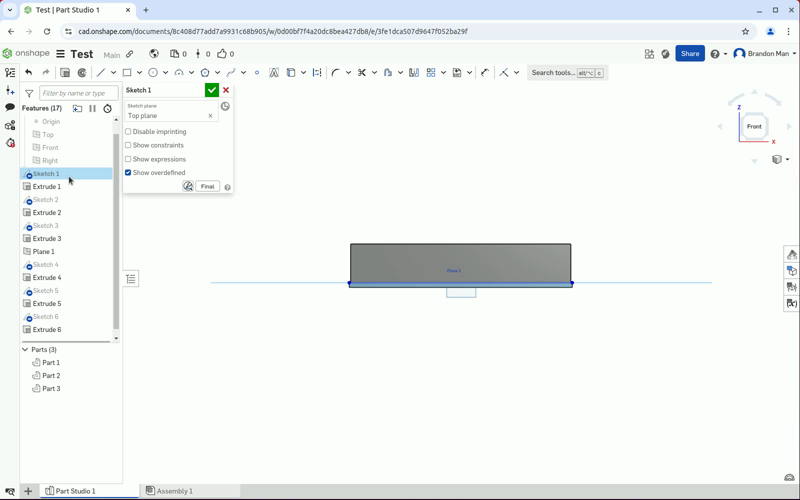
mouse_move(229, 92)
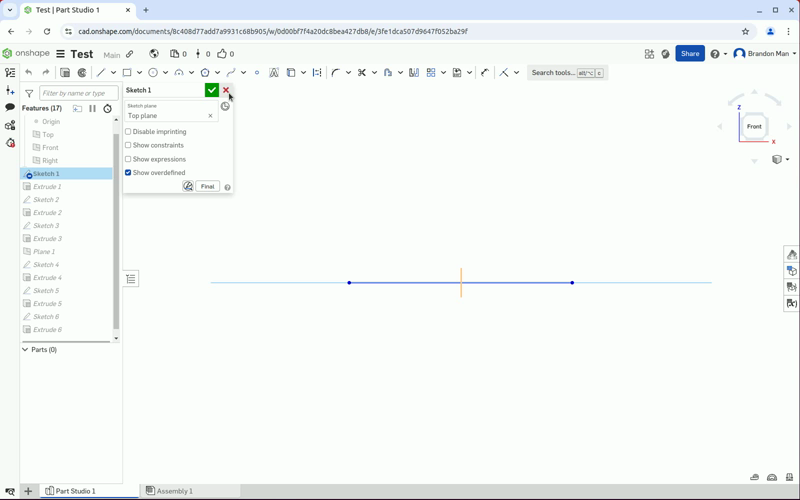
click(229, 92)
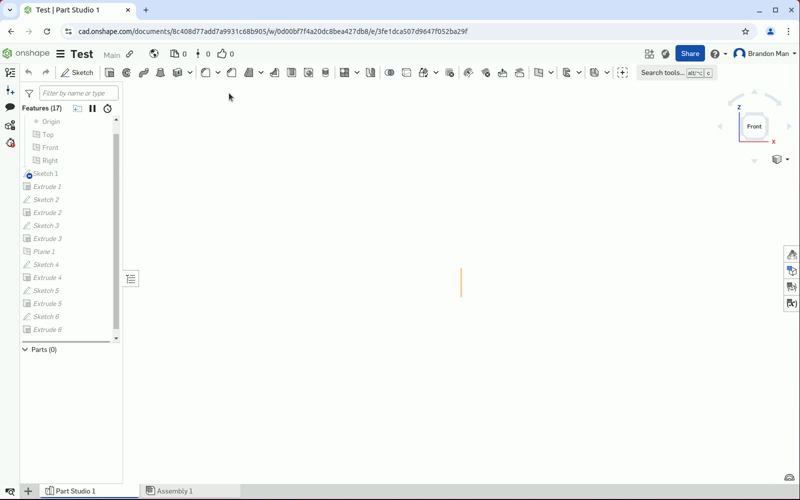
key(shift+s)
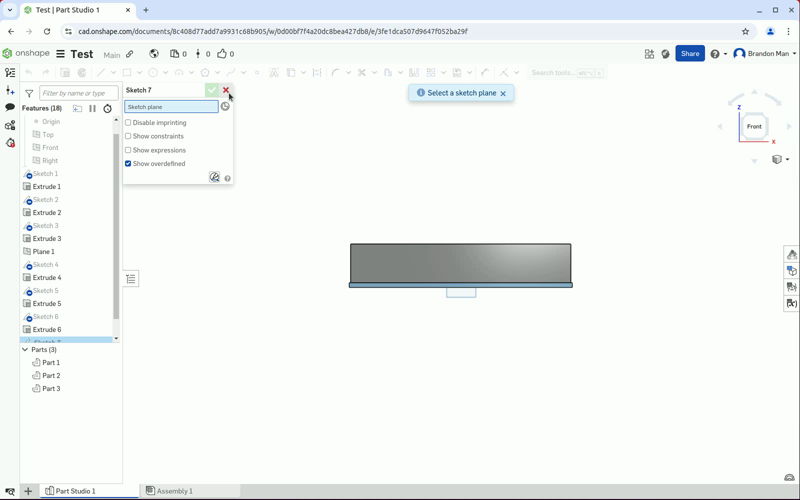
mouse_move(69, 241)
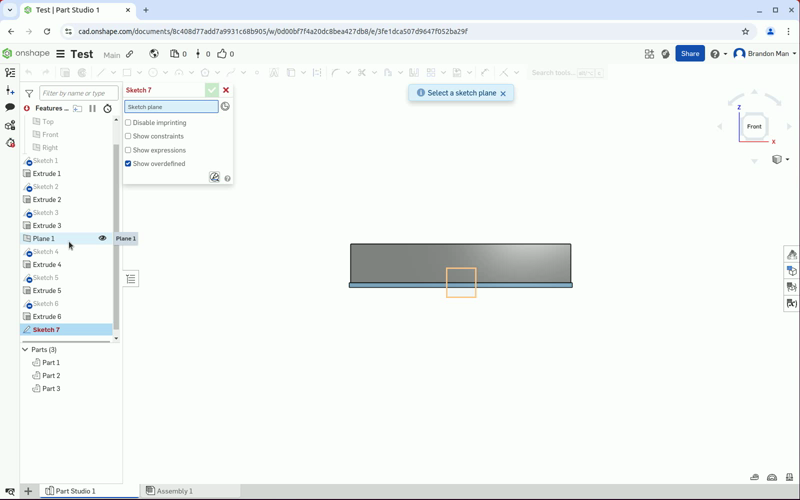
click(69, 241)
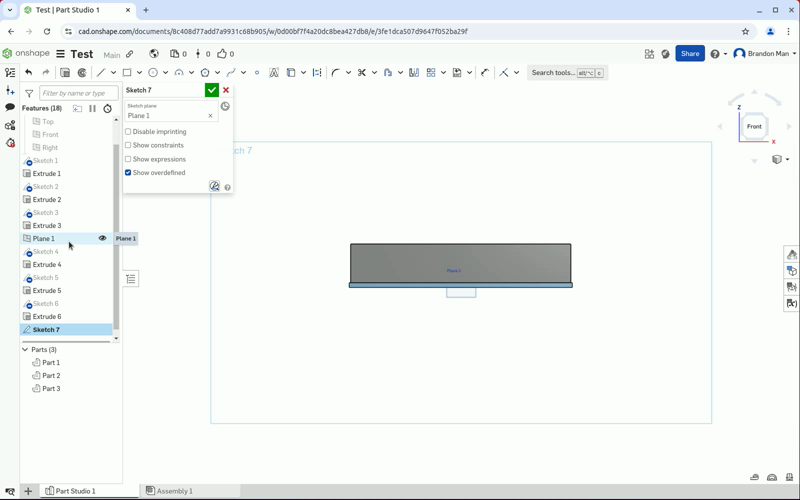
mouse_move(73, 352)
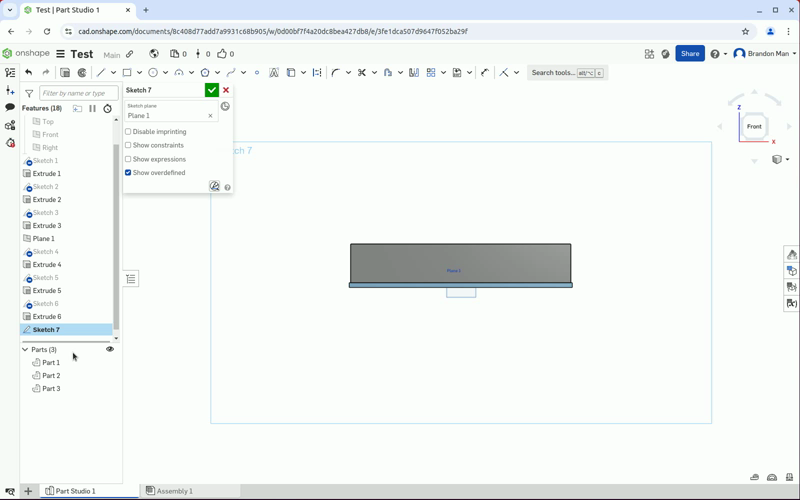
key(y)
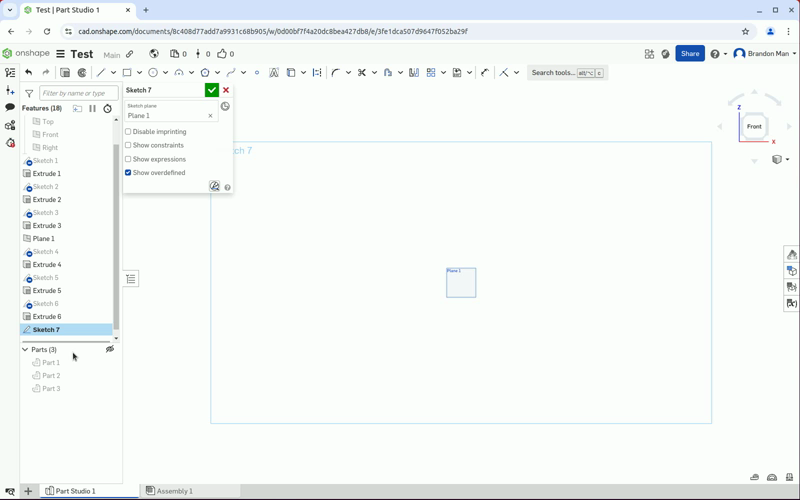
key(l)
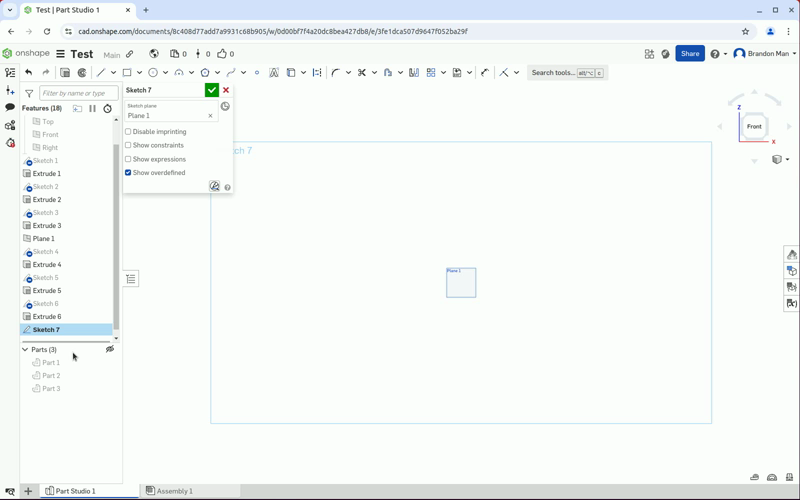
key_down(shift)
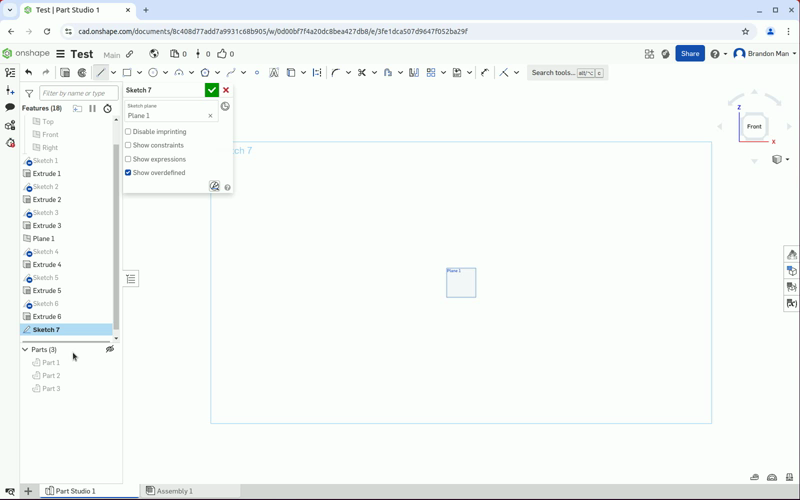
mouse_move(461, 252)
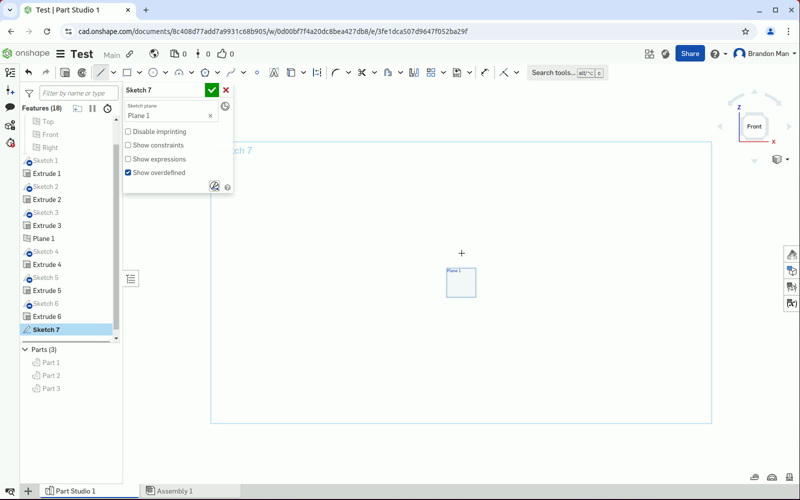
click(461, 252)
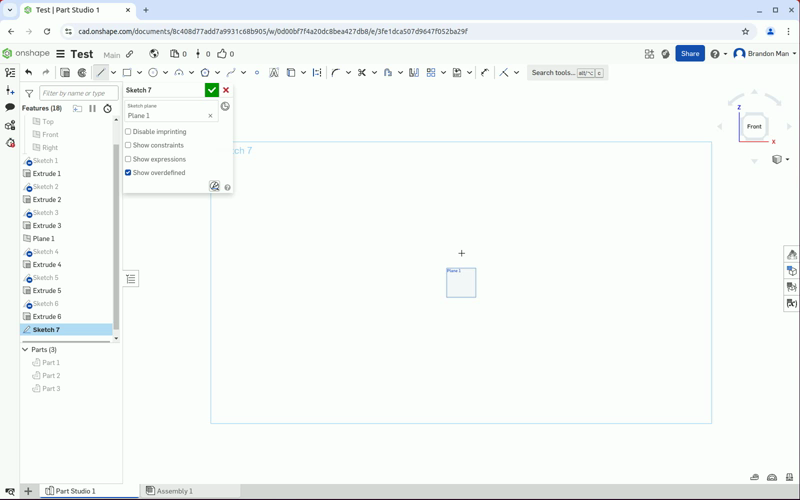
key_up(shift)
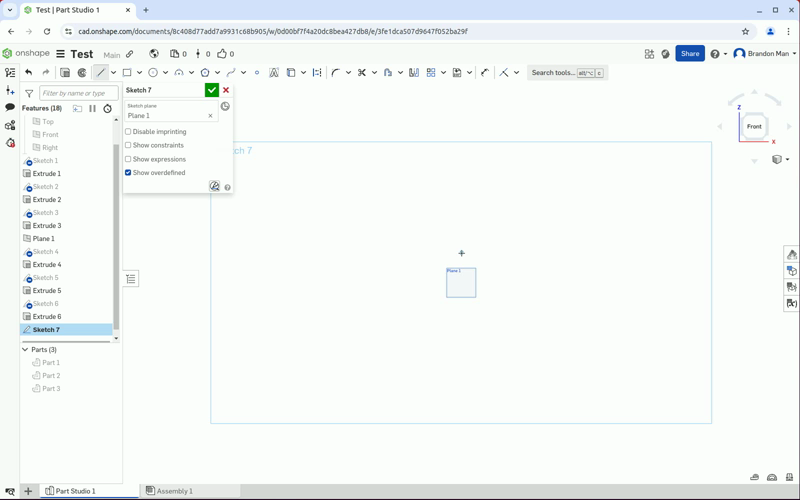
key_down(shift)
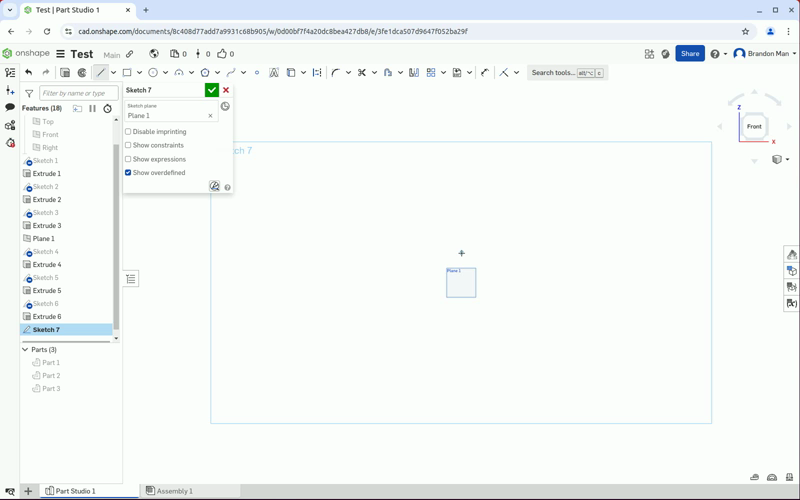
mouse_move(492, 252)
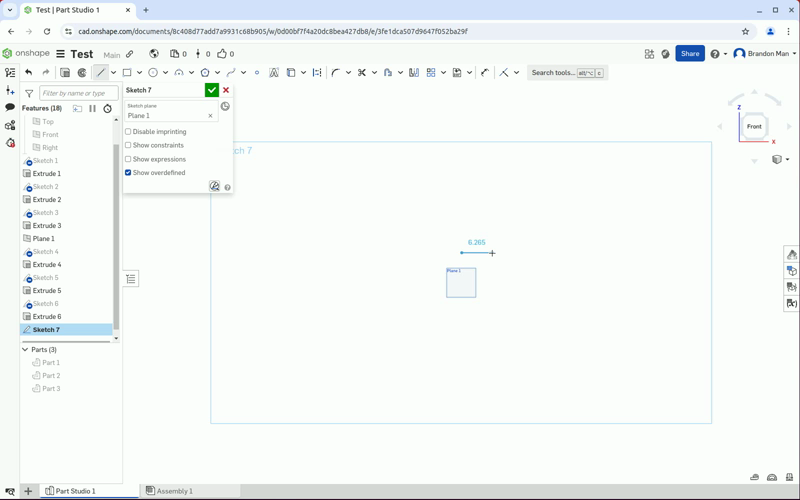
mouse_move(480, 283)
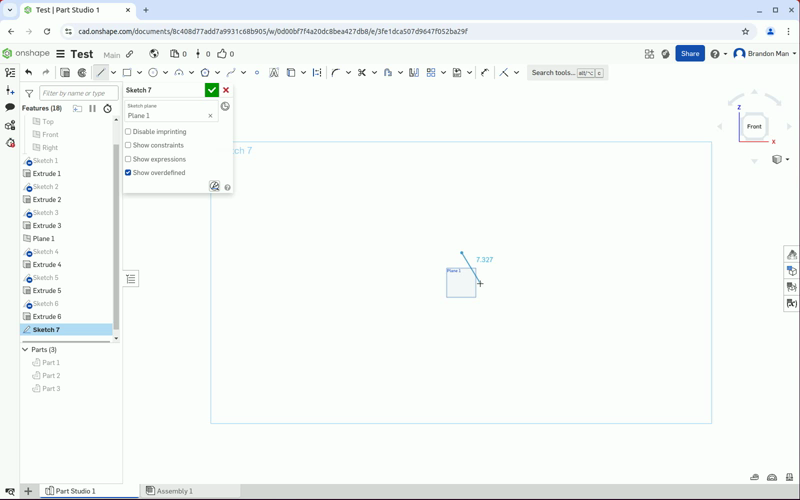
click(480, 283)
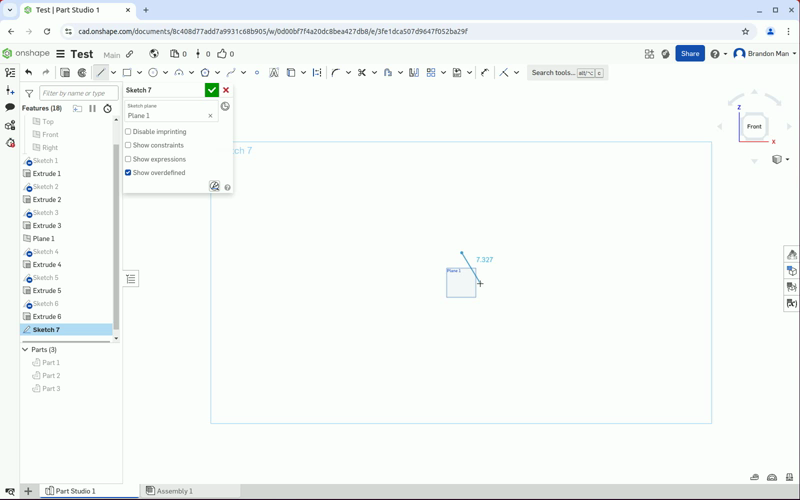
key_up(shift)
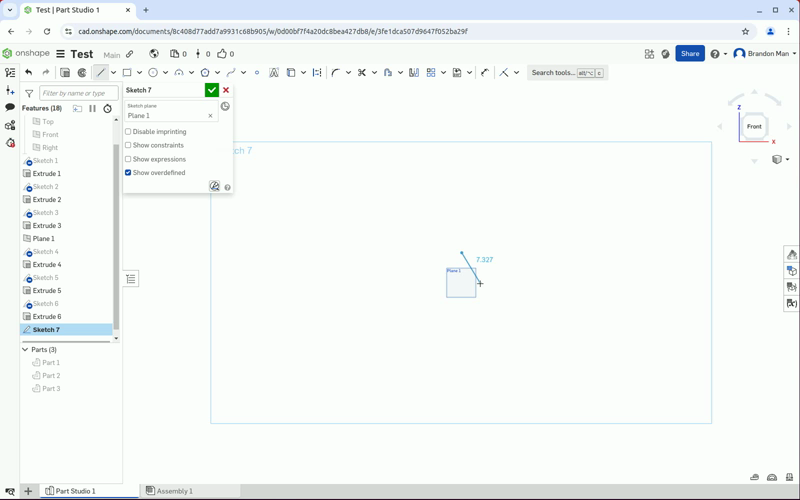
key_down(shift)
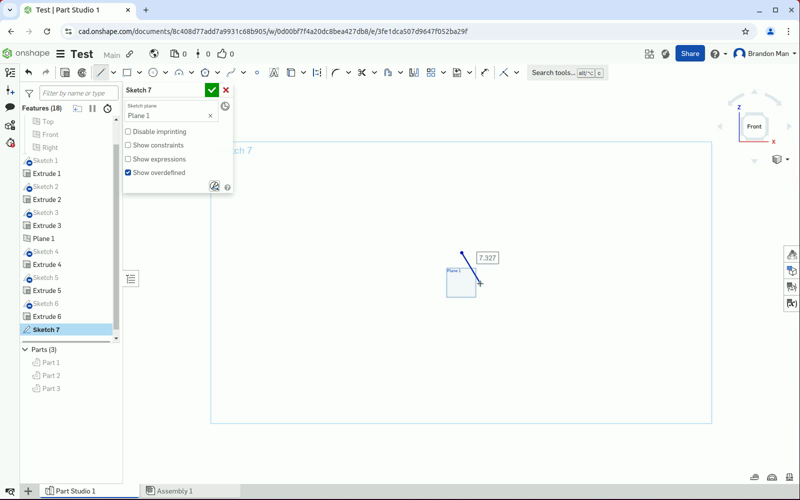
mouse_move(510, 283)
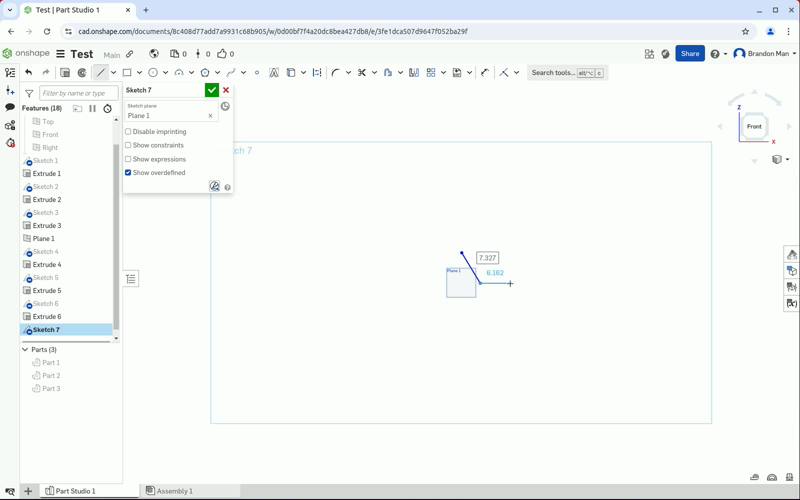
mouse_move(498, 252)
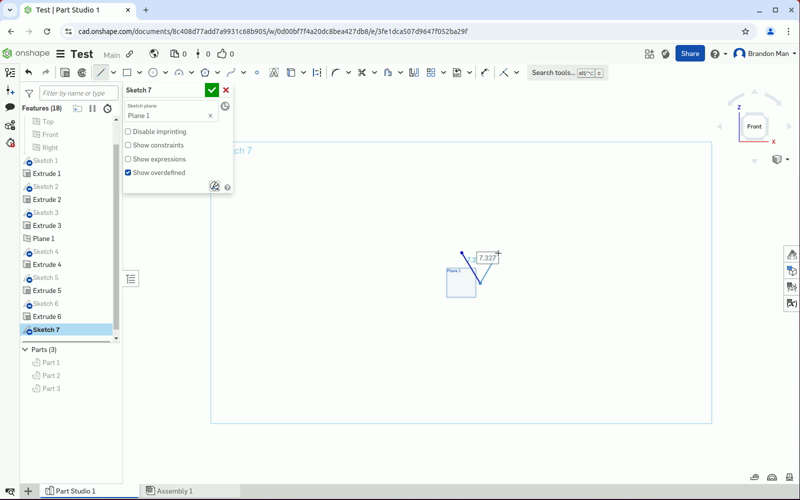
click(498, 252)
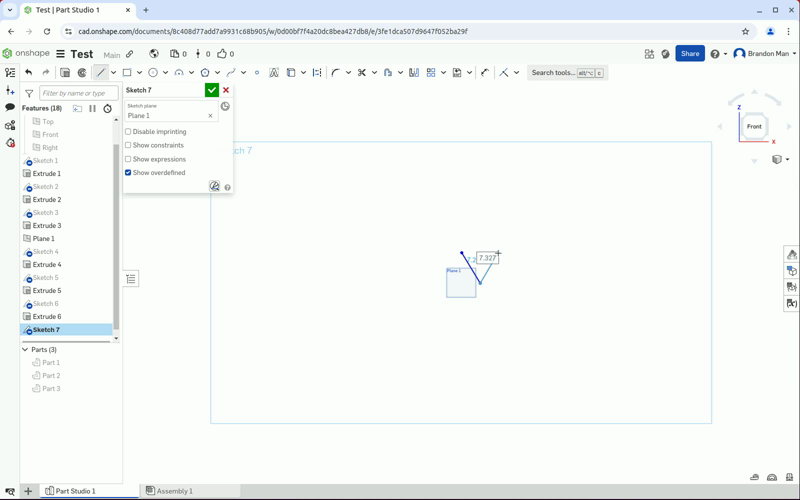
key_up(shift)
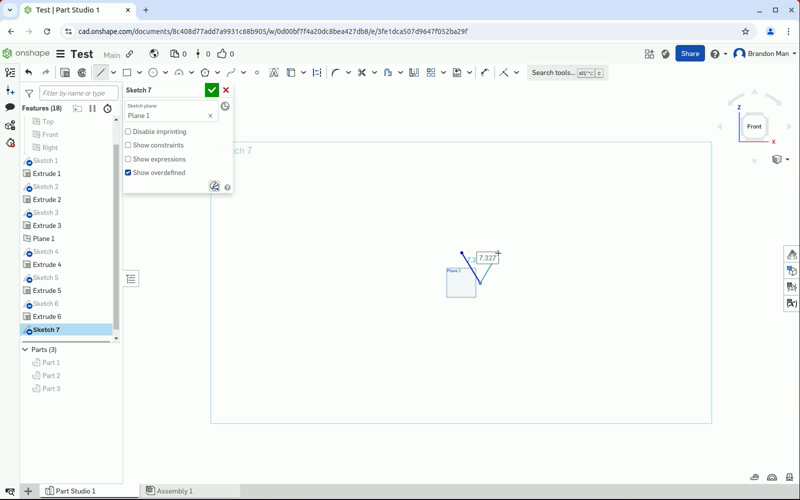
mouse_move(528, 252)
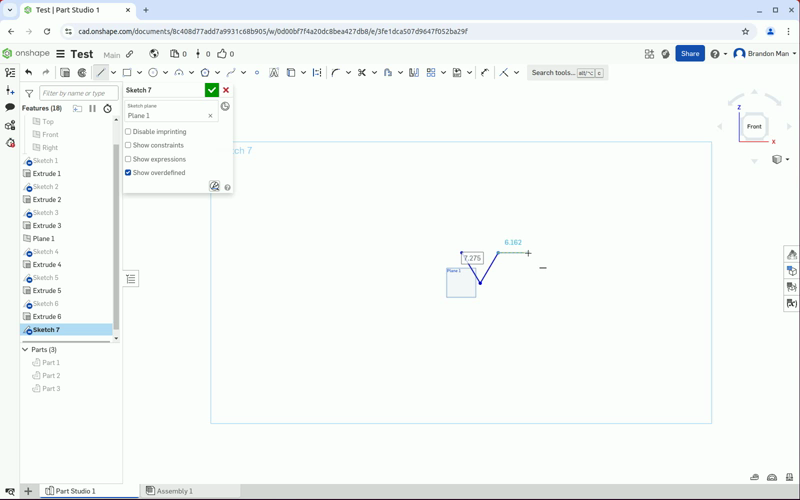
key_down(shift)
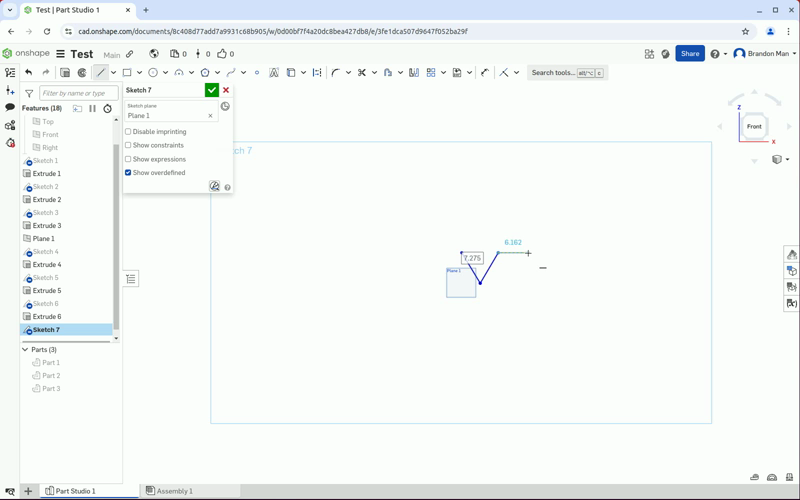
mouse_move(461, 252)
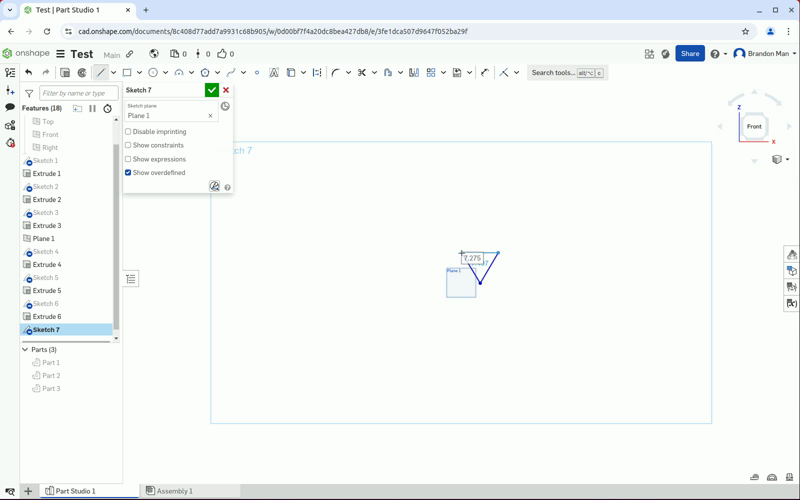
key_up(shift)
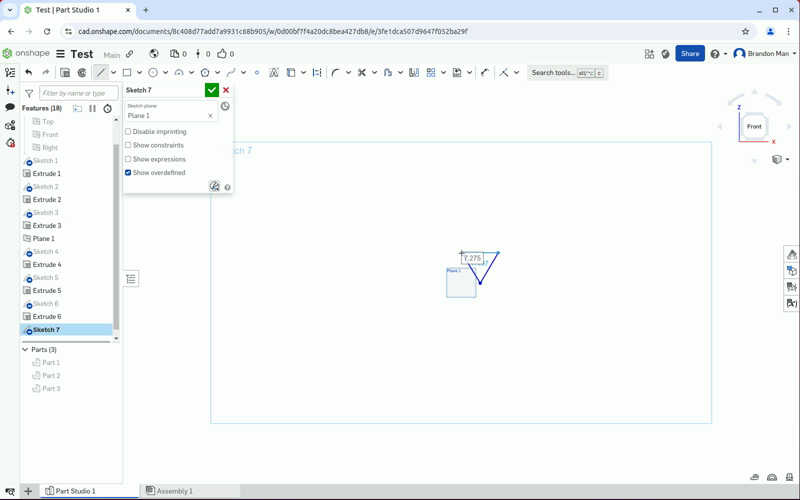
click(461, 252)
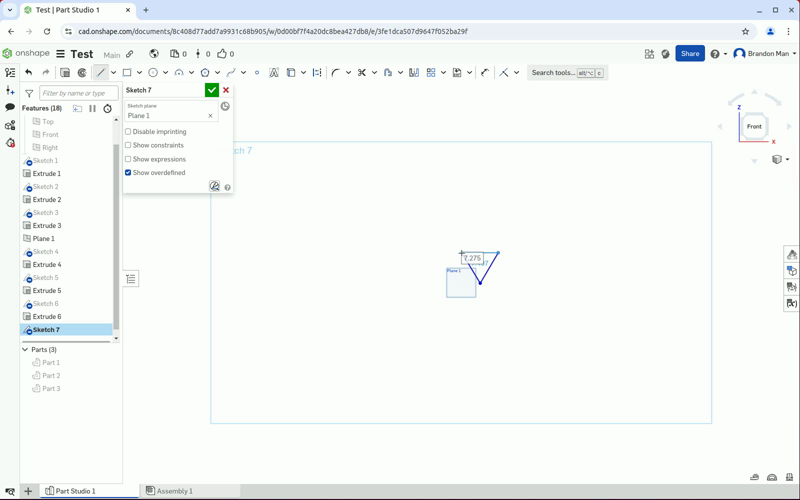
key(esc)
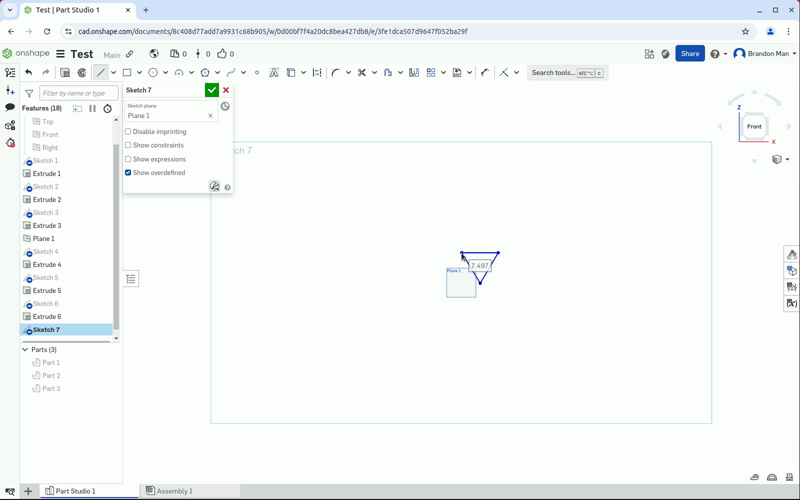
mouse_move(485, 265)
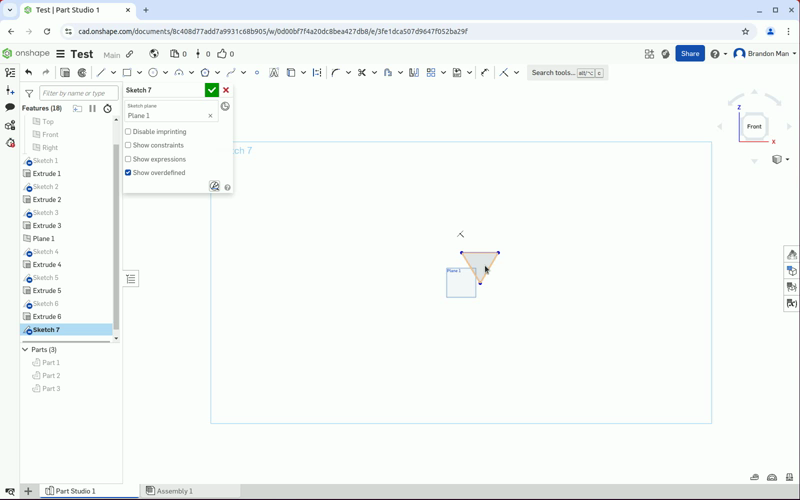
scroll(6)
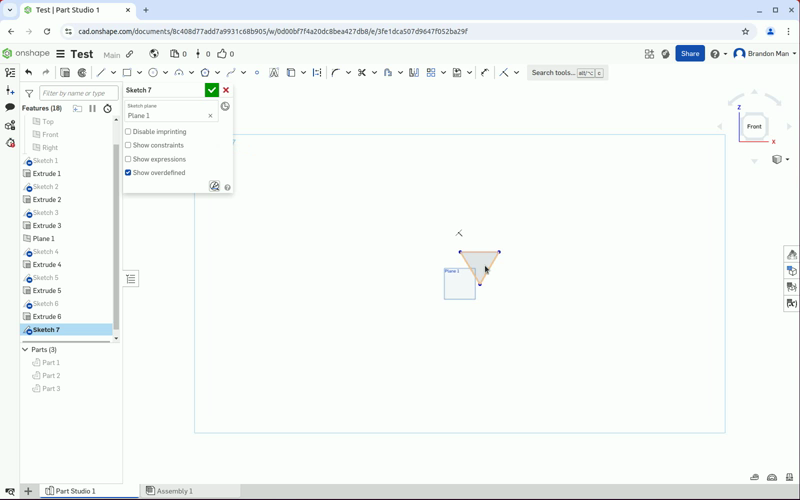
scroll(6)
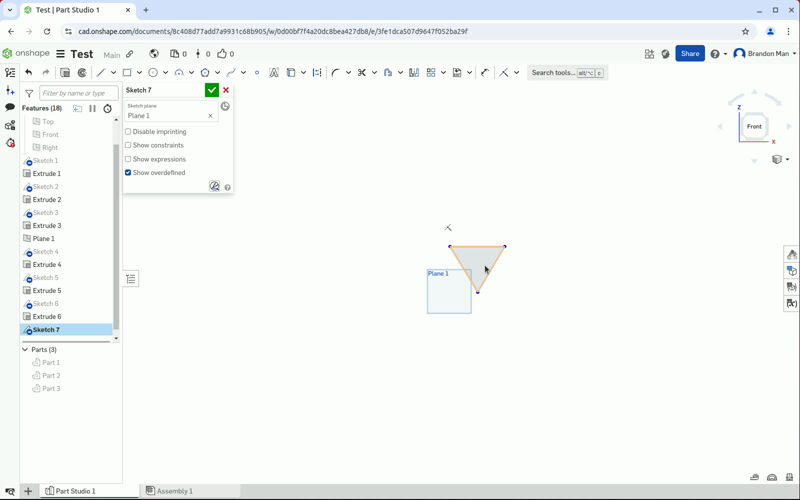
scroll(6)
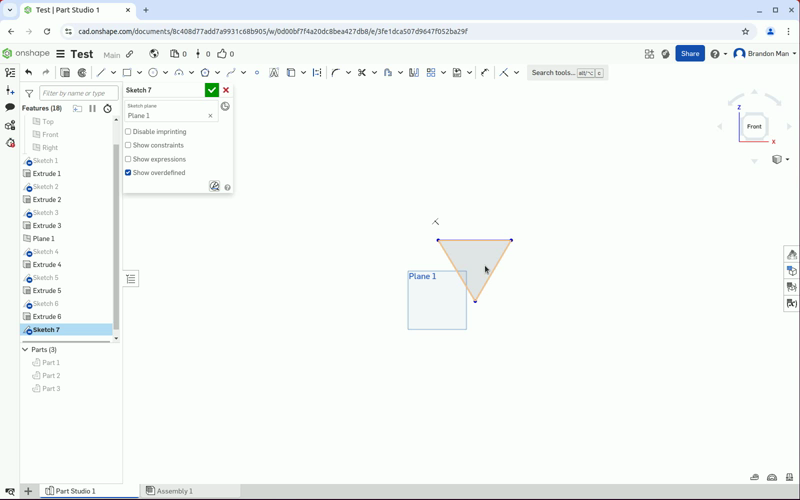
scroll(6)
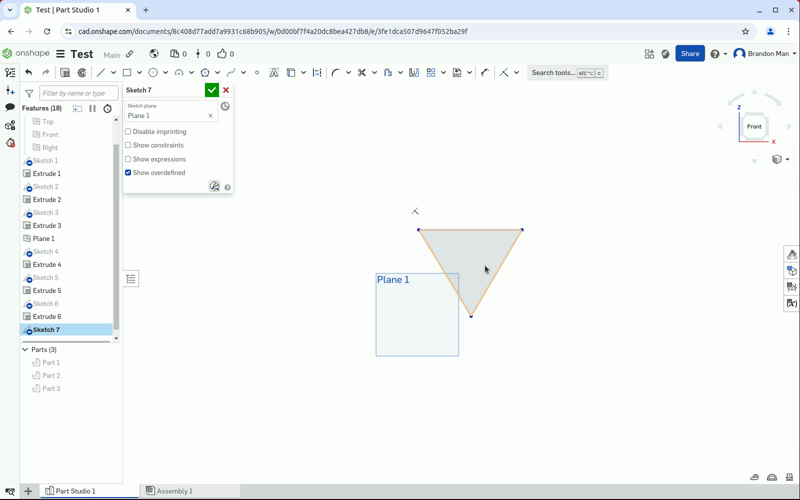
scroll(6)
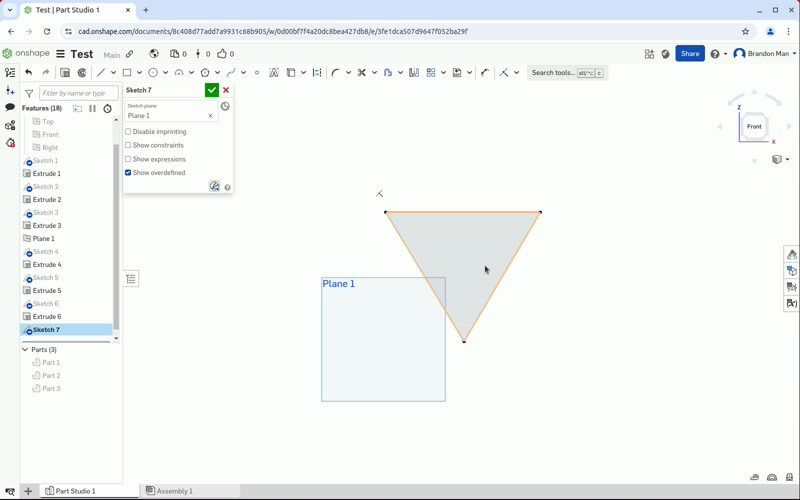
scroll(6)
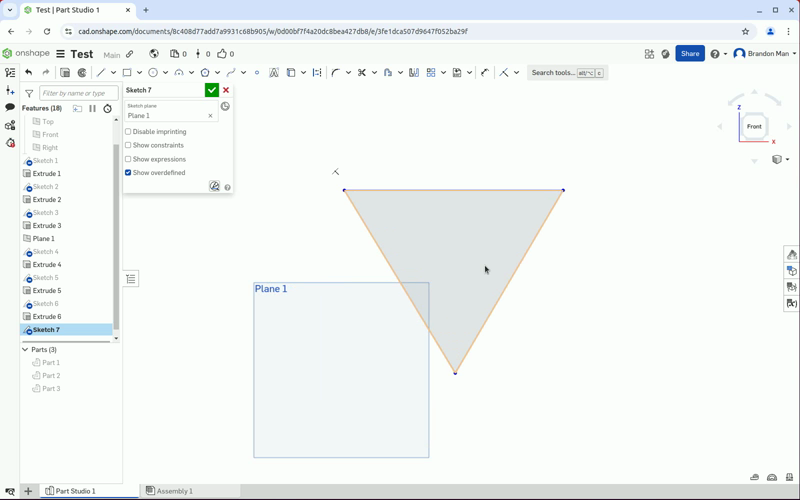
scroll(6)
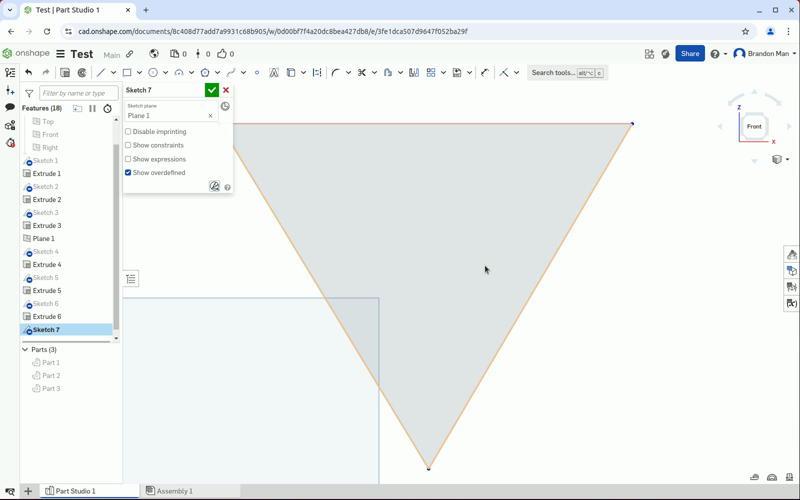
click(485, 265)
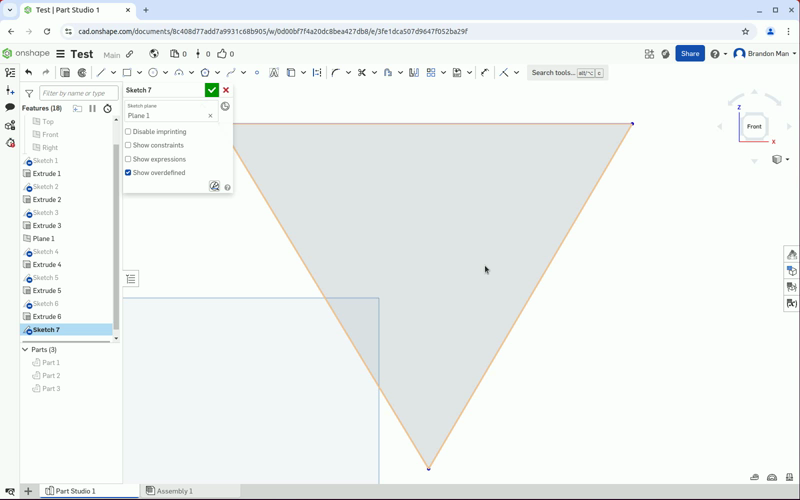
scroll(-6)
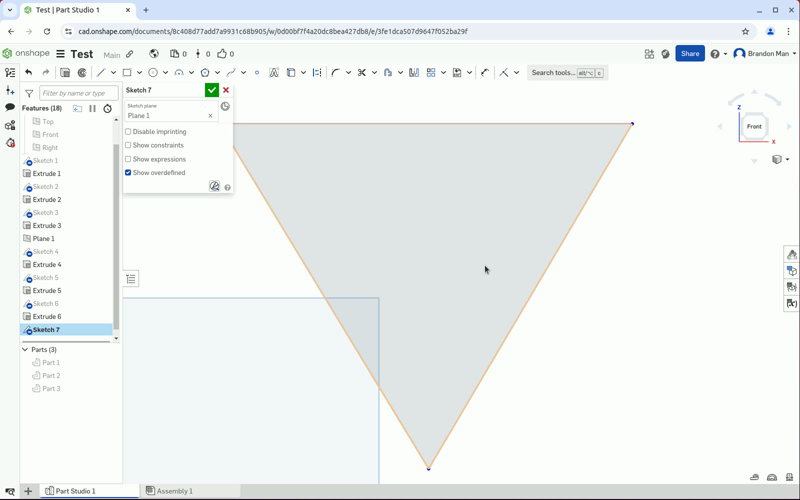
scroll(-6)
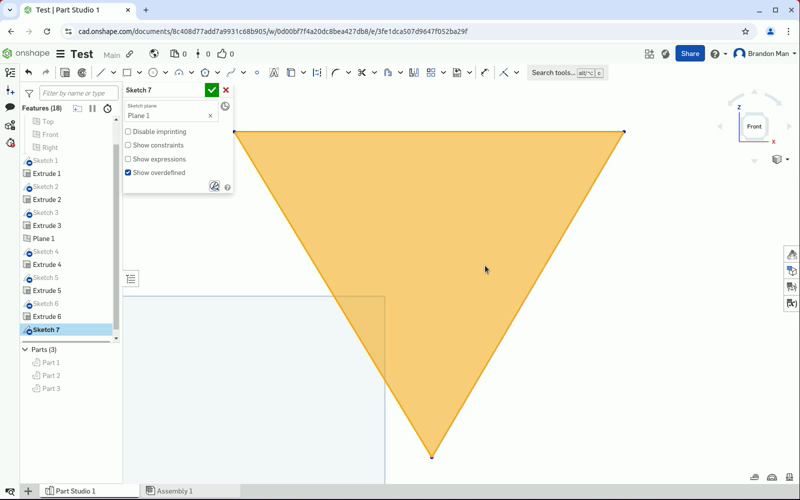
scroll(-6)
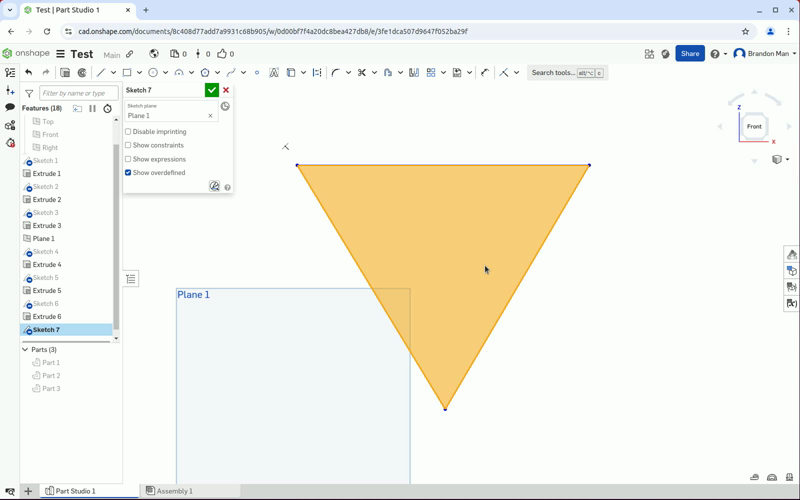
scroll(-6)
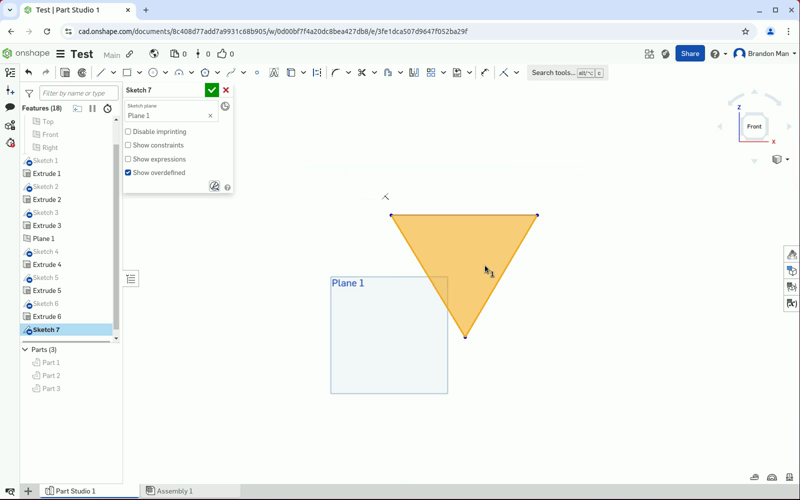
scroll(-6)
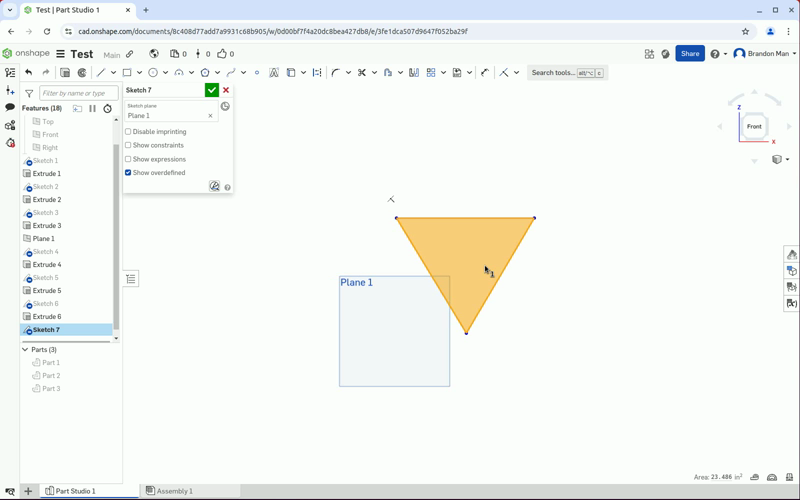
scroll(-6)
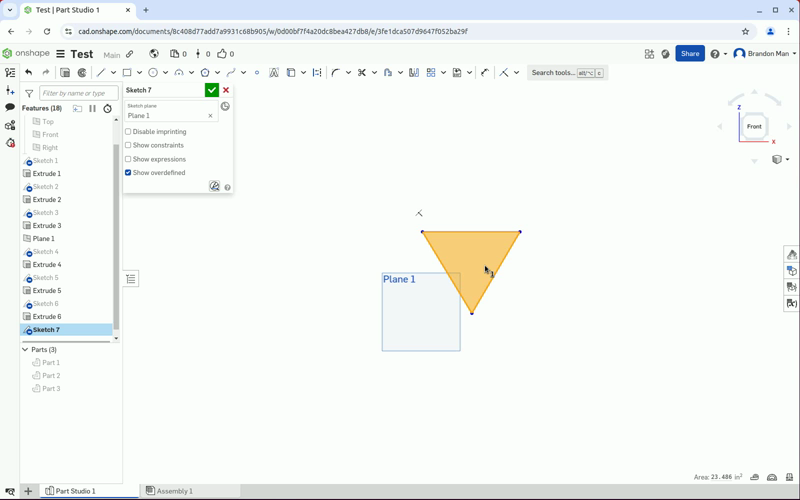
scroll(-6)
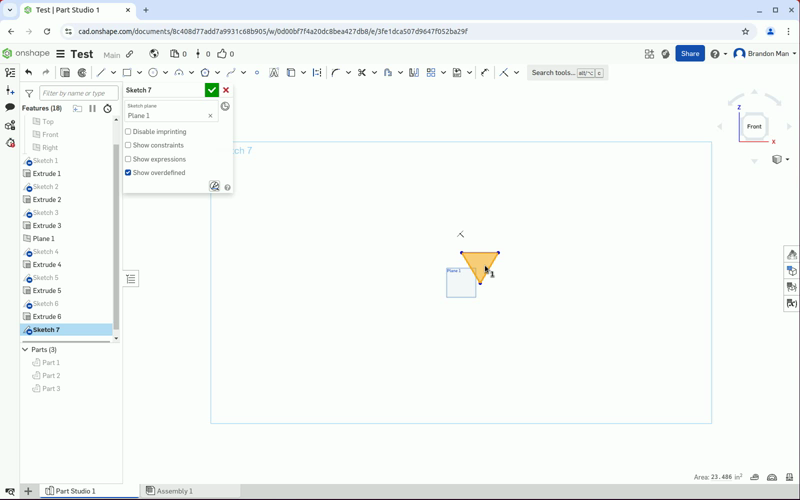
mouse_move(73, 352)
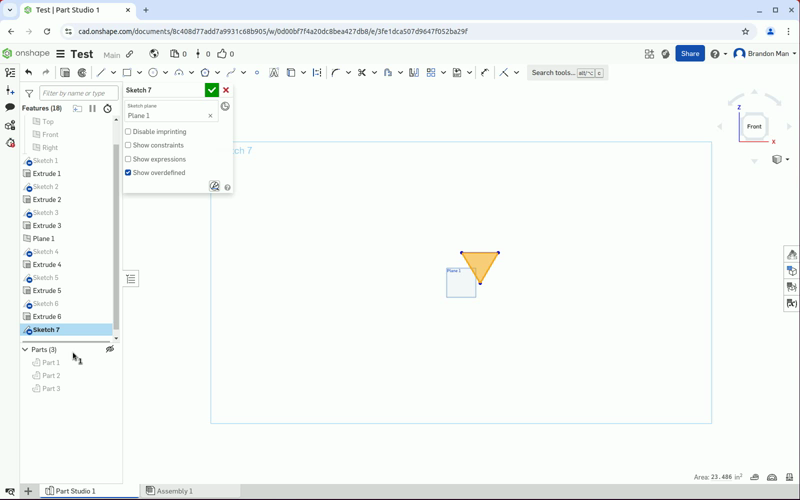
key(shift+y)
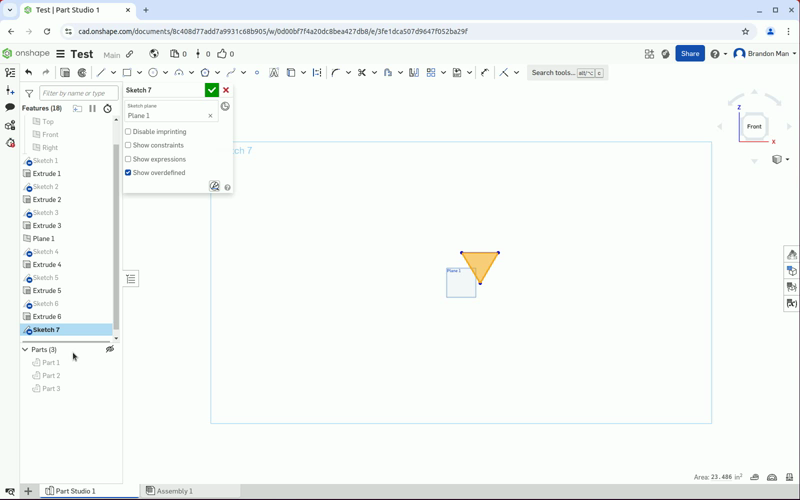
key(shift+e)
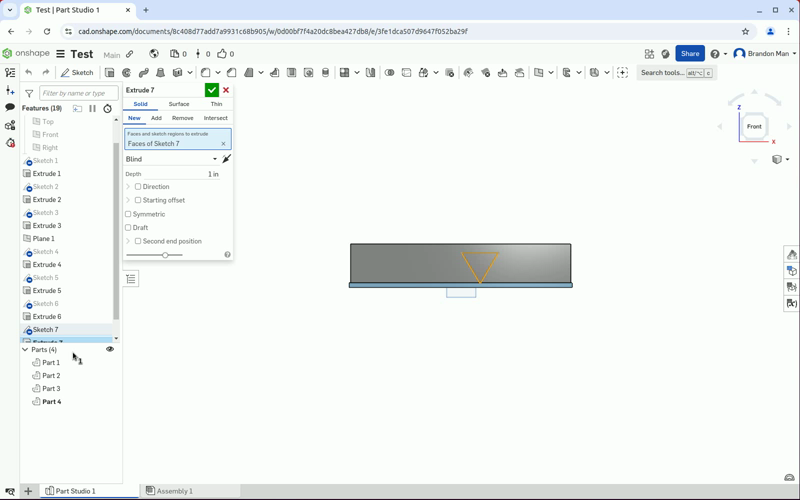
mouse_move(143, 106)
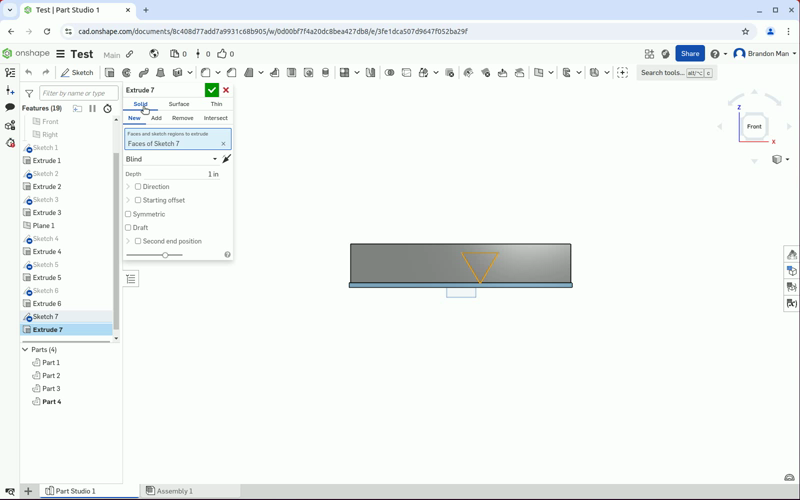
click(143, 106)
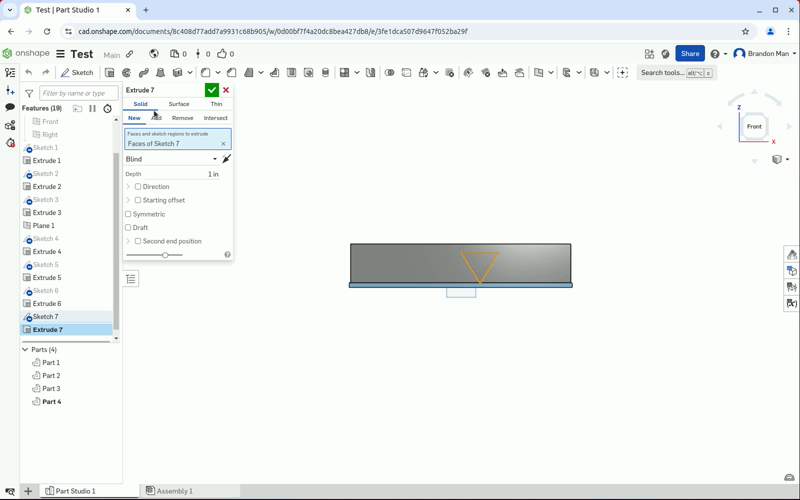
mouse_move(186, 120)
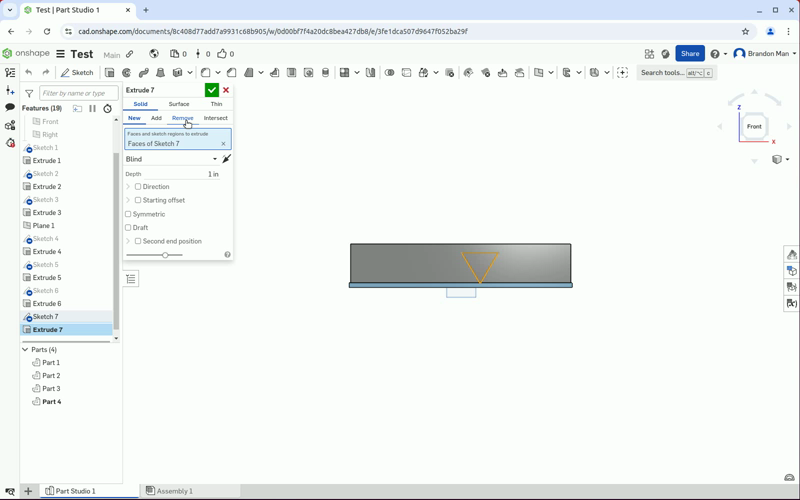
click(186, 120)
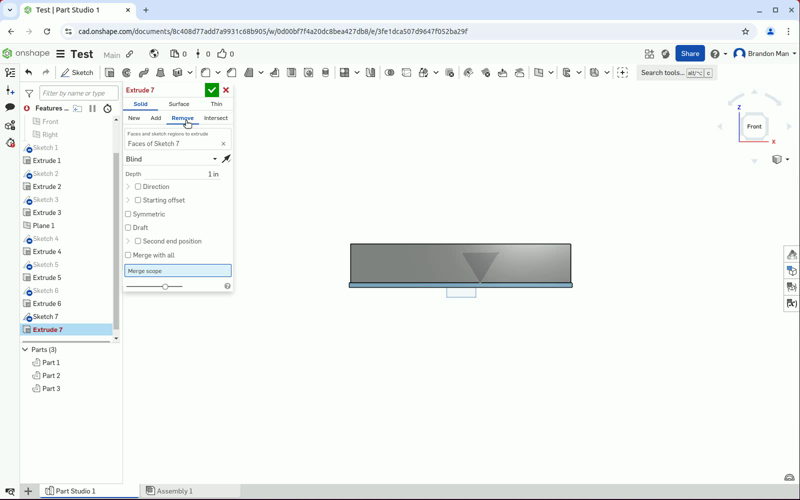
key(tab, 4)
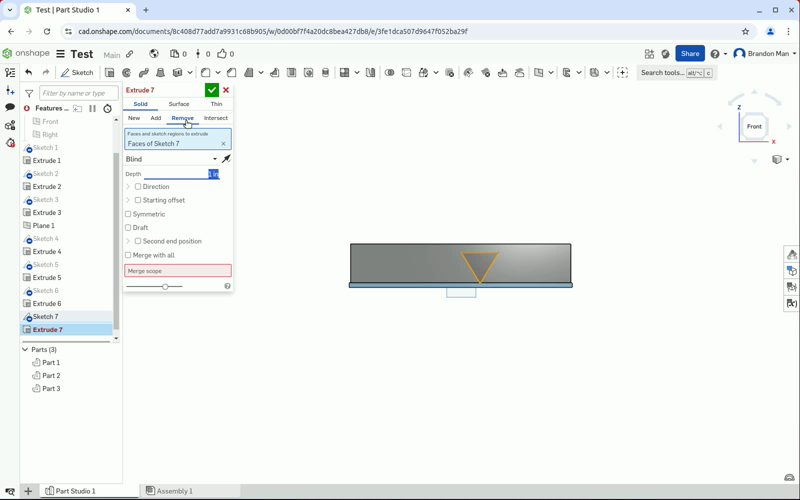
text(17.572)
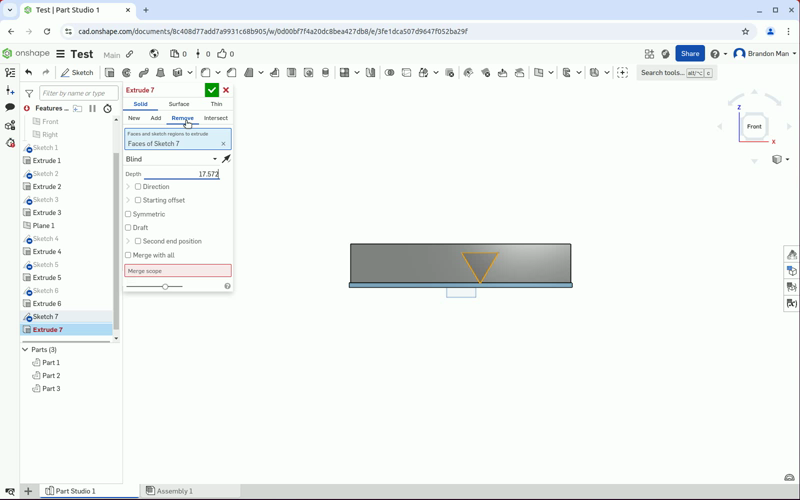
key(tab, 6)
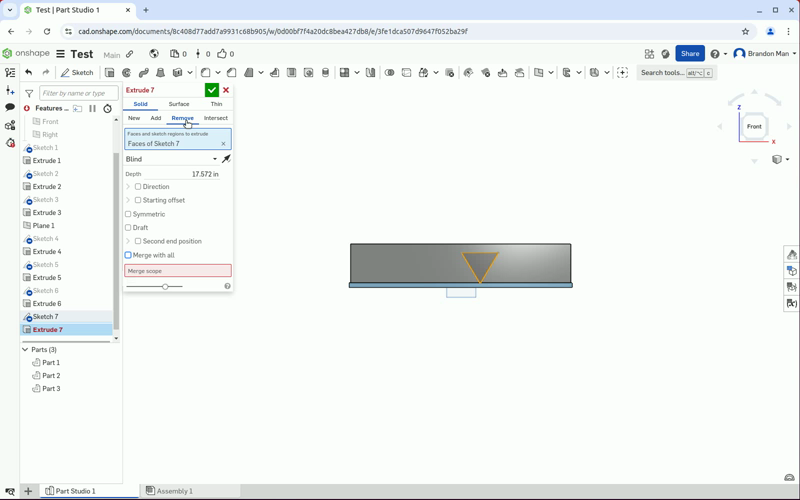
key(space)
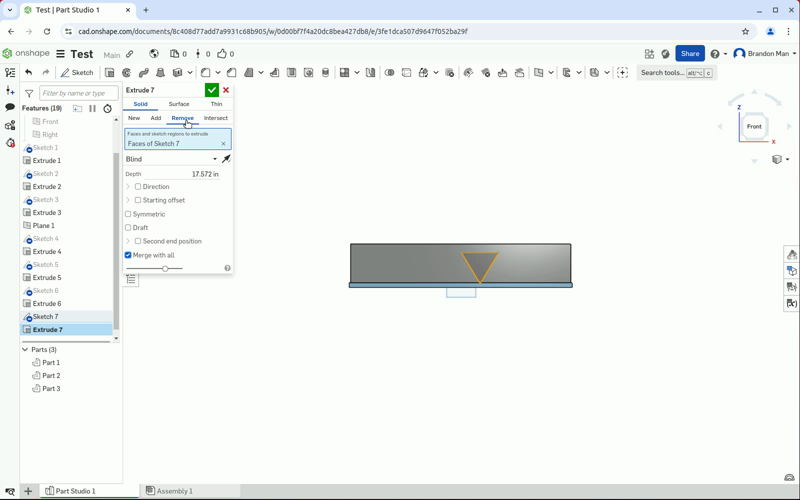
key(enter)
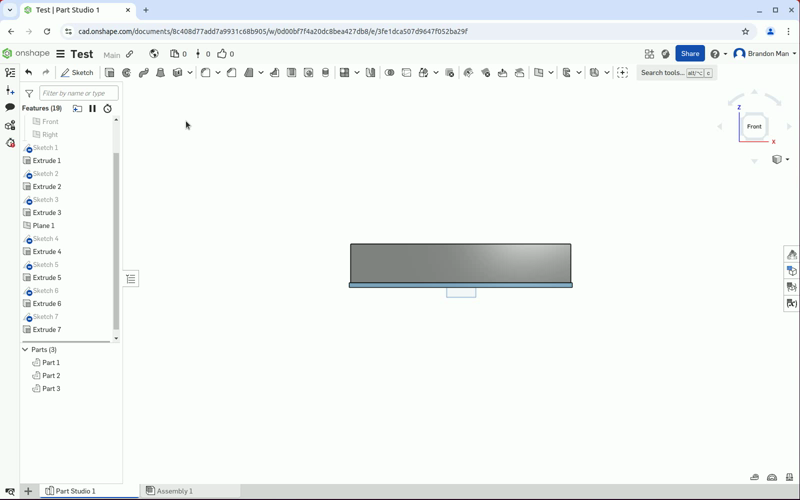
key(shift+h)
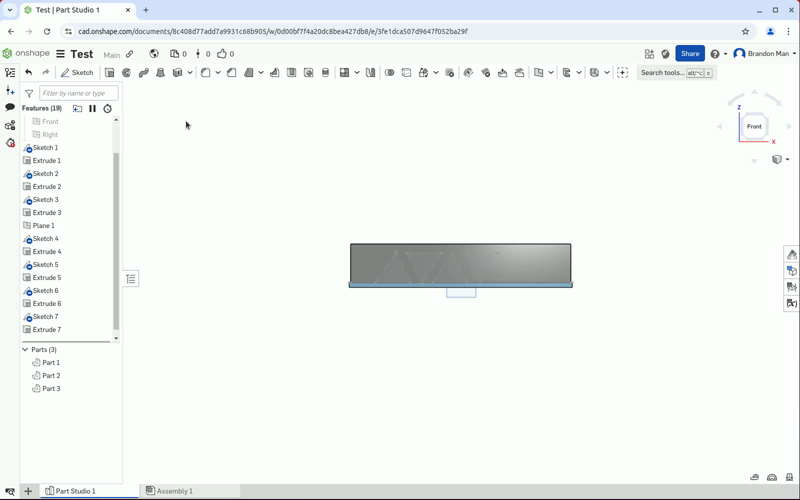
key(shift+h)
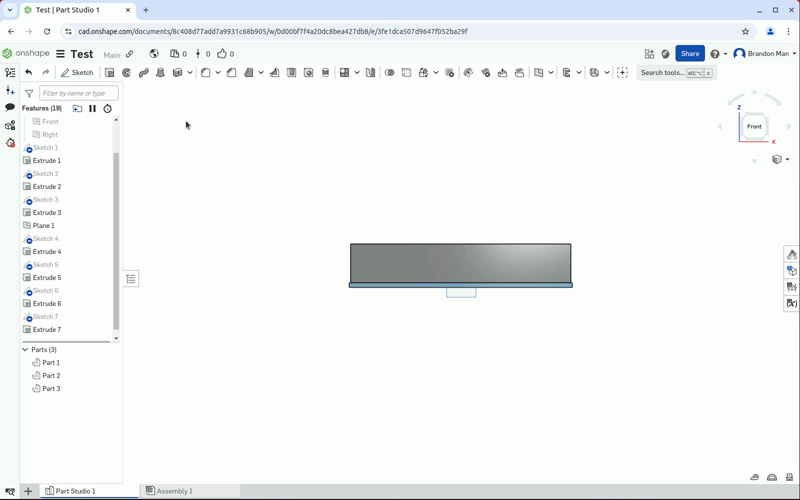
mouse_move(69, 150)
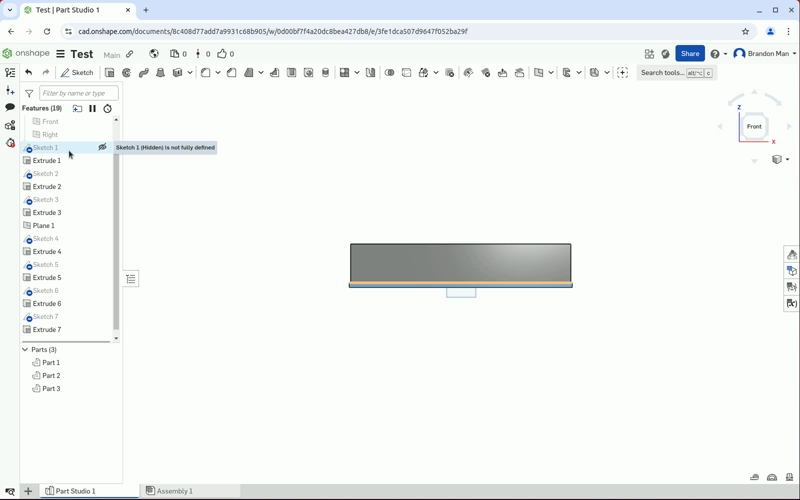
click(69, 150)
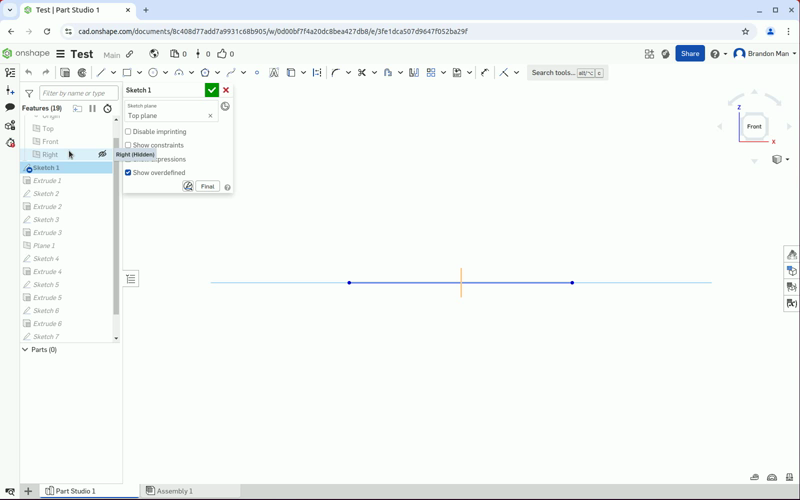
mouse_move(229, 92)
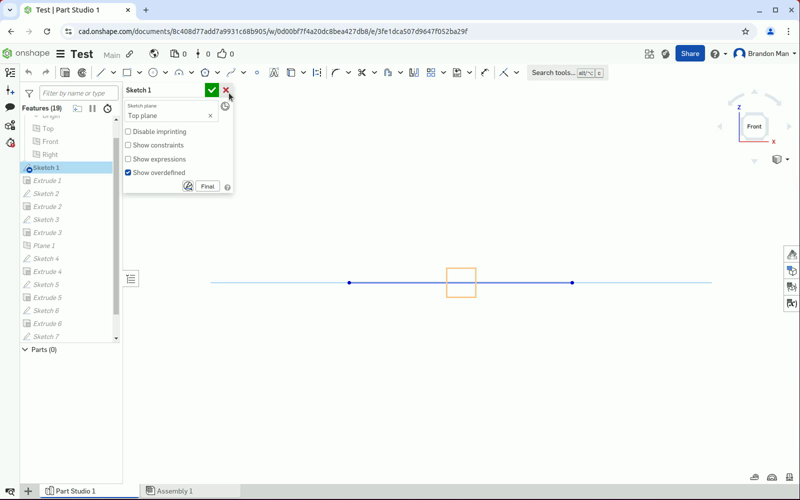
click(229, 92)
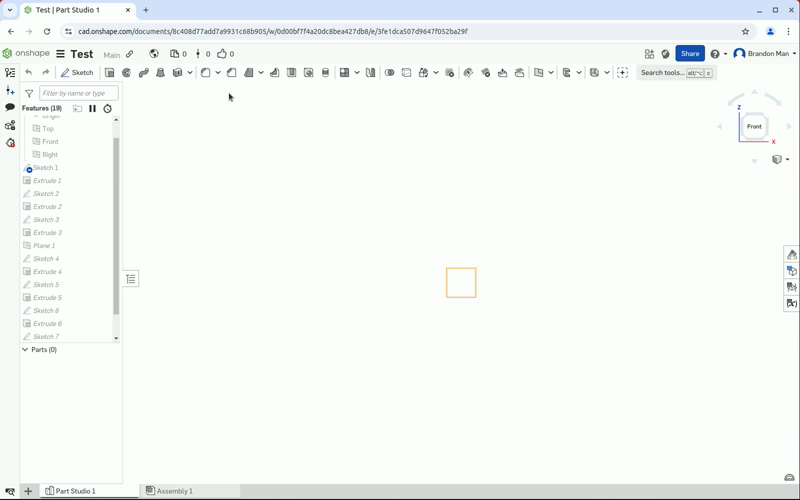
key(shift+s)
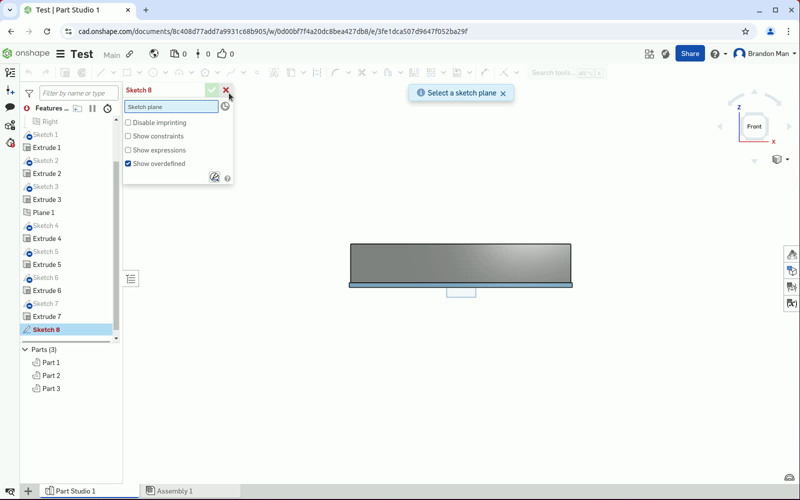
mouse_move(69, 215)
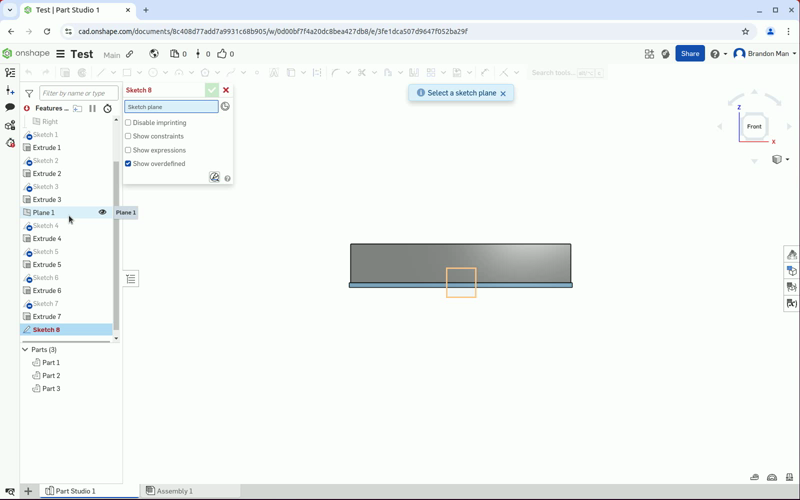
click(69, 215)
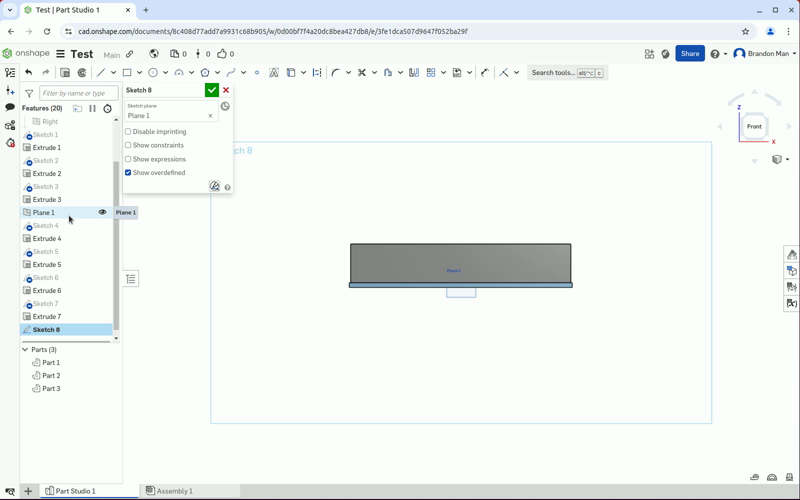
mouse_move(73, 352)
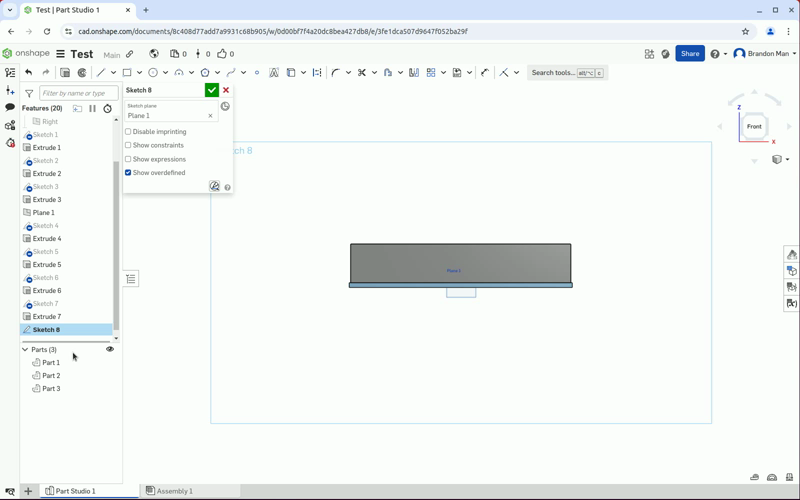
key(y)
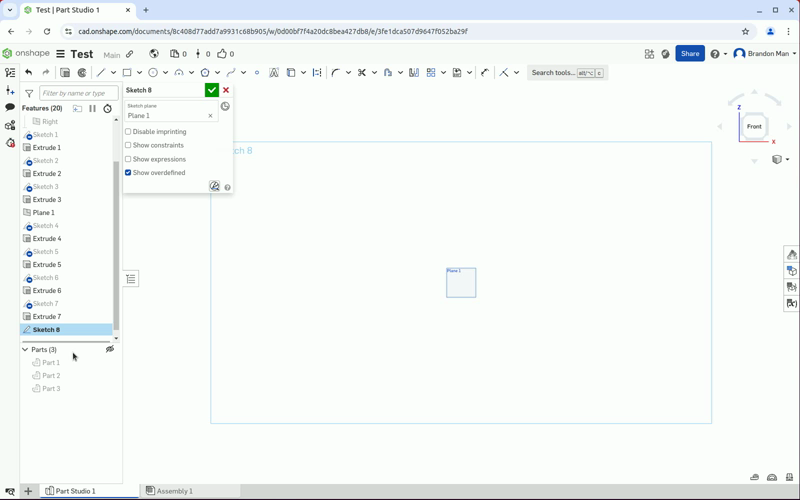
key(l)
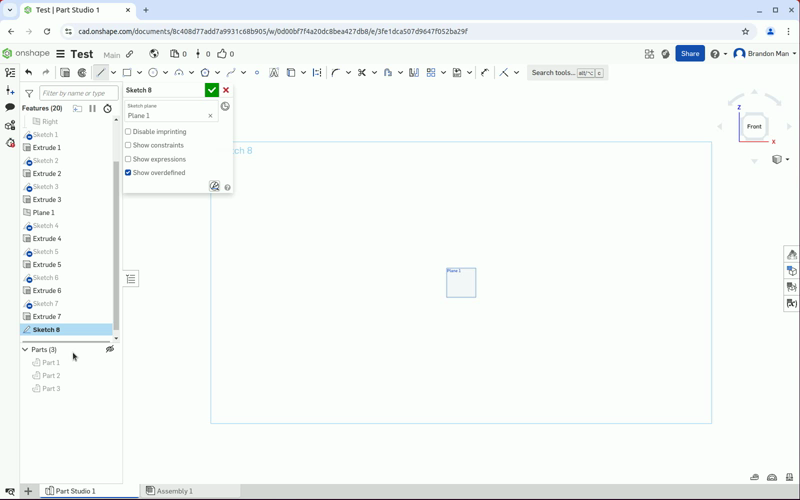
key_down(shift)
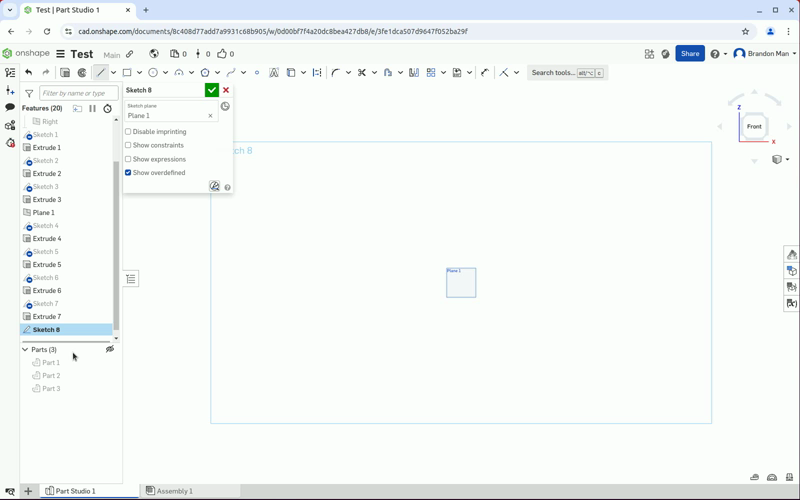
mouse_move(487, 282)
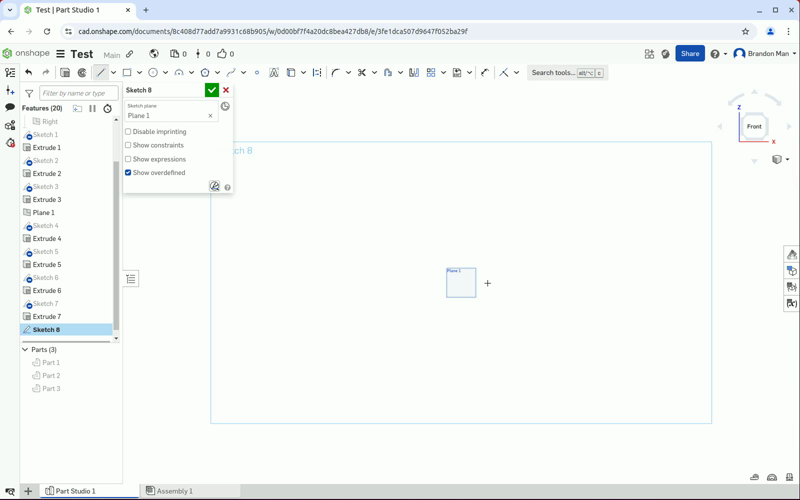
click(487, 282)
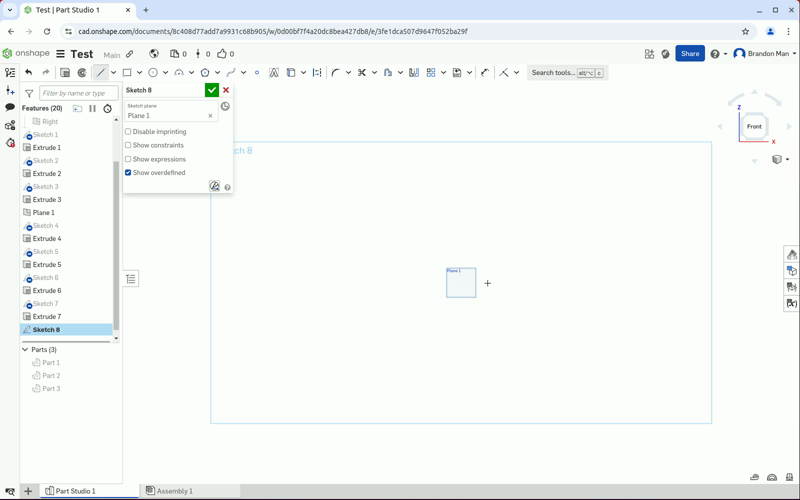
key_up(shift)
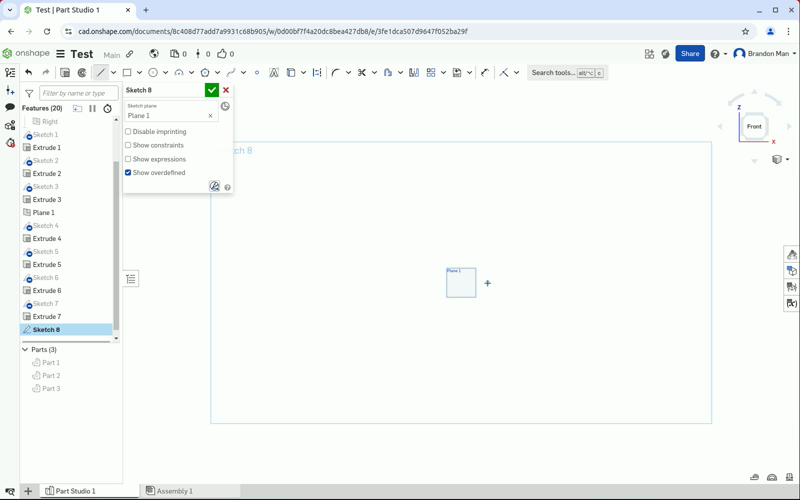
key_down(shift)
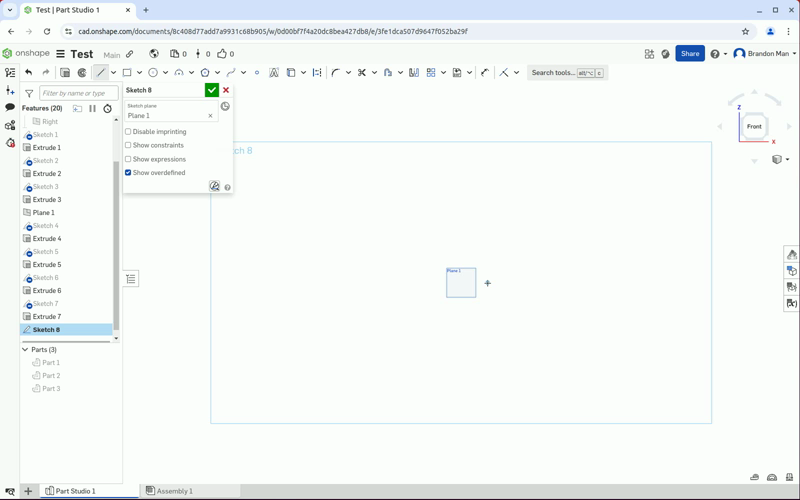
mouse_move(517, 282)
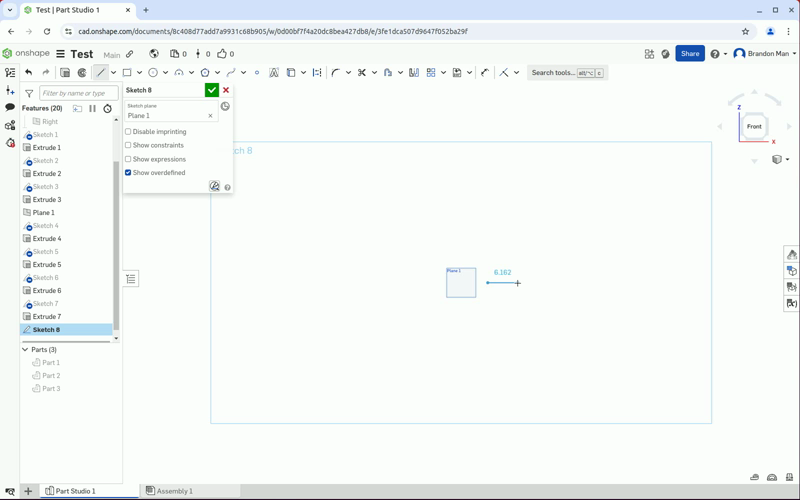
mouse_move(525, 282)
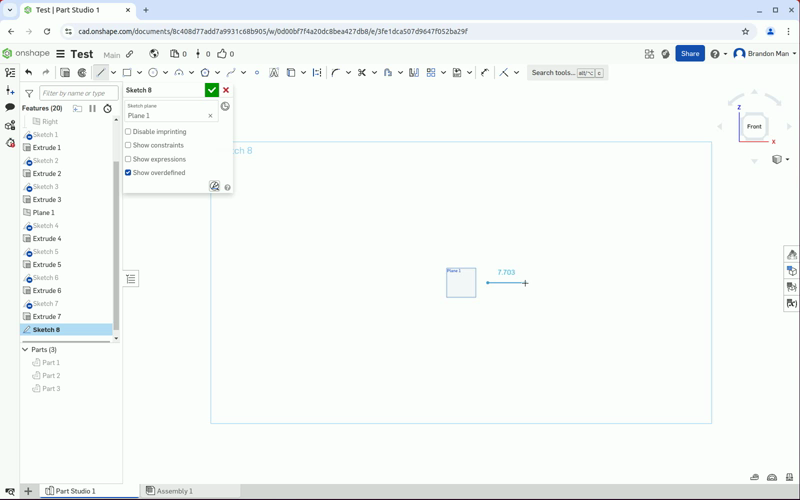
click(525, 282)
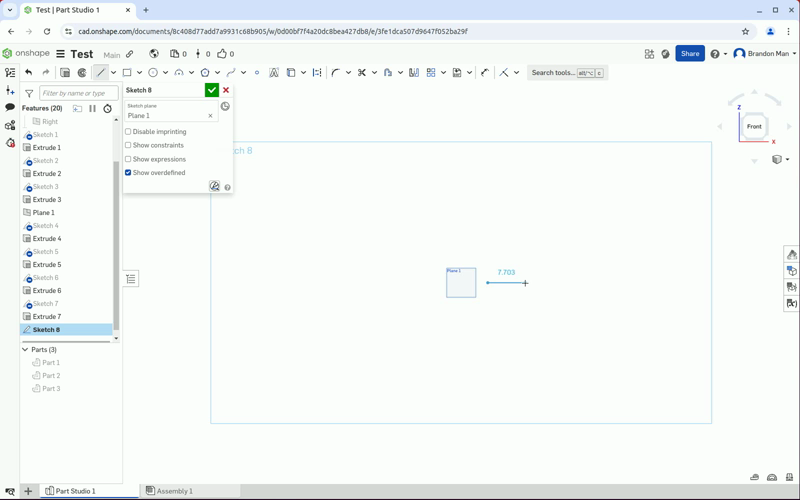
key_up(shift)
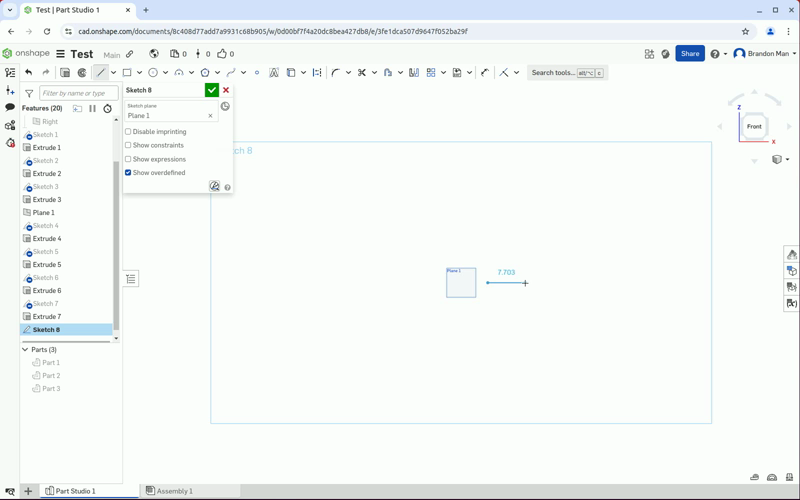
key_down(shift)
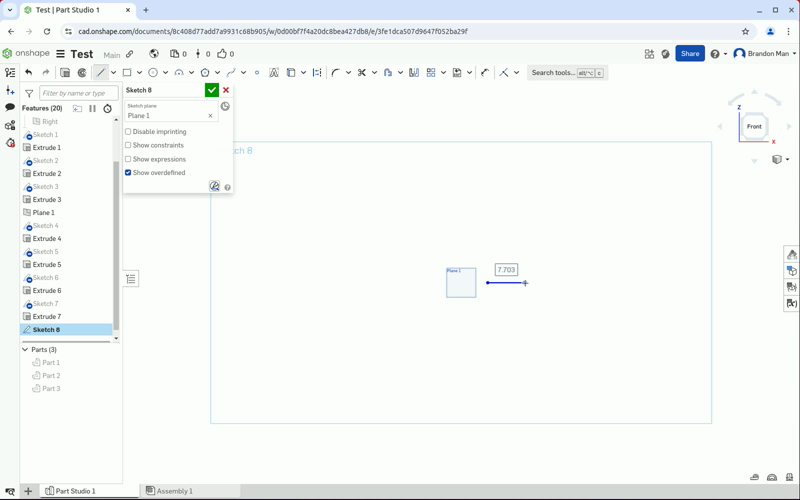
mouse_move(555, 282)
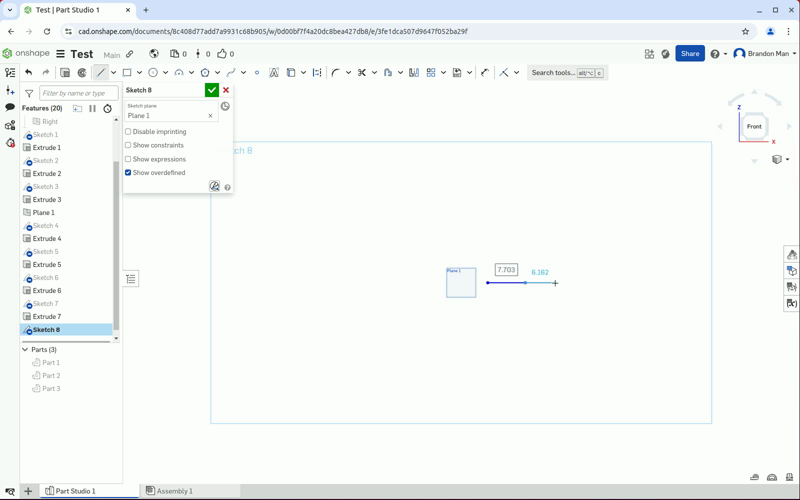
mouse_move(508, 251)
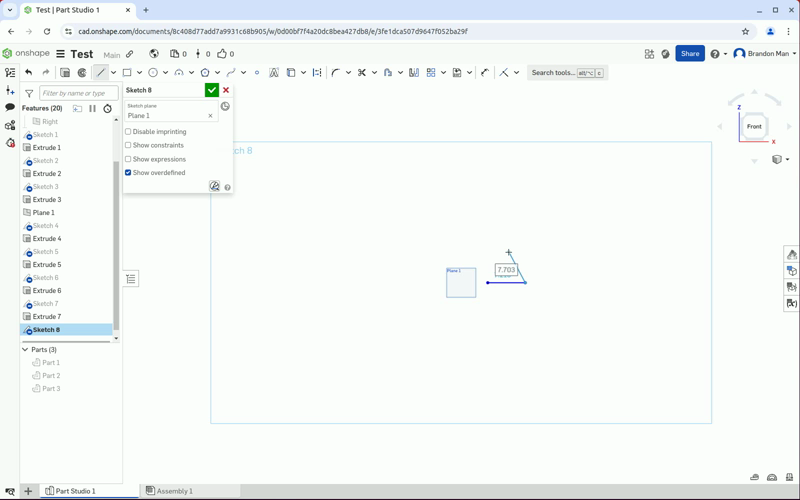
click(508, 251)
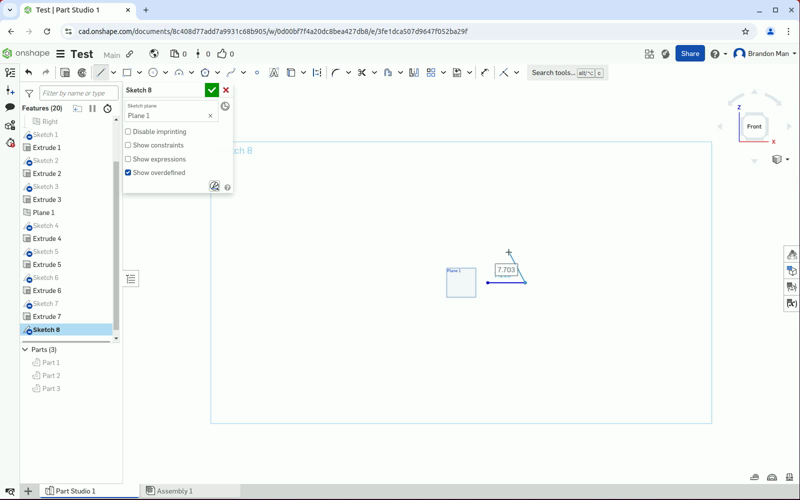
key_up(shift)
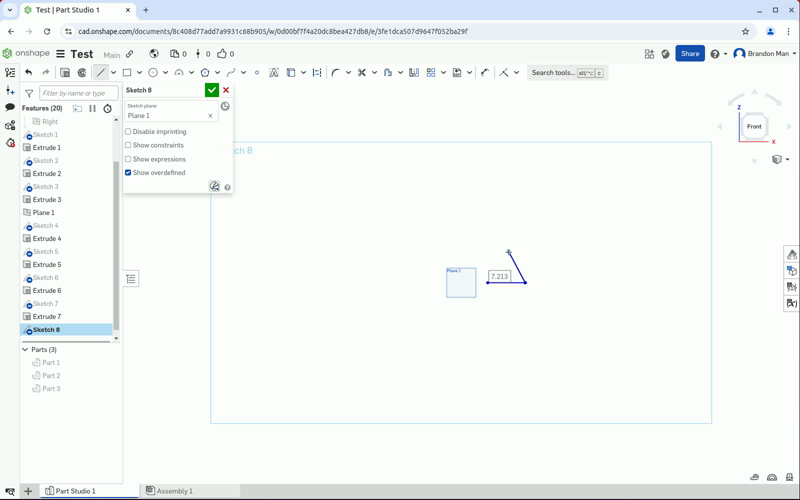
mouse_move(538, 251)
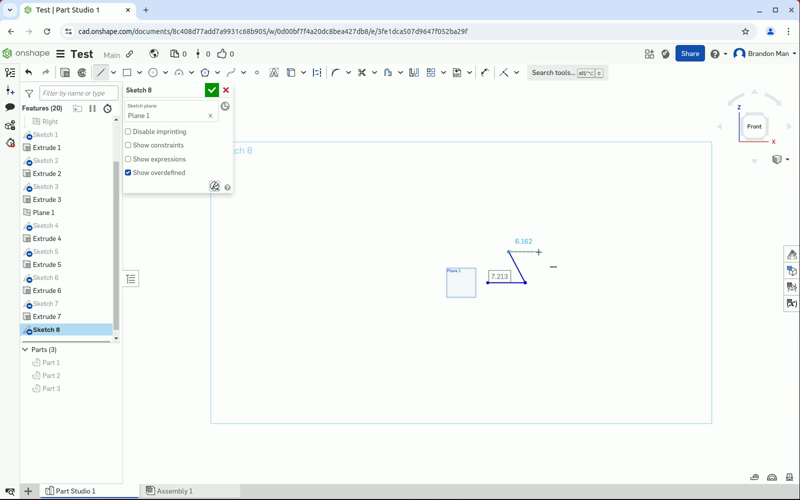
key_down(shift)
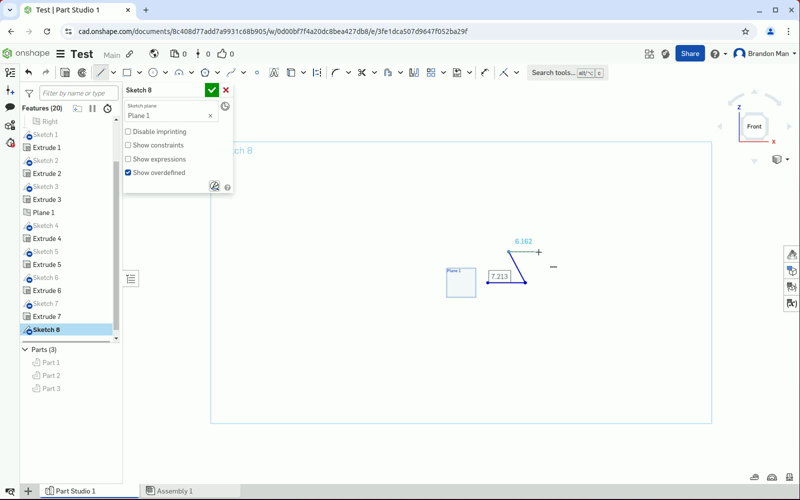
mouse_move(487, 282)
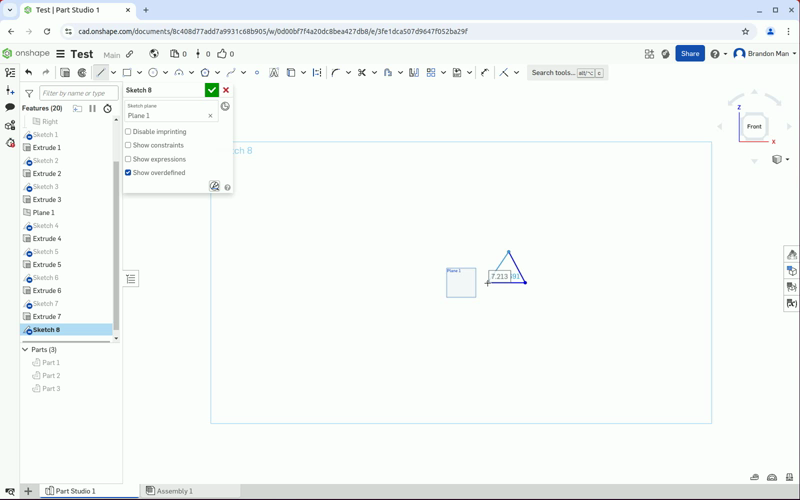
key_up(shift)
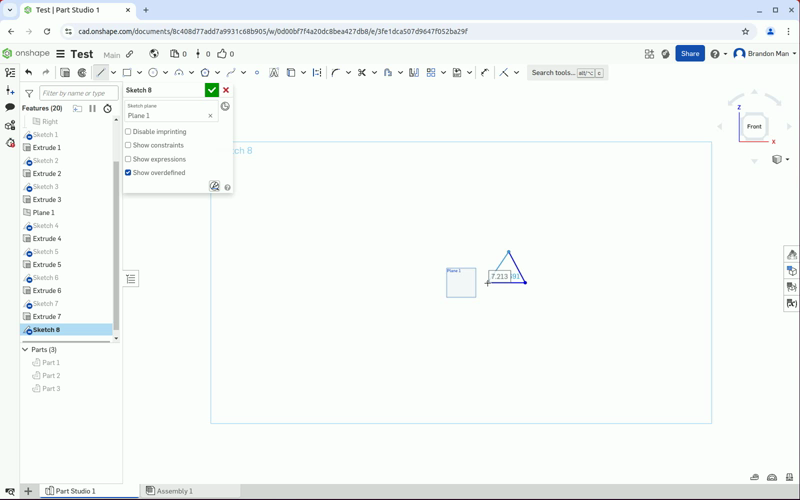
click(487, 282)
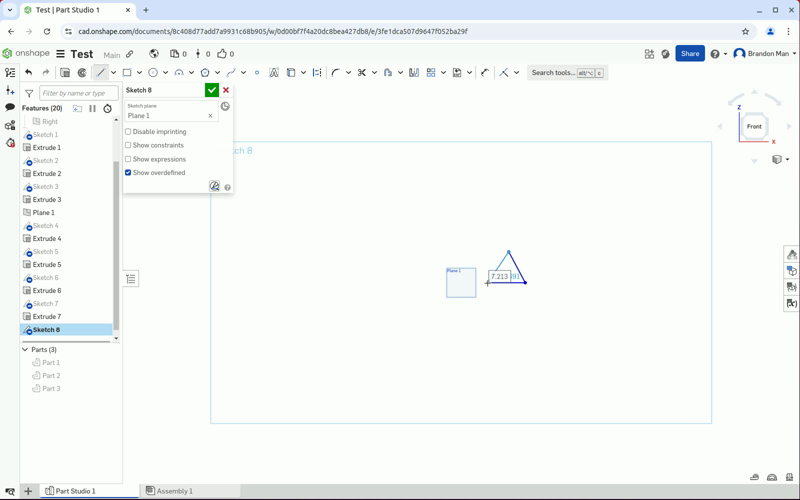
key(esc)
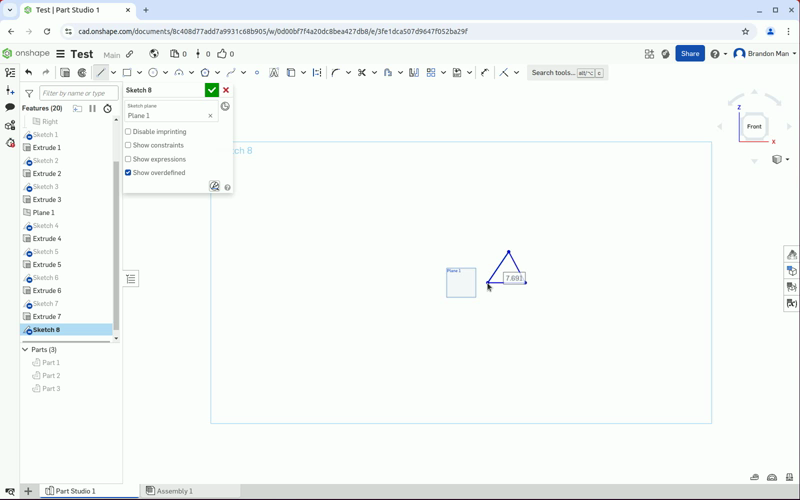
mouse_move(508, 256)
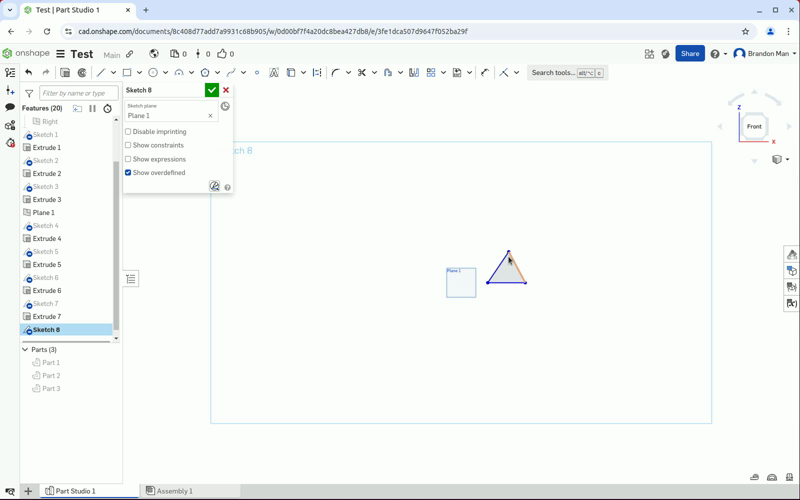
scroll(6)
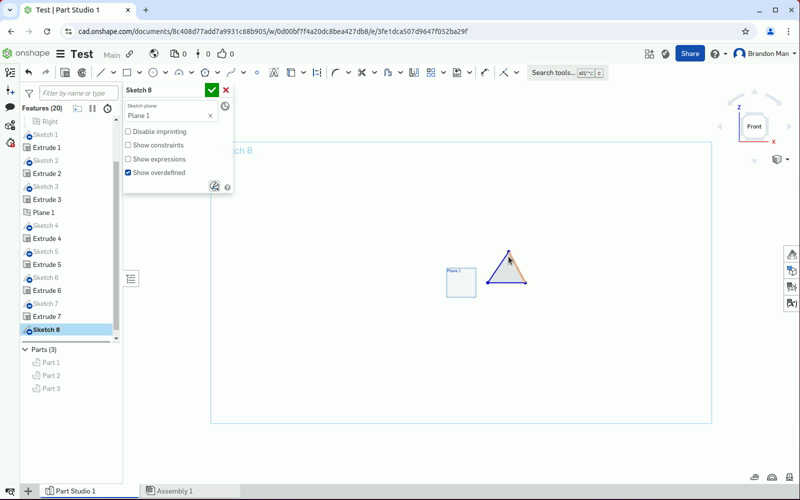
scroll(6)
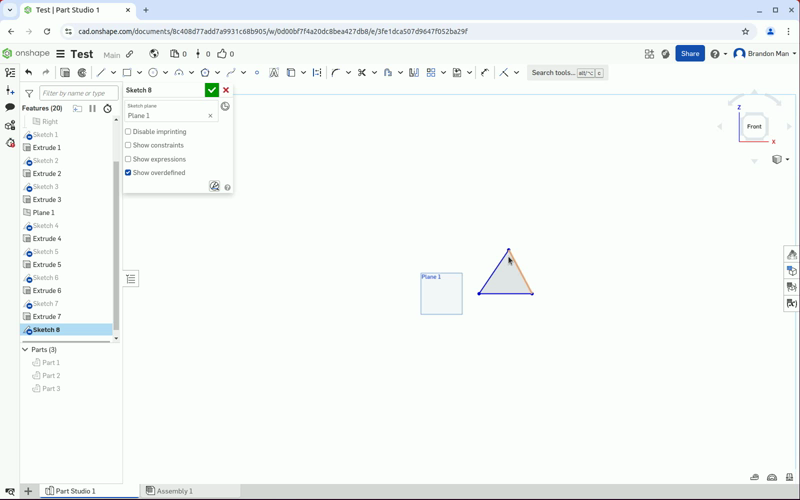
scroll(6)
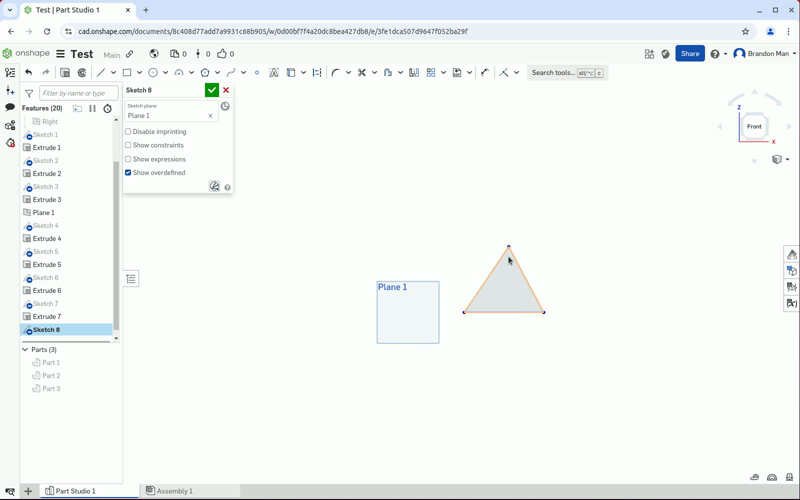
scroll(6)
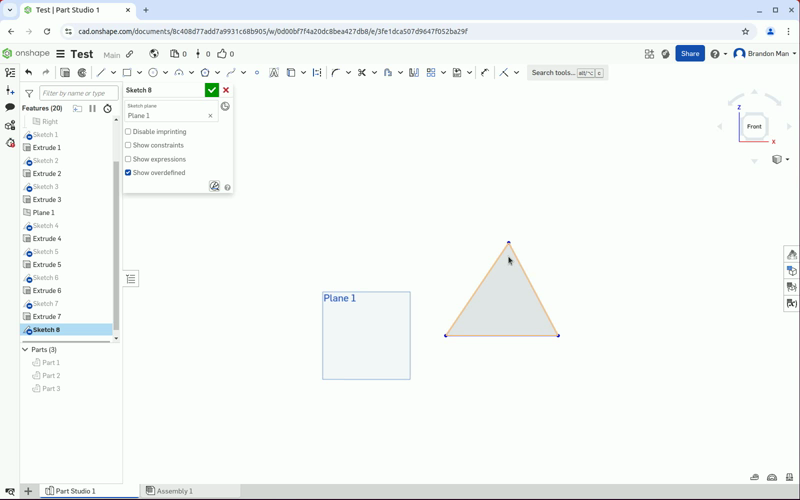
scroll(6)
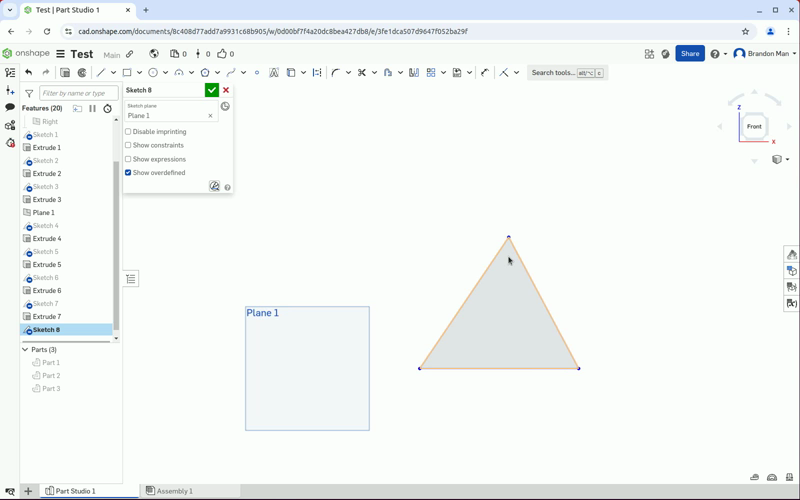
scroll(6)
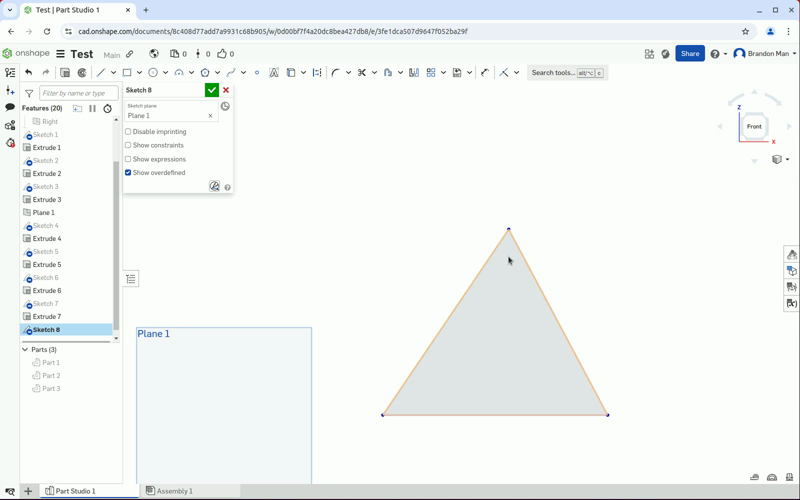
scroll(6)
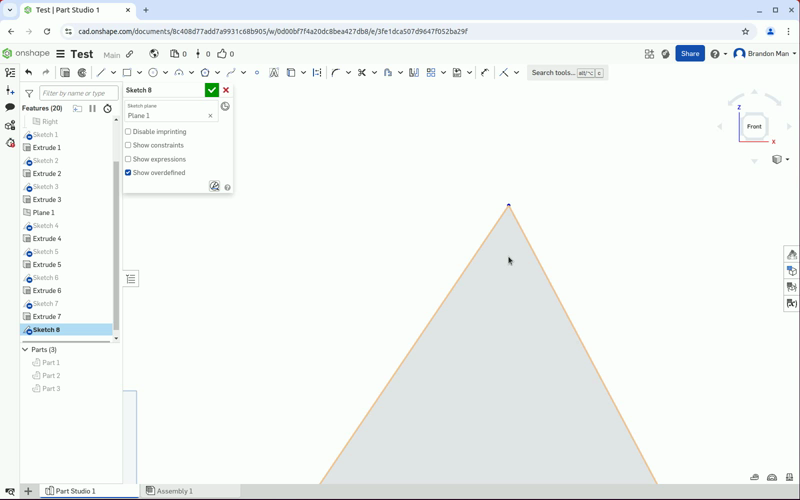
click(508, 256)
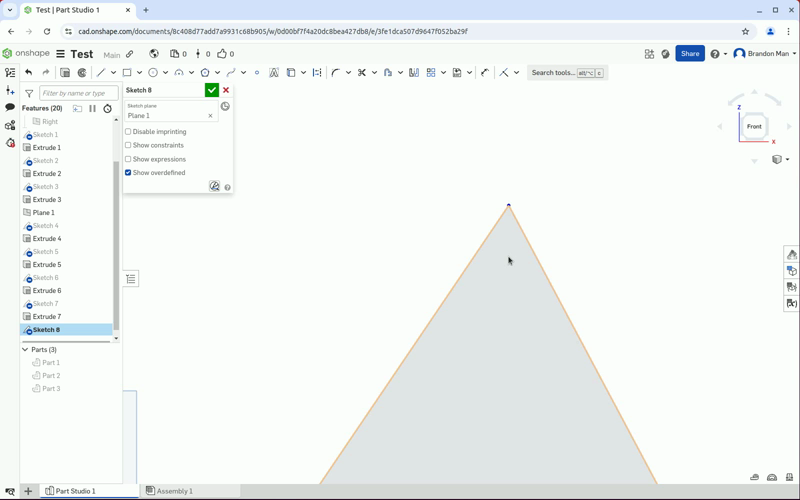
scroll(-6)
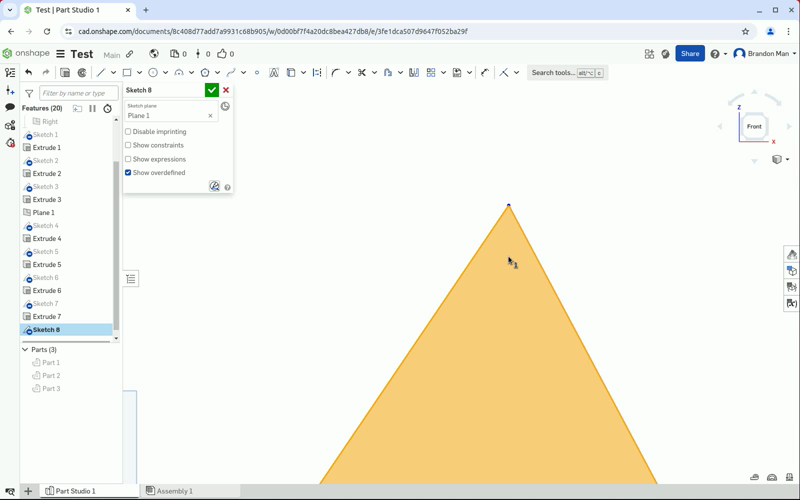
scroll(-6)
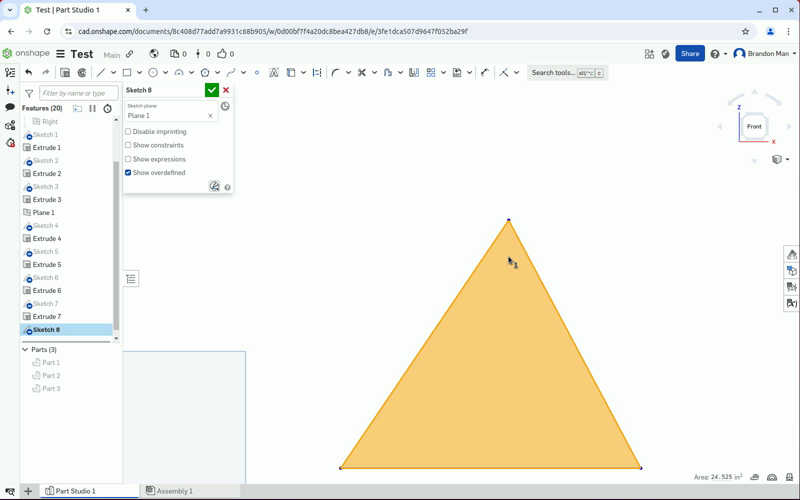
scroll(-6)
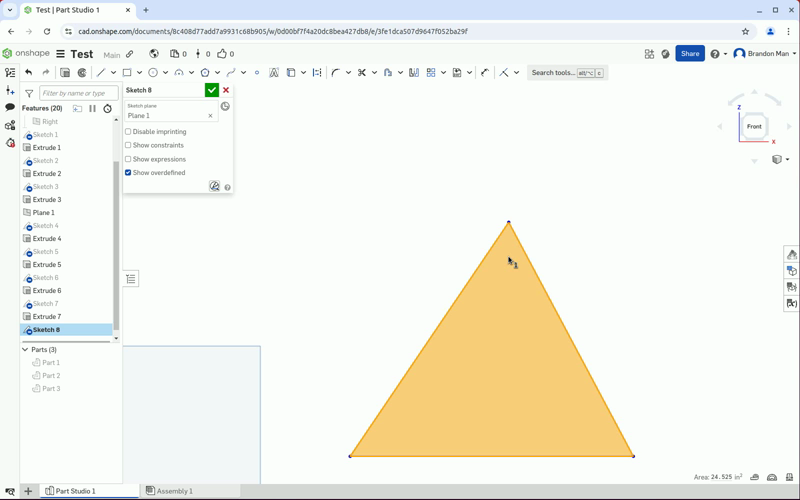
scroll(-6)
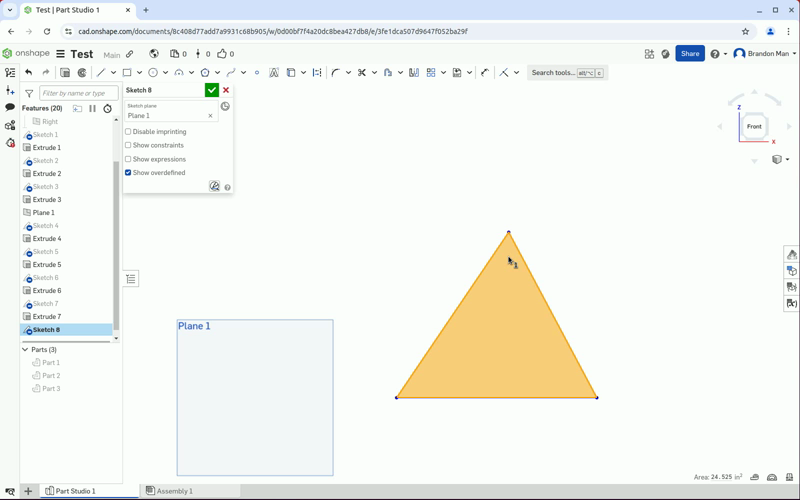
scroll(-6)
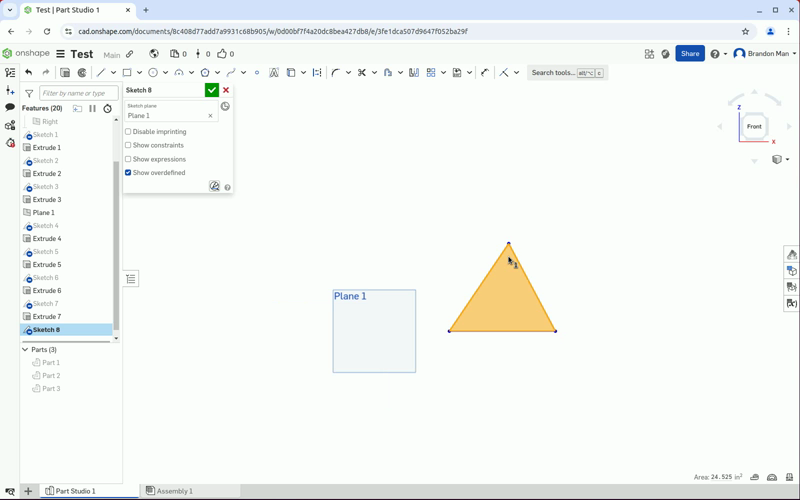
scroll(-6)
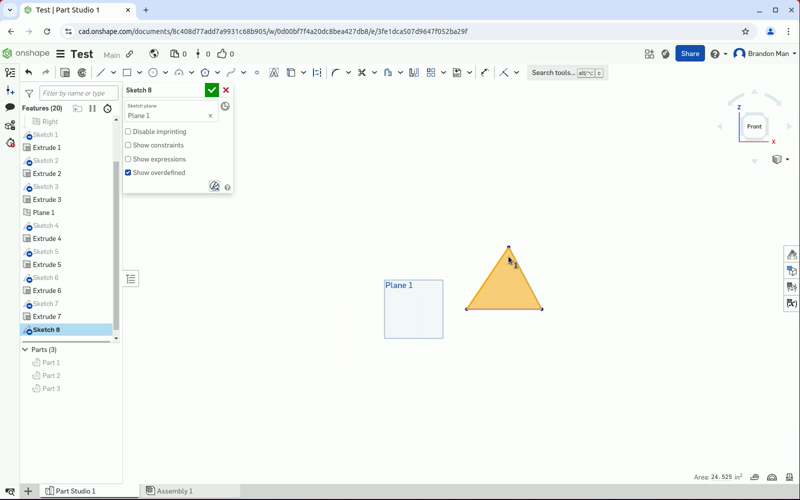
scroll(-6)
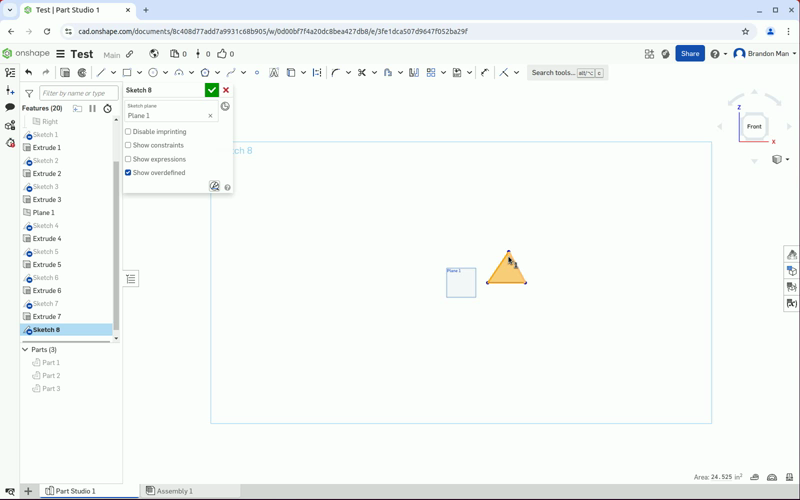
mouse_move(73, 352)
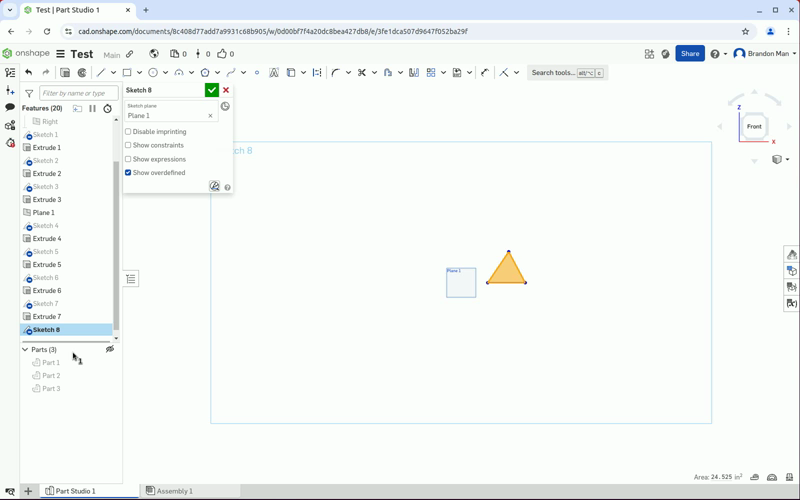
key(shift+y)
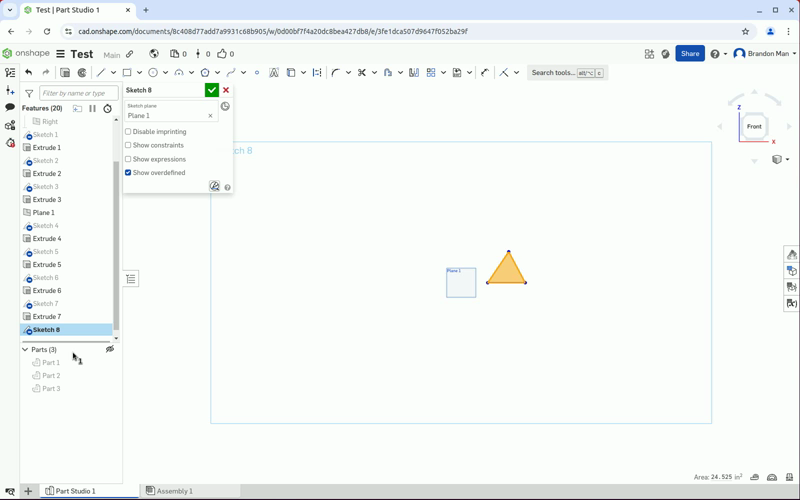
key(shift+e)
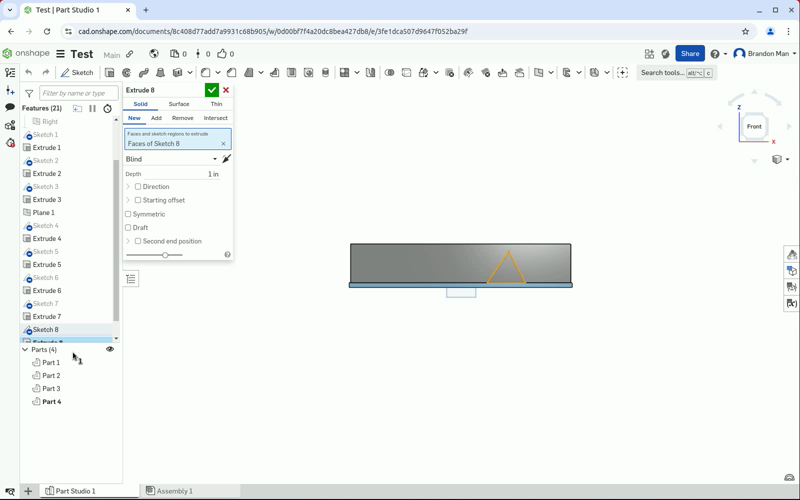
mouse_move(143, 106)
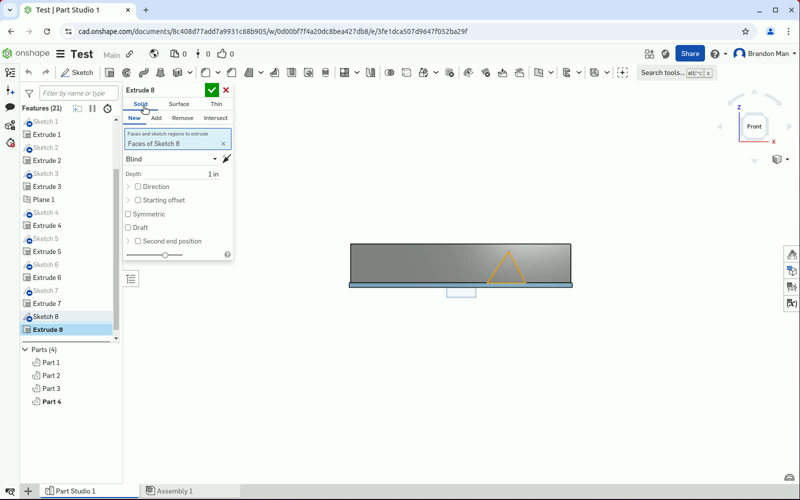
click(143, 106)
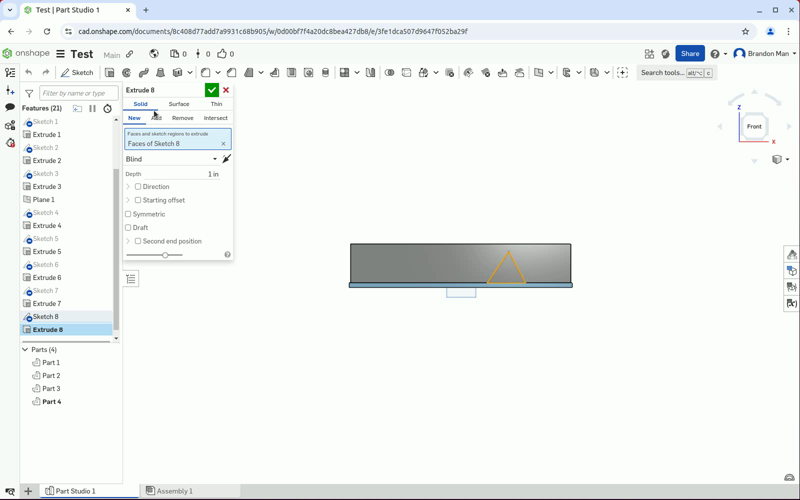
mouse_move(186, 120)
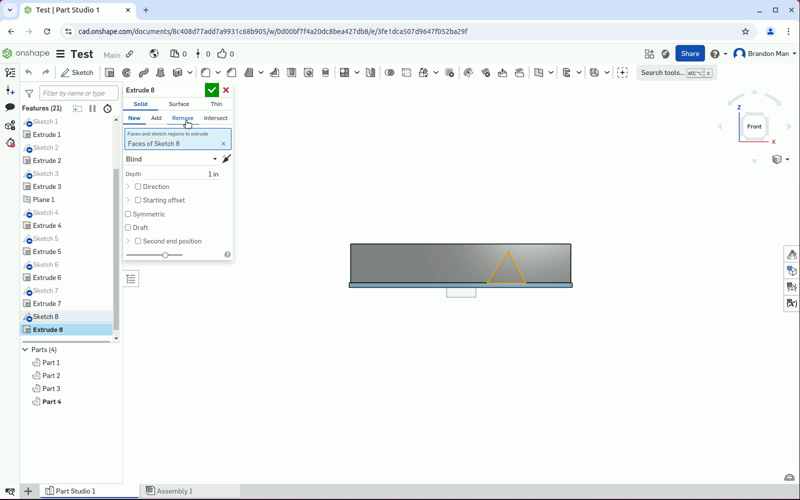
click(186, 120)
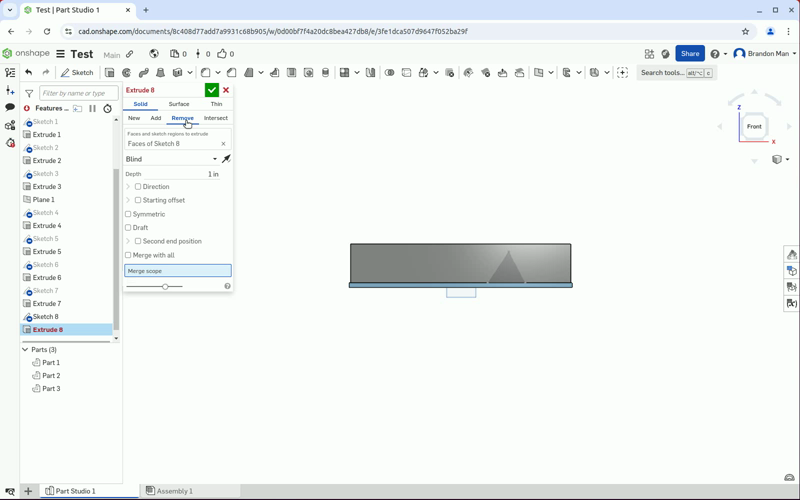
key(tab, 4)
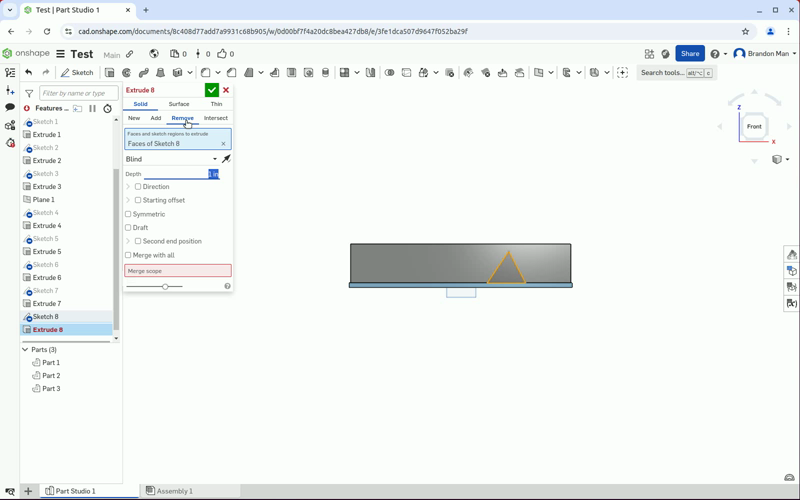
text(17.572)
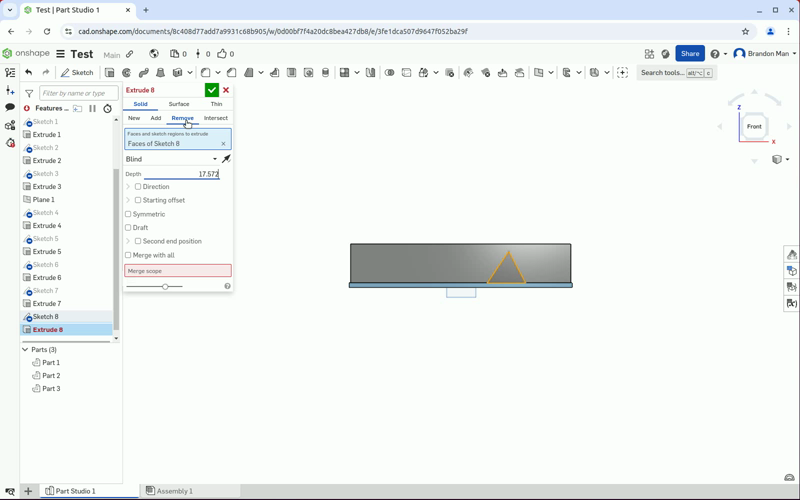
key(tab, 6)
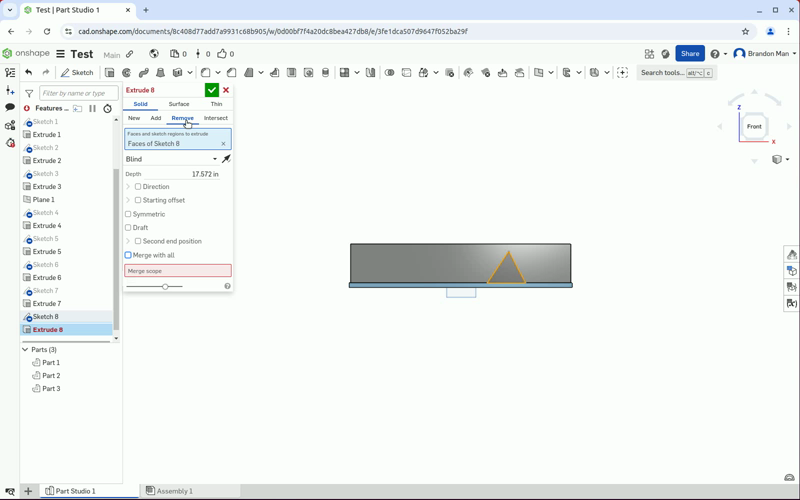
key(space)
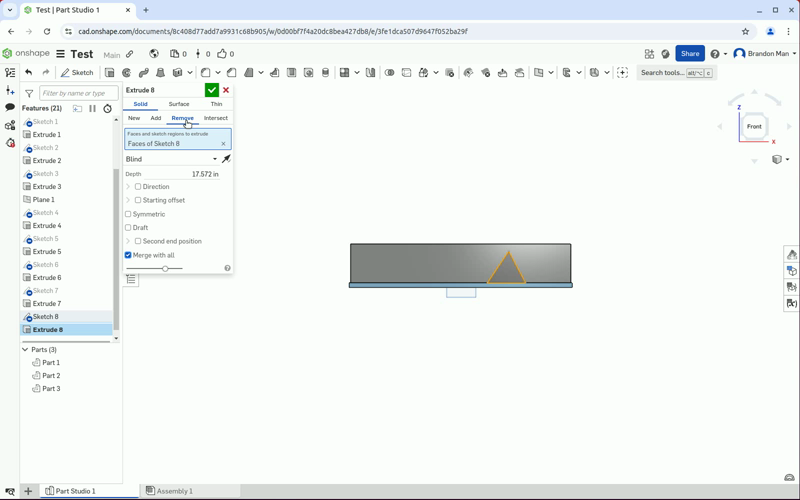
key(enter)
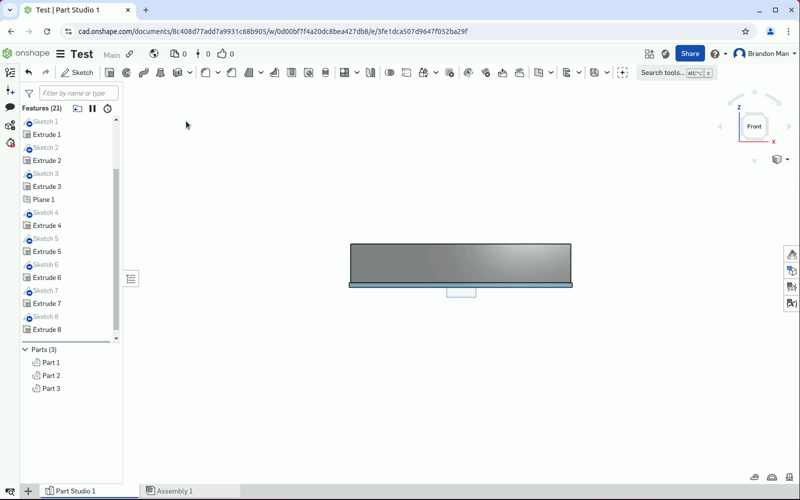
key(shift+h)
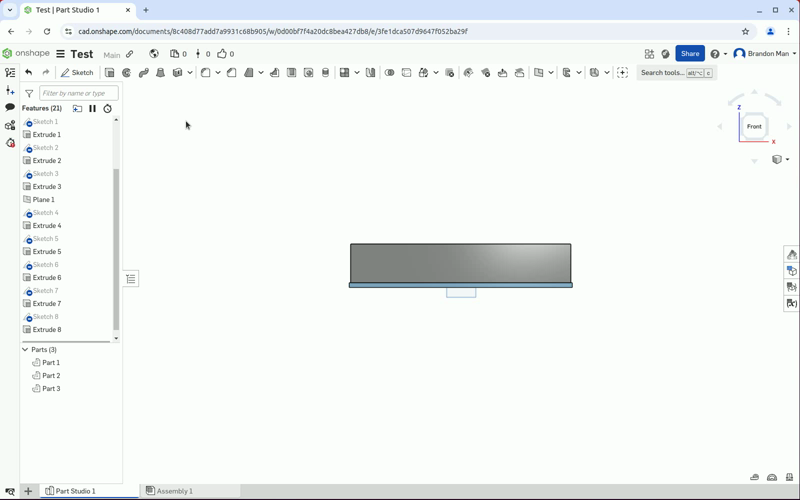
key(shift+h)
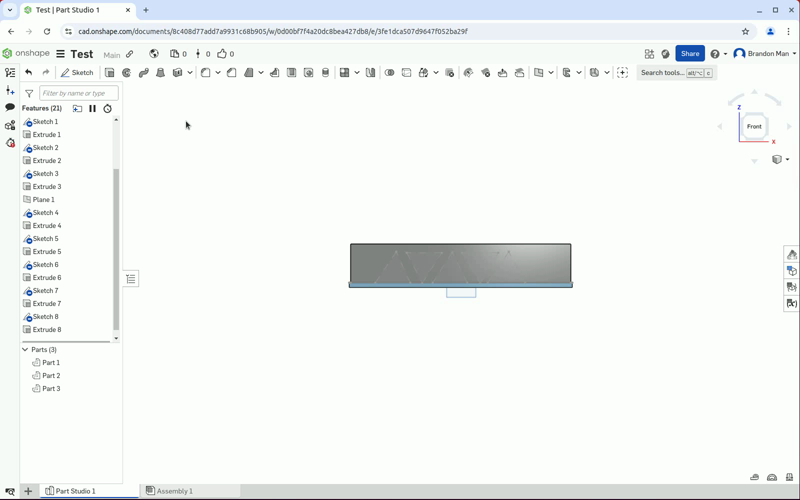
key(shift+7)
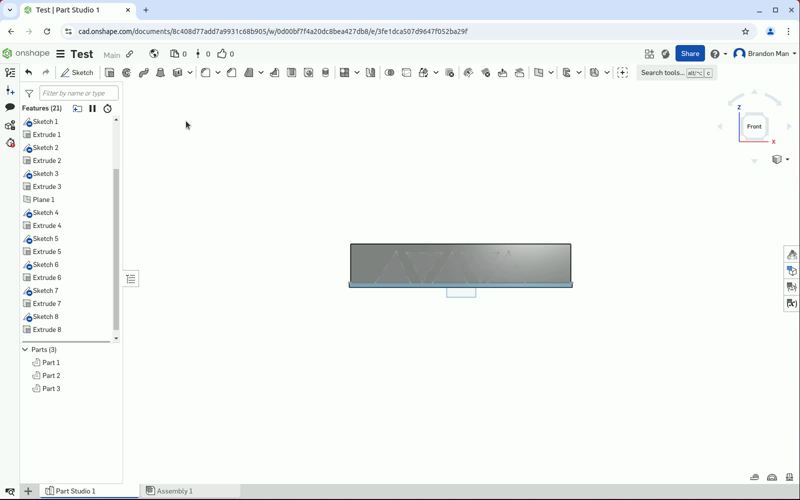
key(left, 2)
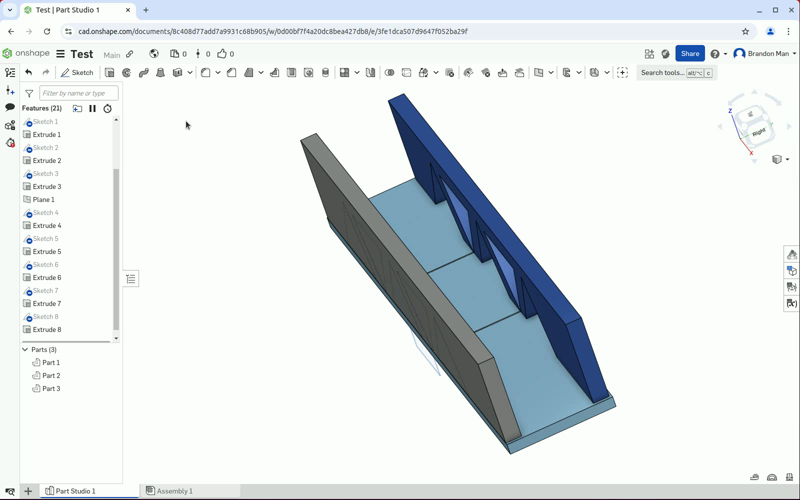
key(down, 2)
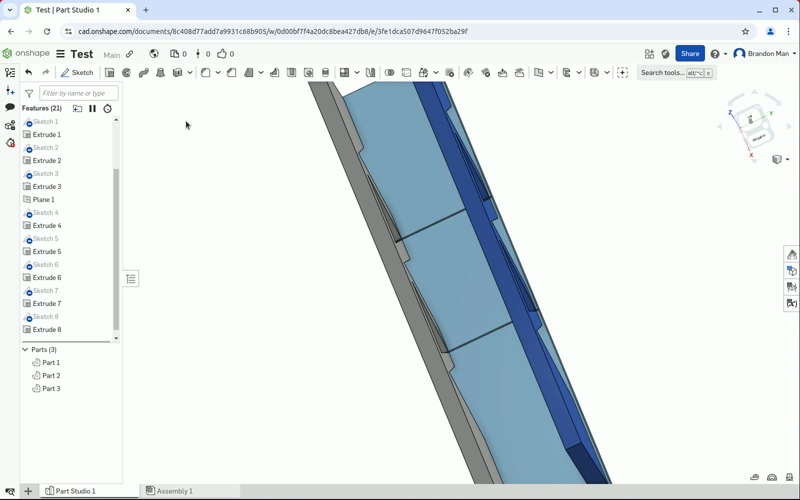
key(up, 2)
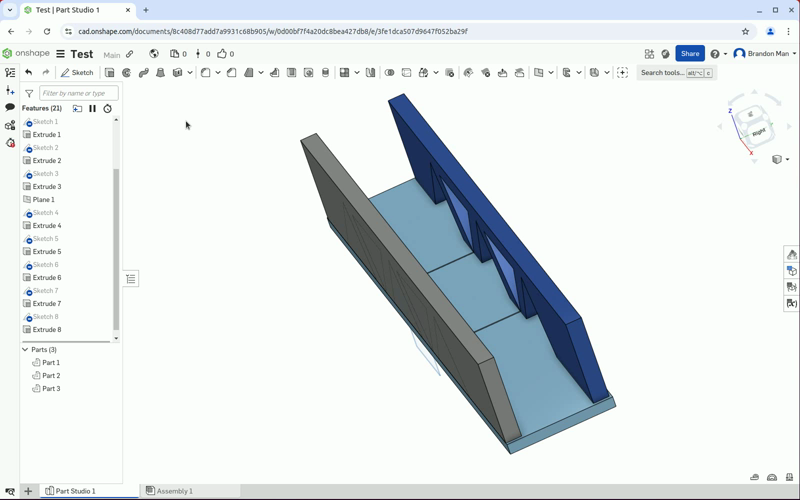
key(right, 2)
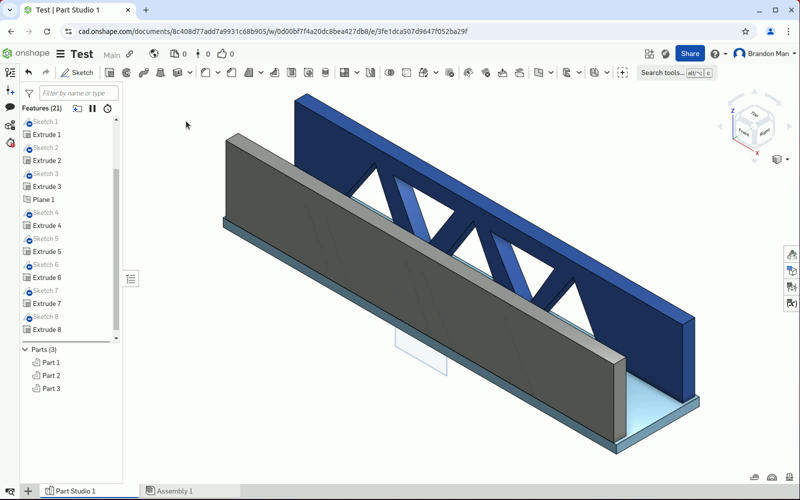
mouse_move(69, 124)
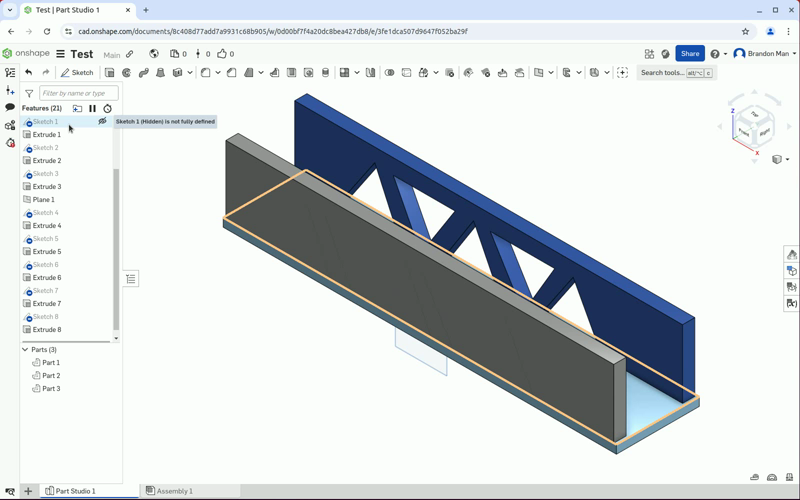
click(69, 124)